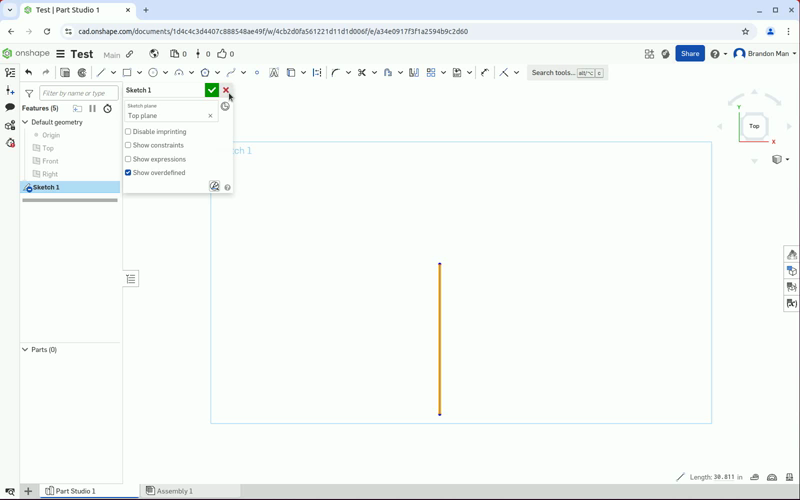
key(shift+h)
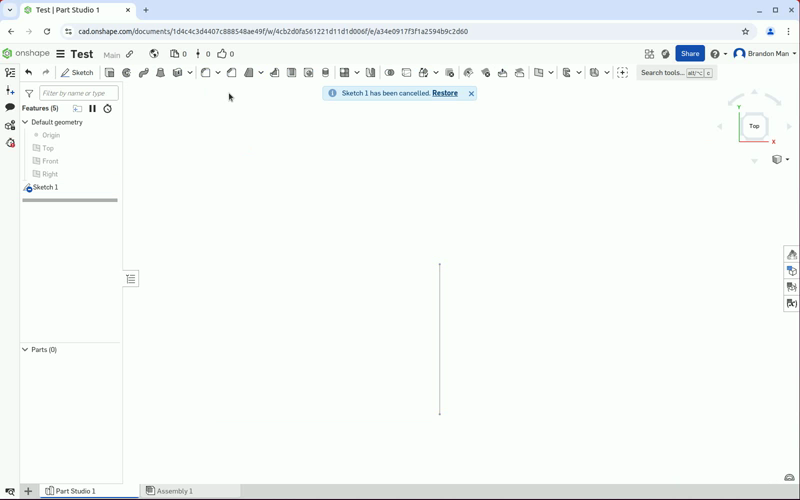
key(shift+s)
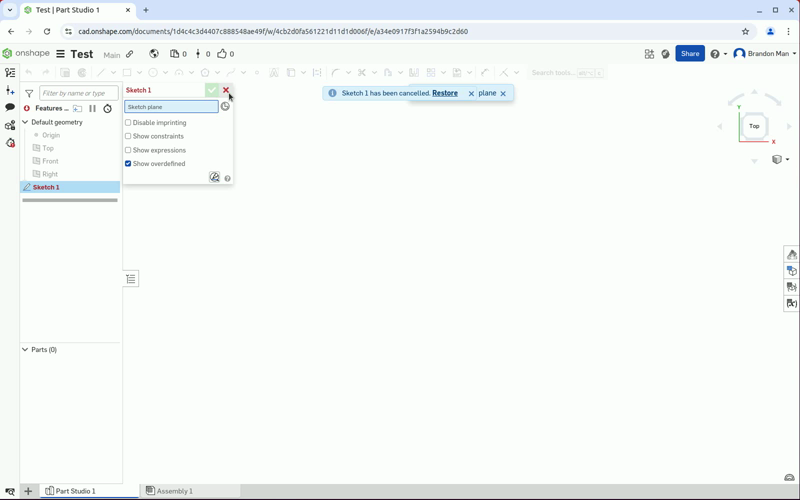
mouse_move(73, 150)
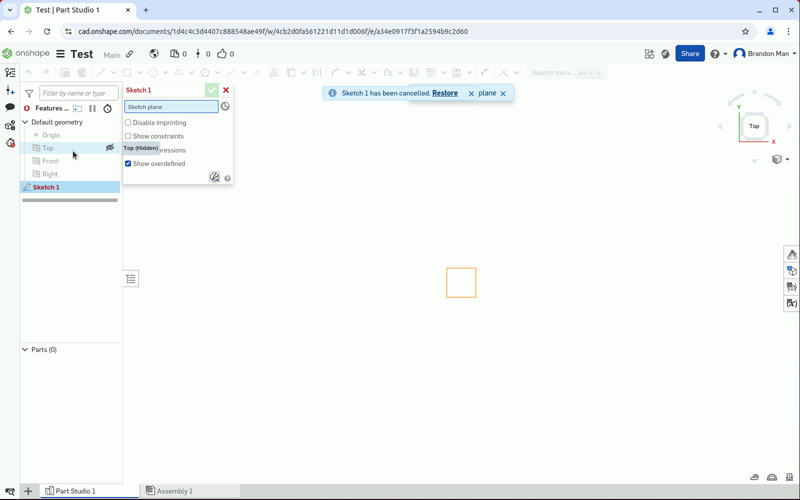
click(73, 150)
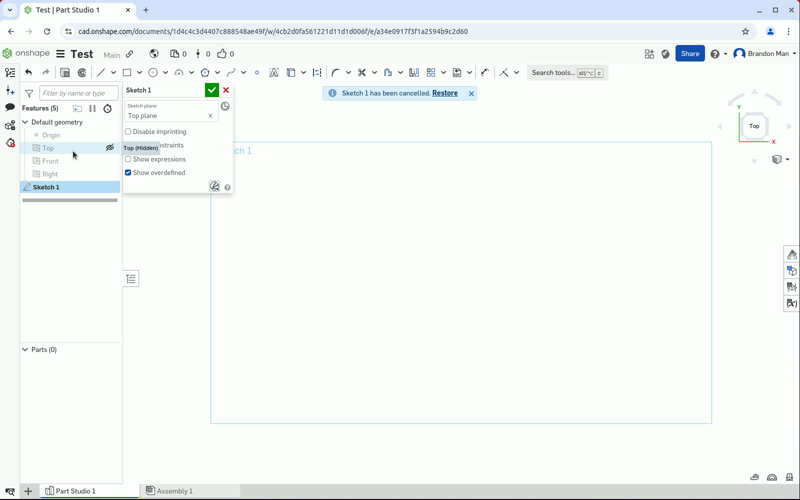
mouse_move(73, 352)
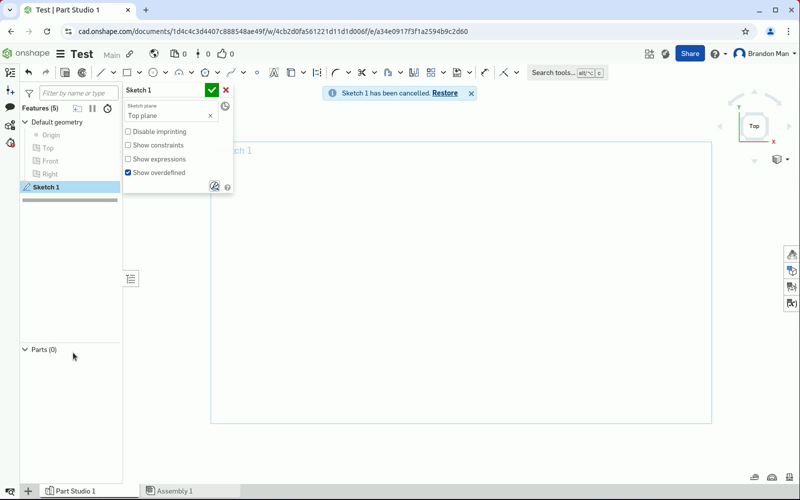
key(y)
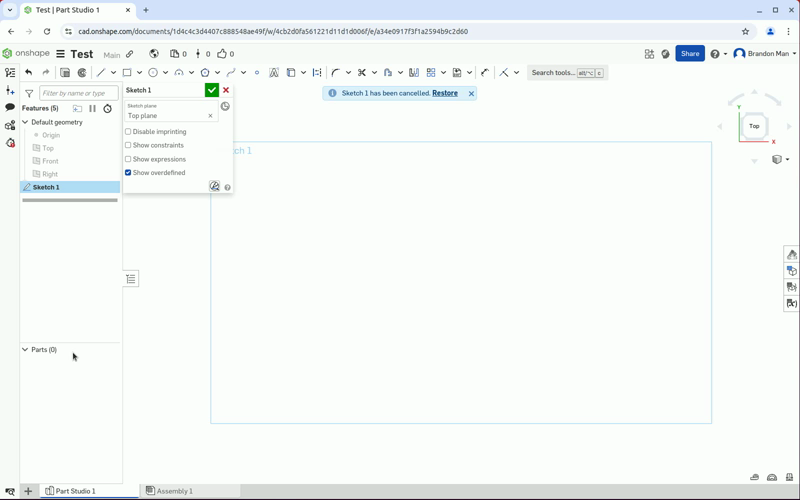
key(l)
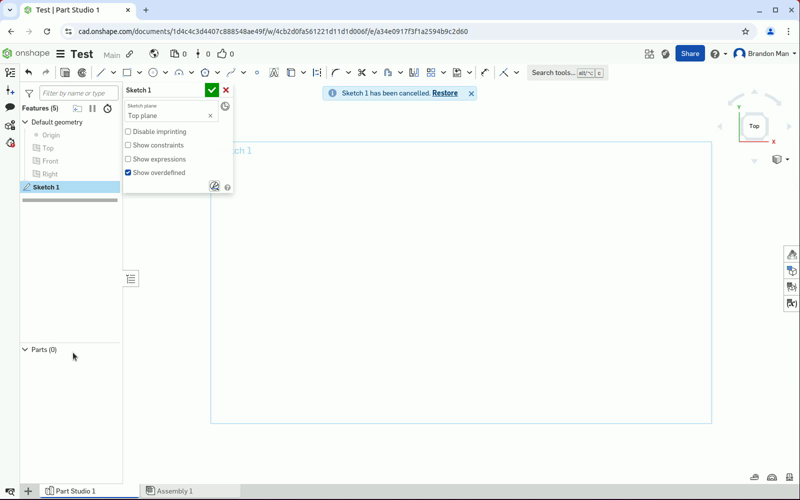
key_down(shift)
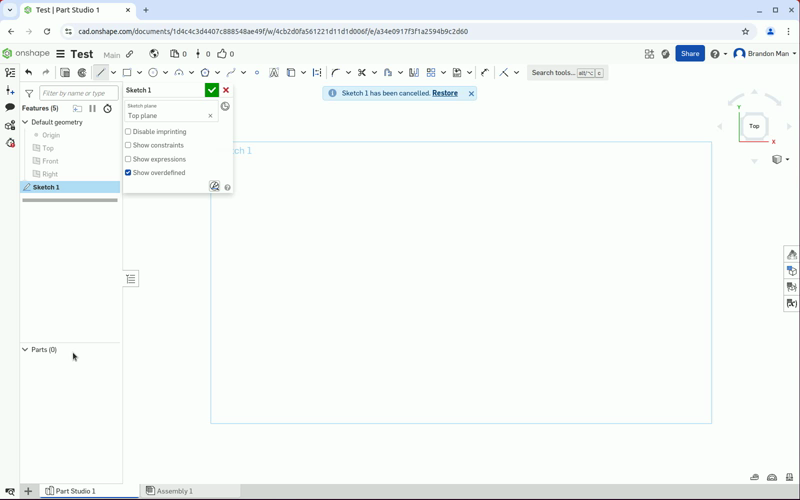
mouse_move(379, 395)
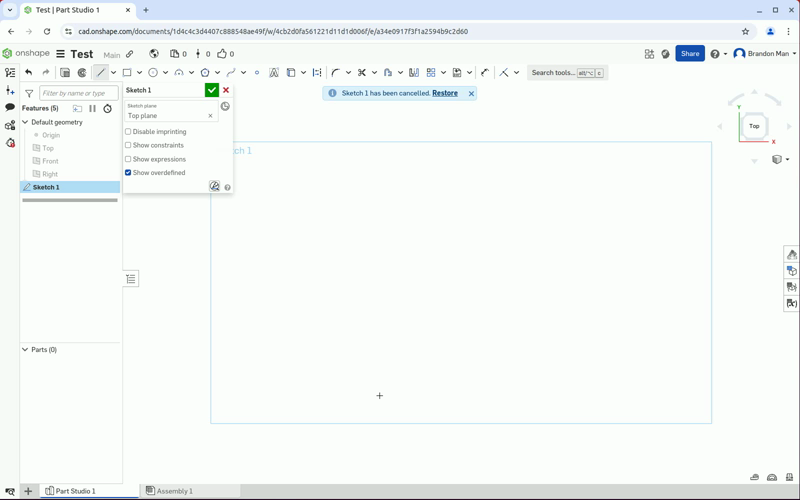
click(379, 395)
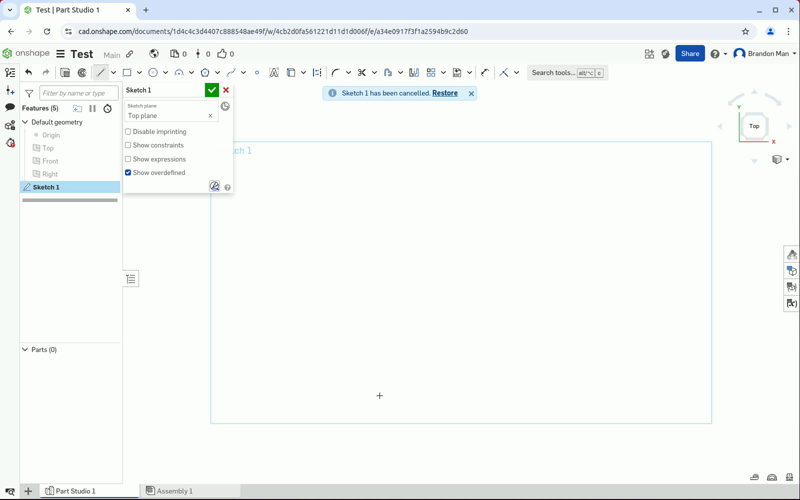
key_up(shift)
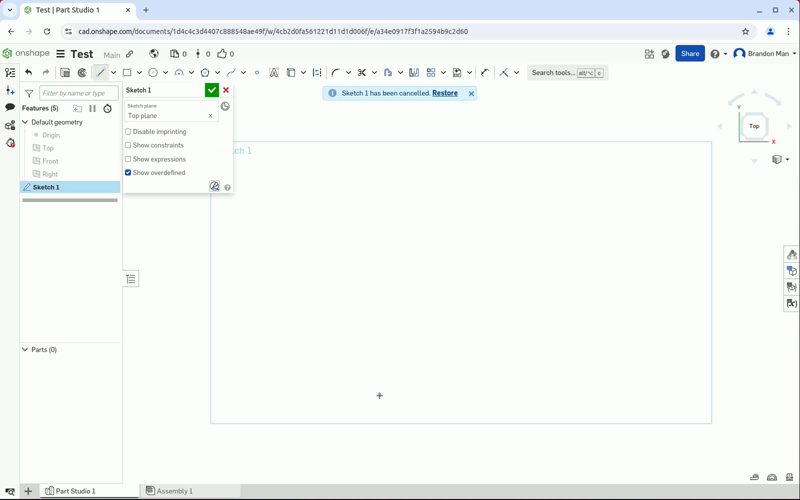
key_down(shift)
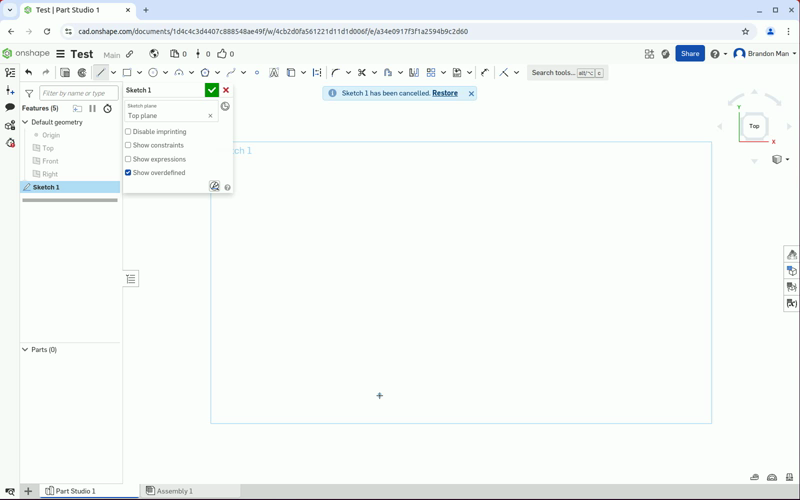
mouse_move(540, 395)
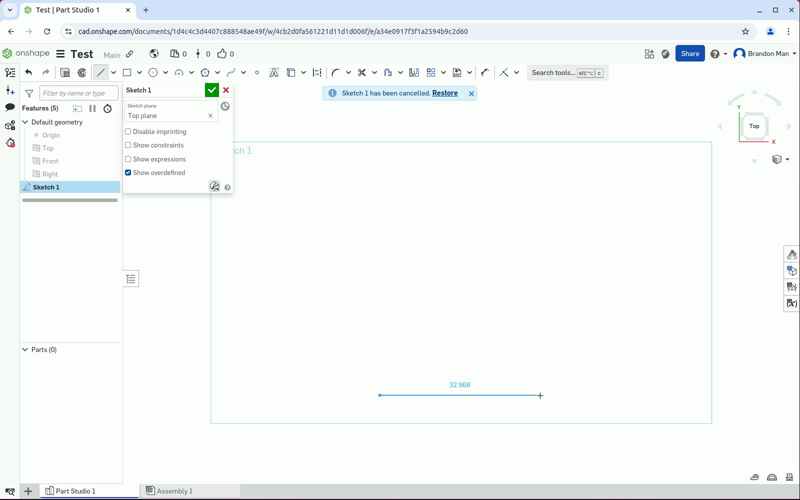
click(540, 395)
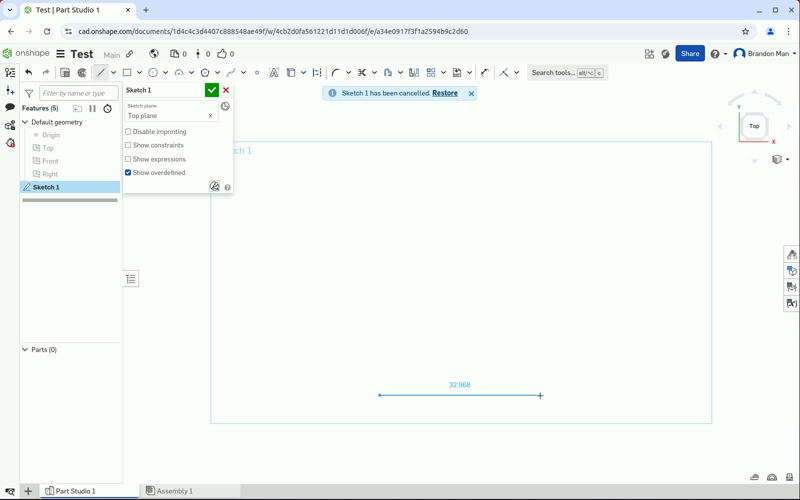
key_up(shift)
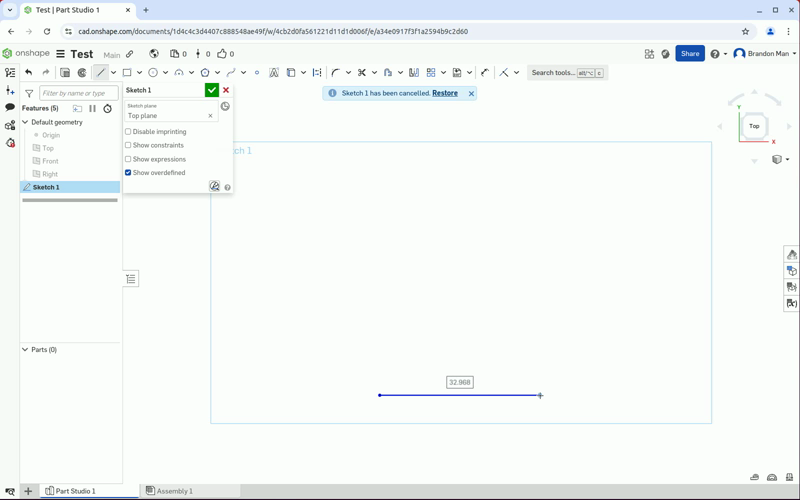
key_down(shift)
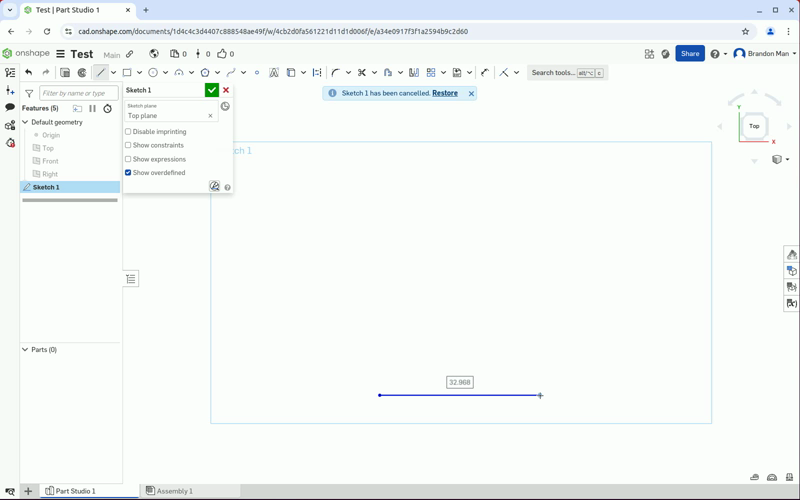
mouse_move(540, 171)
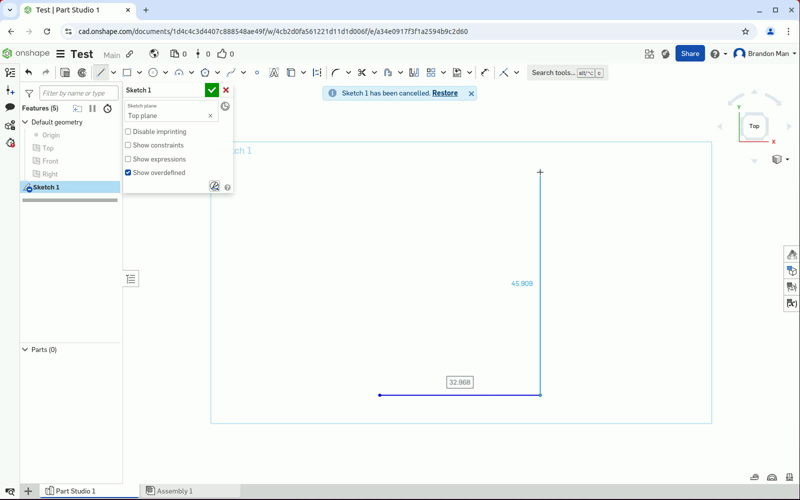
click(540, 171)
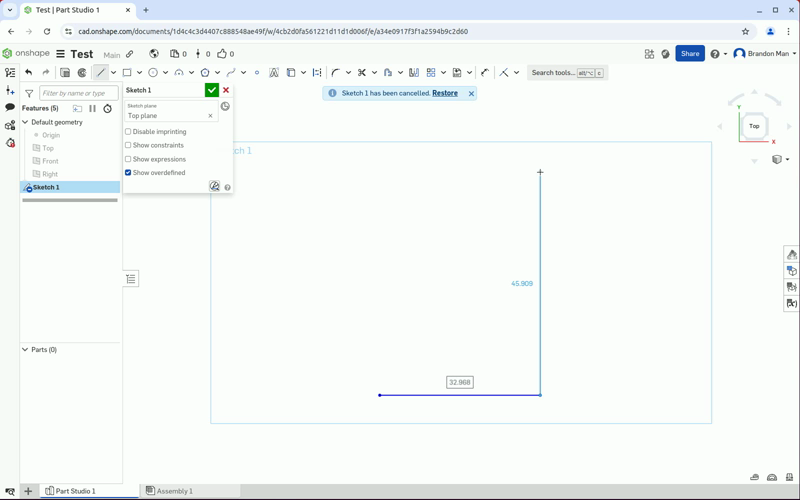
key_up(shift)
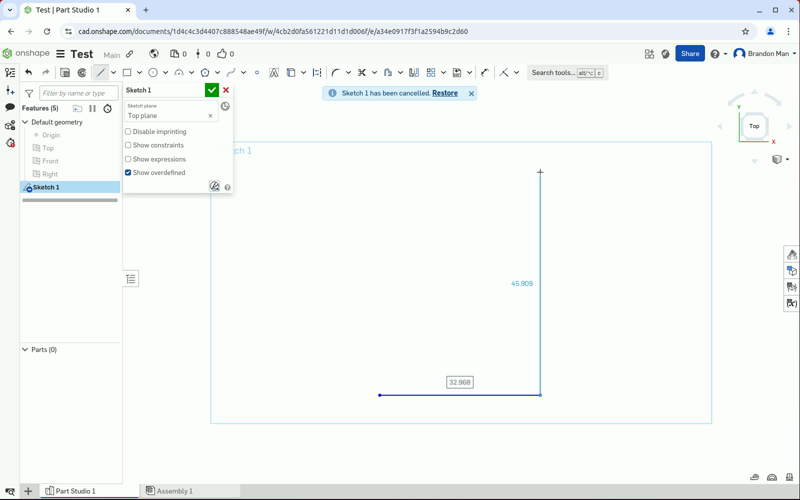
key_down(shift)
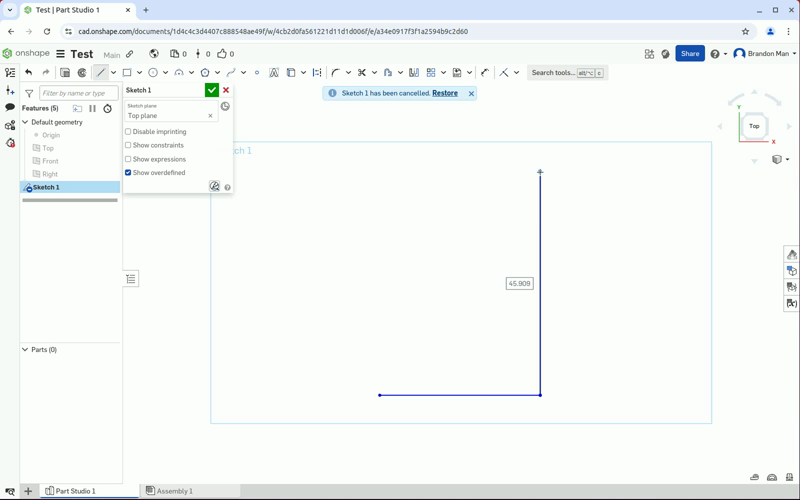
mouse_move(379, 171)
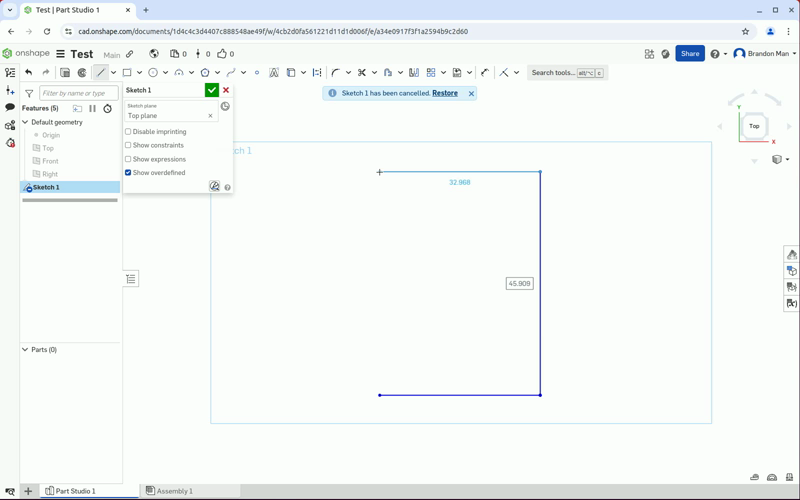
click(379, 171)
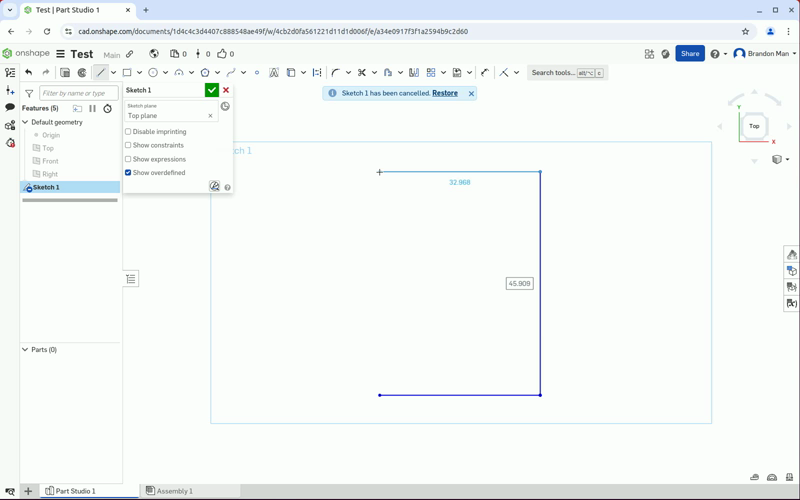
key_up(shift)
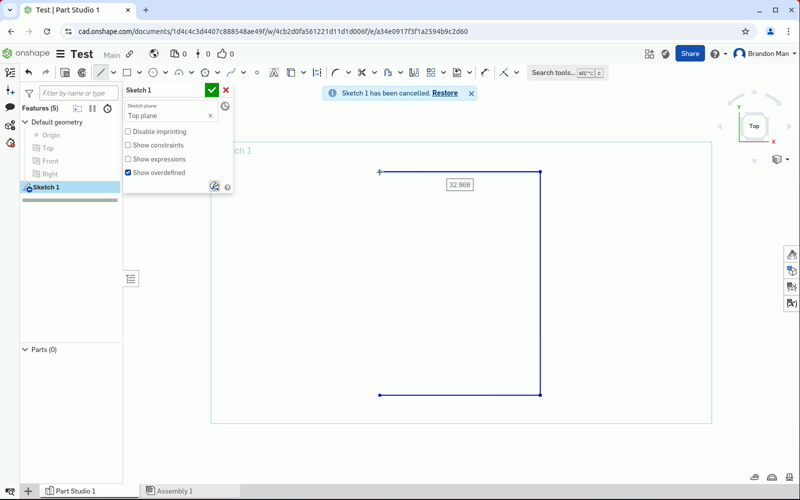
key_down(shift)
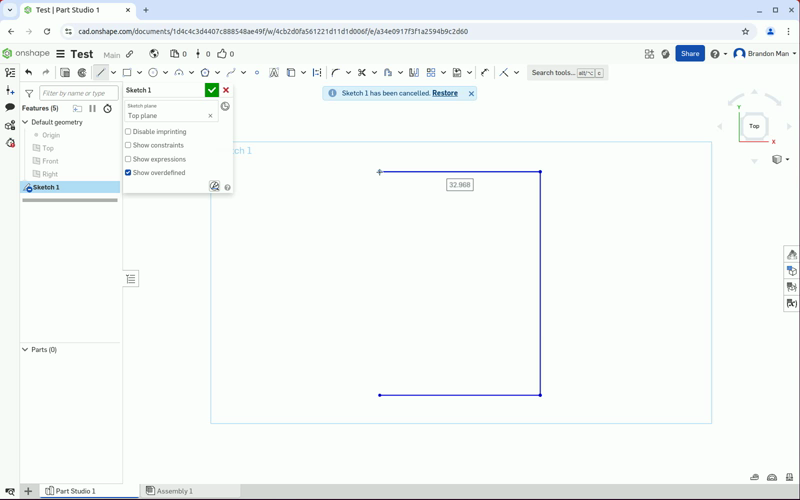
mouse_move(379, 395)
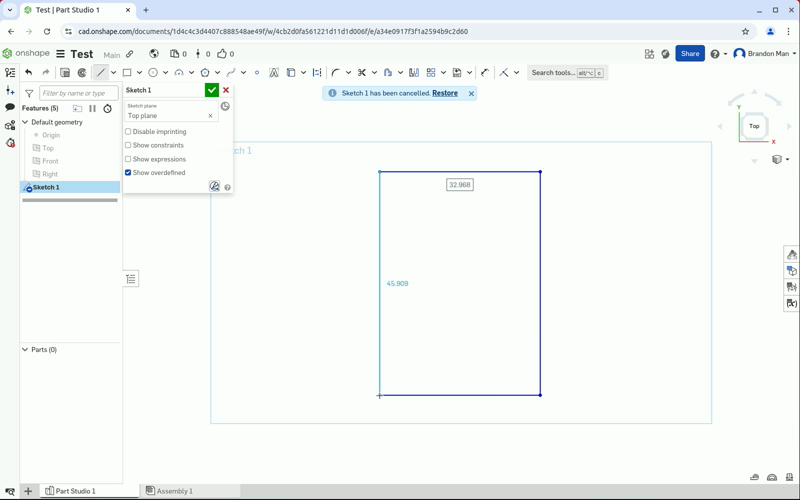
key_up(shift)
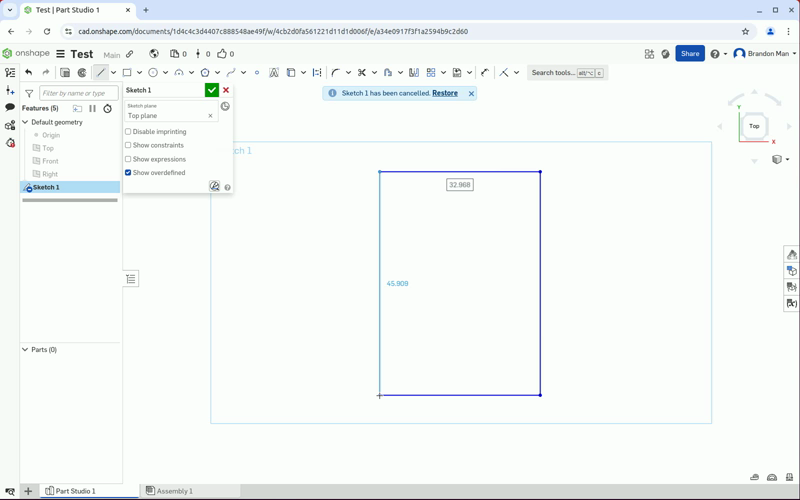
click(379, 395)
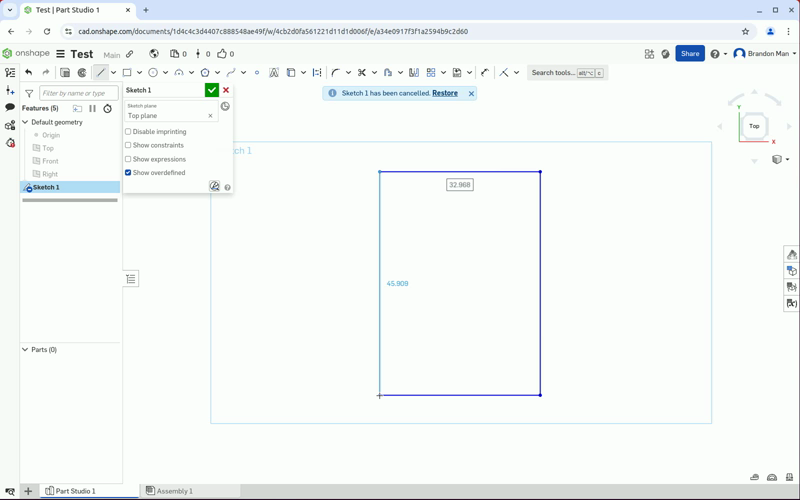
key(esc)
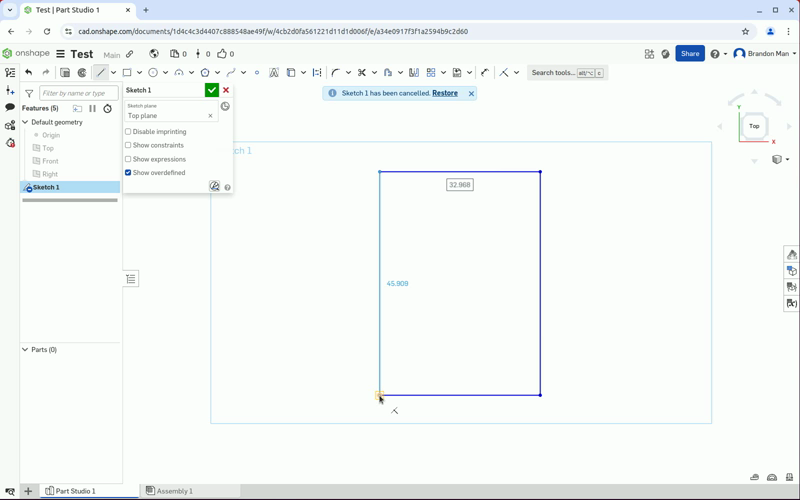
key(l)
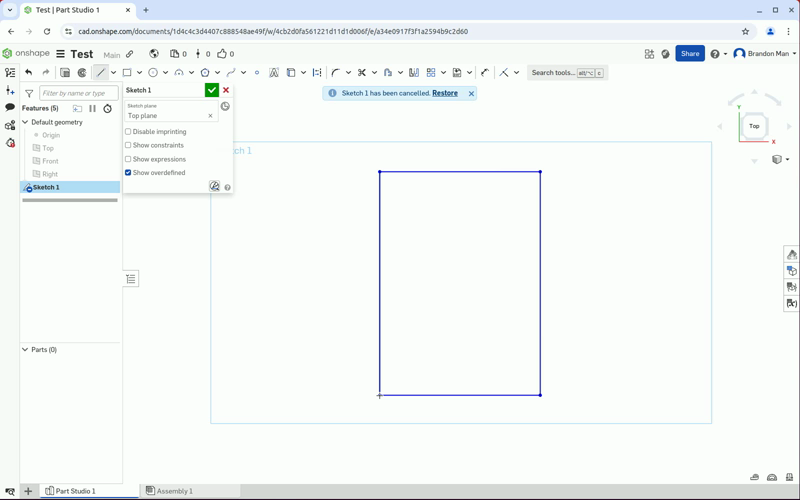
key_down(shift)
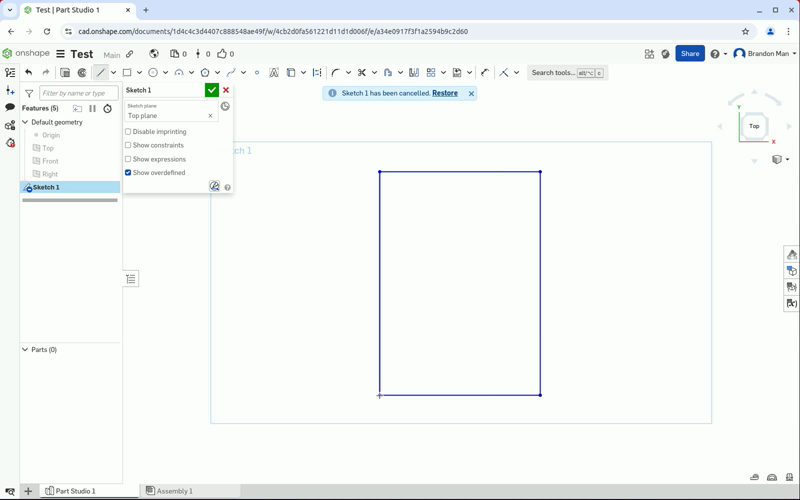
mouse_move(382, 393)
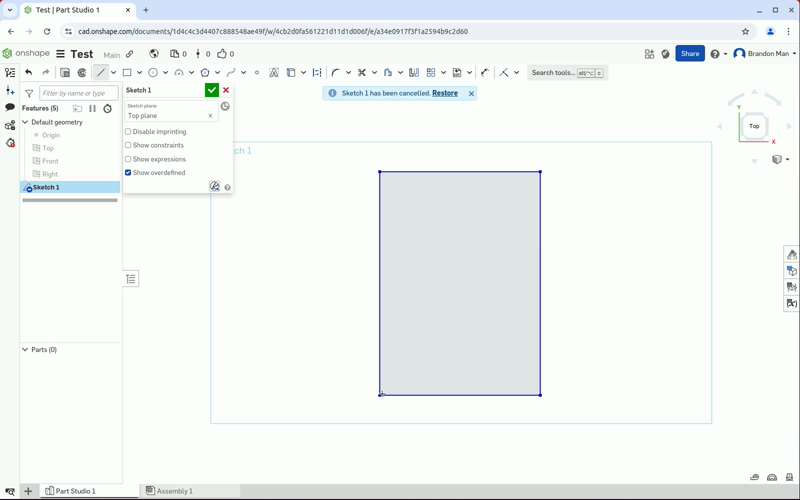
scroll(6)
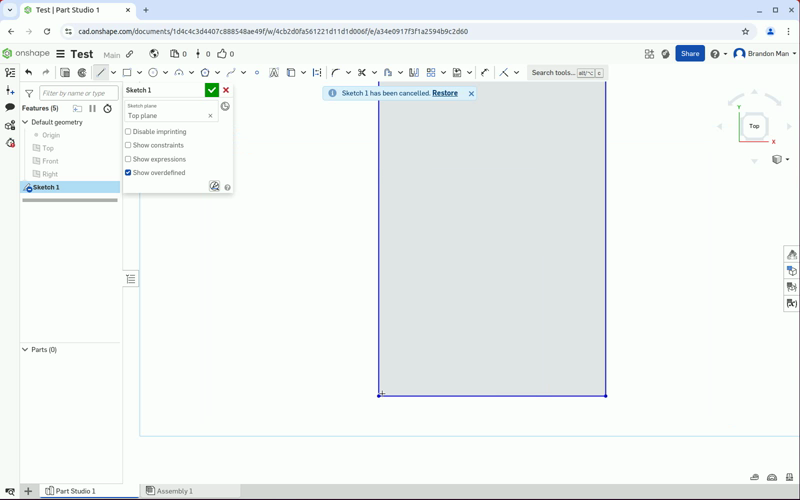
scroll(6)
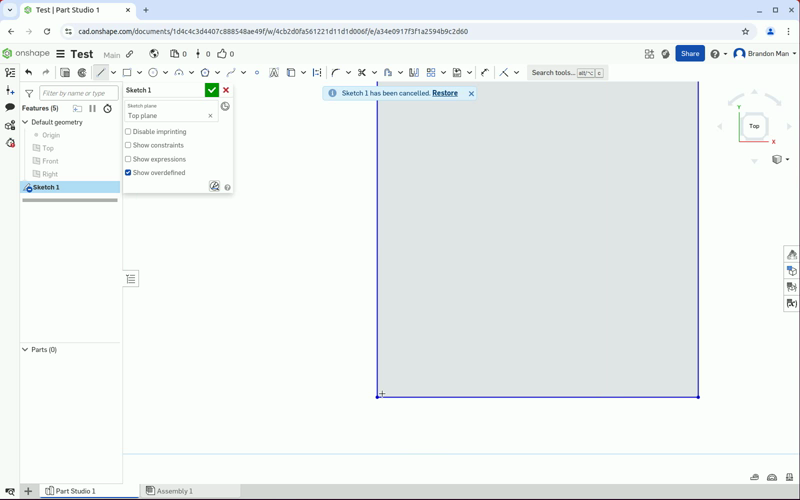
scroll(6)
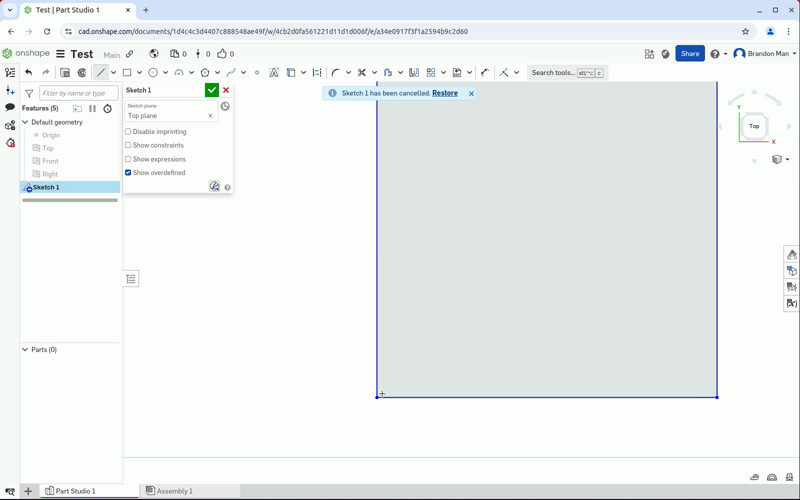
scroll(6)
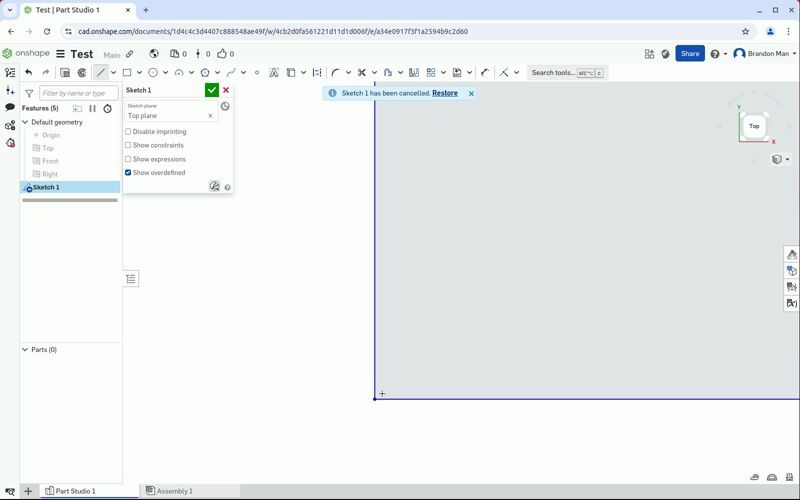
scroll(6)
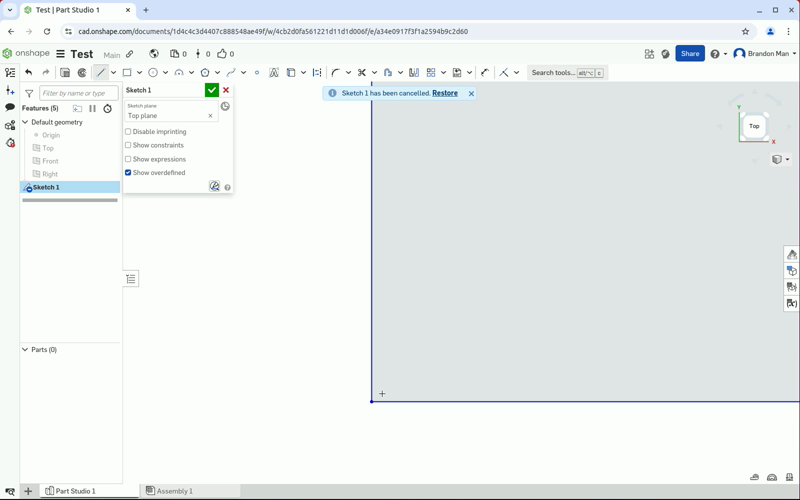
scroll(6)
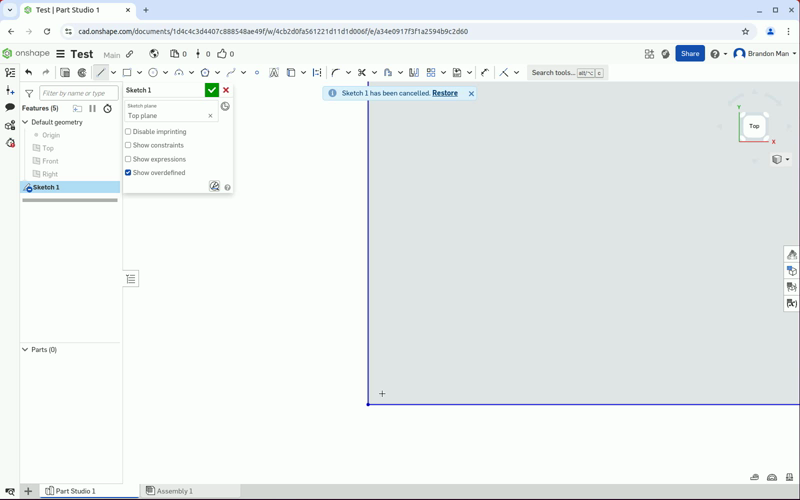
scroll(6)
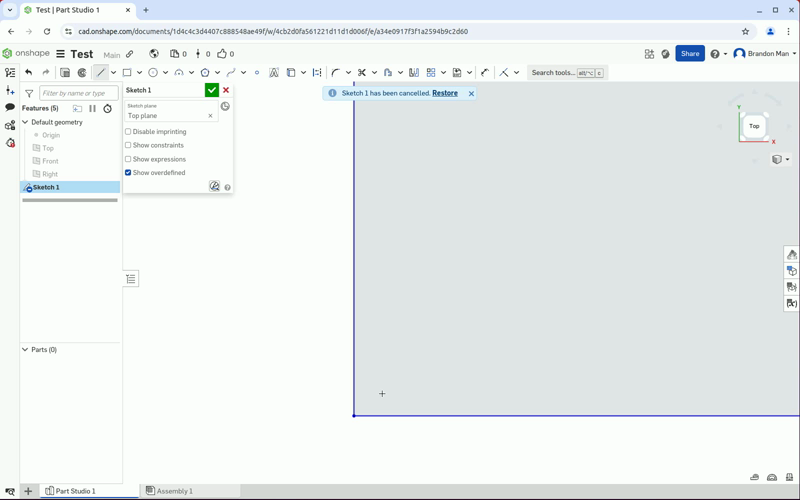
click(382, 393)
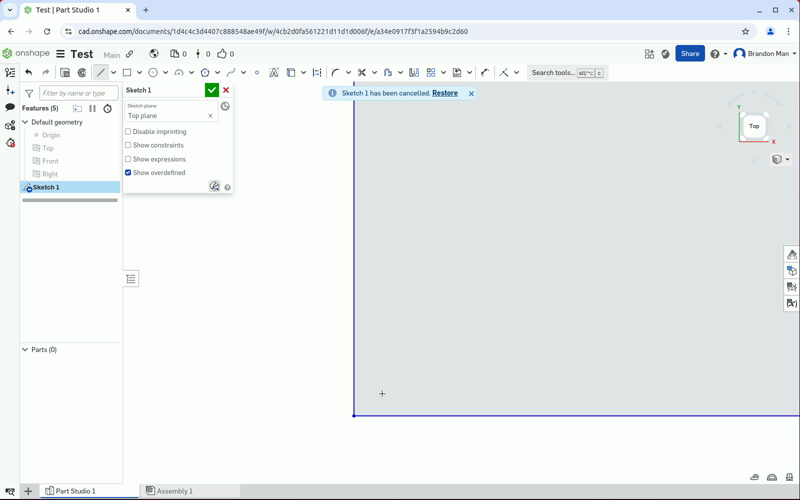
scroll(-6)
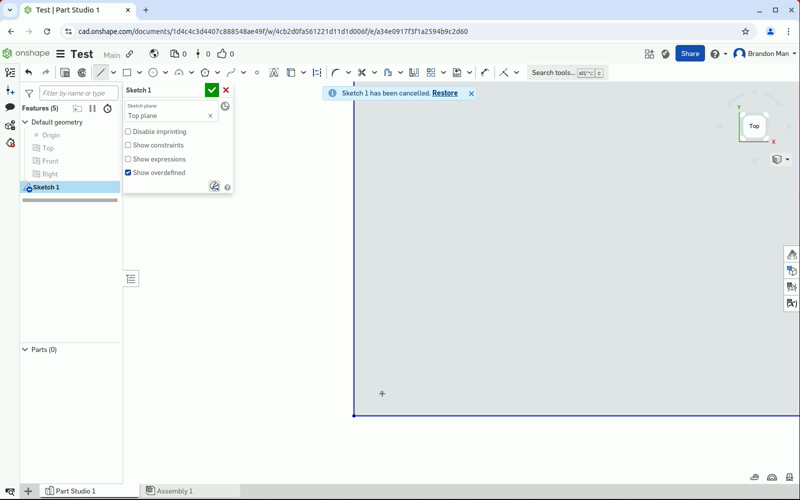
scroll(-6)
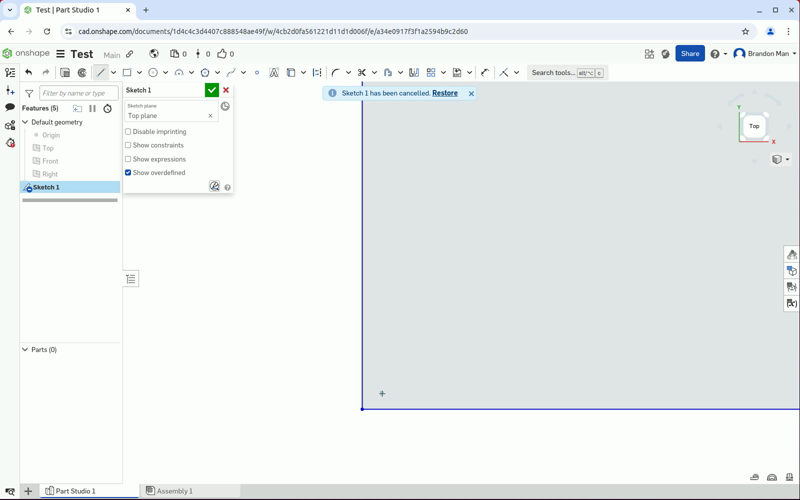
scroll(-6)
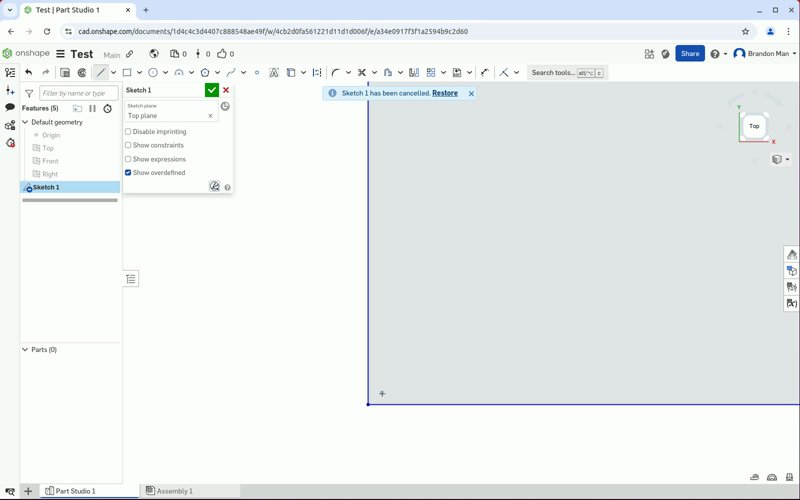
scroll(-6)
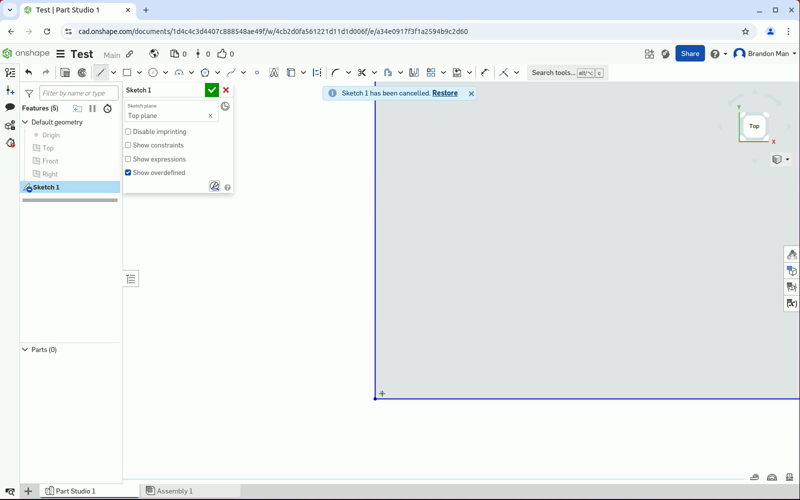
scroll(-6)
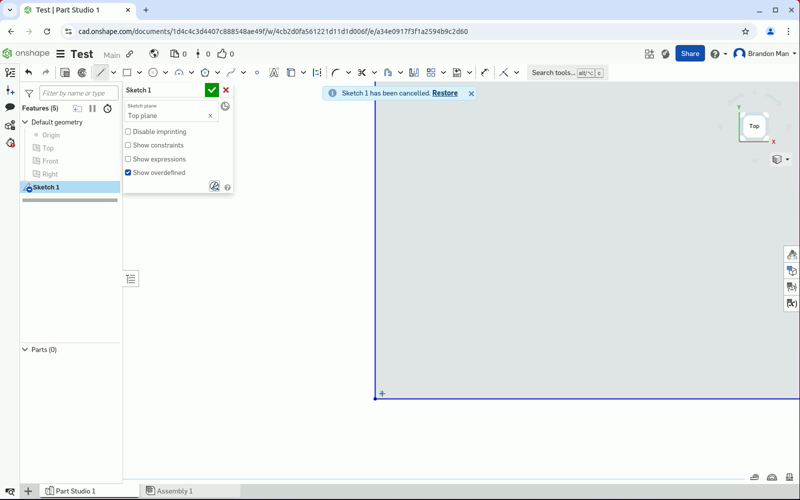
scroll(-6)
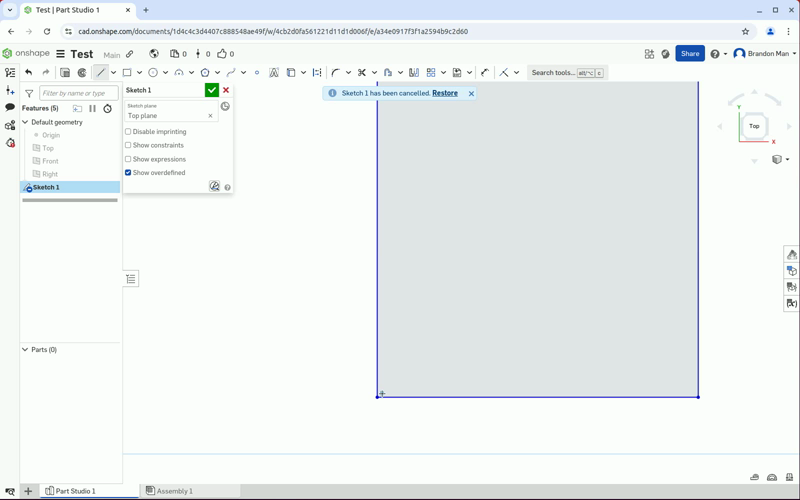
scroll(-6)
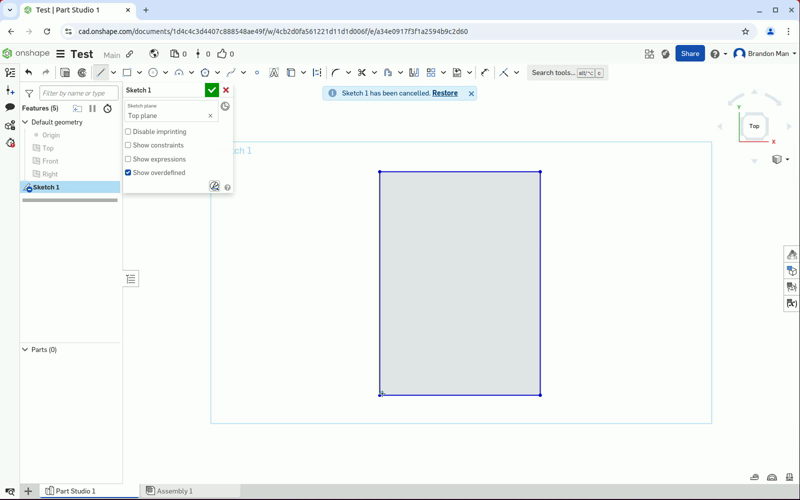
key_up(shift)
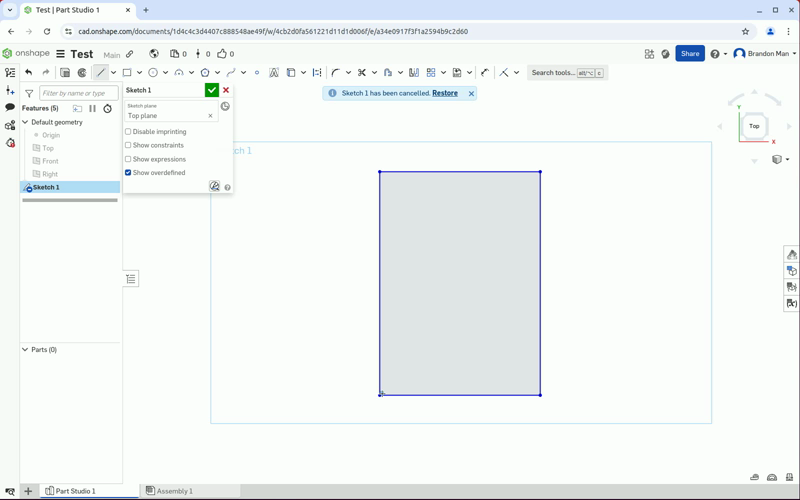
key_down(shift)
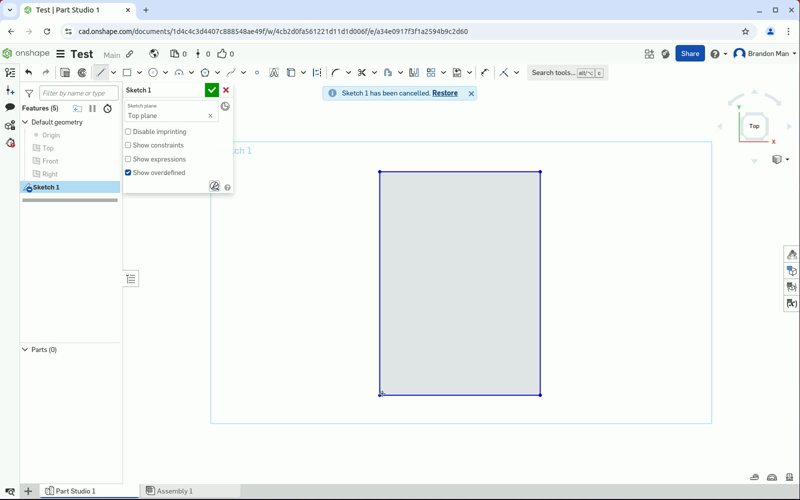
mouse_move(537, 393)
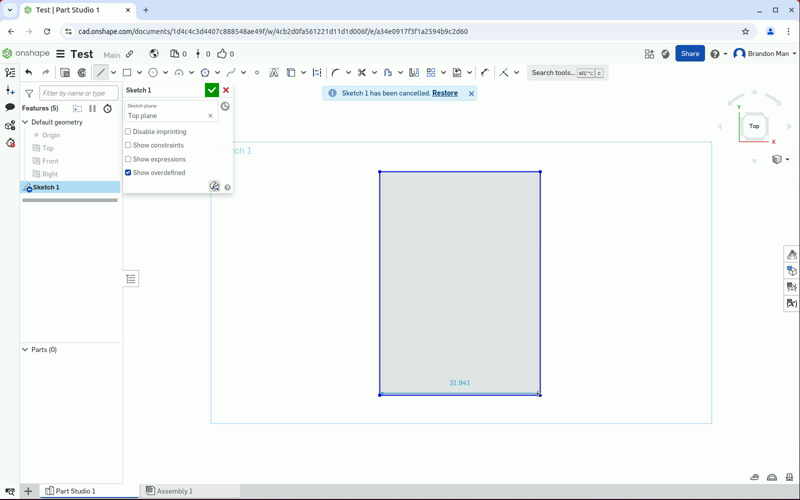
scroll(6)
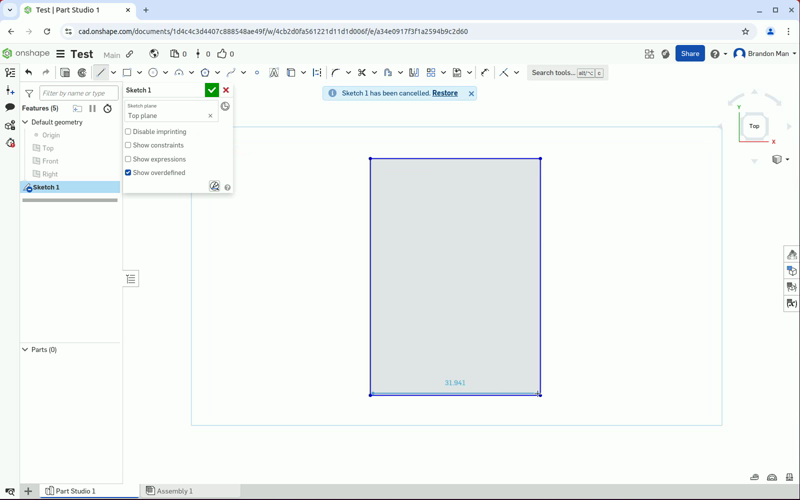
scroll(6)
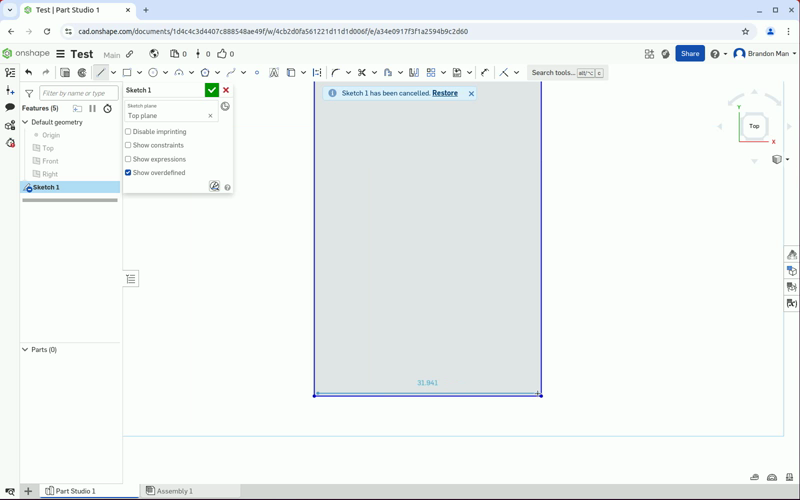
scroll(6)
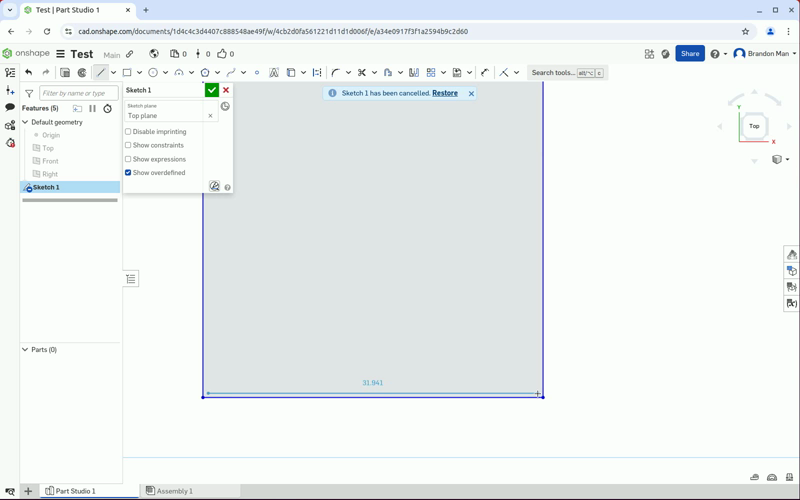
scroll(6)
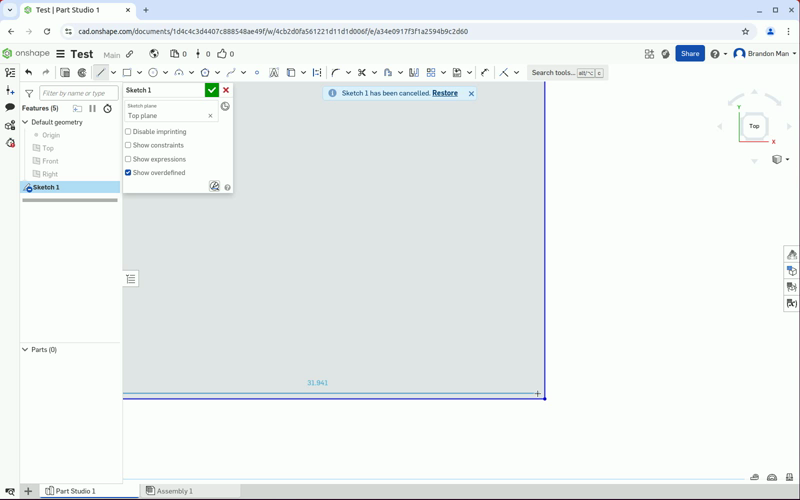
scroll(6)
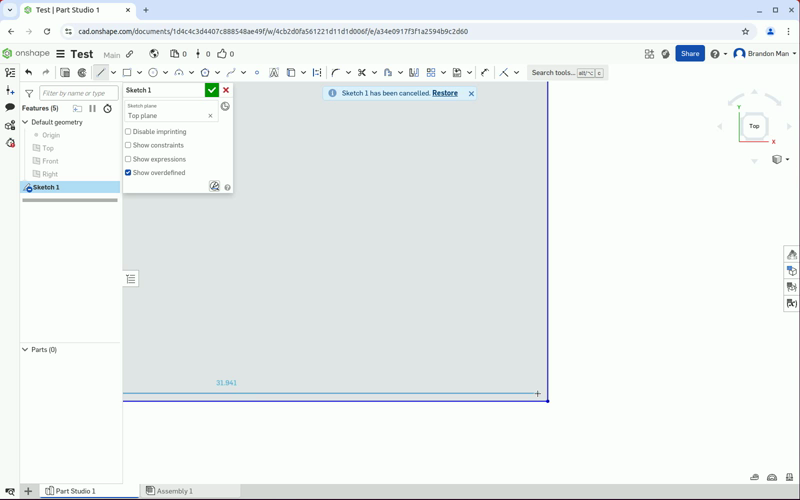
scroll(6)
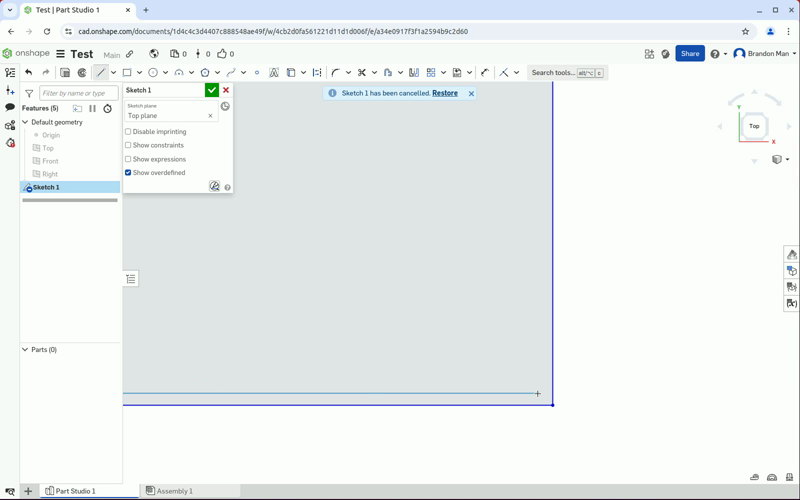
scroll(6)
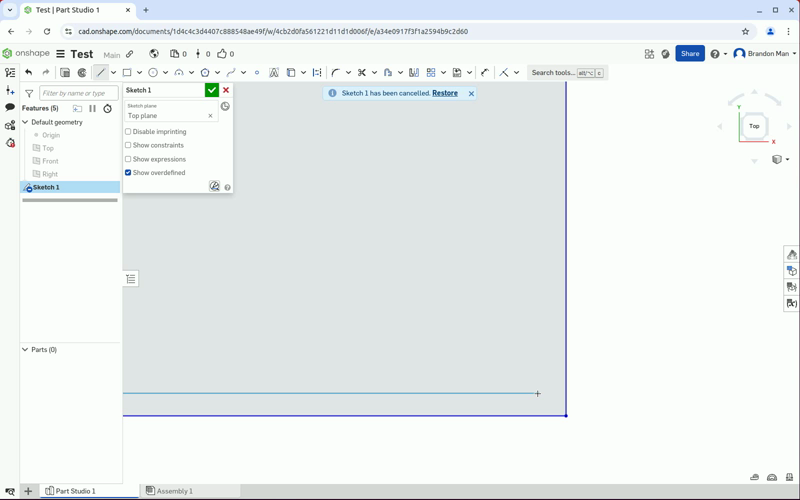
click(537, 393)
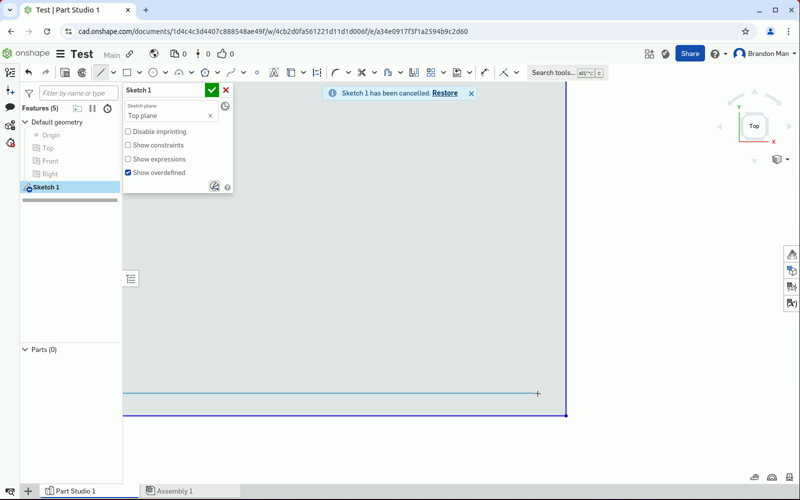
scroll(-6)
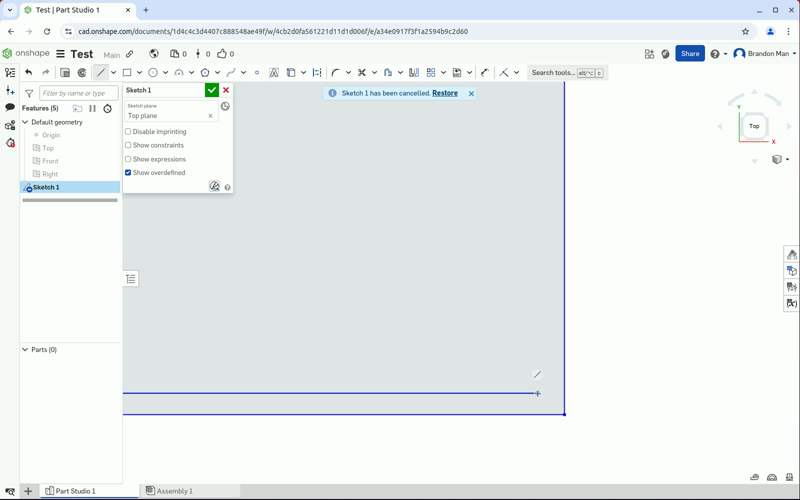
scroll(-6)
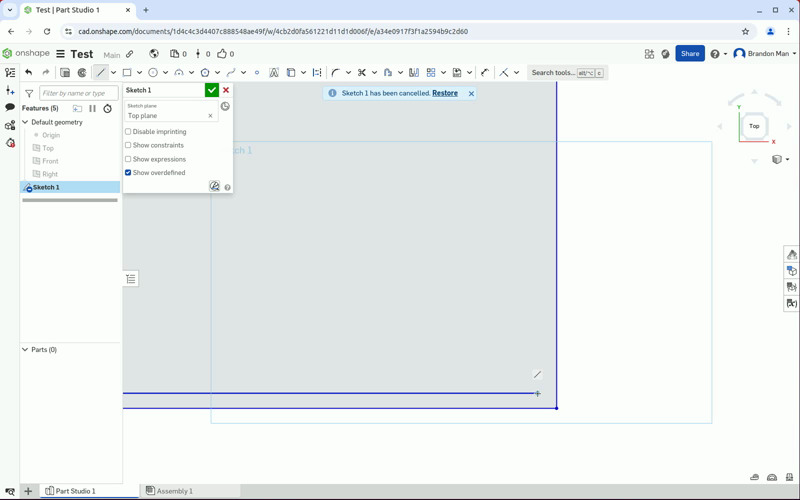
scroll(-6)
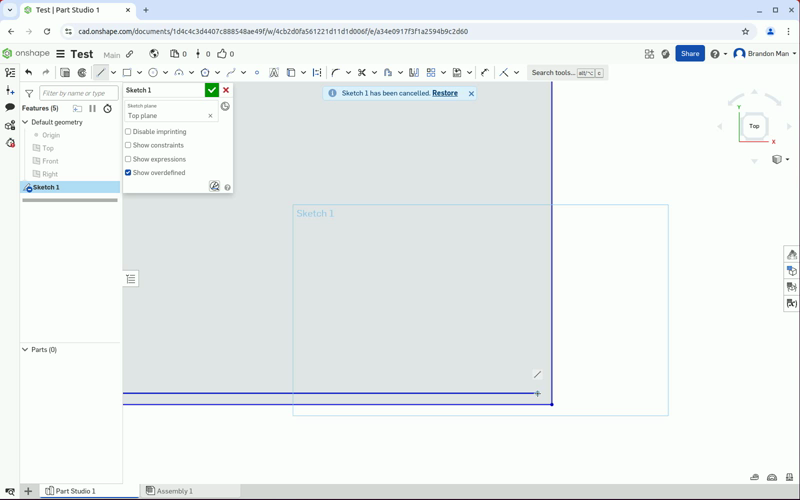
scroll(-6)
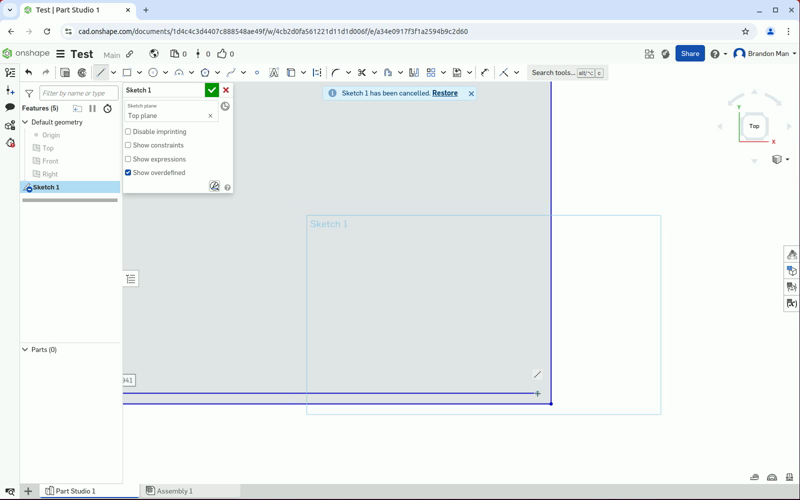
scroll(-6)
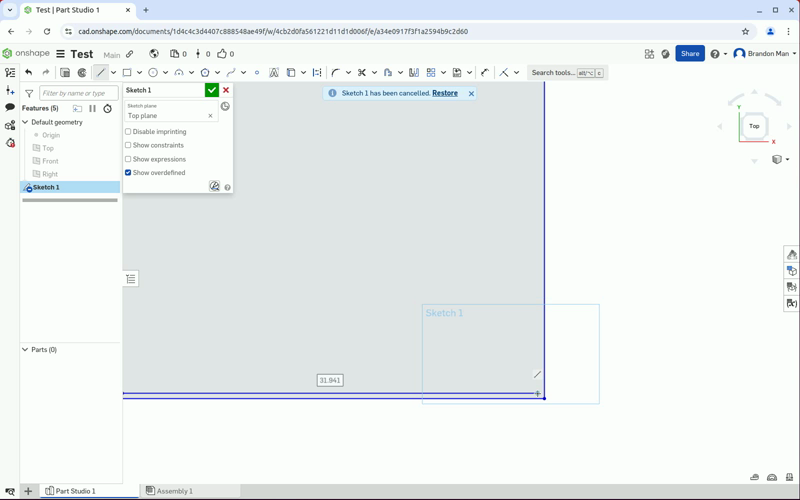
scroll(-6)
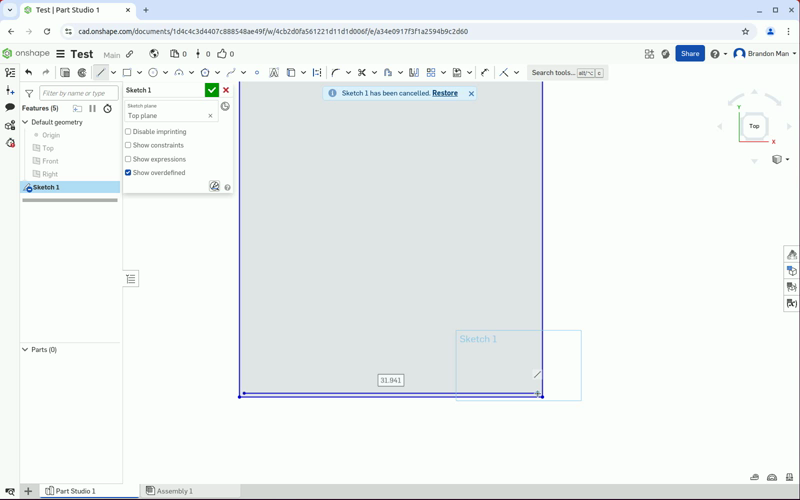
scroll(-6)
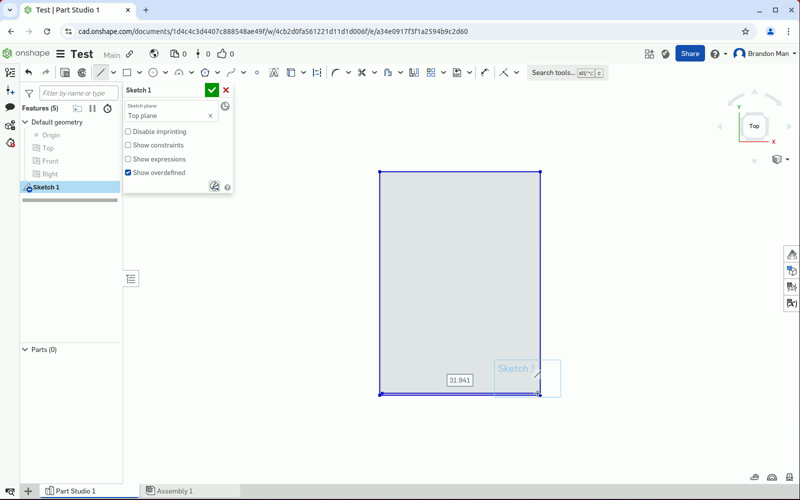
key_up(shift)
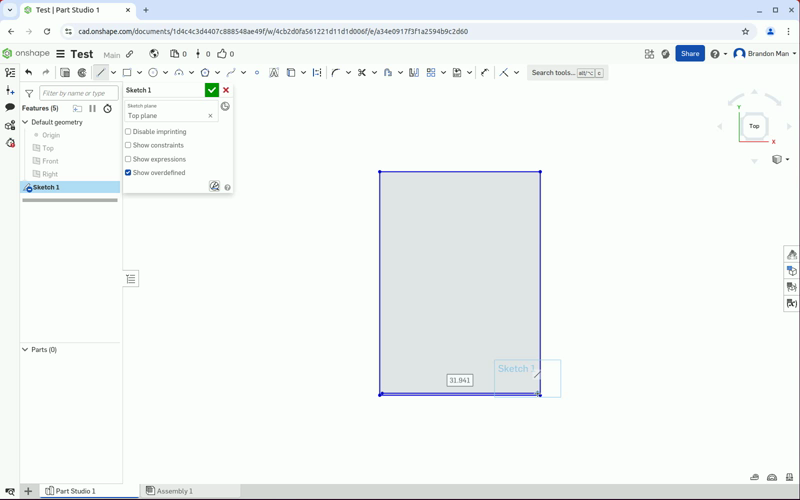
key_down(shift)
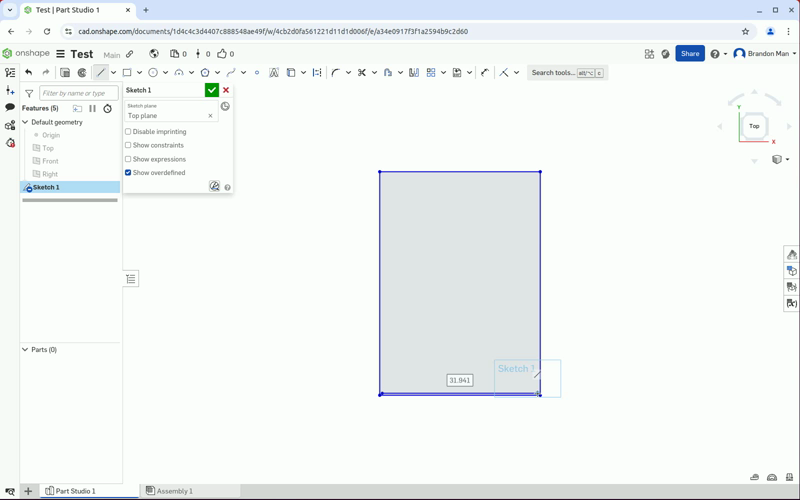
mouse_move(537, 320)
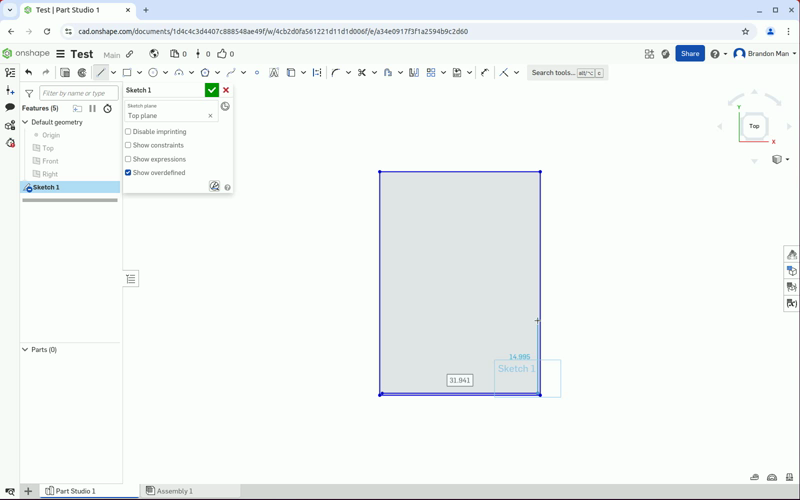
click(537, 320)
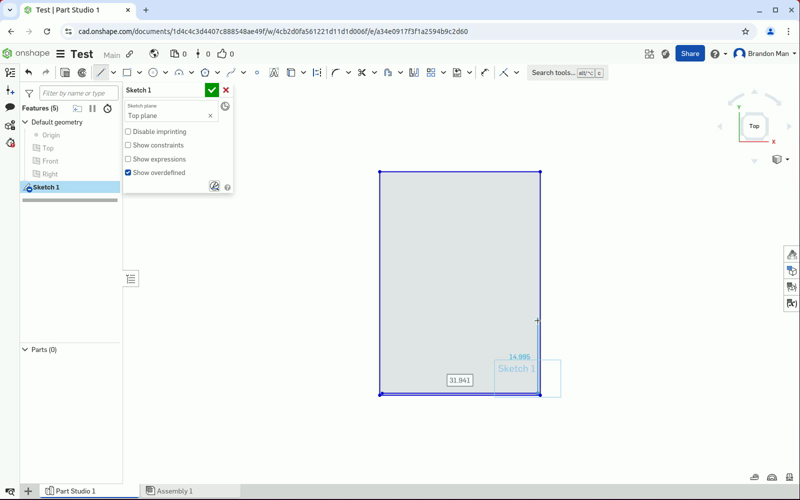
key_up(shift)
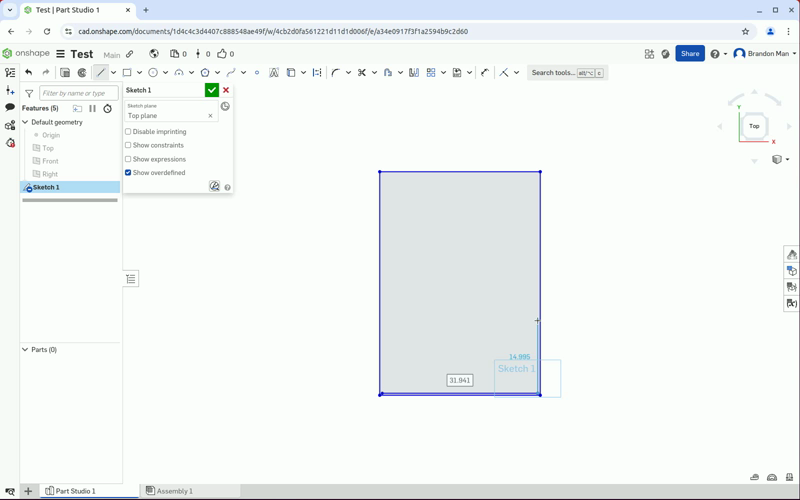
key_down(shift)
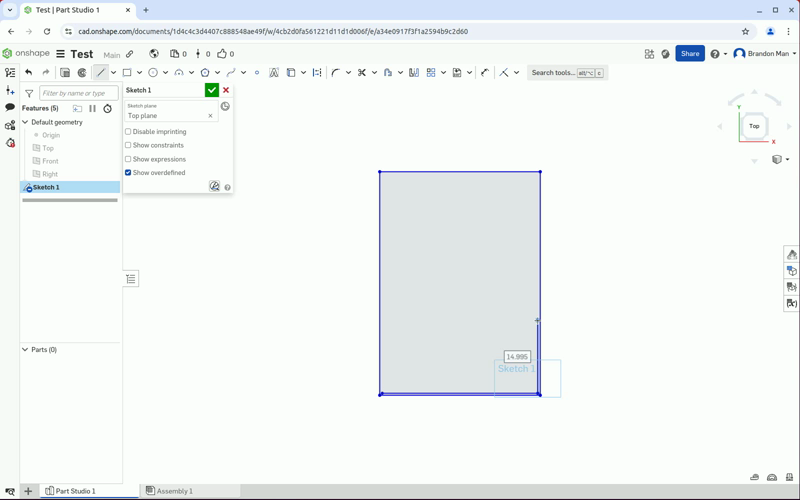
mouse_move(567, 320)
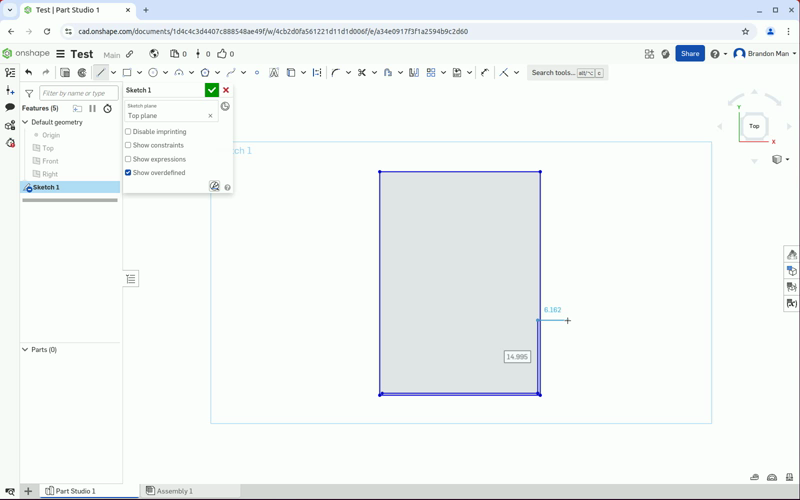
mouse_move(537, 317)
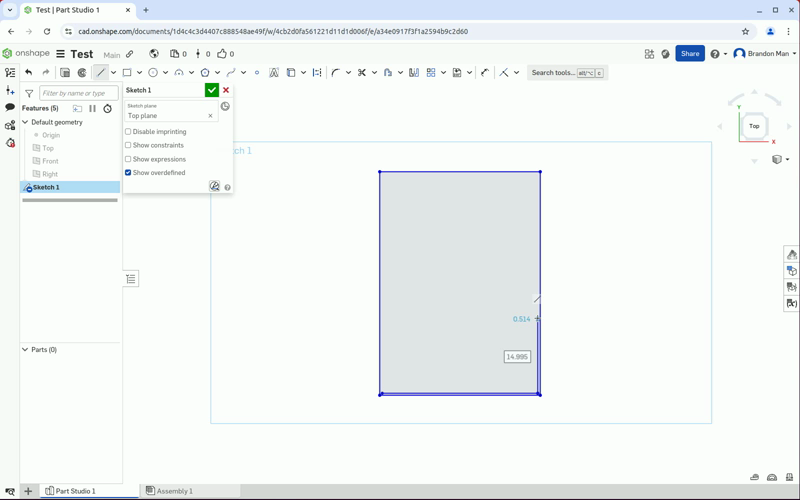
scroll(6)
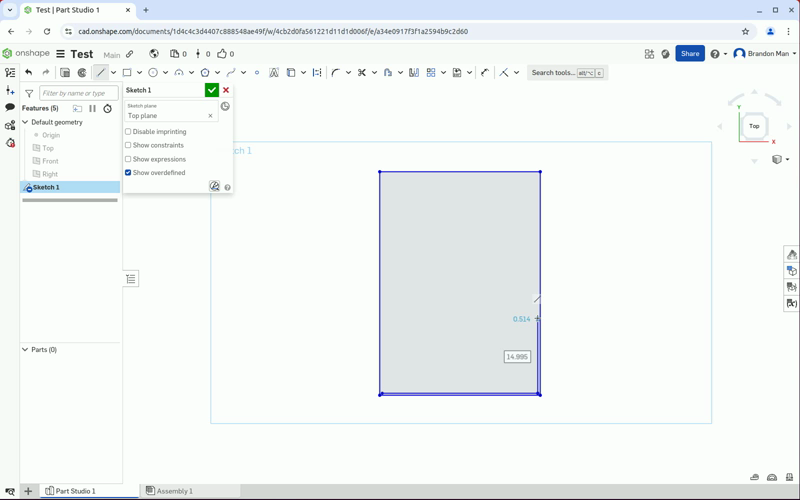
scroll(6)
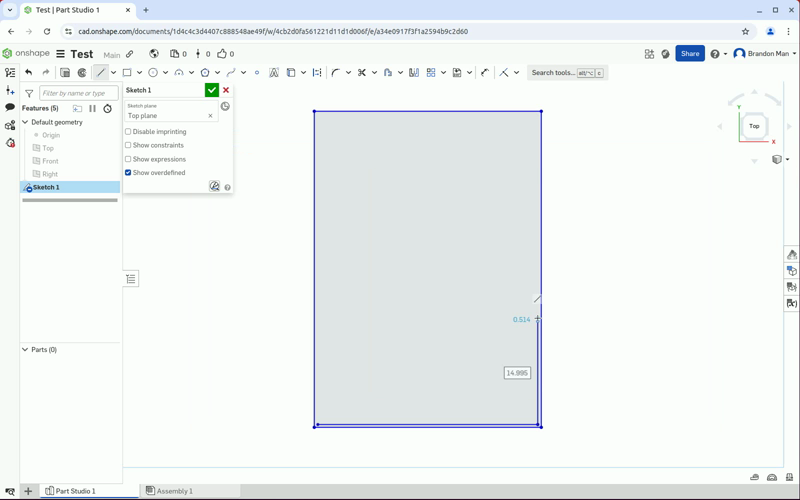
scroll(6)
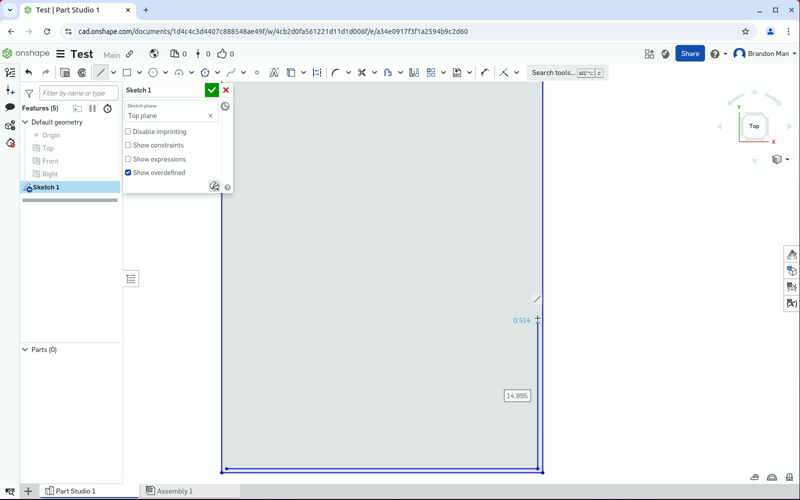
scroll(6)
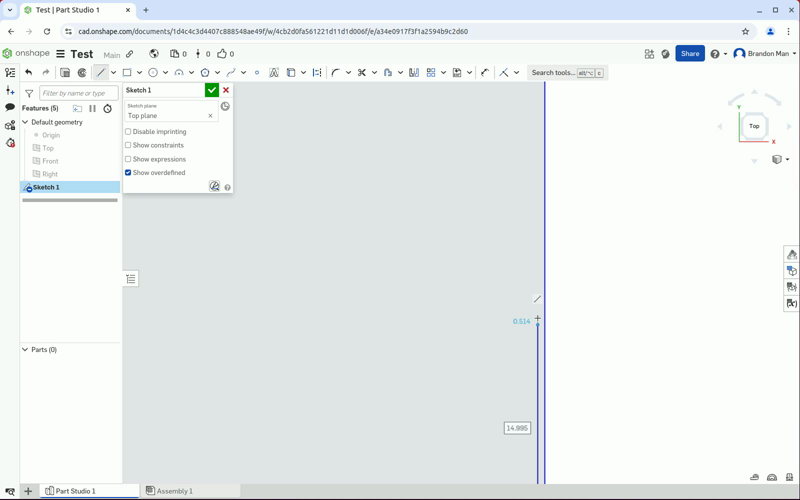
scroll(6)
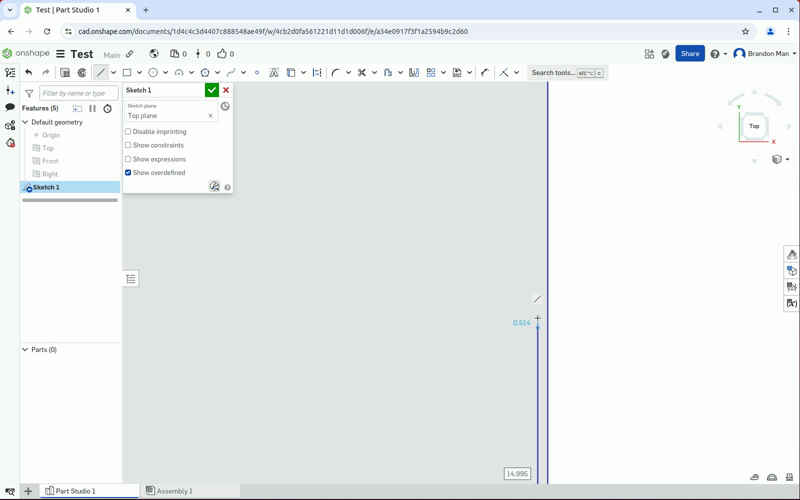
scroll(6)
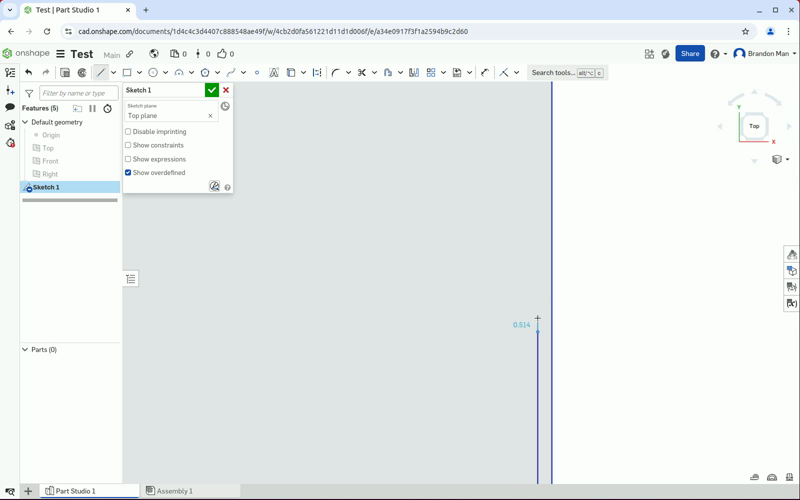
scroll(6)
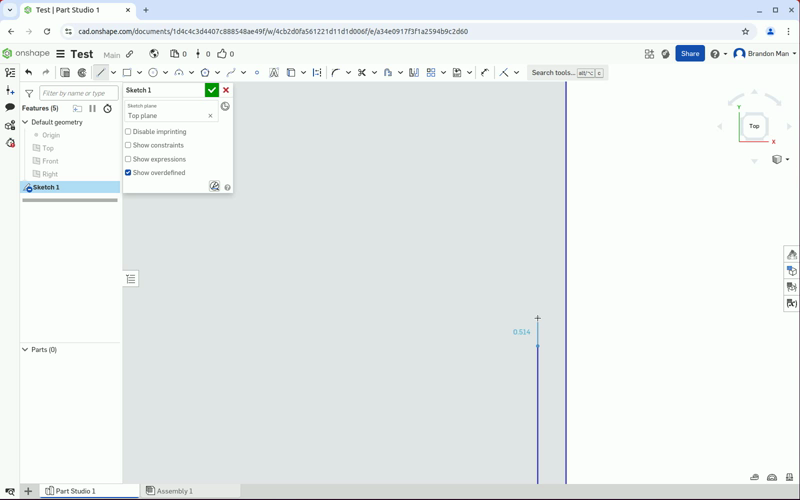
click(537, 317)
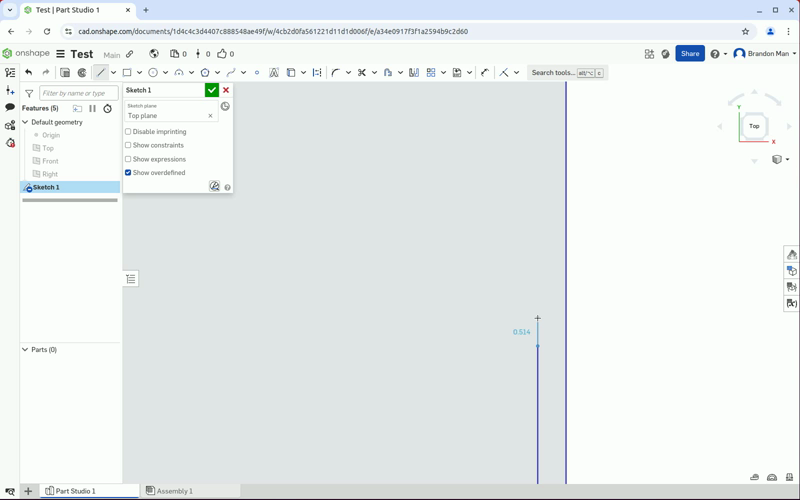
scroll(-6)
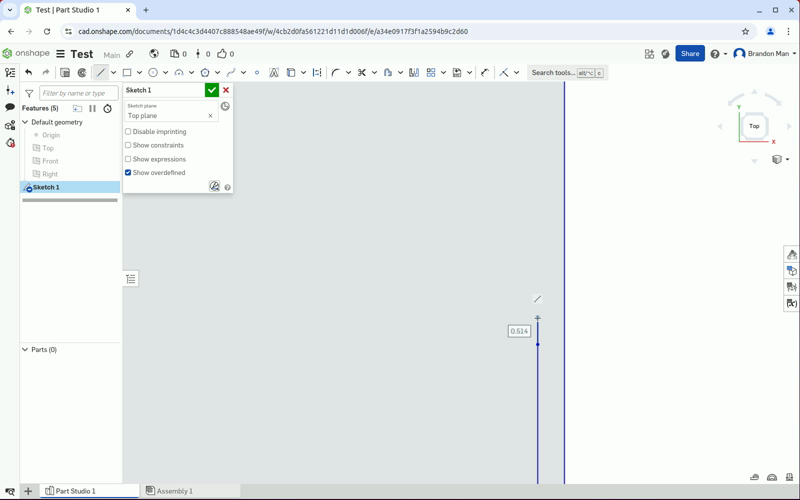
scroll(-6)
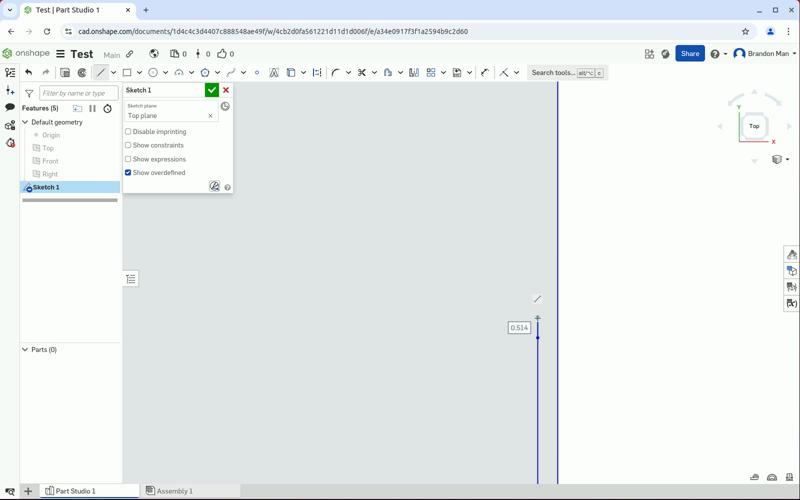
scroll(-6)
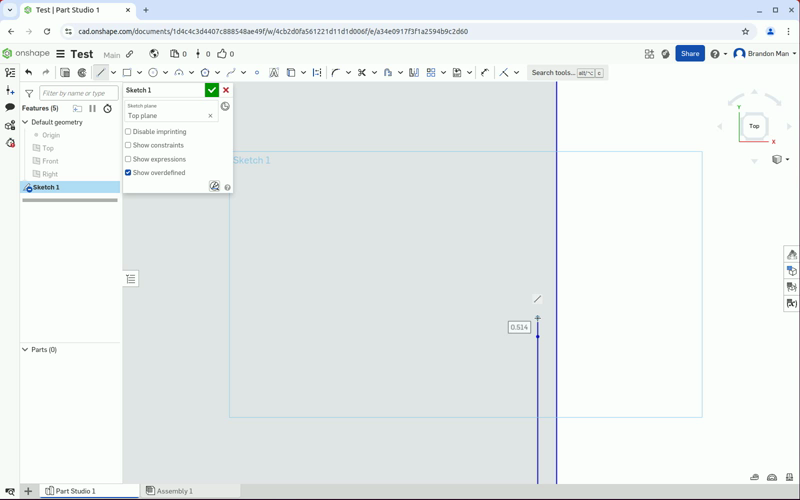
scroll(-6)
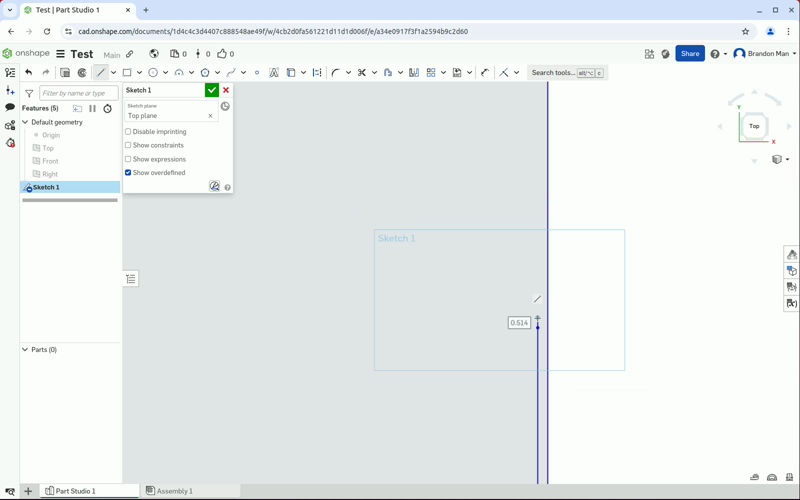
scroll(-6)
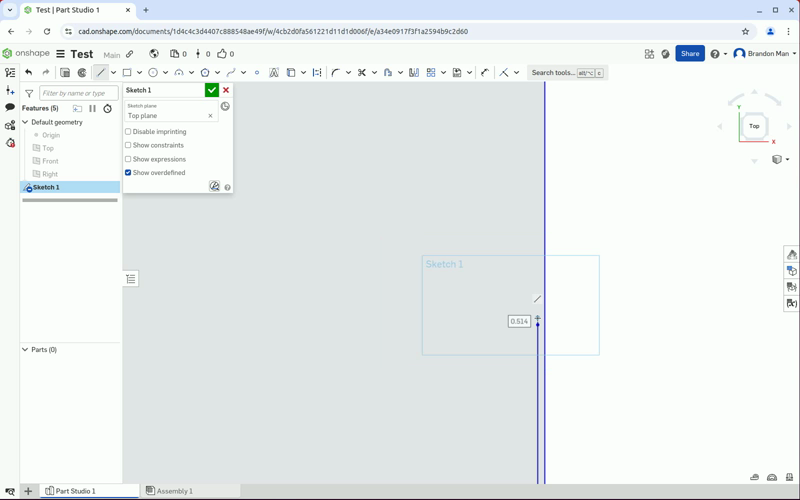
scroll(-6)
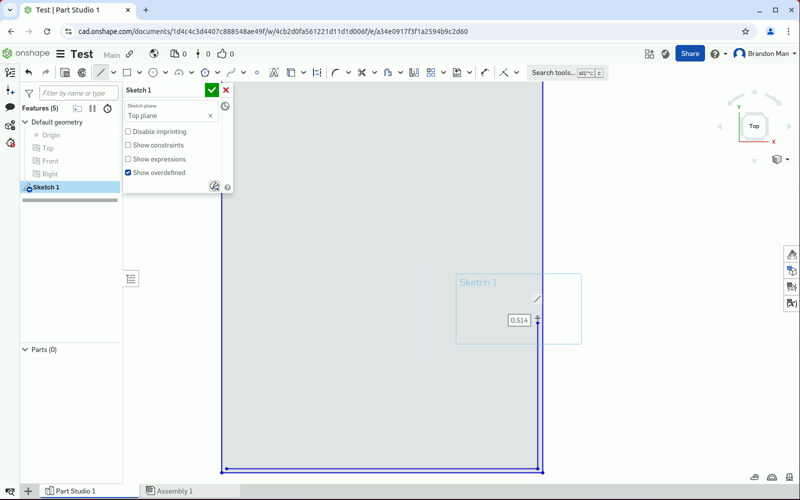
scroll(-6)
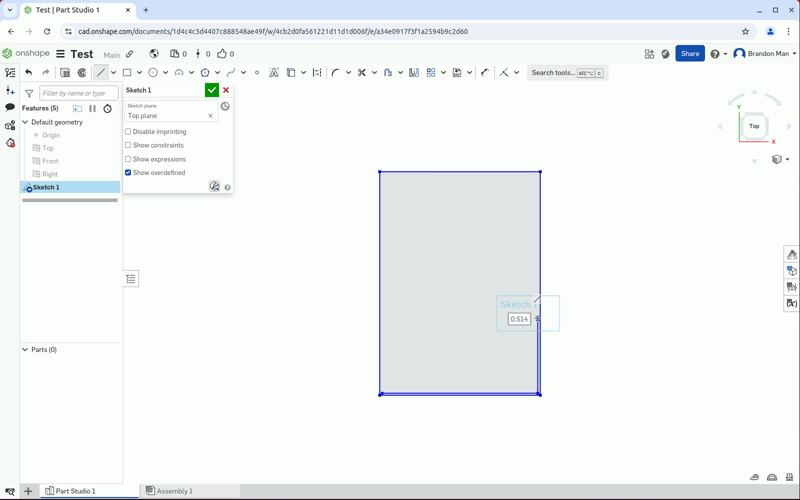
key_up(shift)
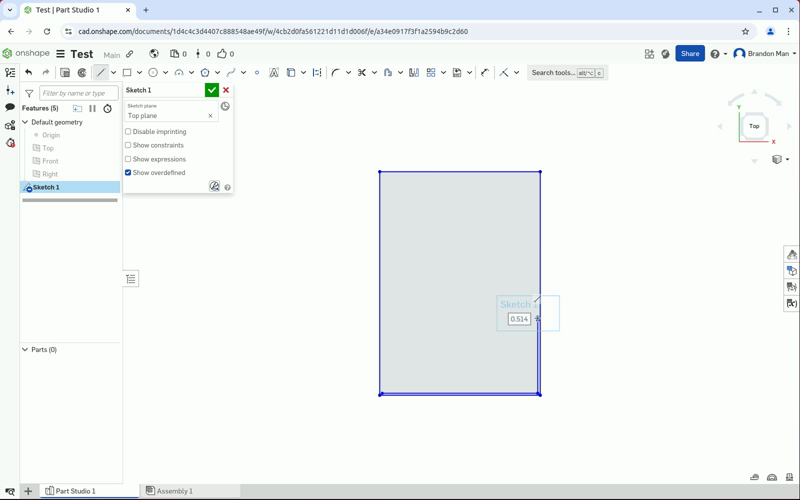
key_down(shift)
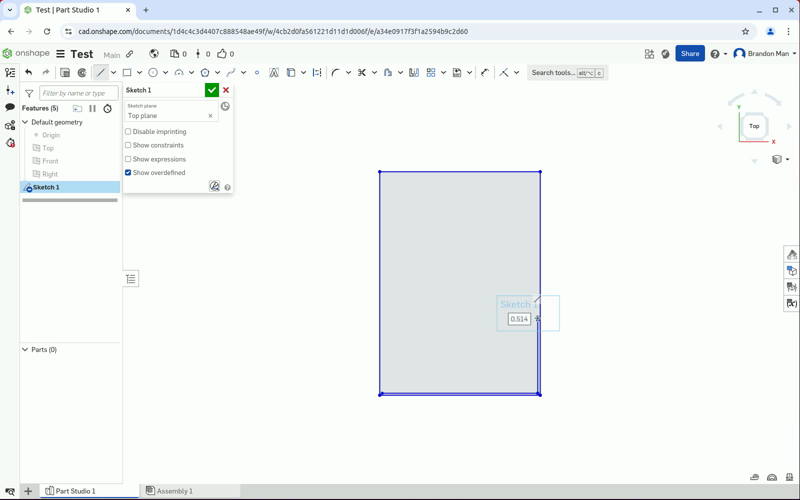
mouse_move(537, 174)
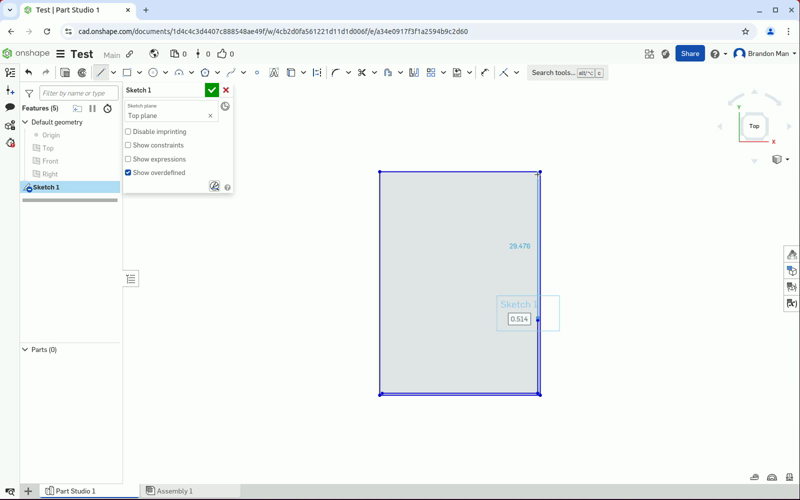
scroll(6)
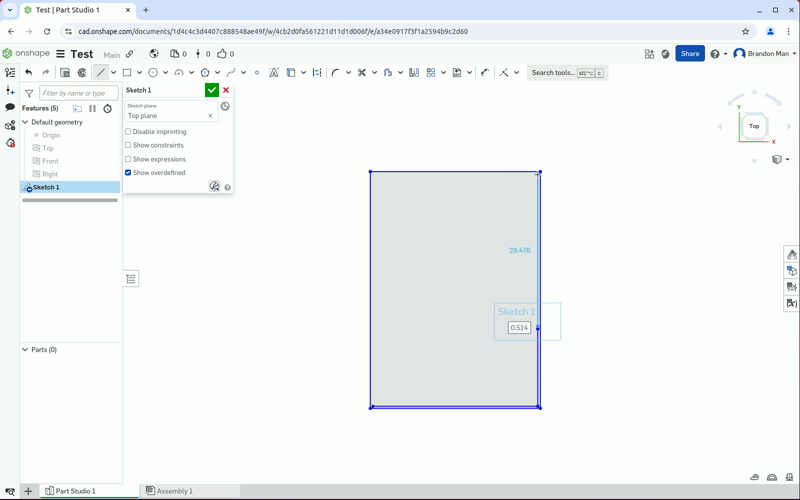
scroll(6)
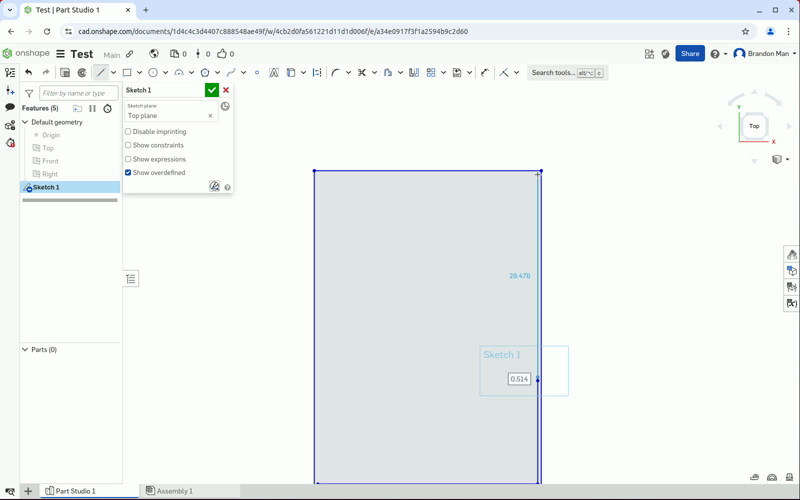
scroll(6)
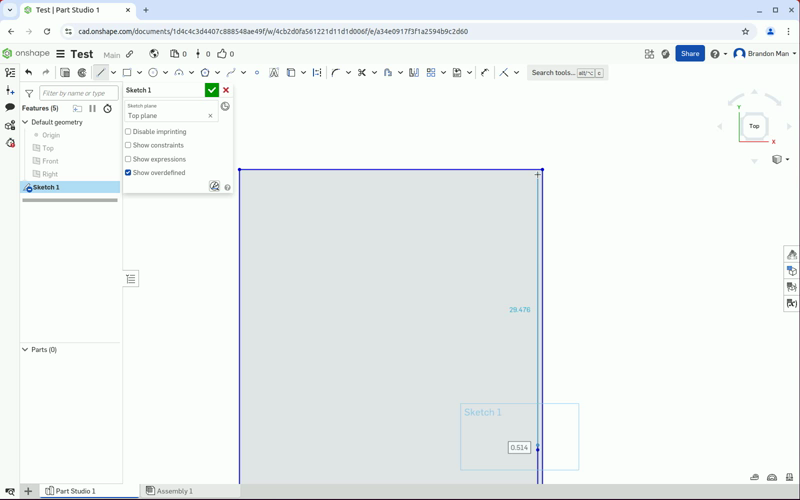
scroll(6)
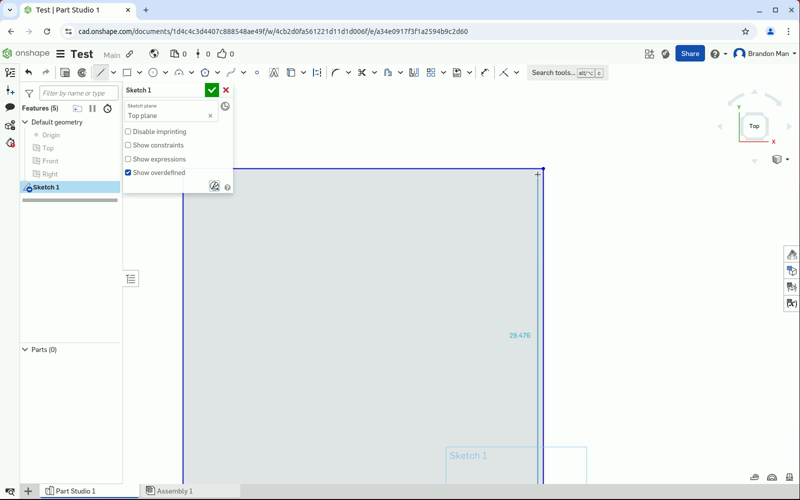
scroll(6)
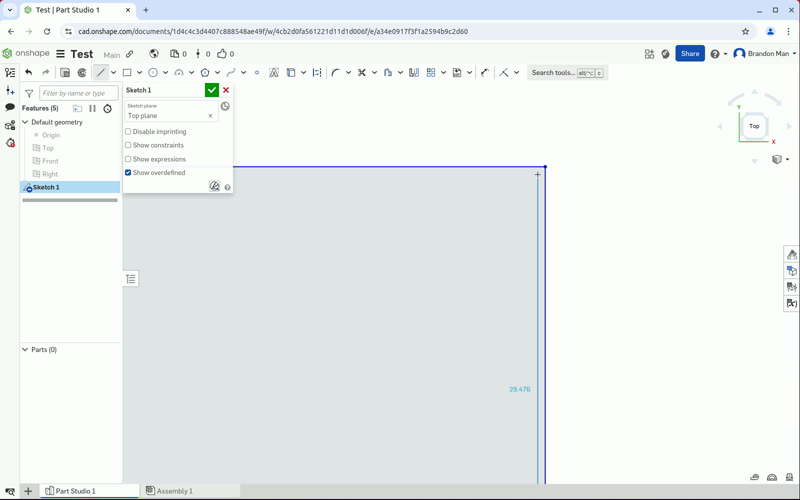
scroll(6)
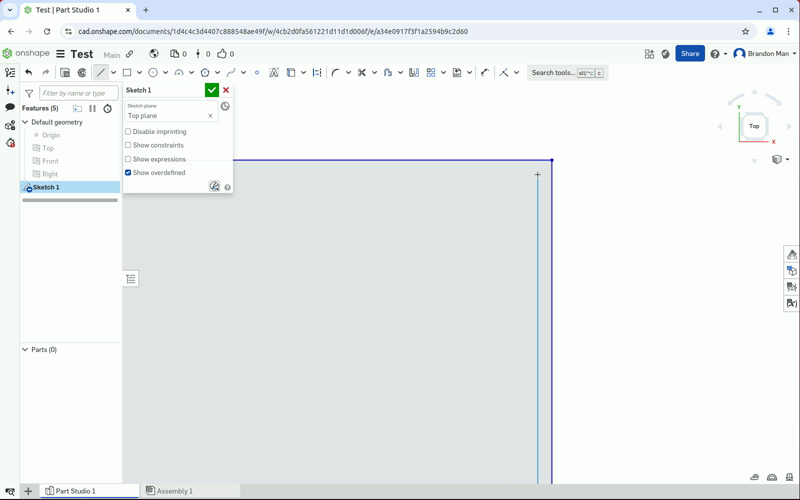
scroll(6)
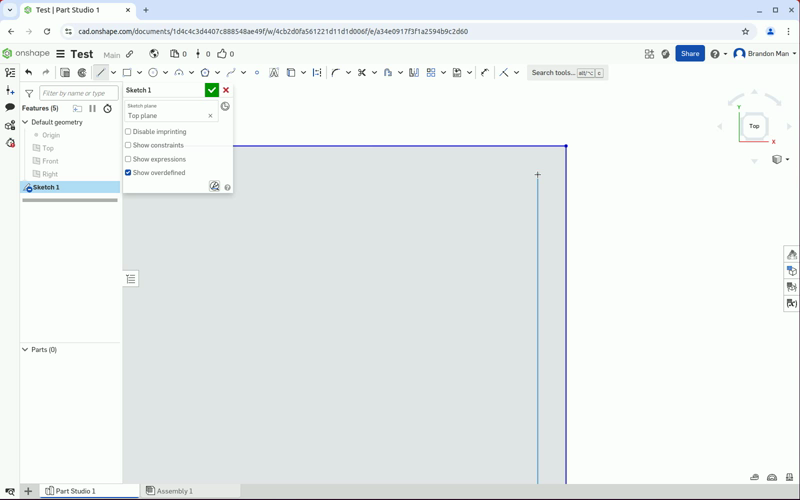
click(537, 174)
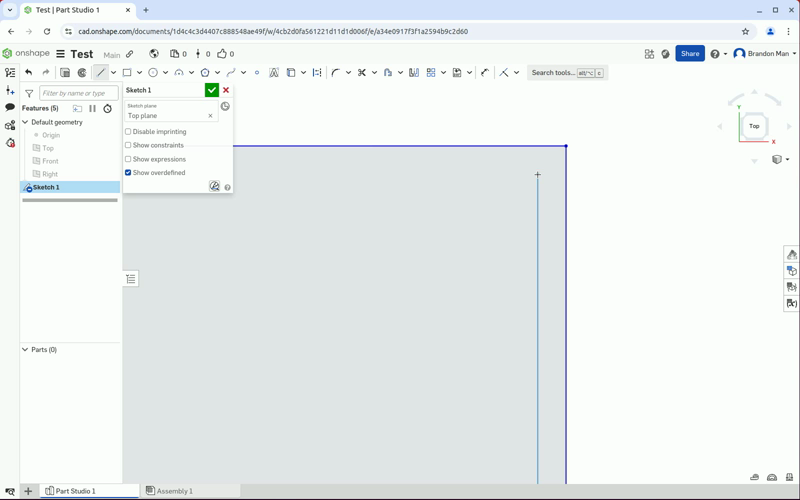
scroll(-6)
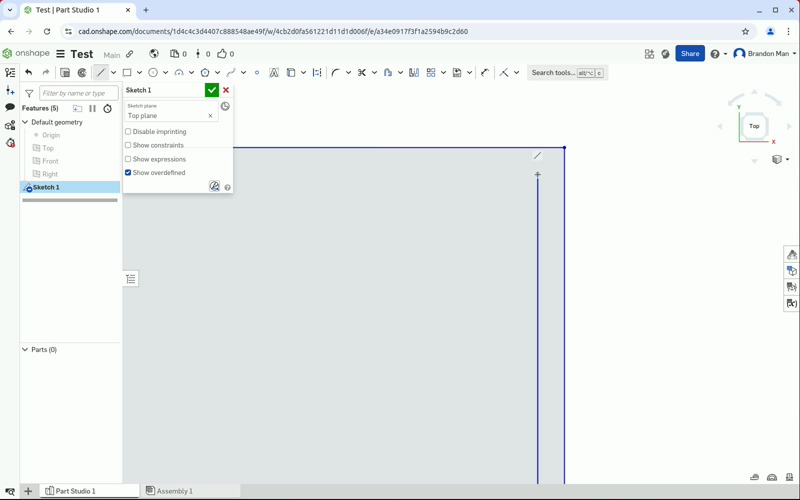
scroll(-6)
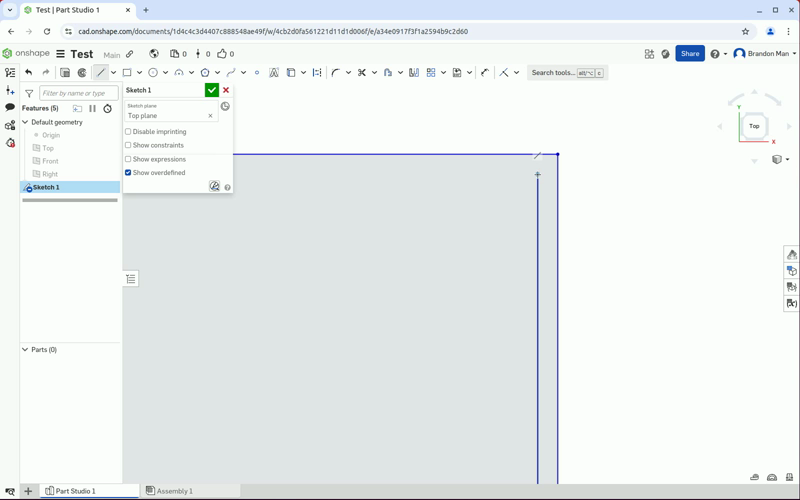
scroll(-6)
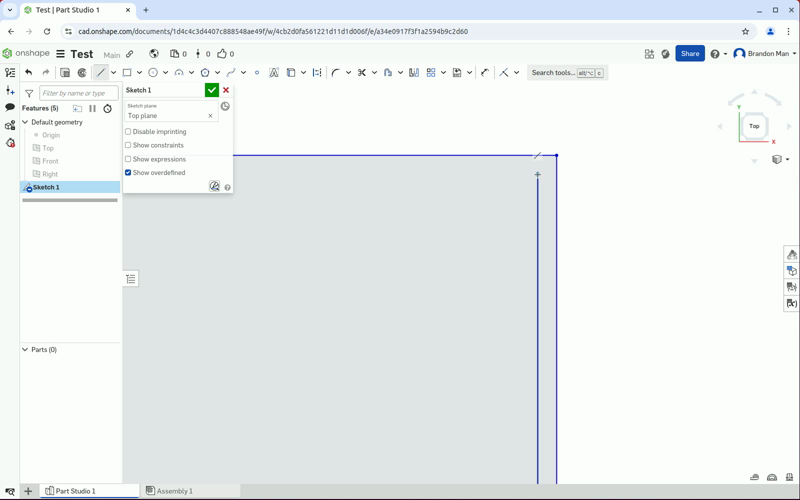
scroll(-6)
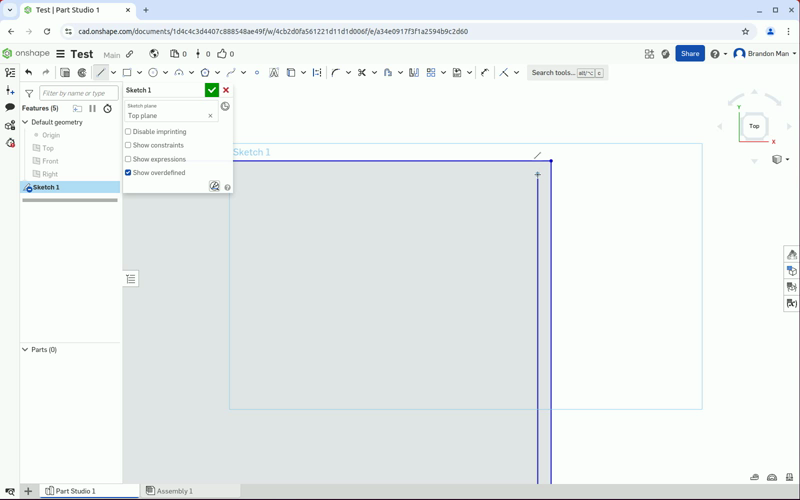
scroll(-6)
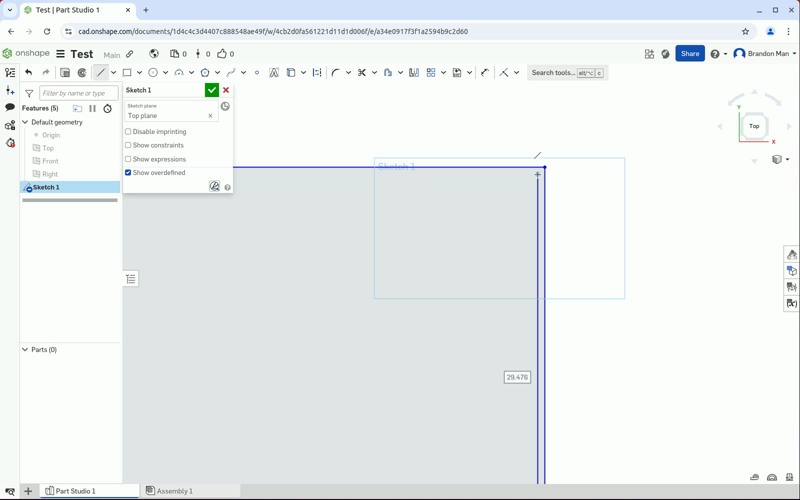
scroll(-6)
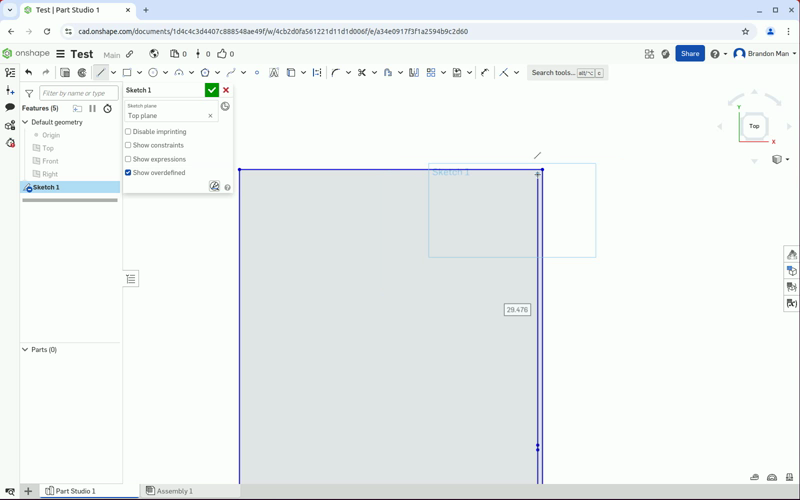
scroll(-6)
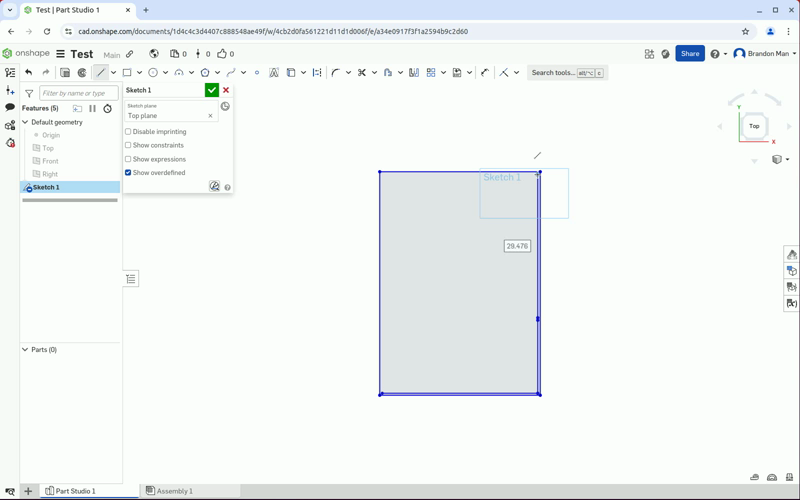
key_up(shift)
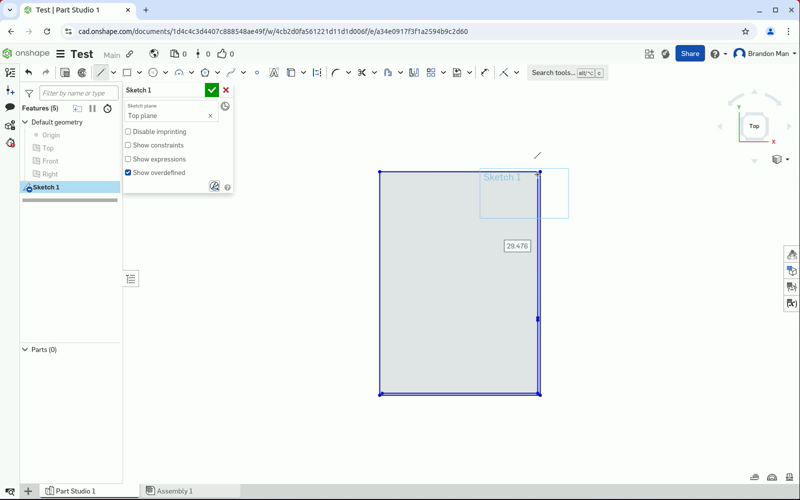
key_down(shift)
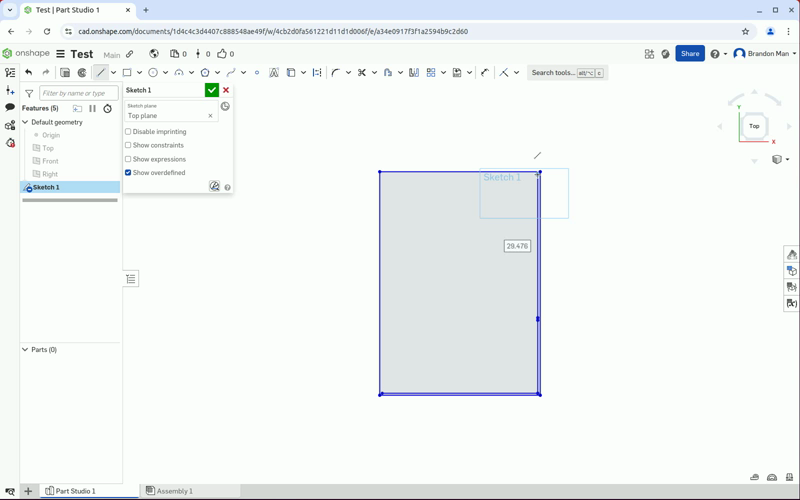
mouse_move(382, 174)
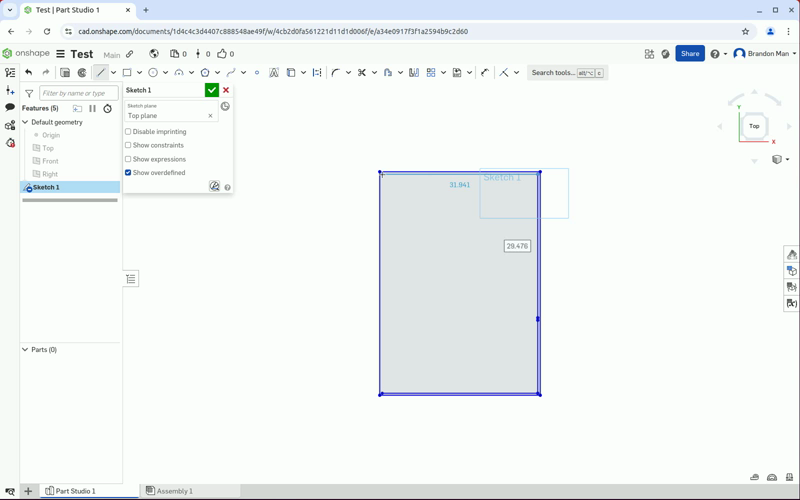
scroll(6)
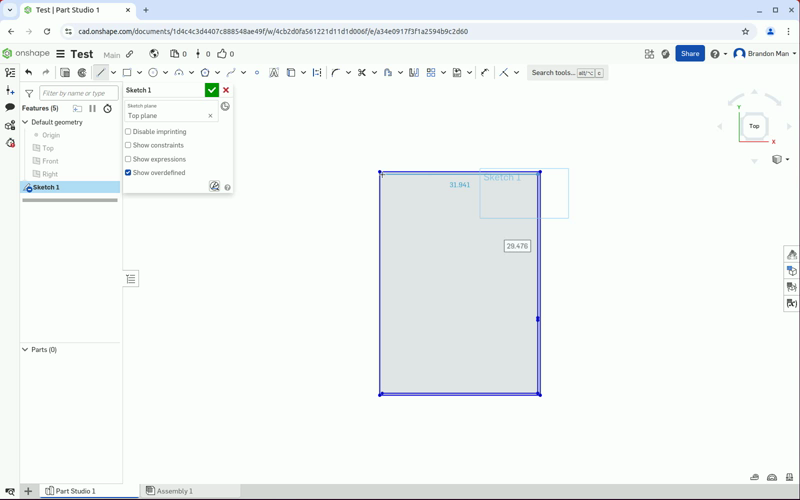
scroll(6)
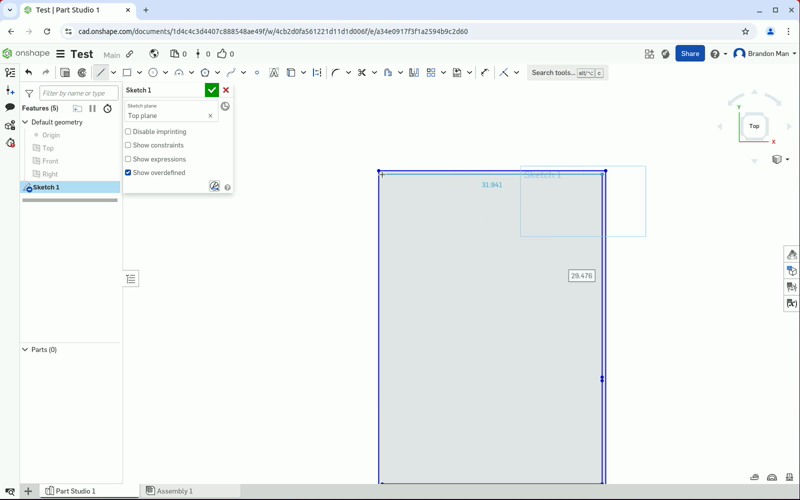
scroll(6)
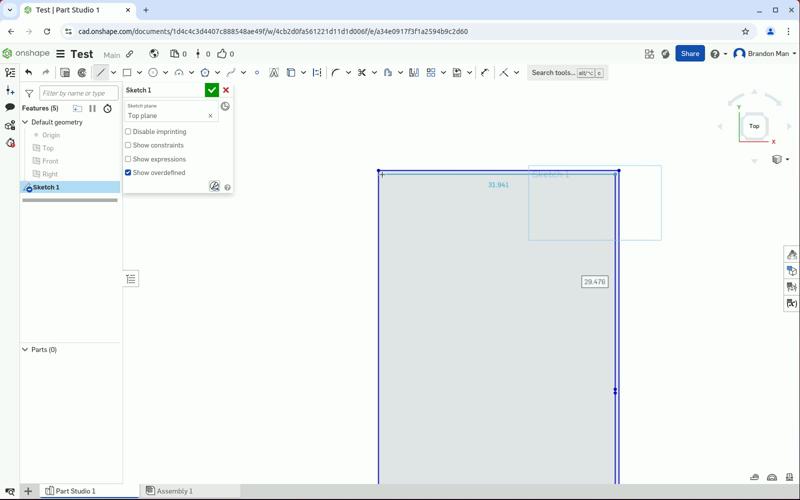
scroll(6)
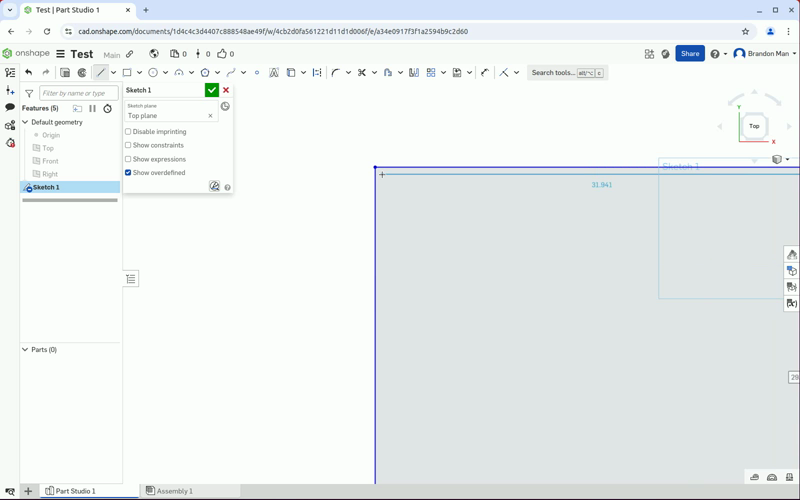
scroll(6)
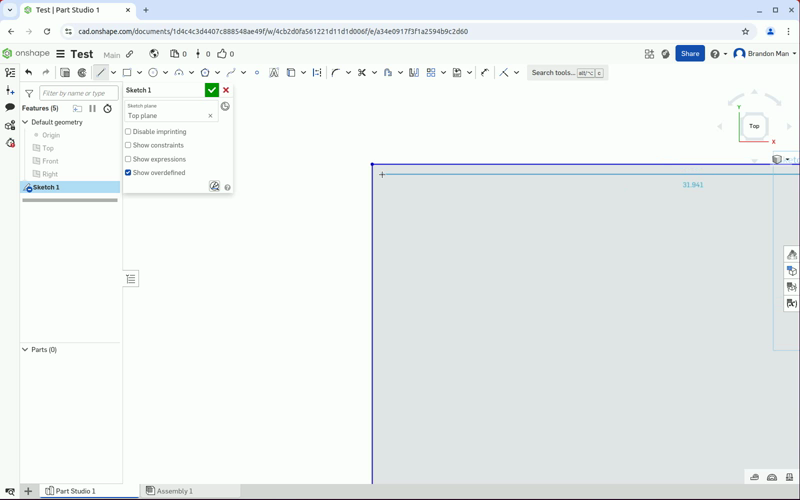
scroll(6)
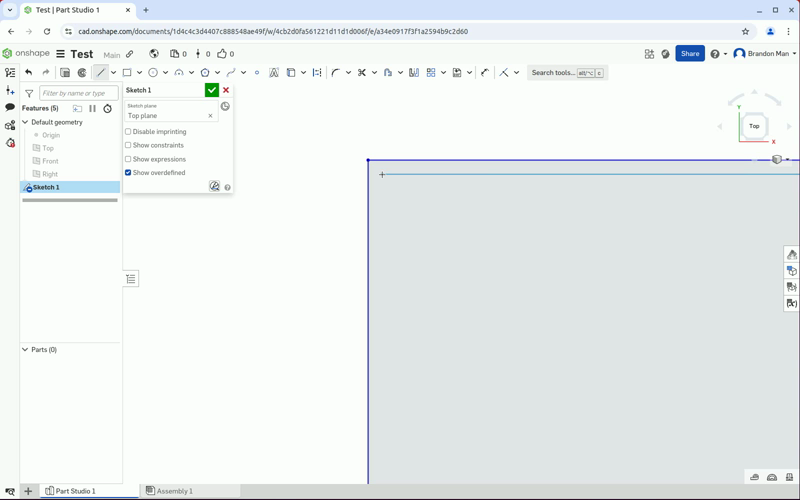
scroll(6)
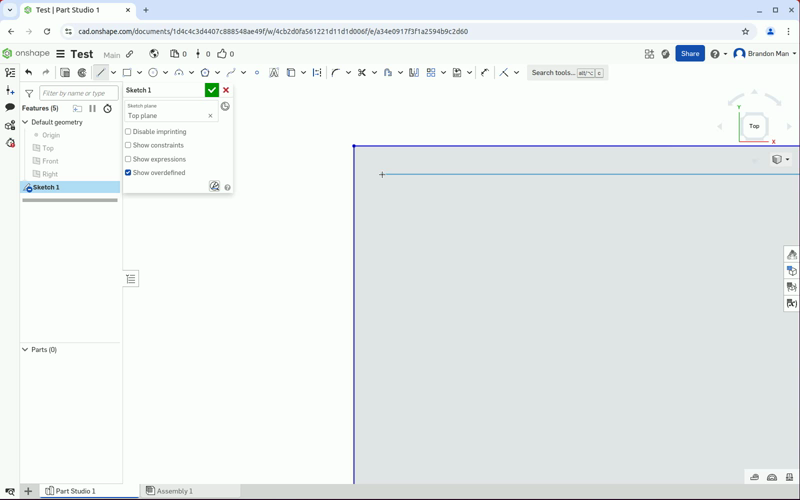
click(382, 174)
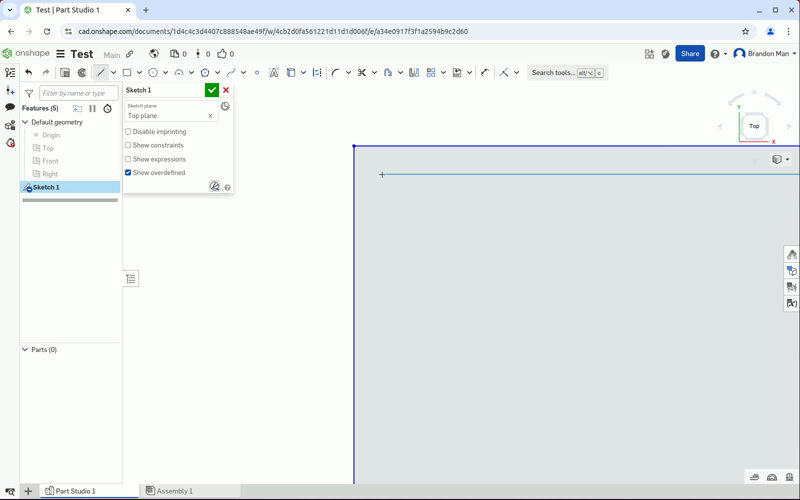
scroll(-6)
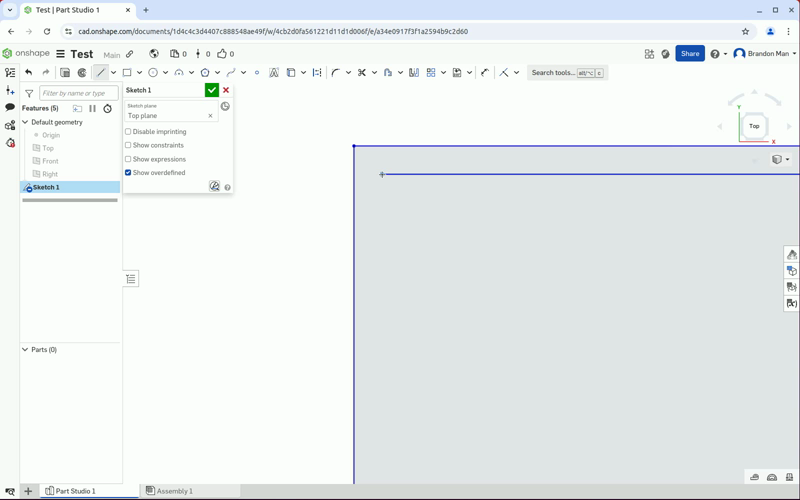
scroll(-6)
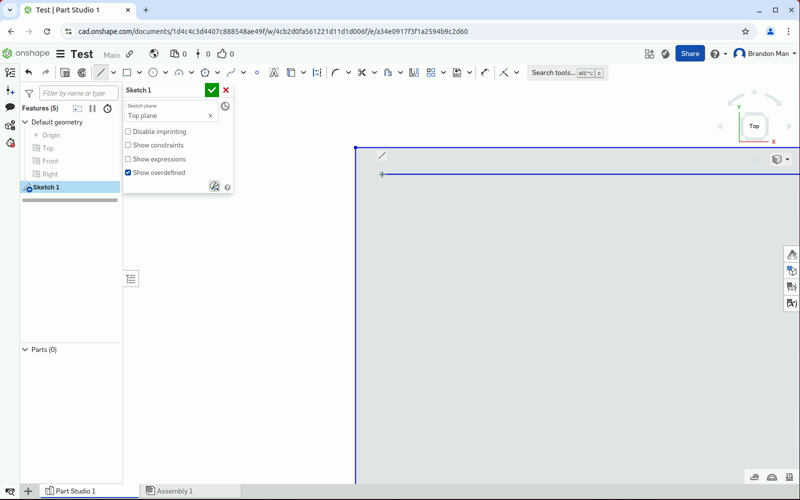
scroll(-6)
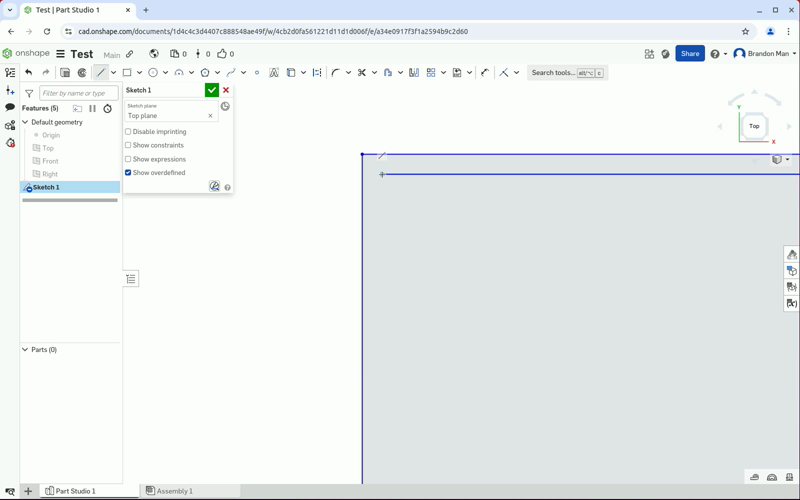
scroll(-6)
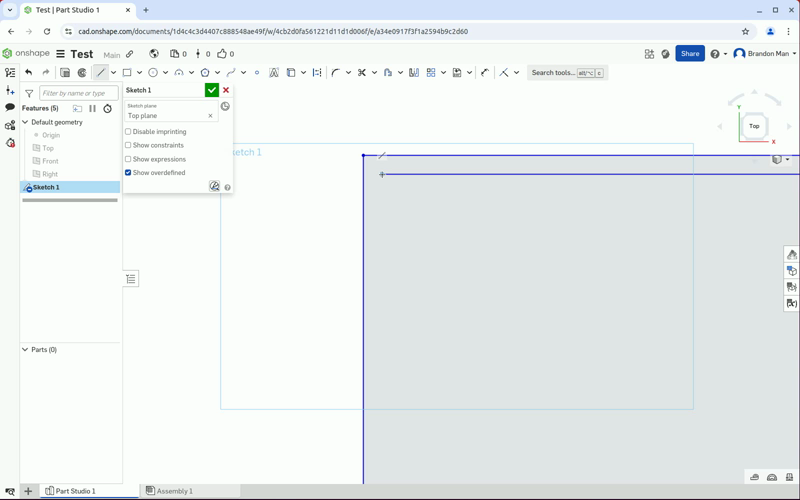
scroll(-6)
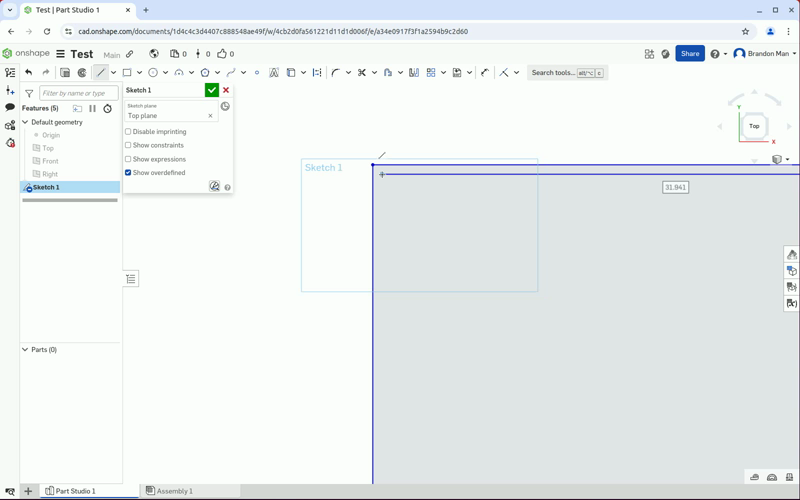
scroll(-6)
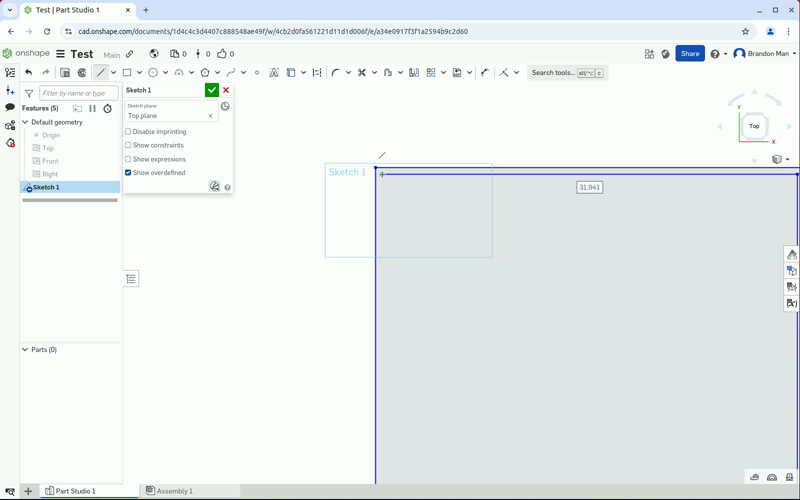
scroll(-6)
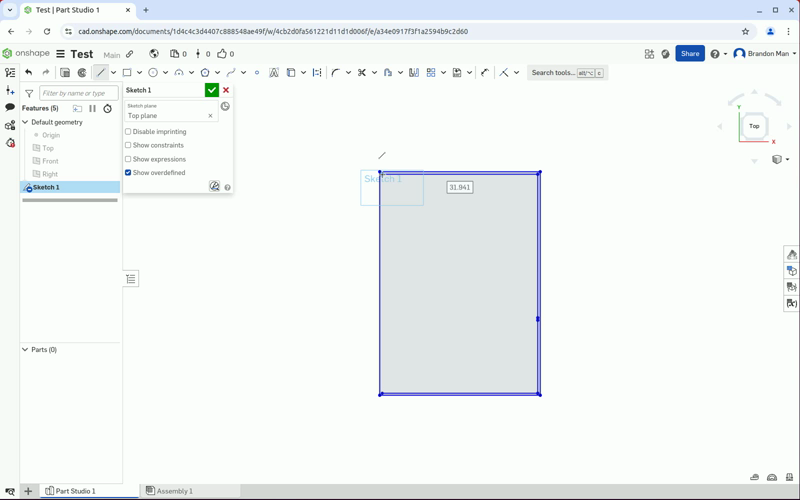
key_up(shift)
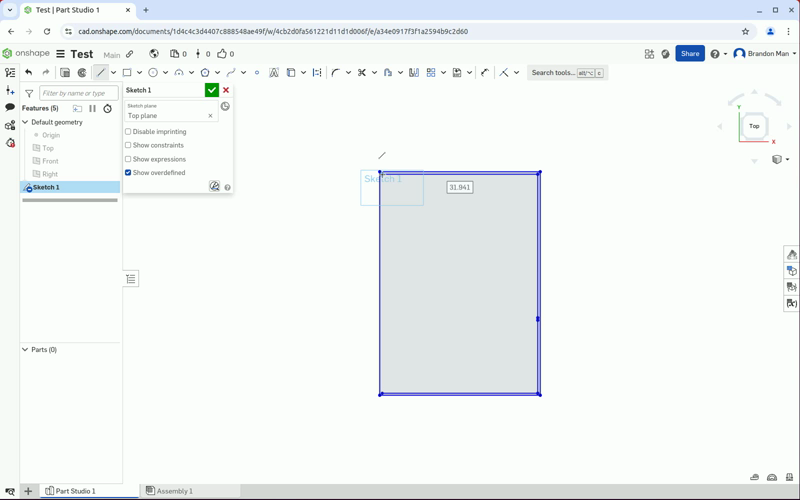
key_down(shift)
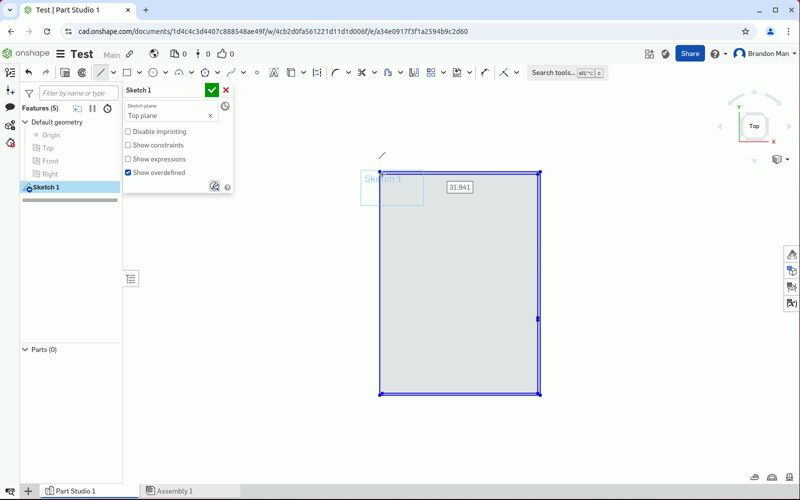
mouse_move(382, 317)
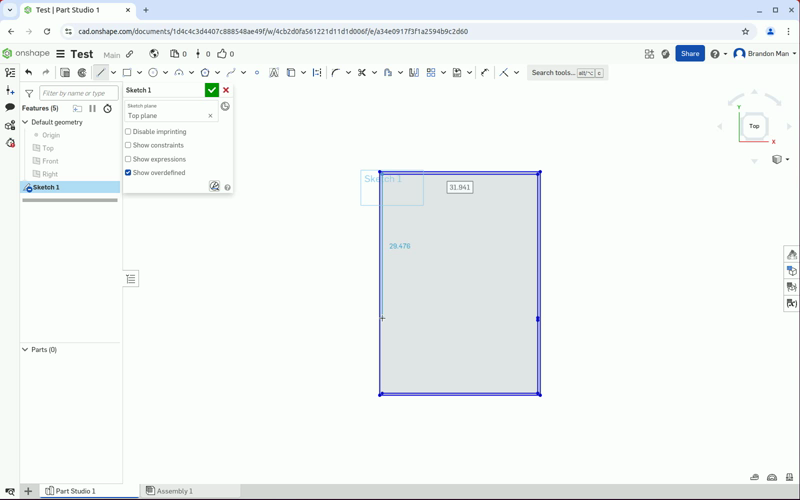
click(382, 317)
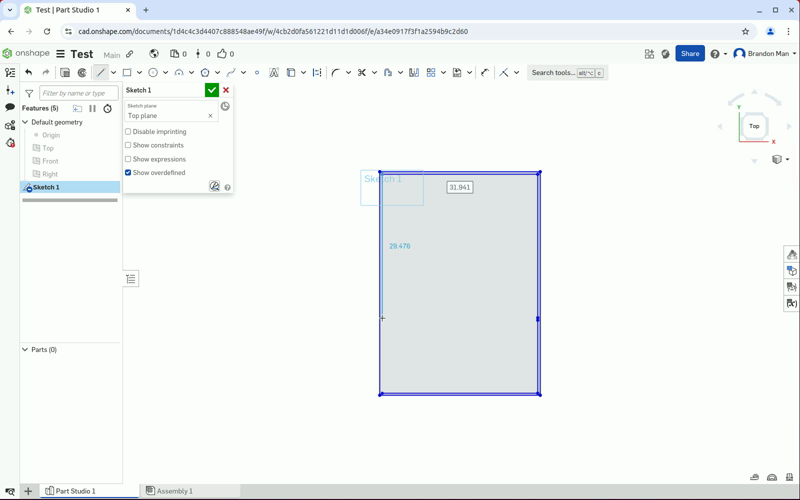
key_up(shift)
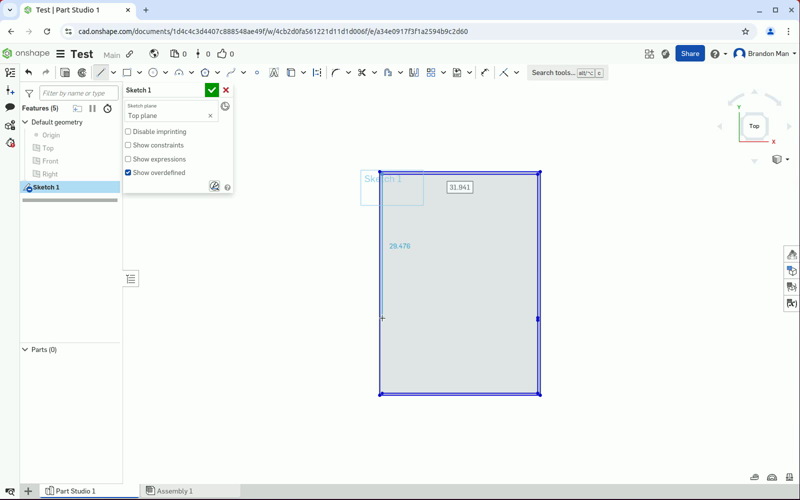
key_down(shift)
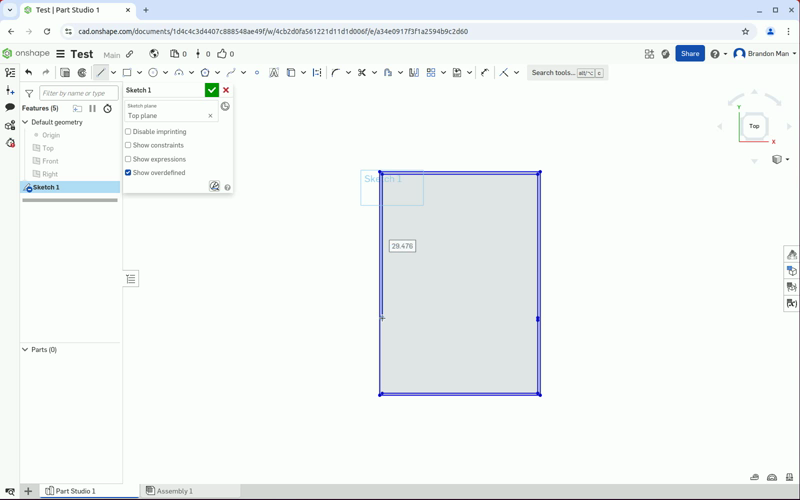
mouse_move(412, 317)
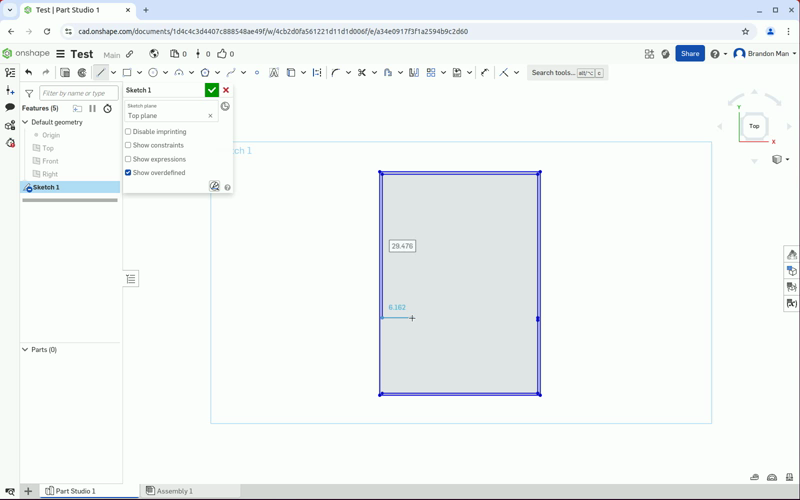
mouse_move(382, 320)
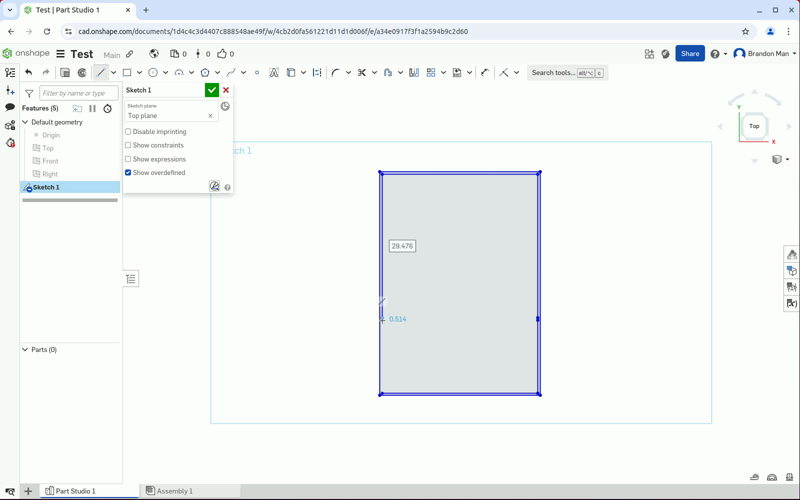
scroll(6)
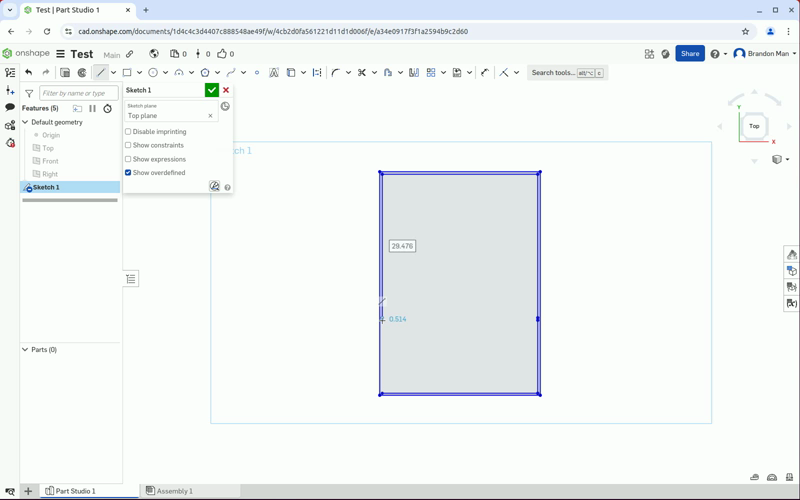
scroll(6)
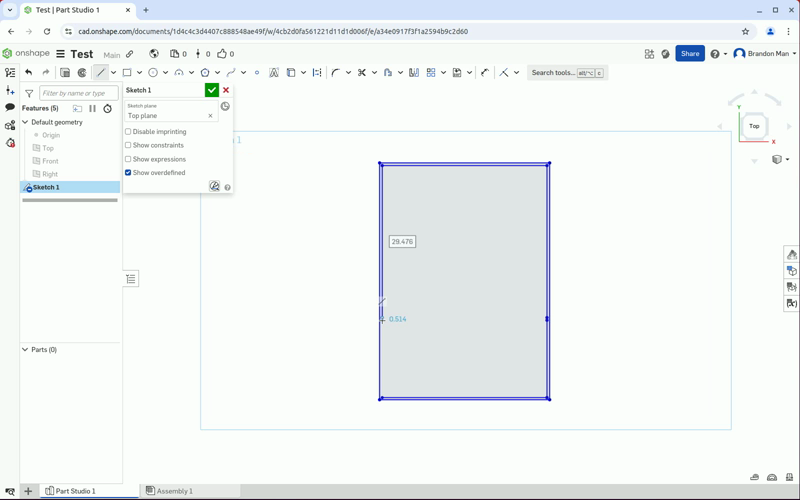
scroll(6)
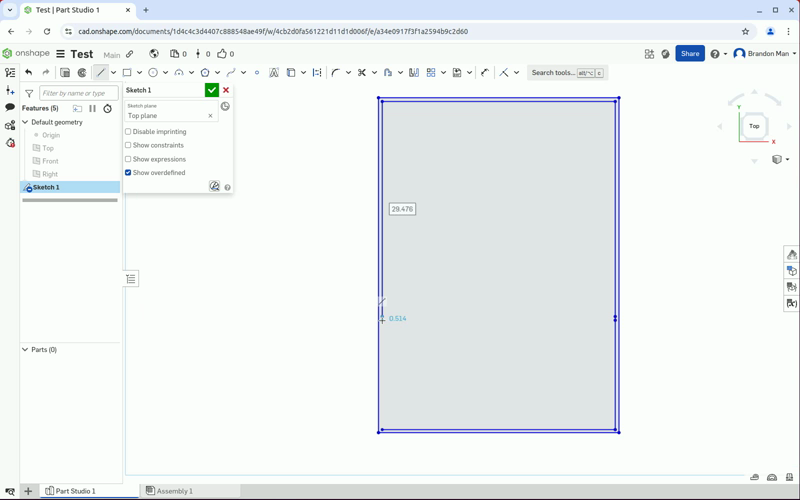
scroll(6)
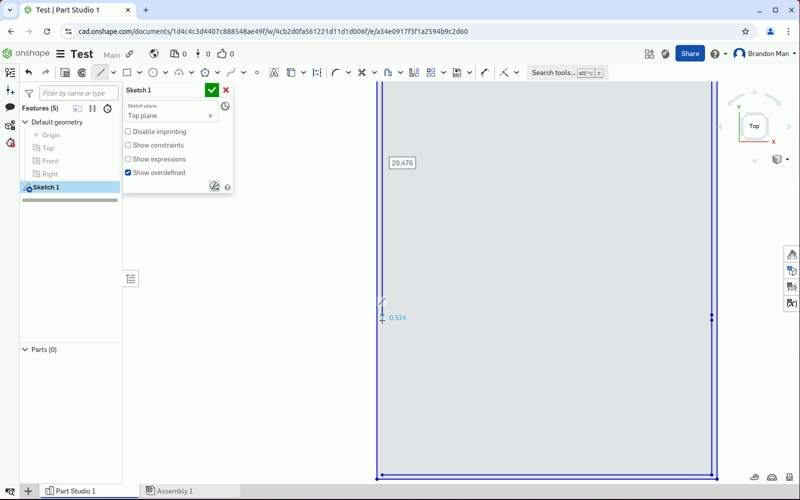
scroll(6)
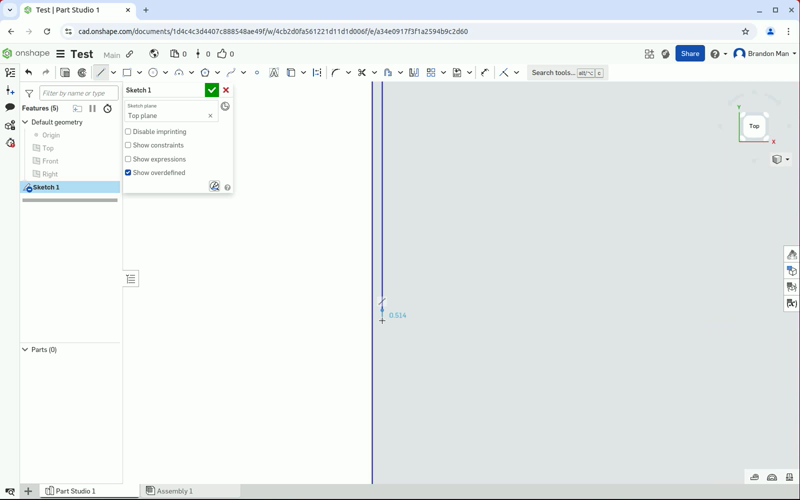
scroll(6)
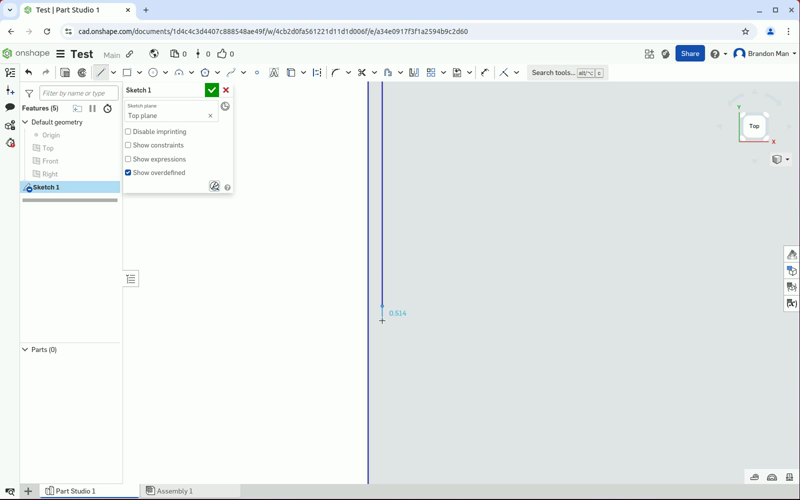
scroll(6)
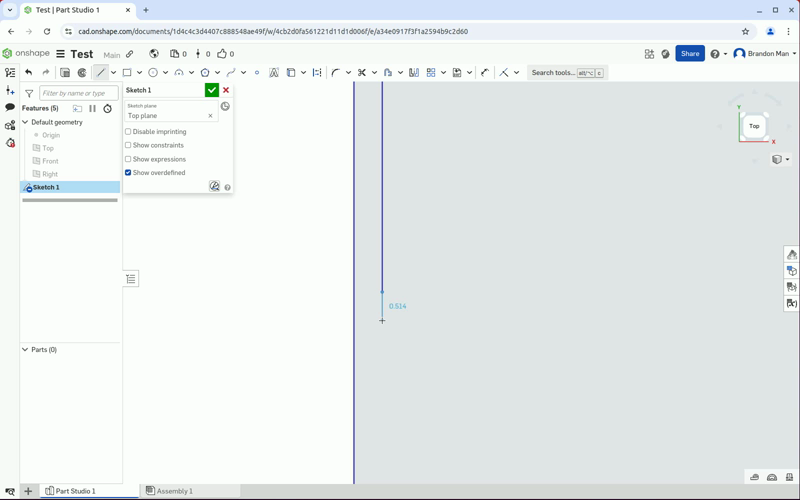
click(382, 320)
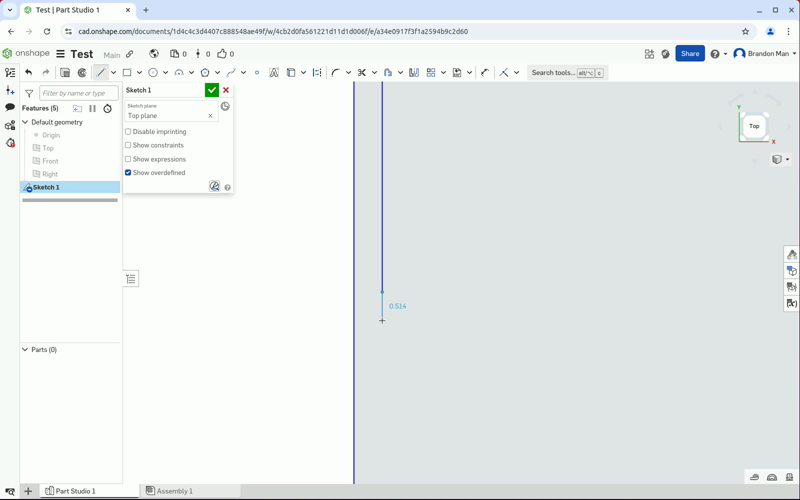
scroll(-6)
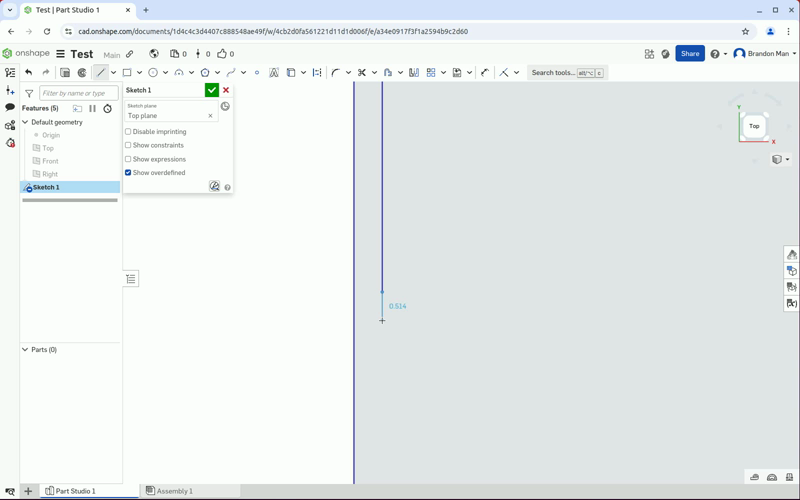
scroll(-6)
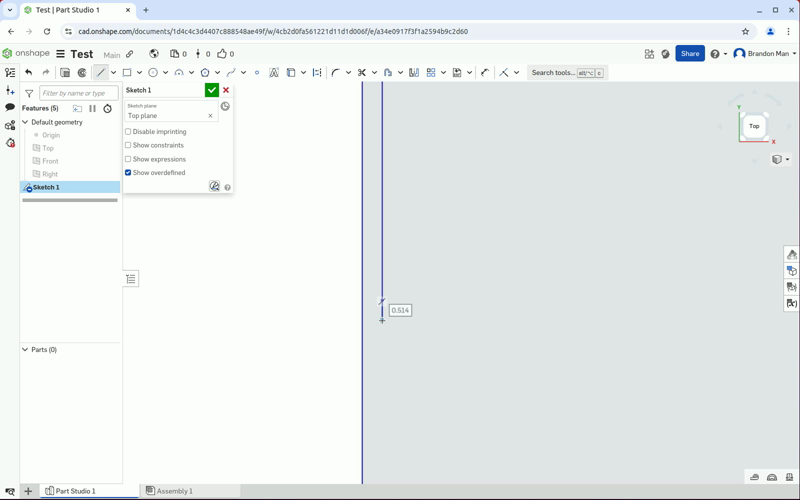
scroll(-6)
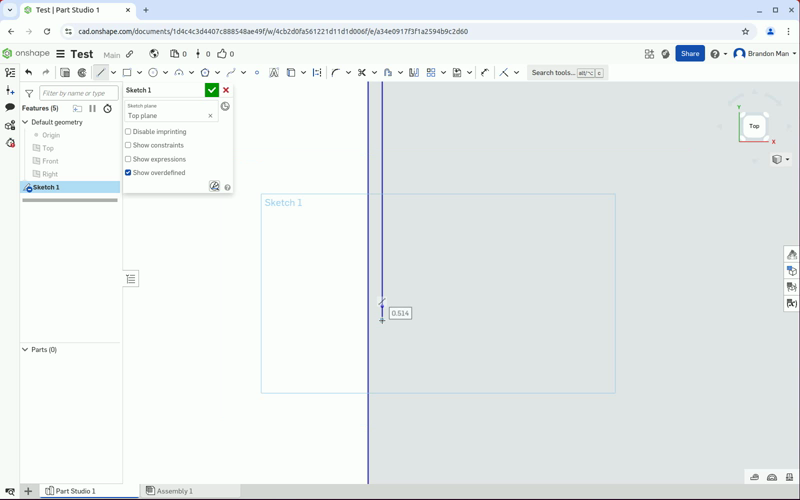
scroll(-6)
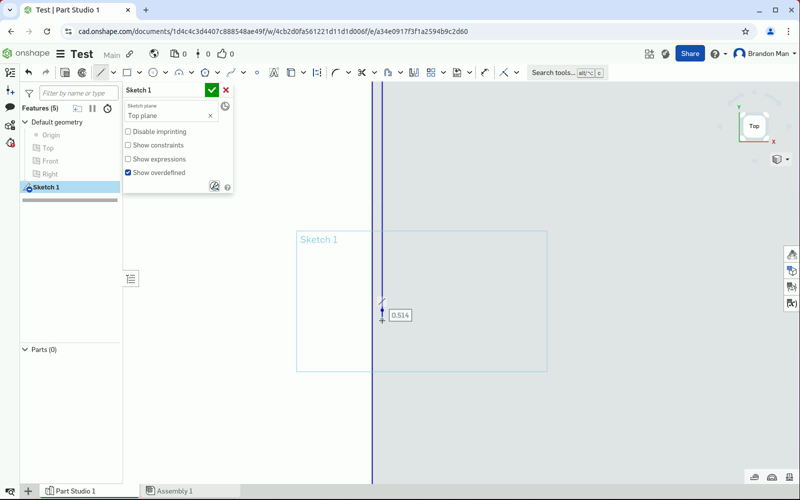
scroll(-6)
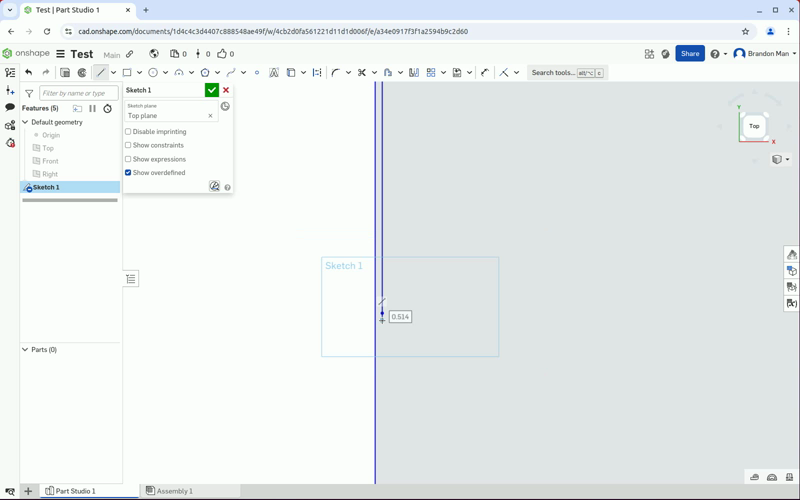
scroll(-6)
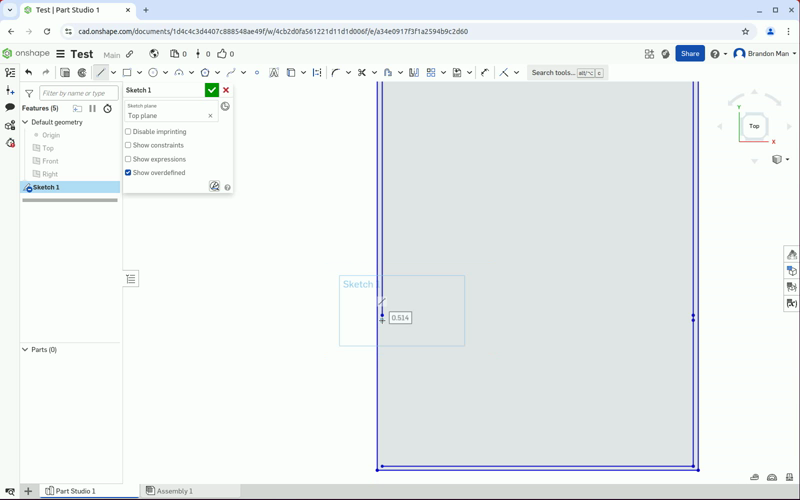
scroll(-6)
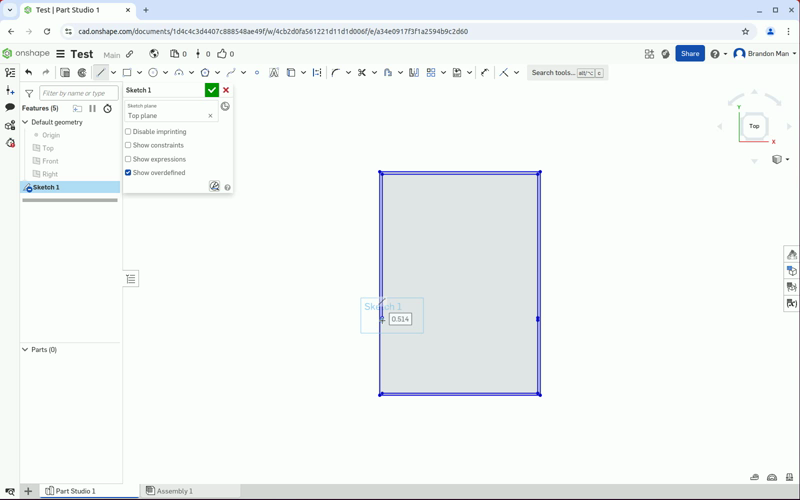
key_up(shift)
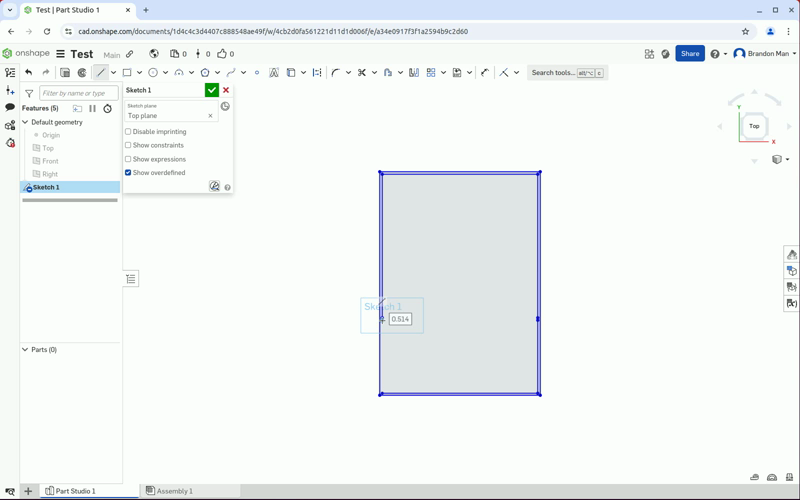
key_down(shift)
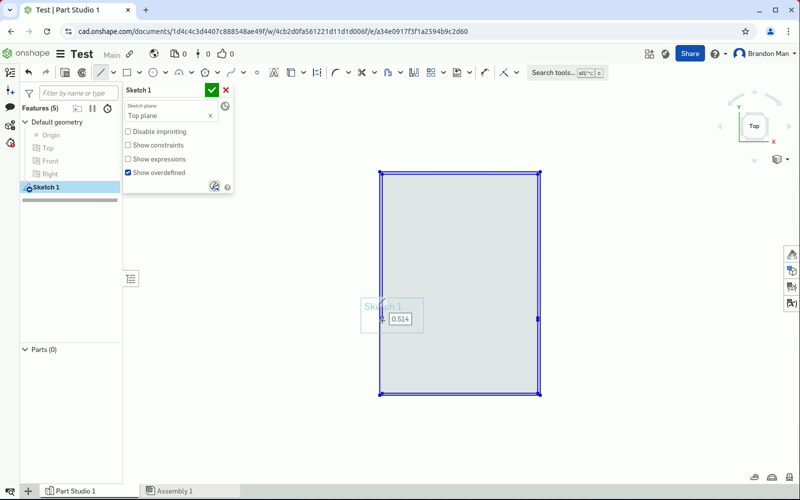
mouse_move(382, 393)
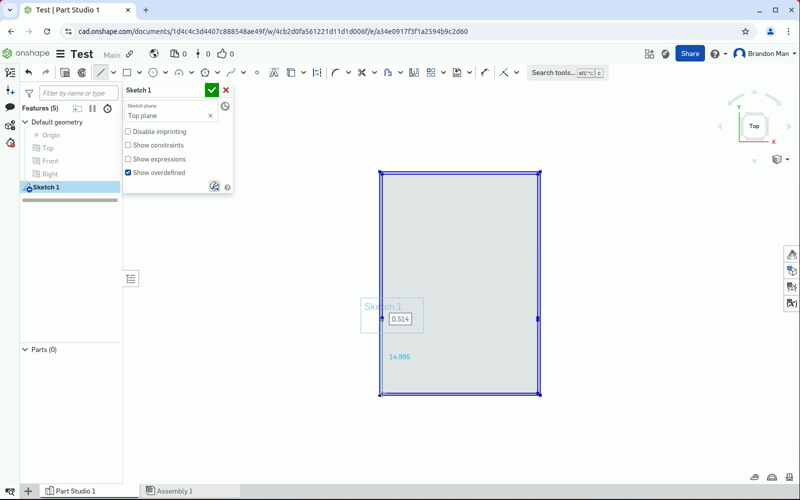
scroll(6)
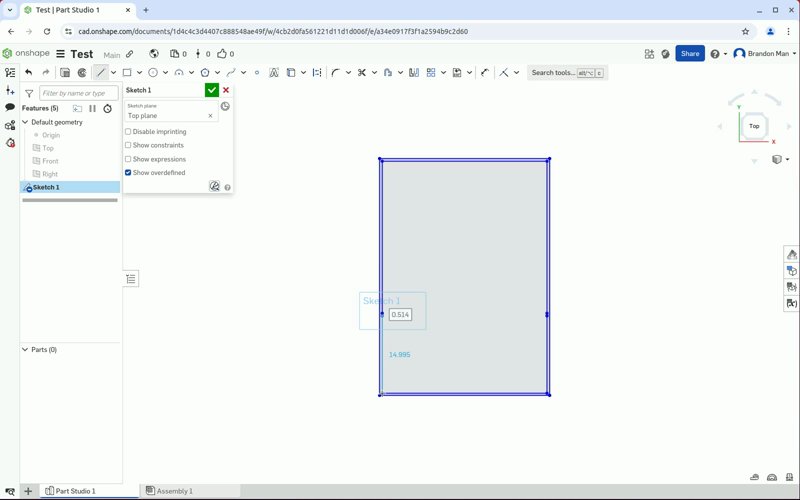
scroll(6)
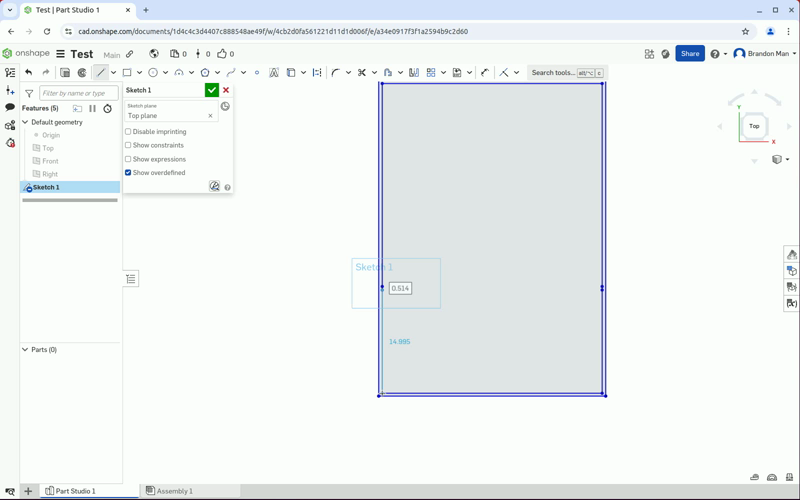
scroll(6)
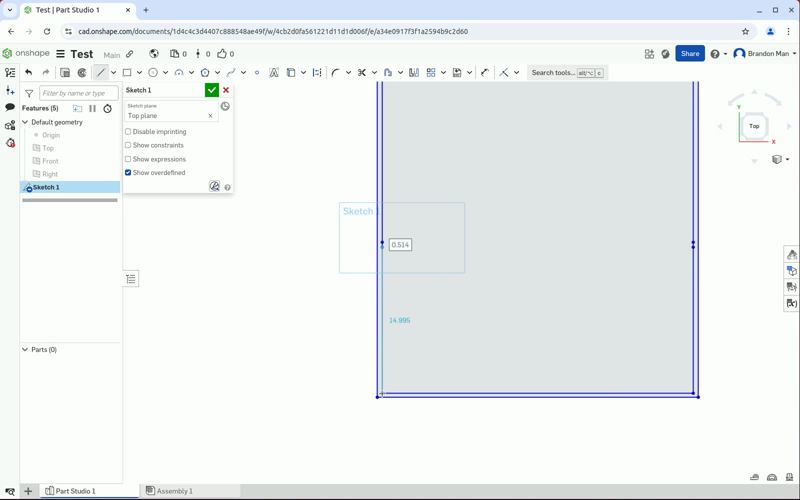
scroll(6)
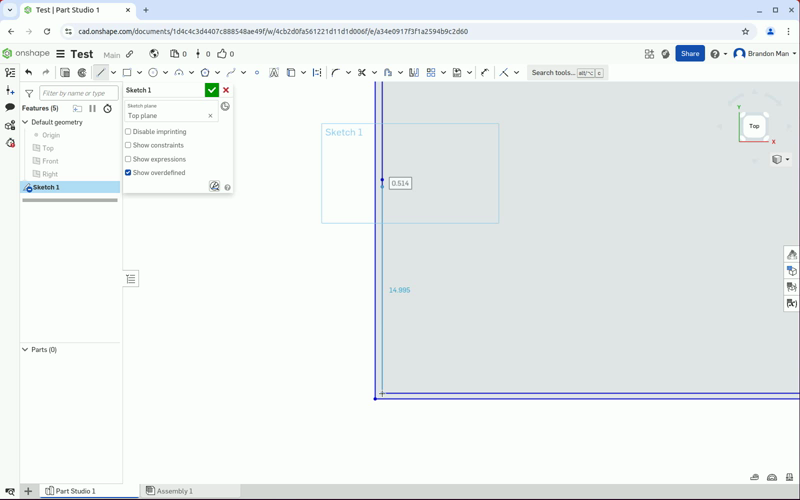
scroll(6)
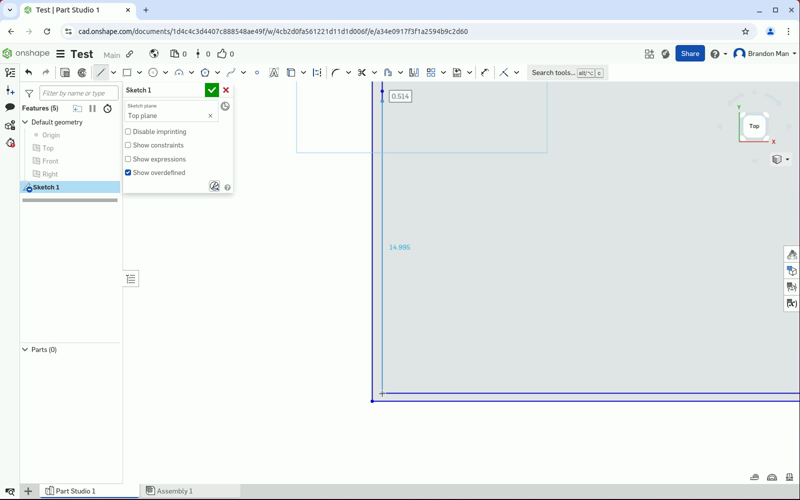
scroll(6)
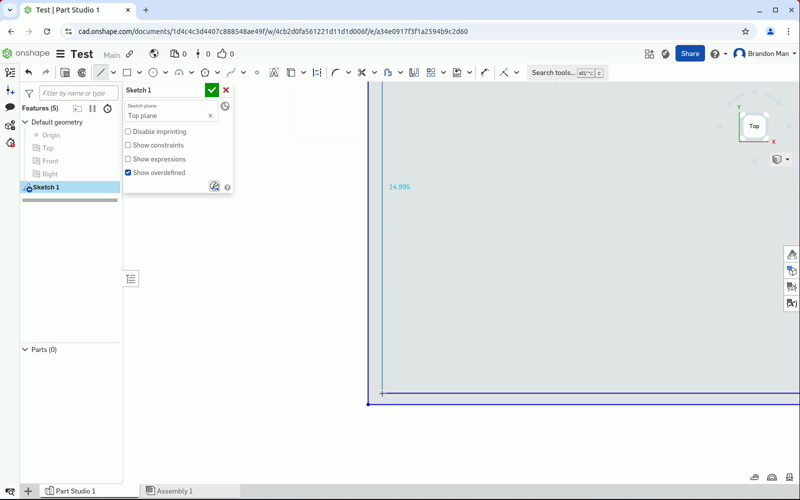
scroll(6)
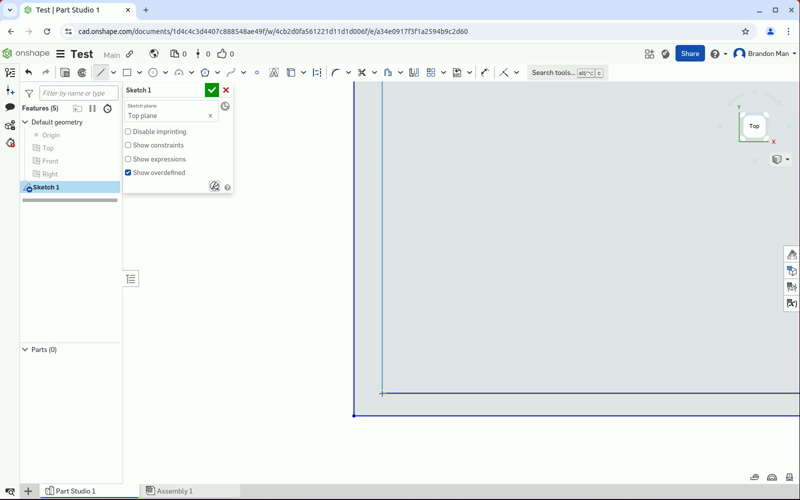
key_up(shift)
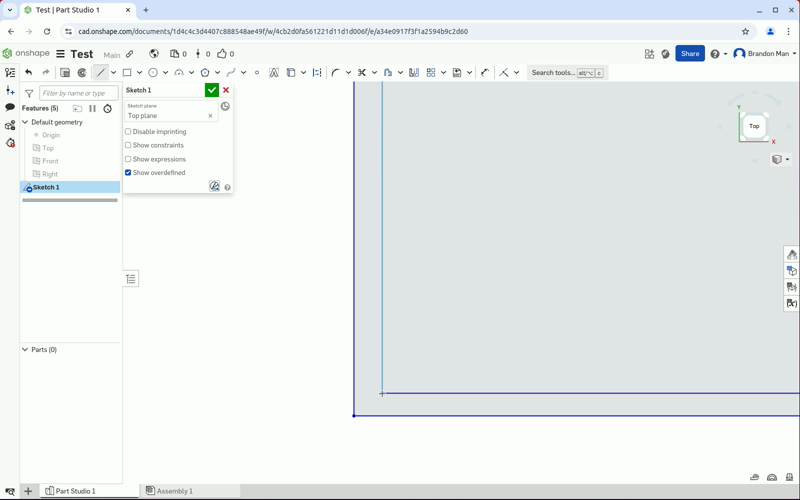
click(382, 393)
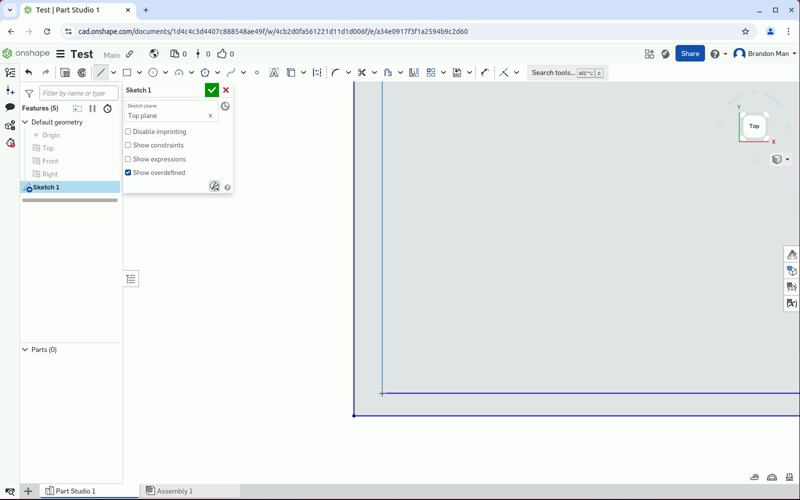
scroll(-6)
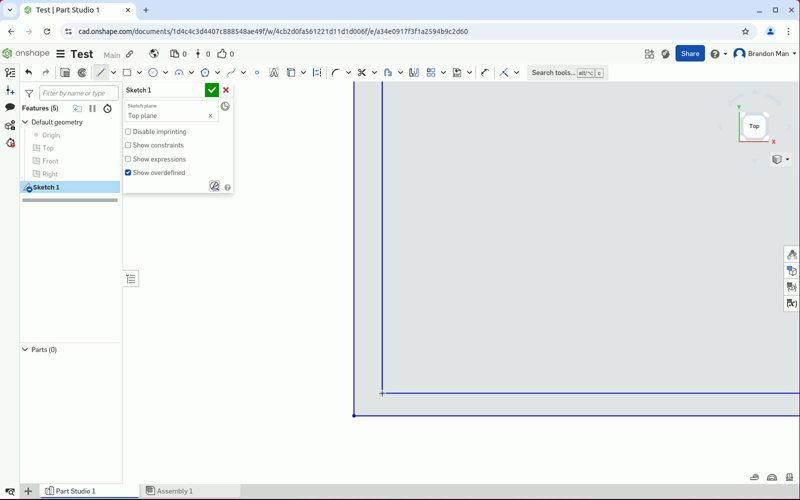
scroll(-6)
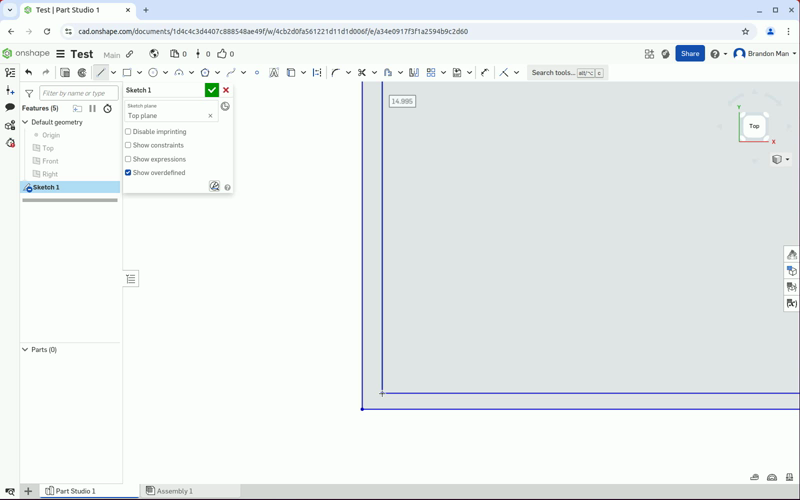
scroll(-6)
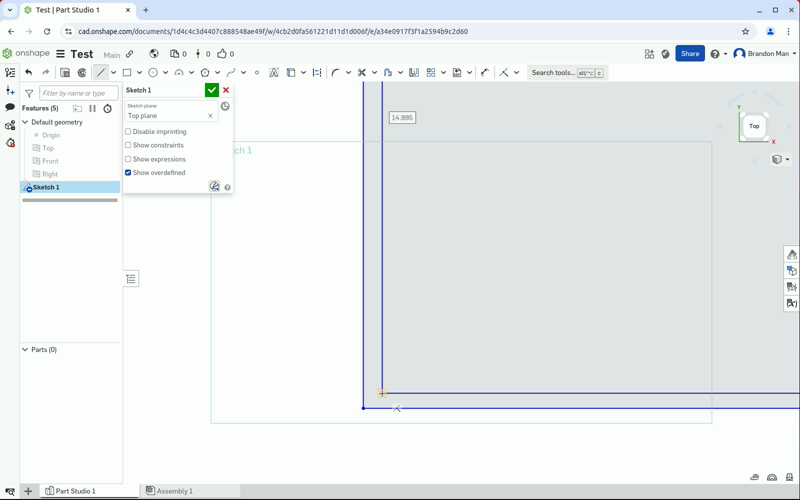
scroll(-6)
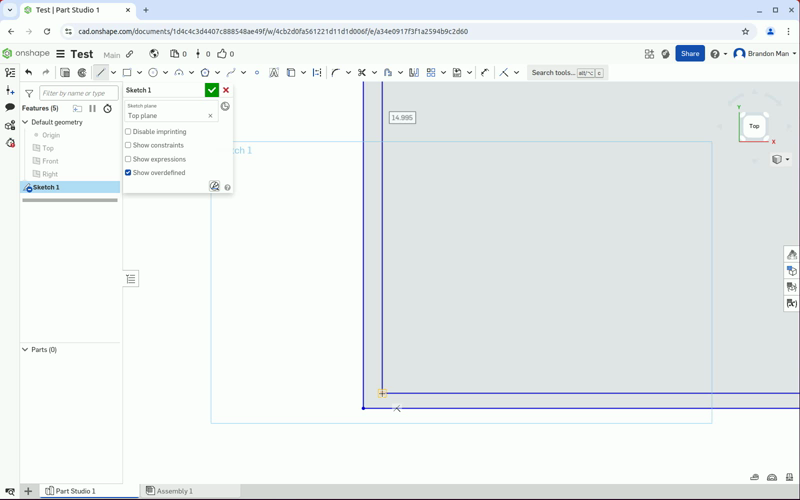
scroll(-6)
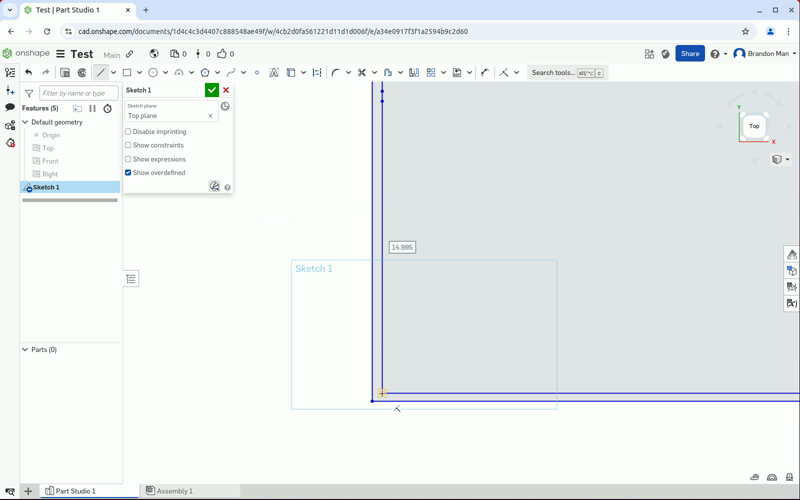
scroll(-6)
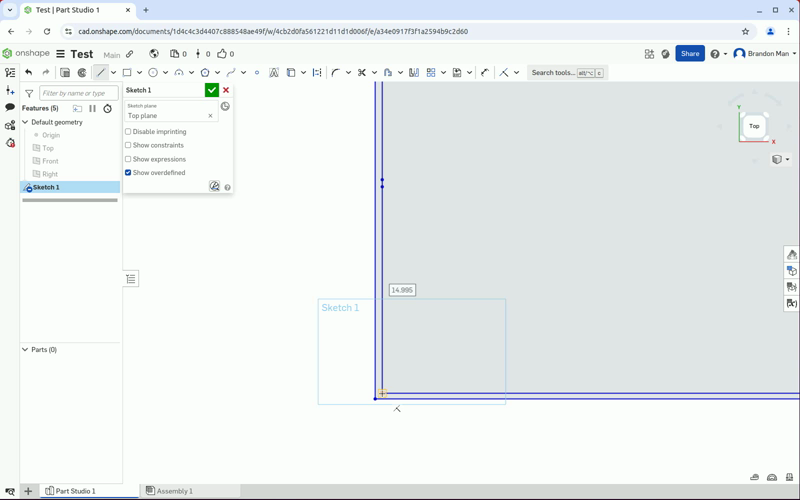
scroll(-6)
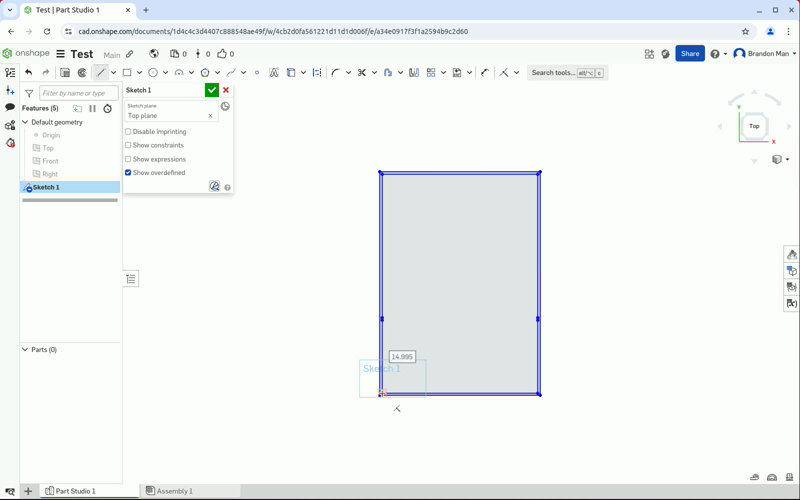
key(esc)
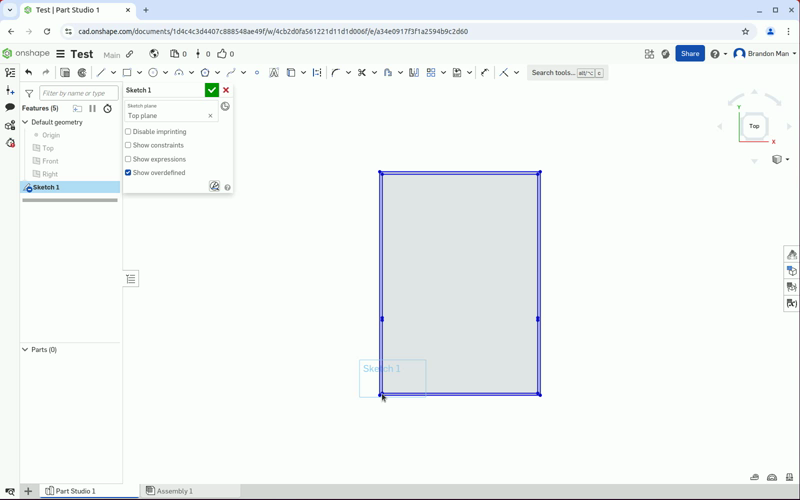
mouse_move(381, 394)
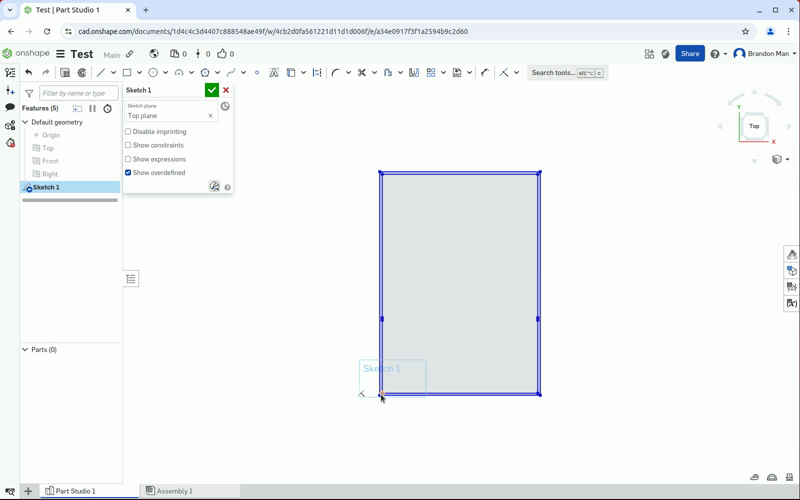
click(381, 394)
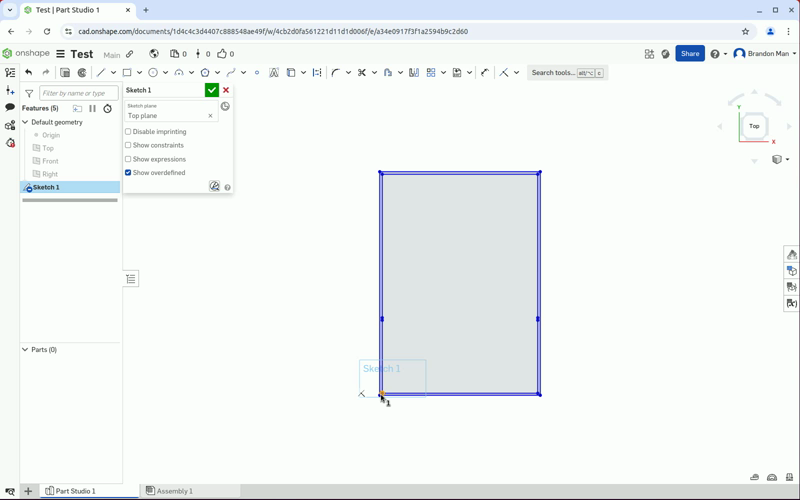
mouse_move(73, 352)
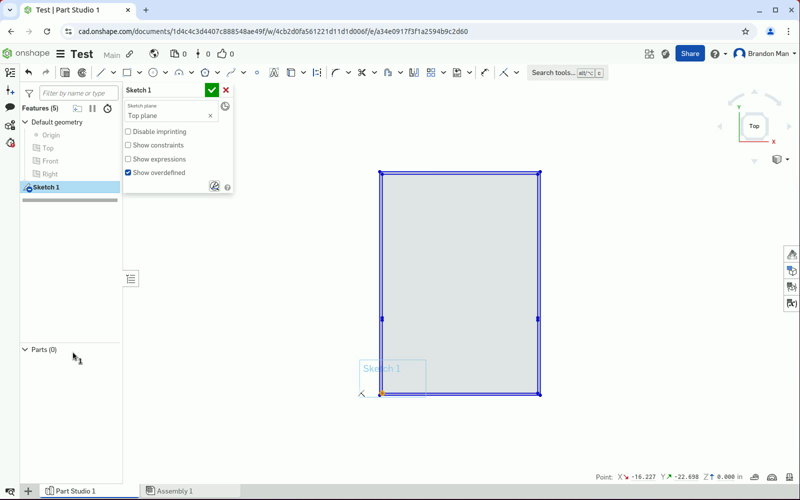
key(shift+y)
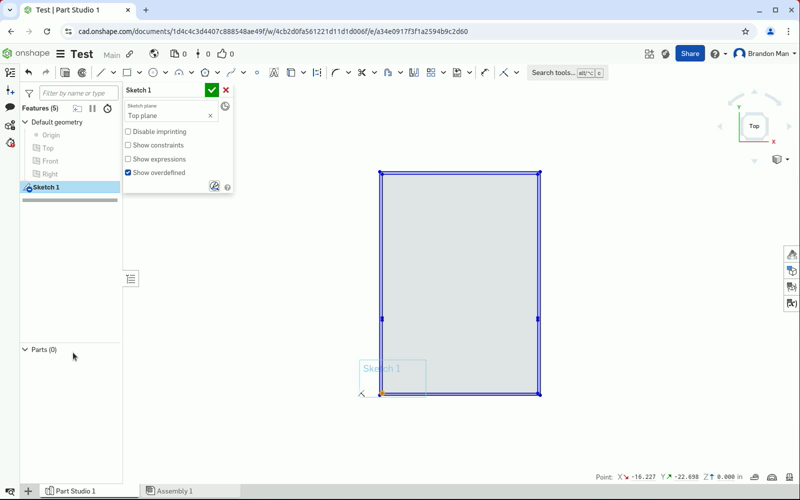
key(shift+e)
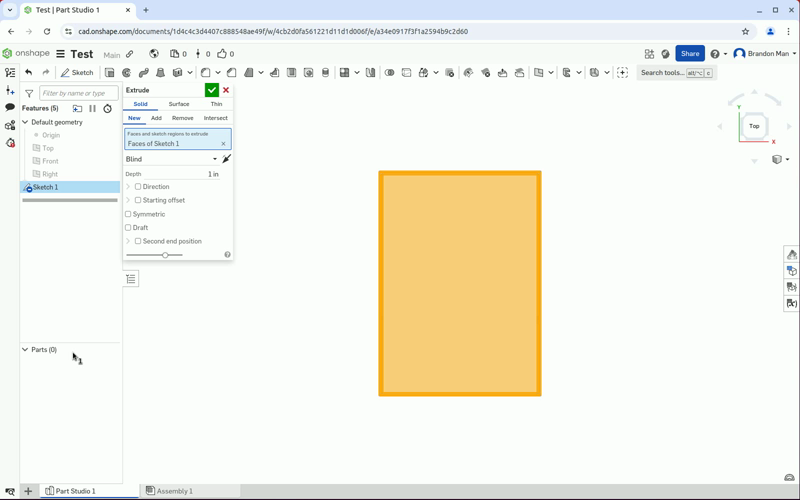
mouse_move(143, 106)
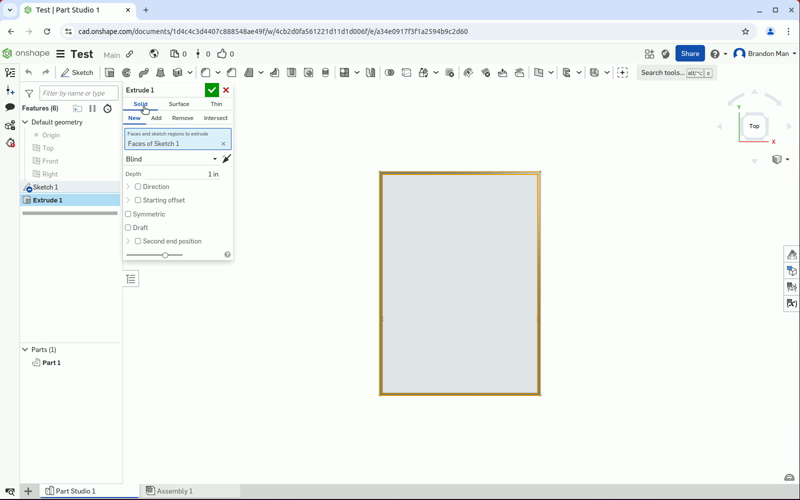
click(143, 106)
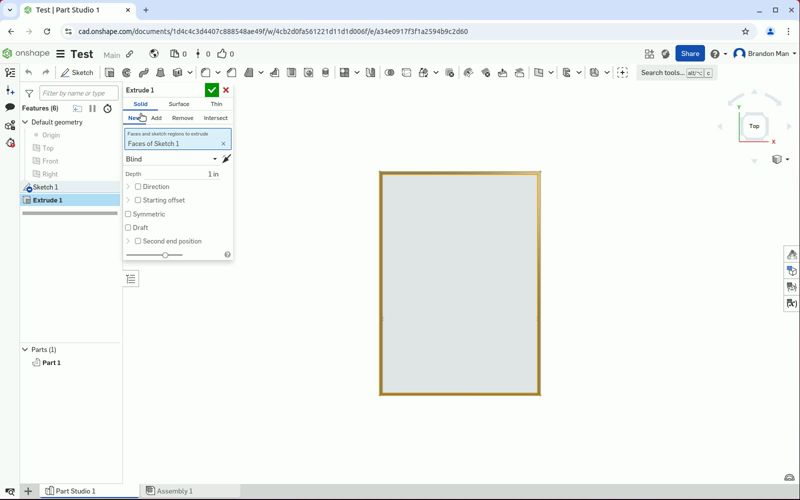
mouse_move(137, 120)
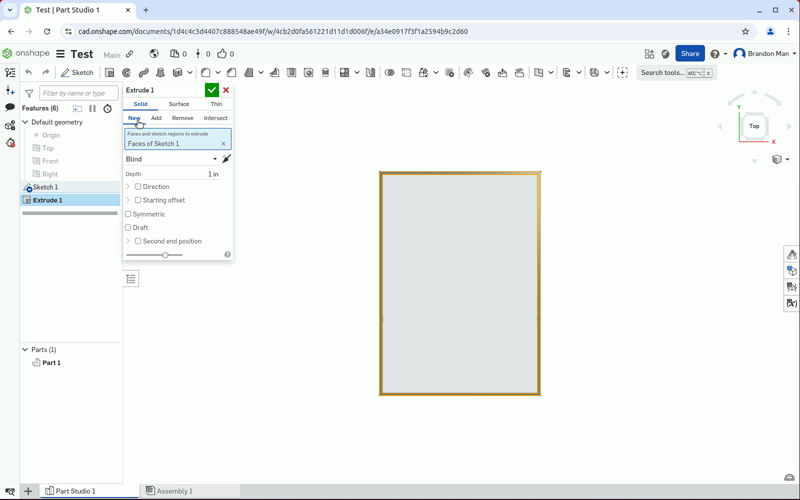
click(137, 120)
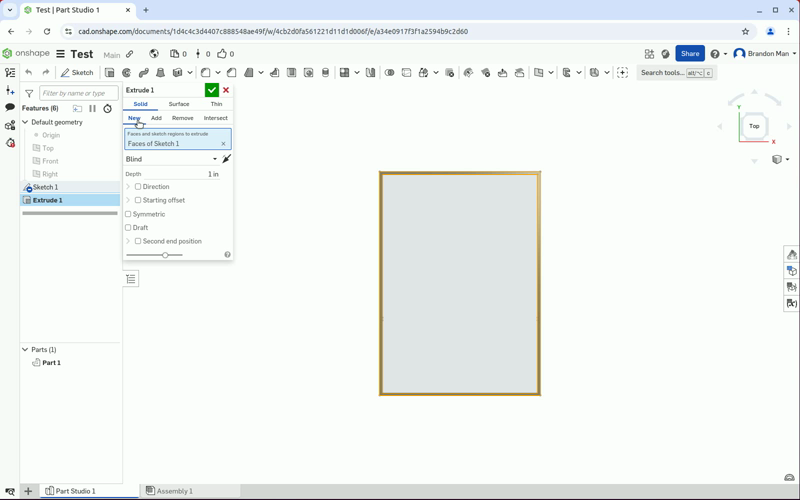
key(tab, 4)
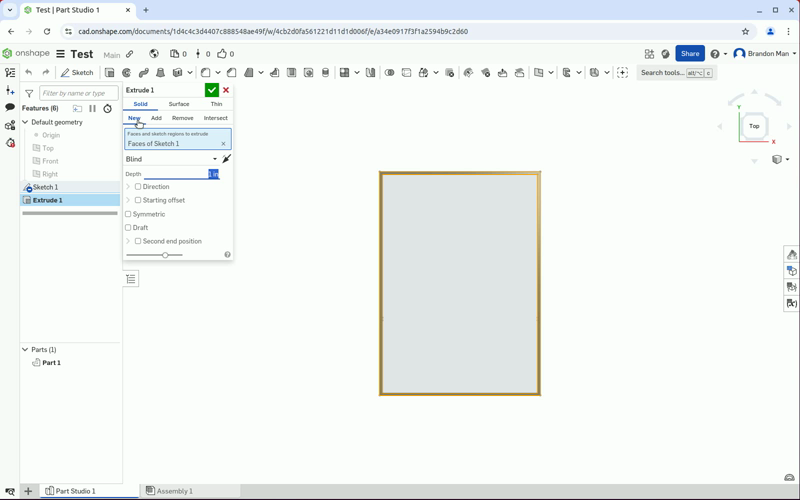
text(-4.814)
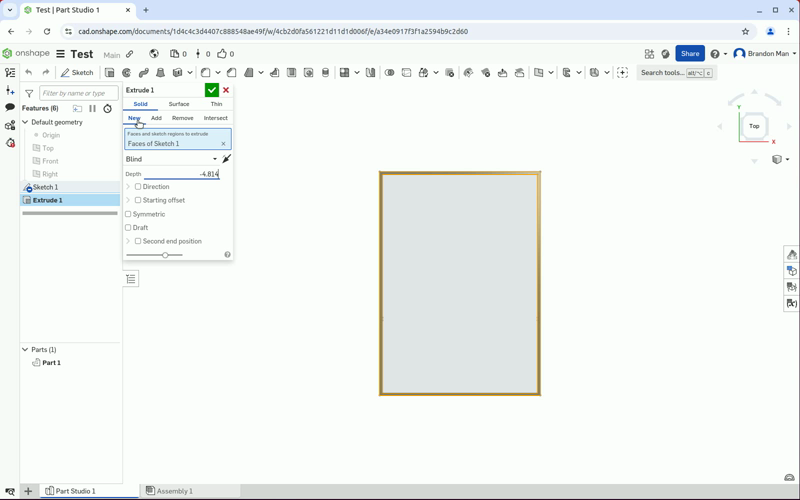
key(enter)
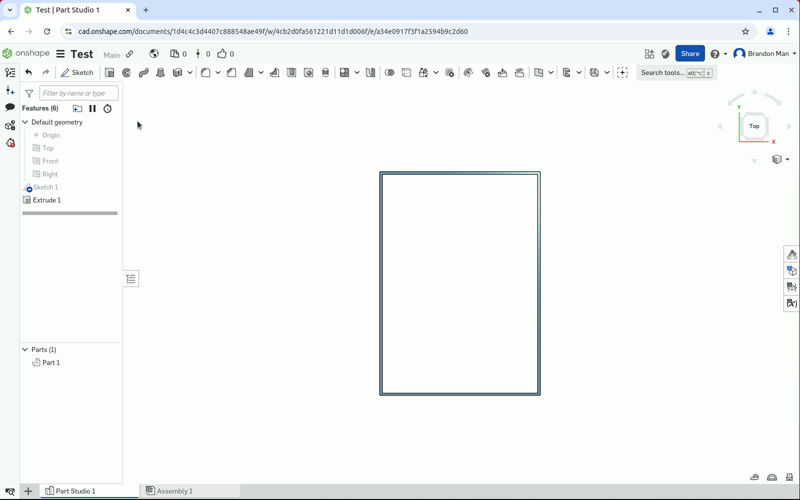
key(shift+h)
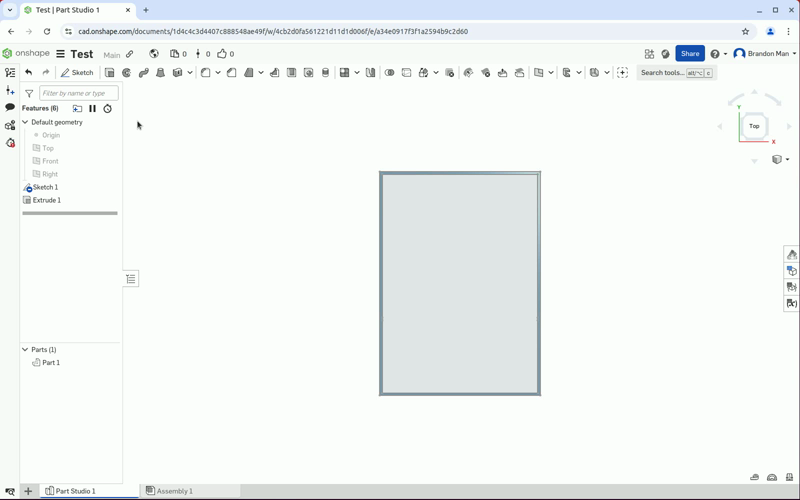
key(shift+h)
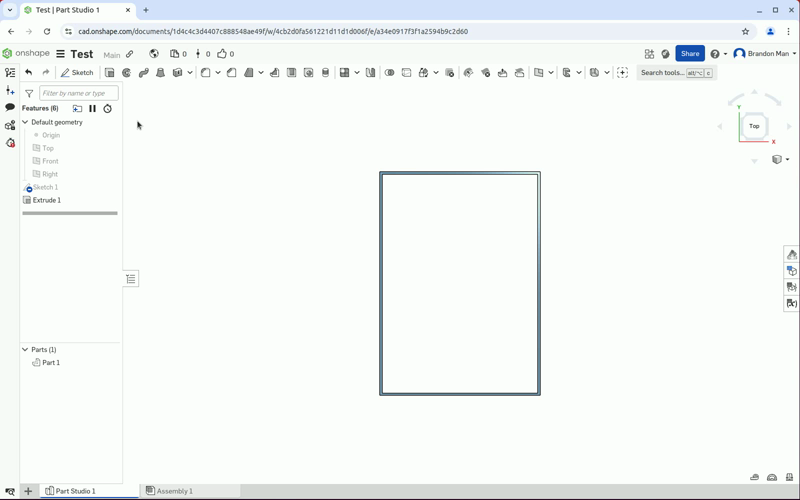
mouse_move(73, 189)
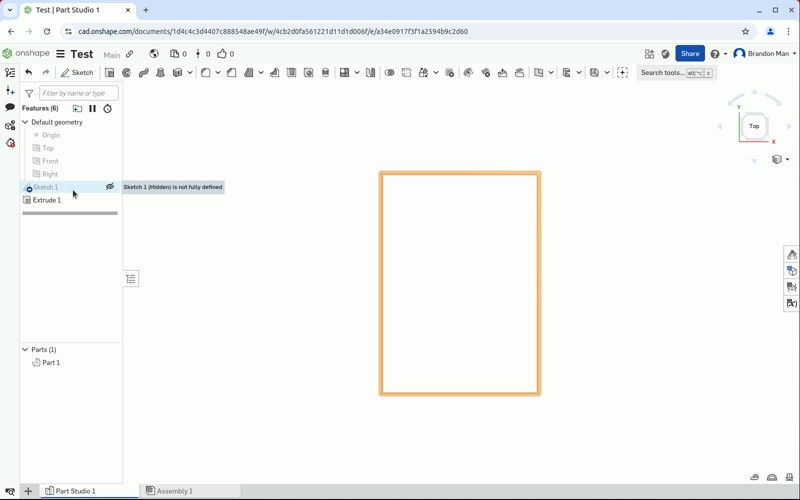
click(73, 189)
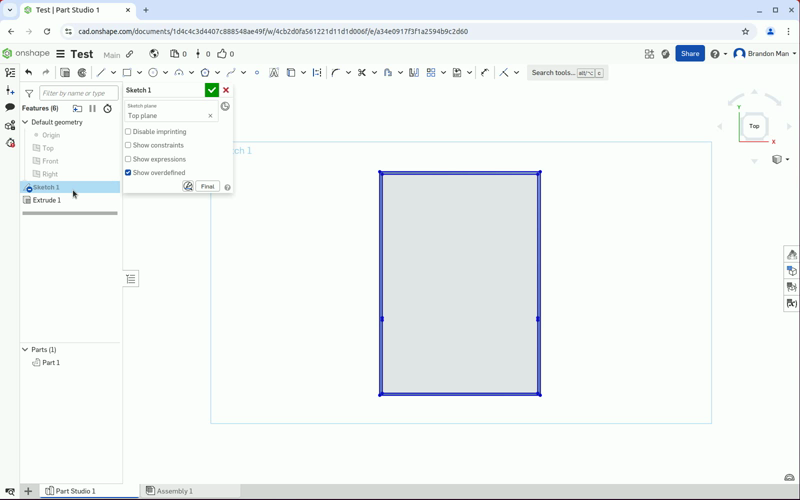
mouse_move(229, 92)
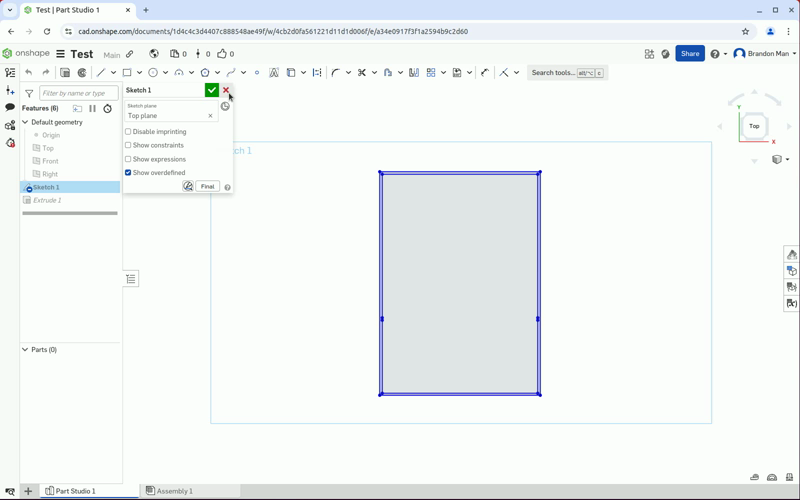
click(229, 92)
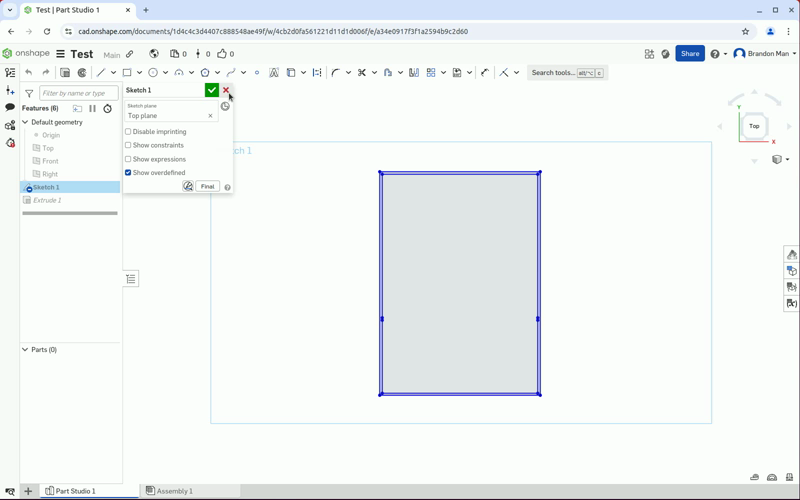
key(shift+s)
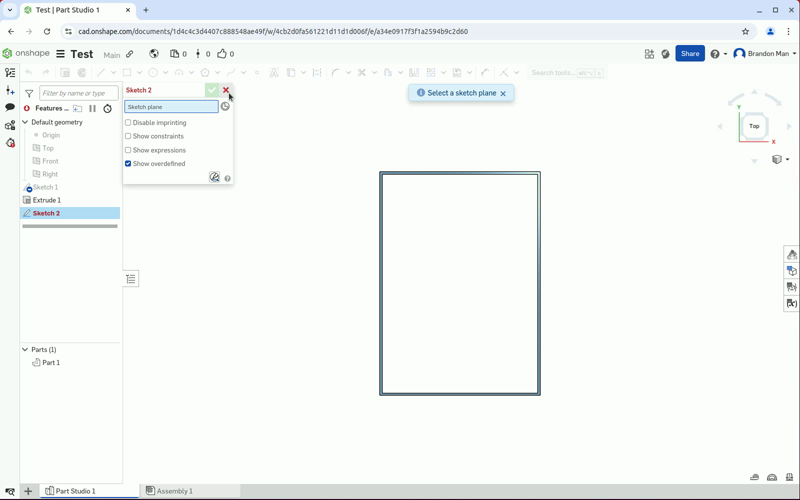
mouse_move(73, 150)
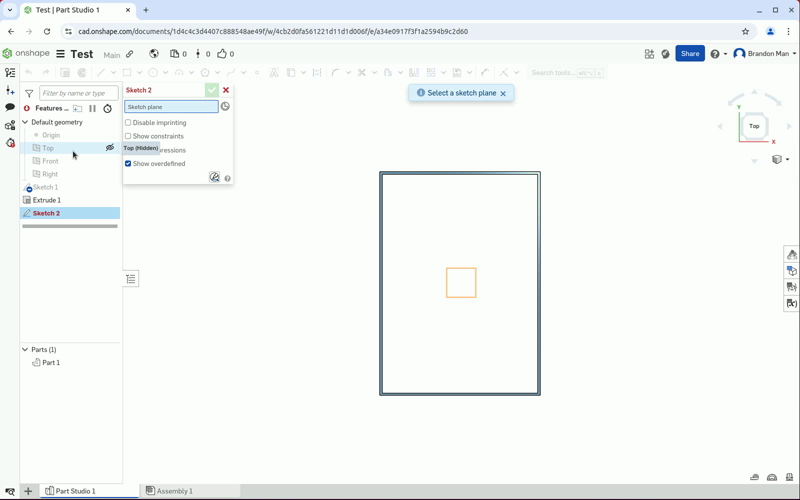
click(73, 150)
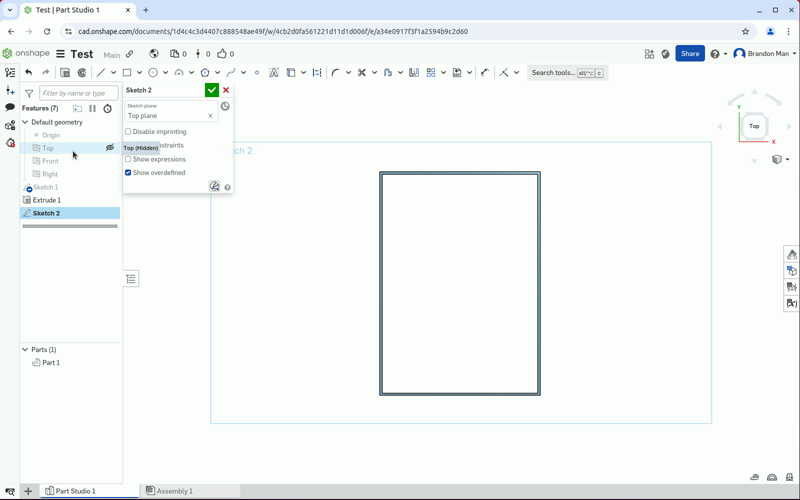
mouse_move(73, 352)
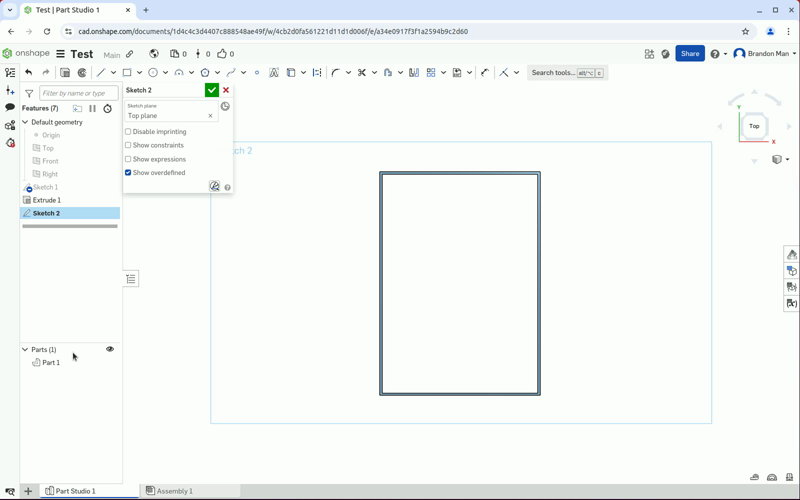
key(y)
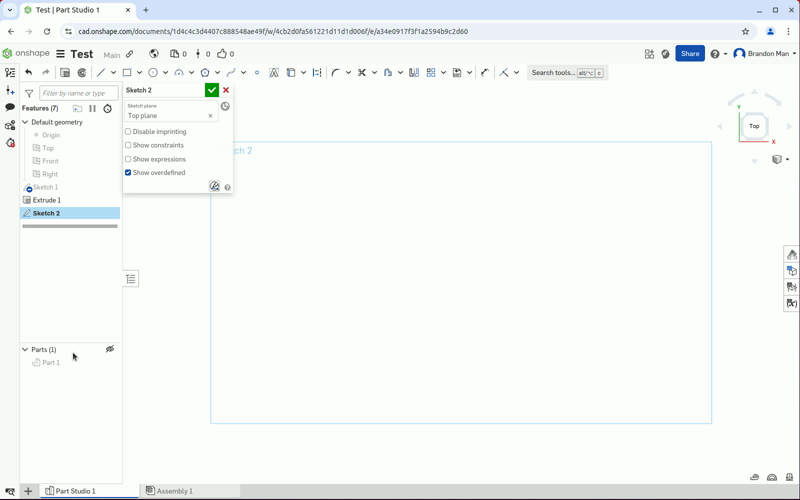
key(l)
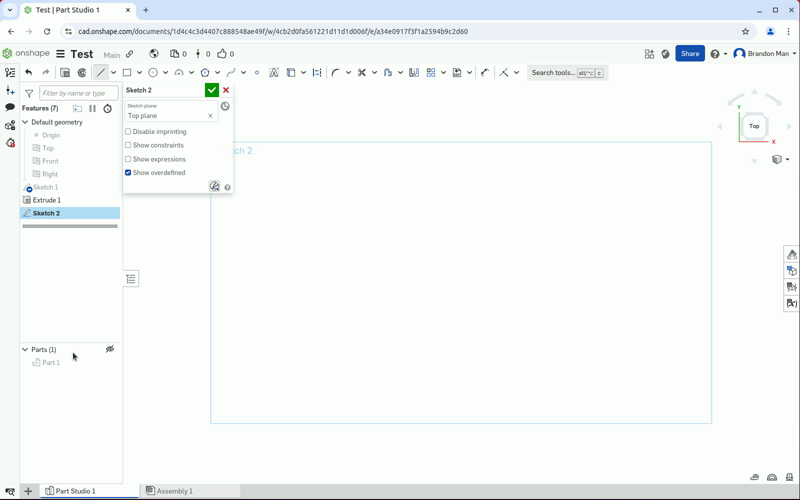
key_down(shift)
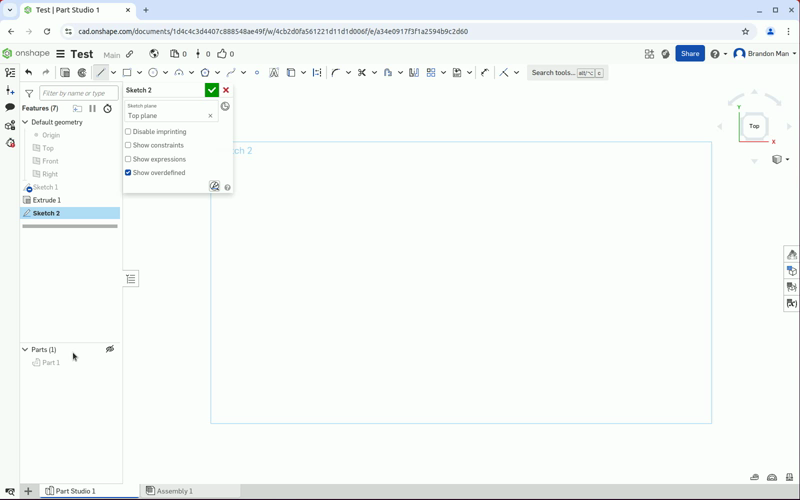
mouse_move(383, 393)
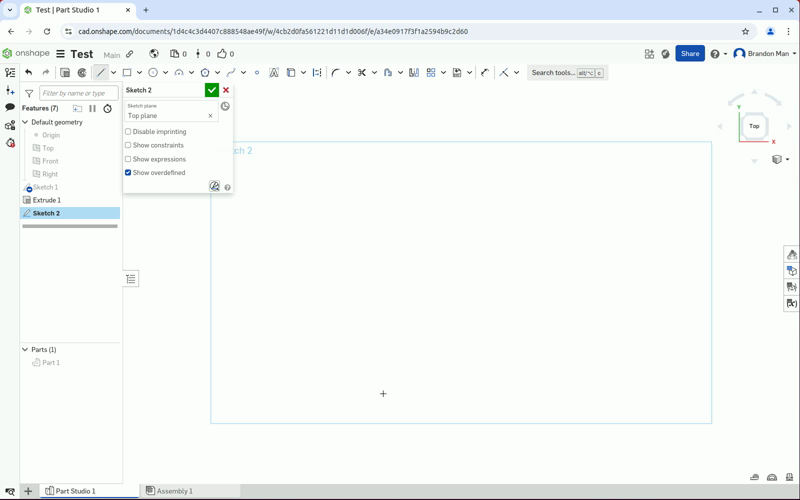
click(383, 393)
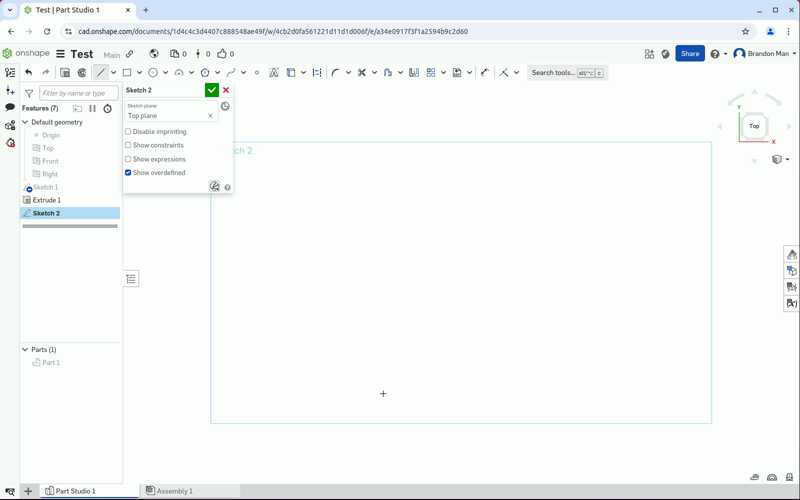
key_up(shift)
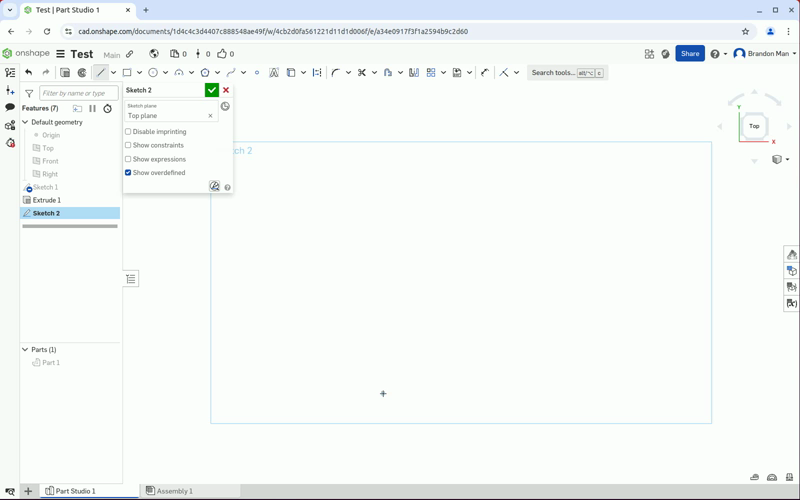
key_down(shift)
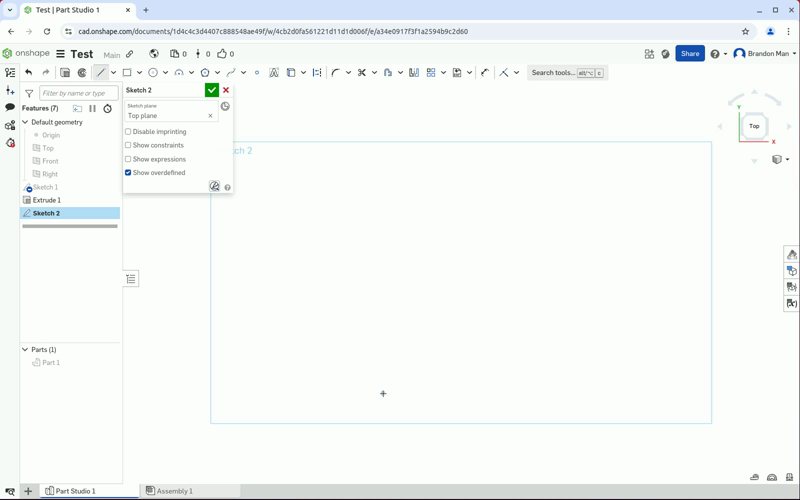
mouse_move(538, 393)
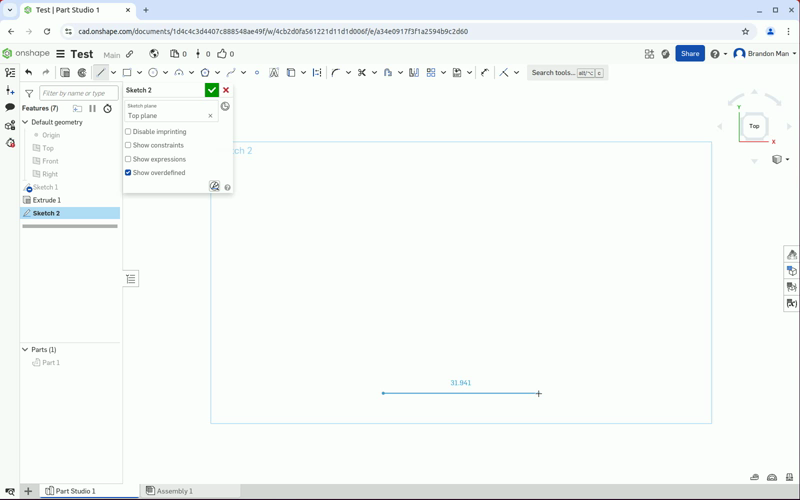
click(538, 393)
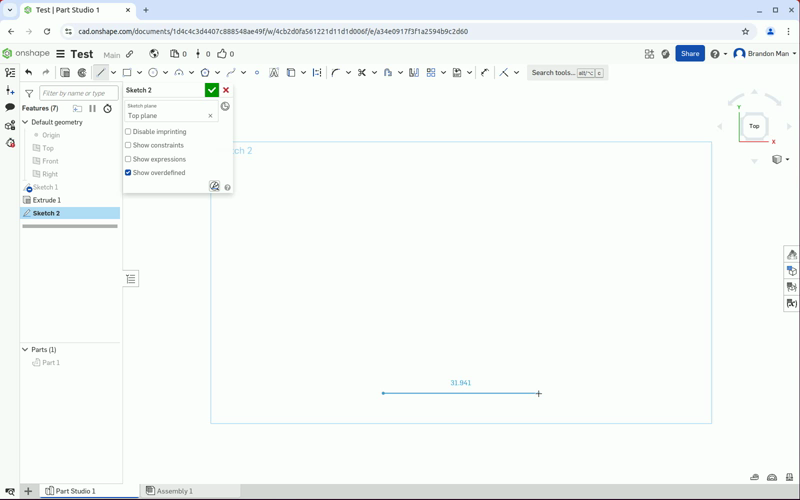
key_up(shift)
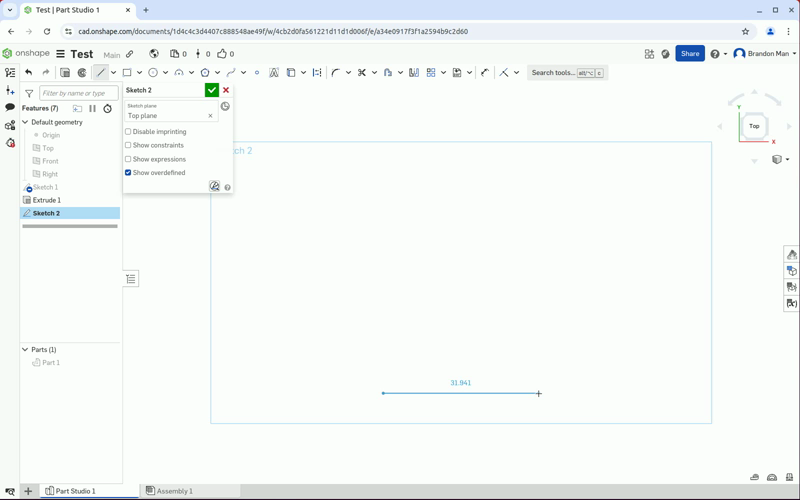
key_down(shift)
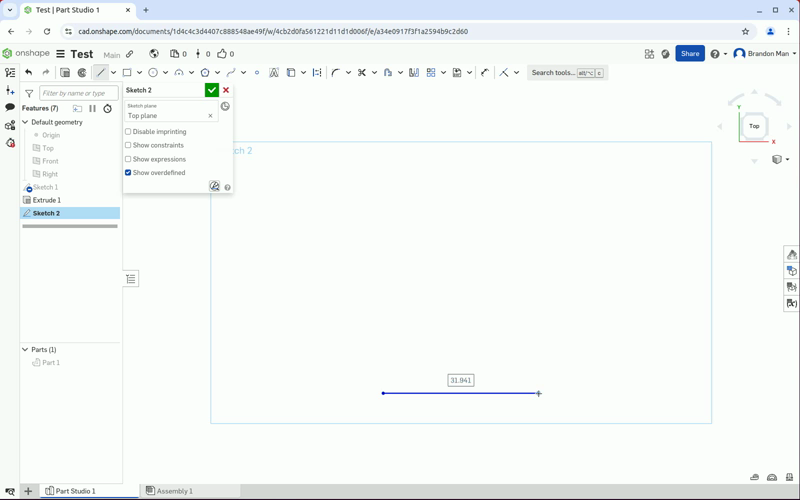
mouse_move(538, 321)
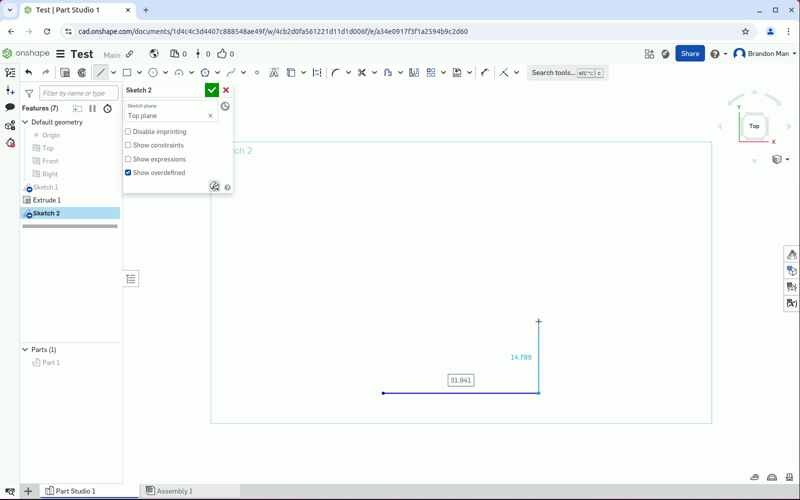
click(538, 321)
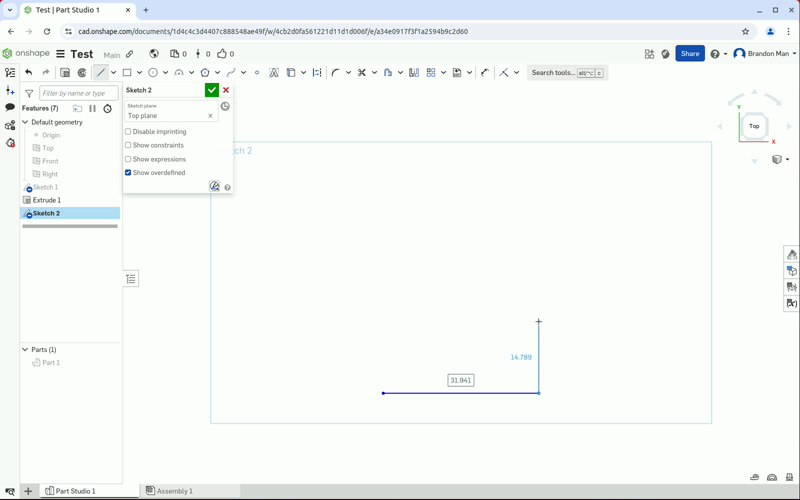
key_up(shift)
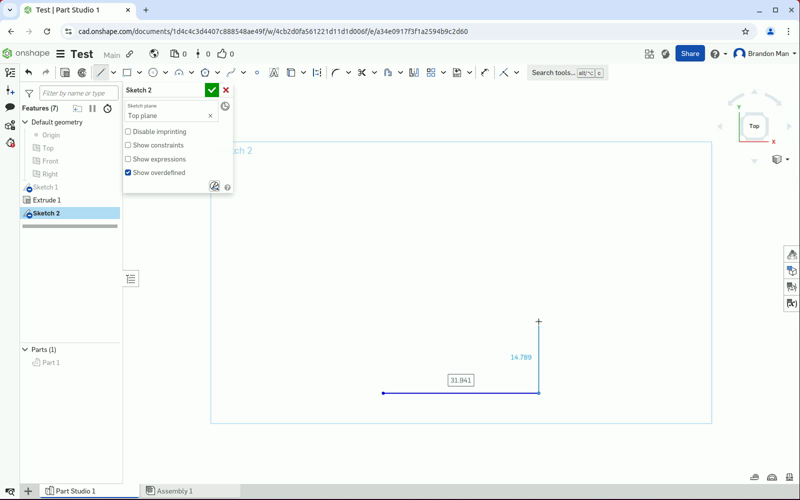
key_down(shift)
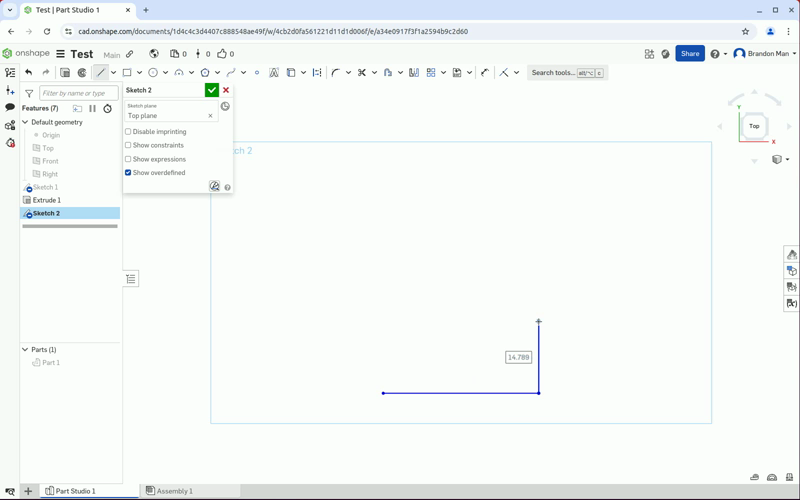
mouse_move(383, 321)
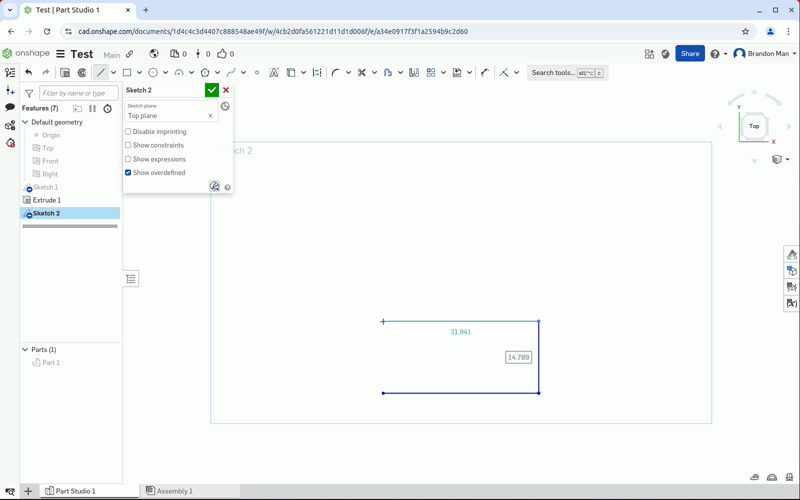
click(383, 321)
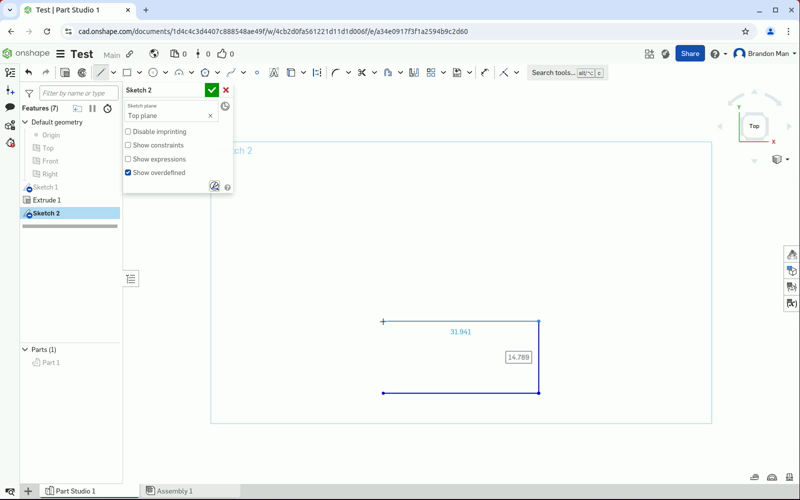
key_up(shift)
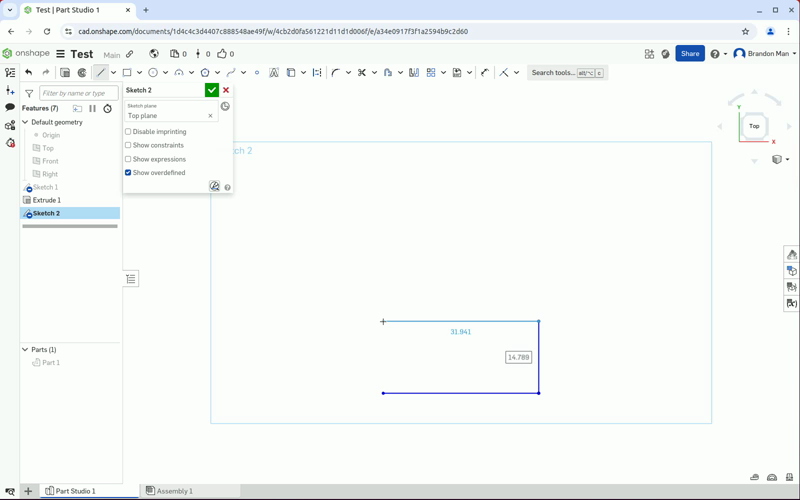
key_down(shift)
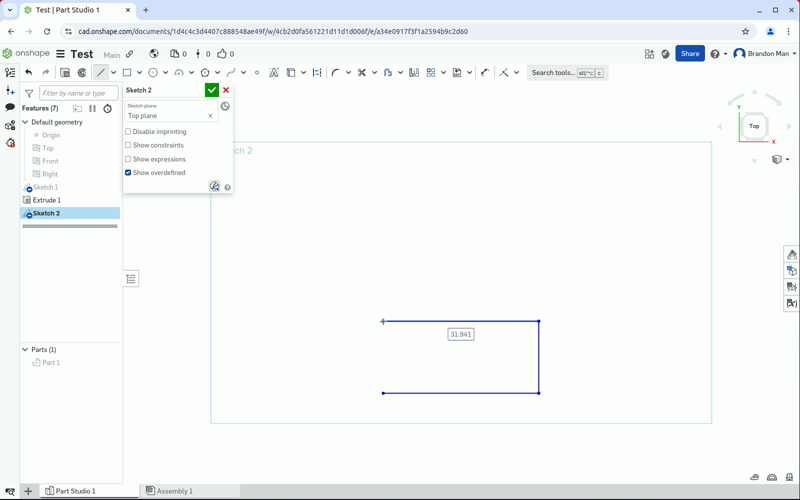
mouse_move(383, 393)
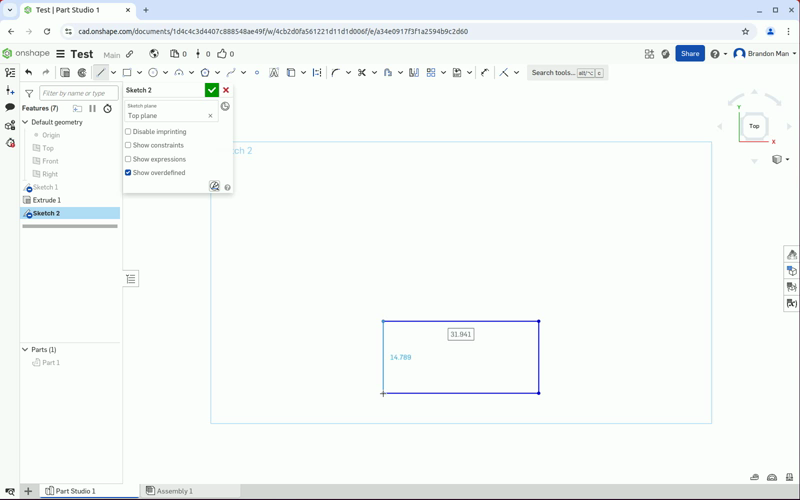
key_up(shift)
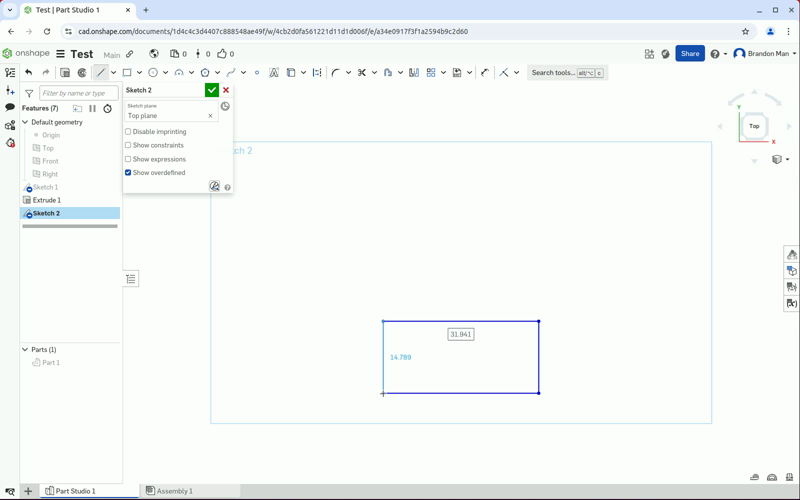
click(383, 393)
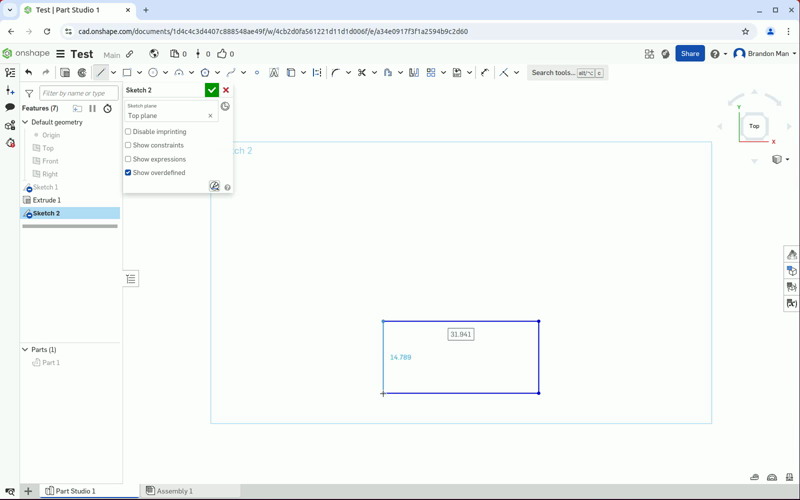
key(esc)
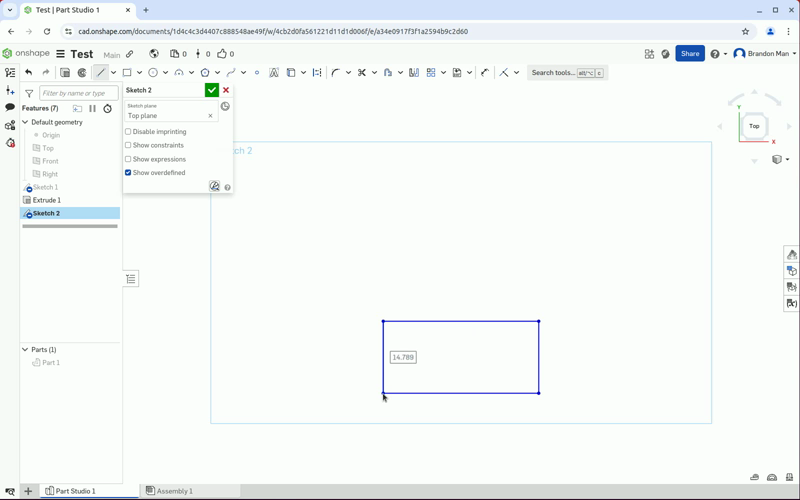
mouse_move(508, 383)
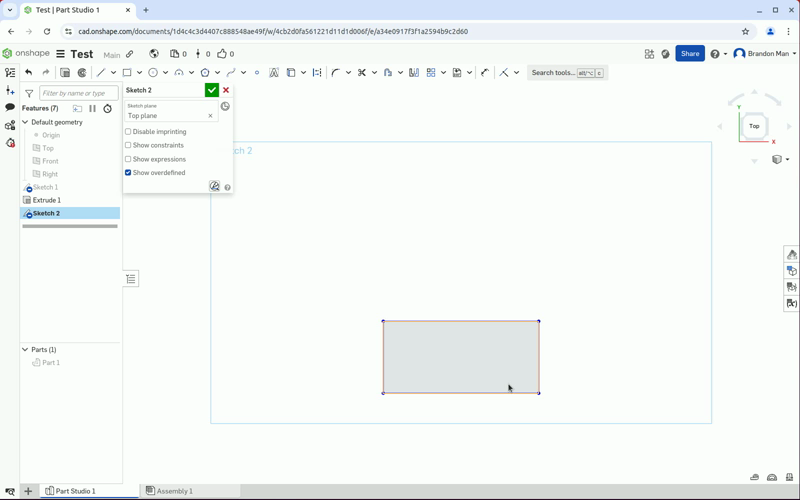
click(508, 383)
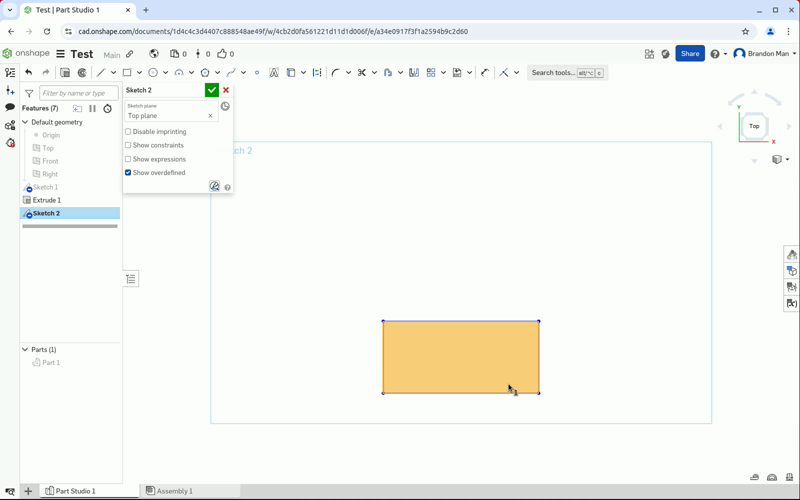
mouse_move(73, 352)
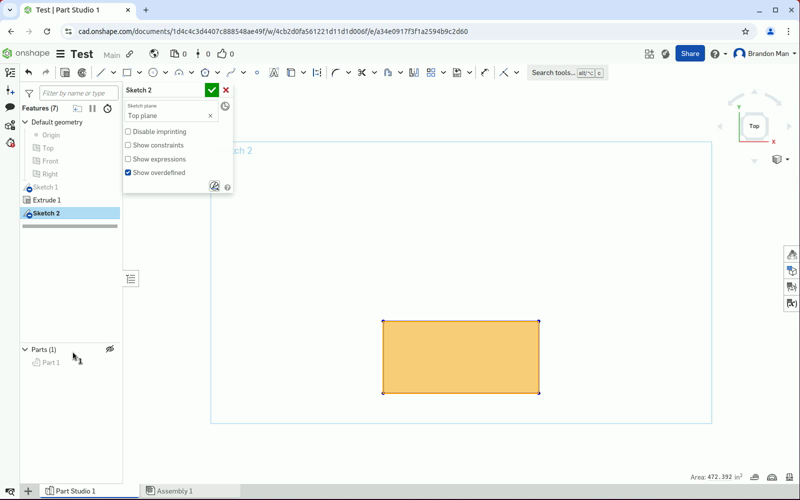
key(shift+y)
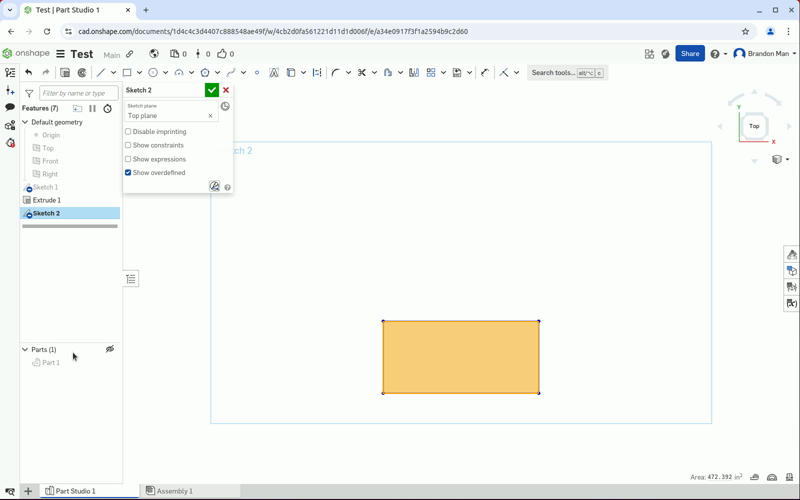
key(shift+e)
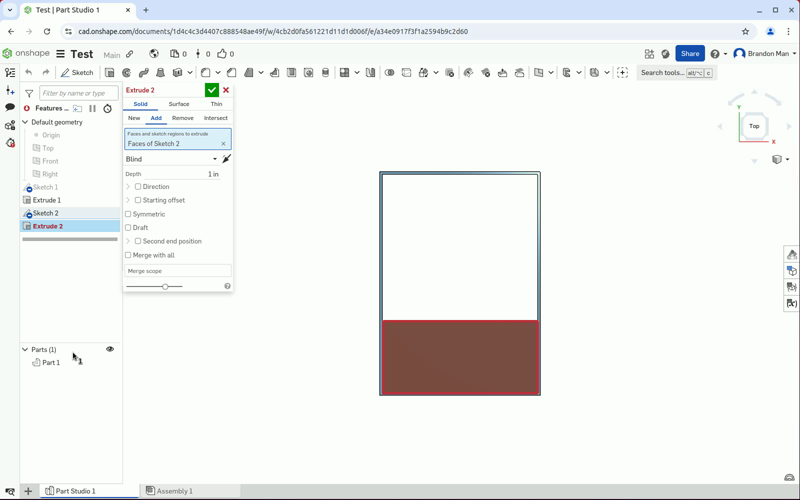
mouse_move(143, 106)
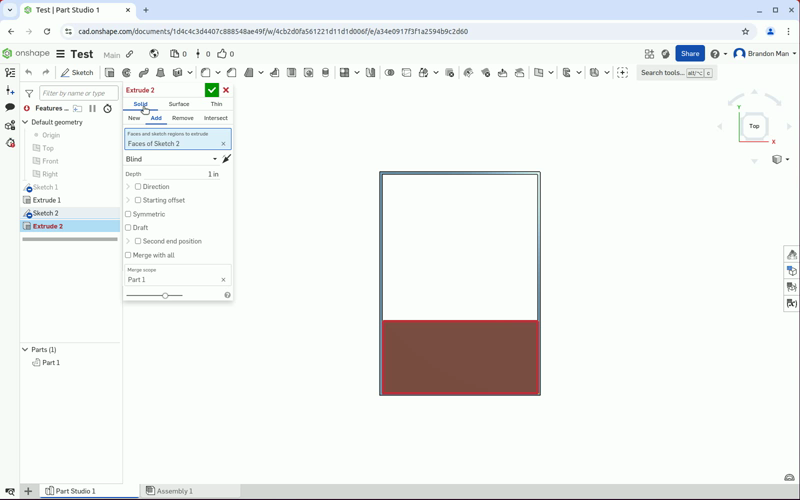
click(143, 106)
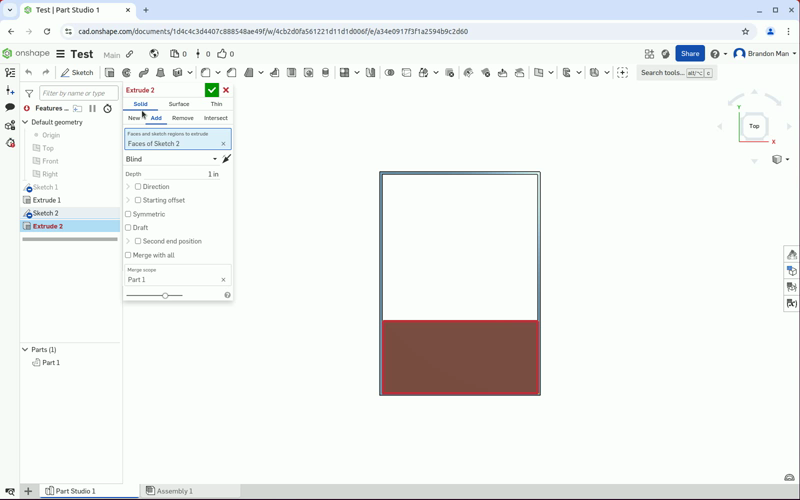
mouse_move(137, 120)
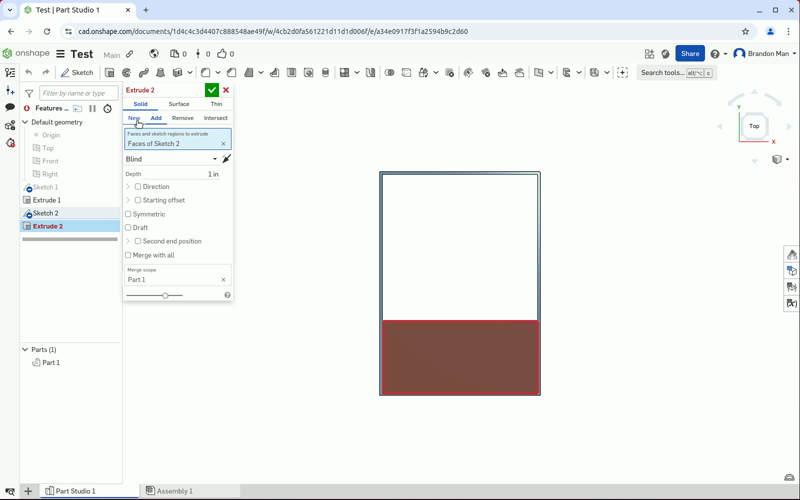
click(137, 120)
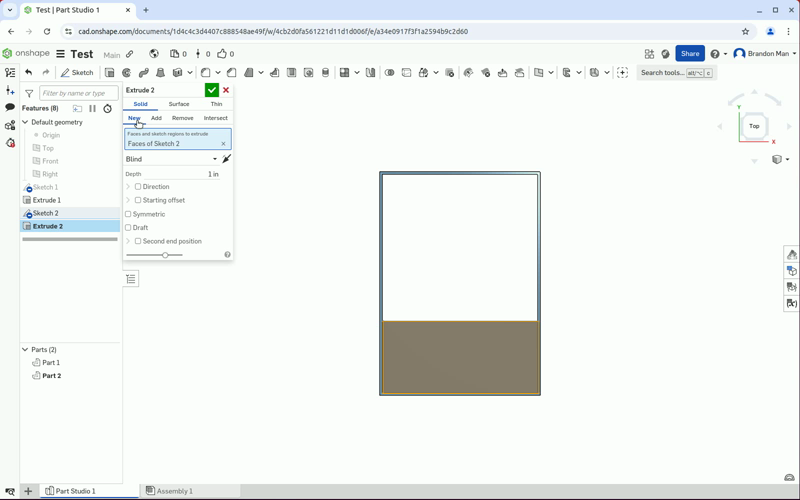
key(tab, 4)
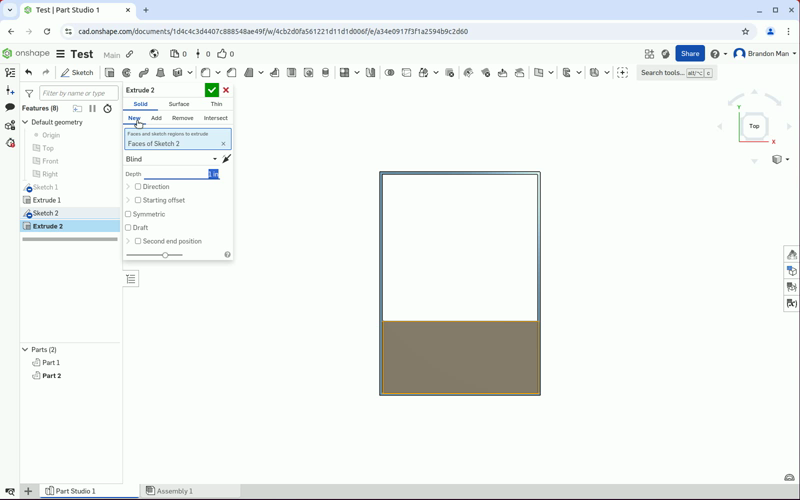
text(-4.814)
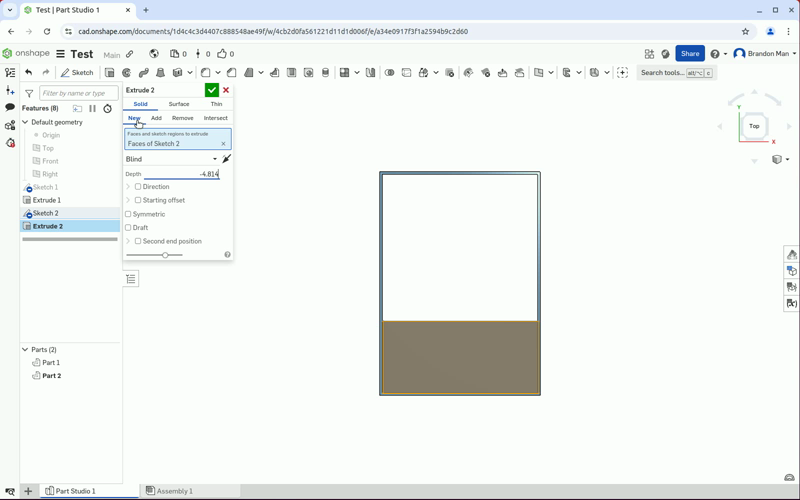
key(enter)
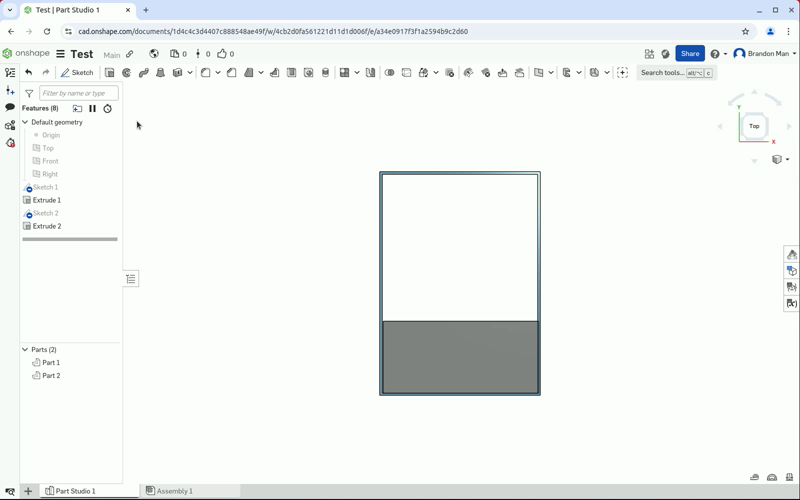
key(shift+h)
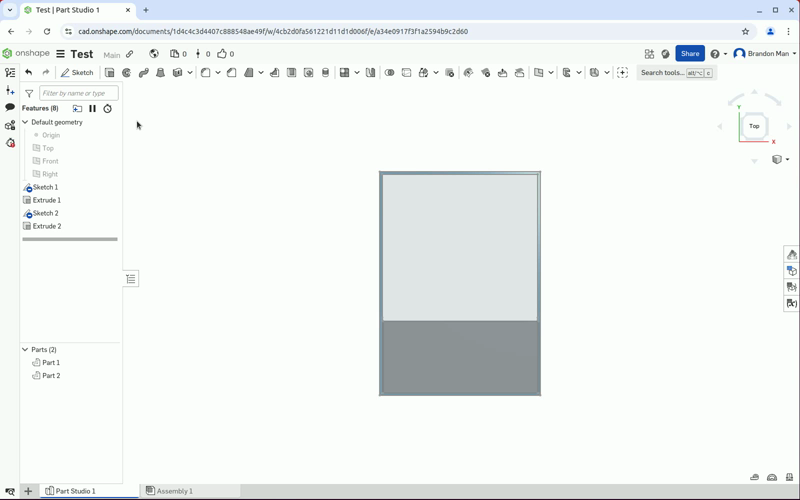
key(shift+h)
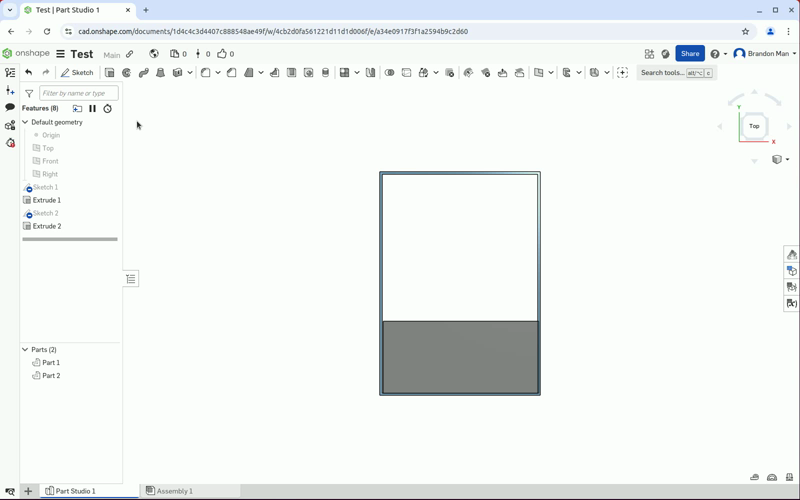
mouse_move(73, 189)
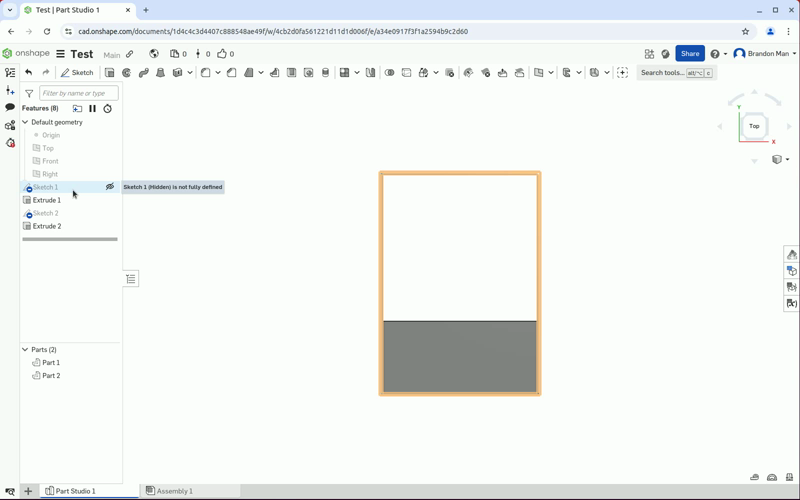
click(73, 189)
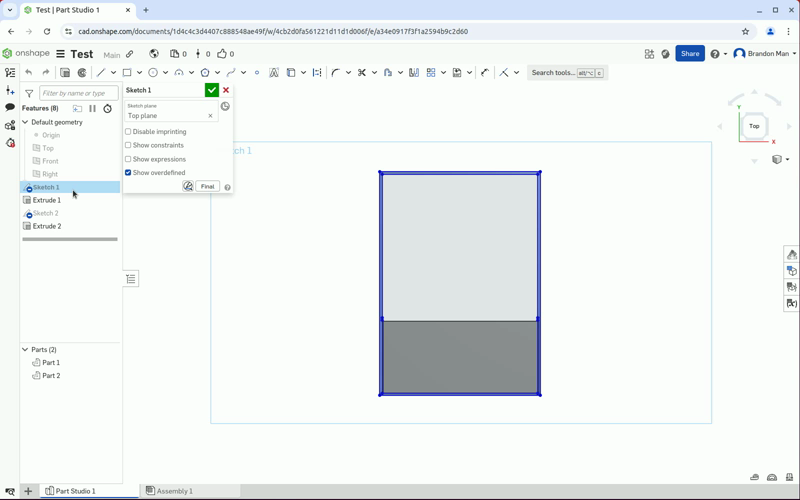
mouse_move(229, 92)
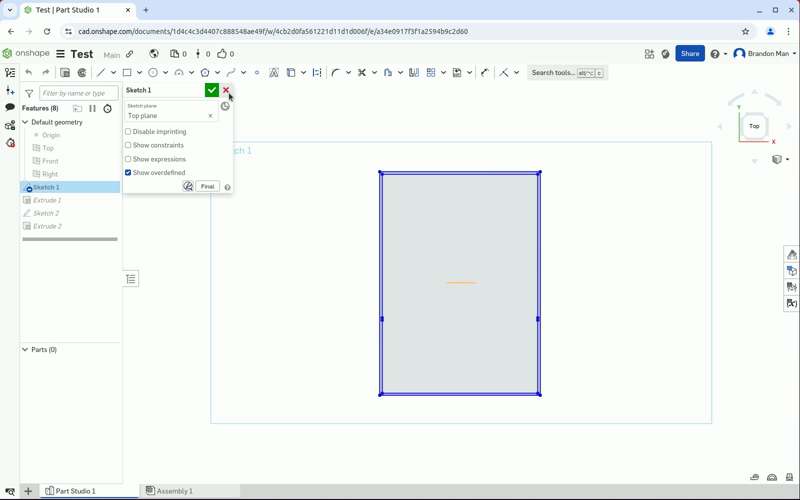
click(229, 92)
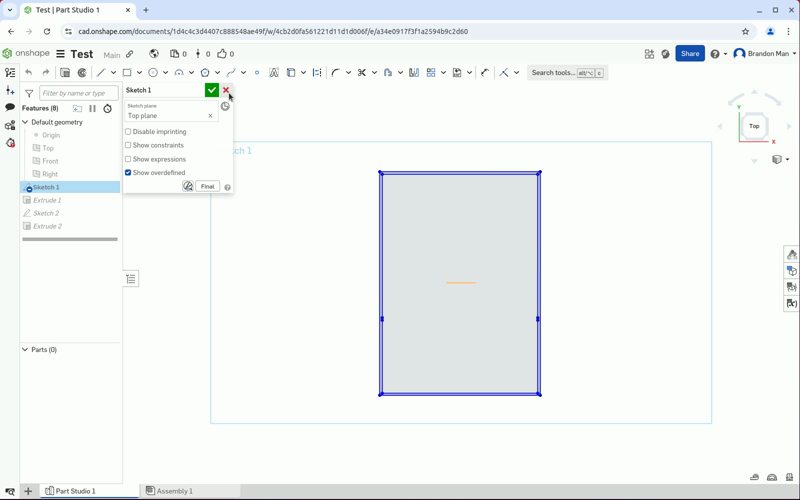
key(shift+s)
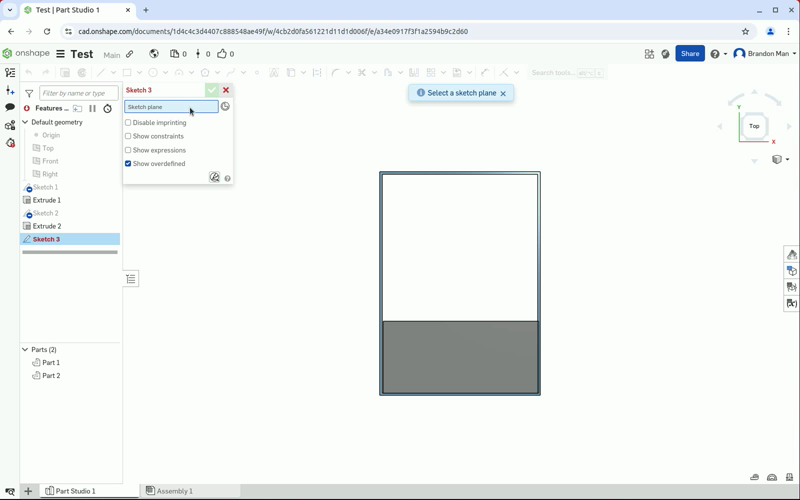
mouse_move(73, 150)
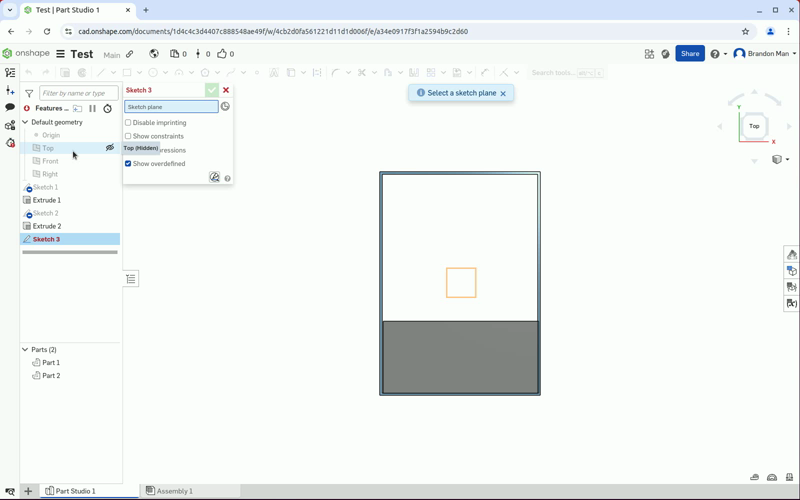
click(73, 150)
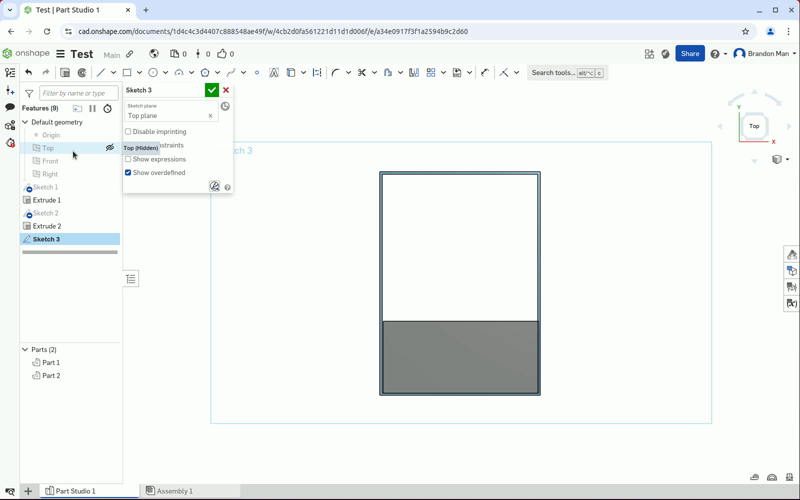
mouse_move(73, 352)
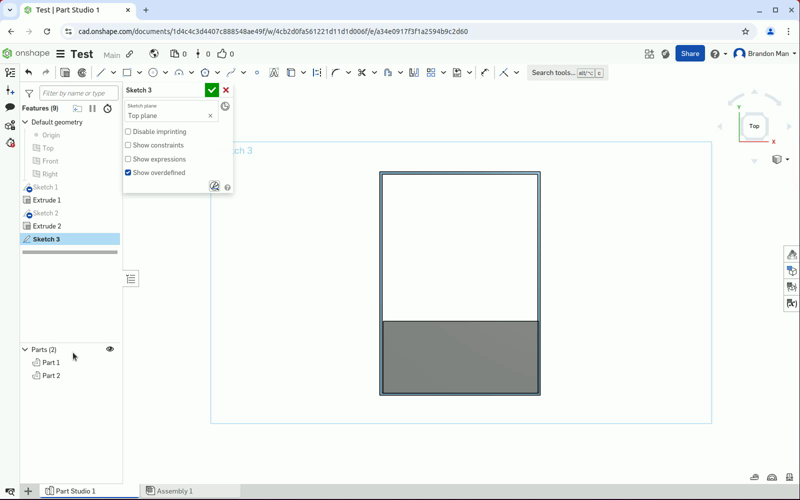
key(y)
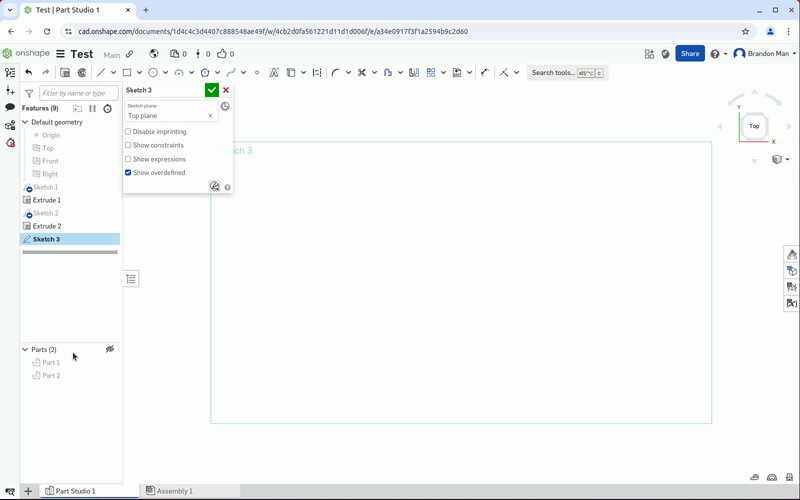
key(l)
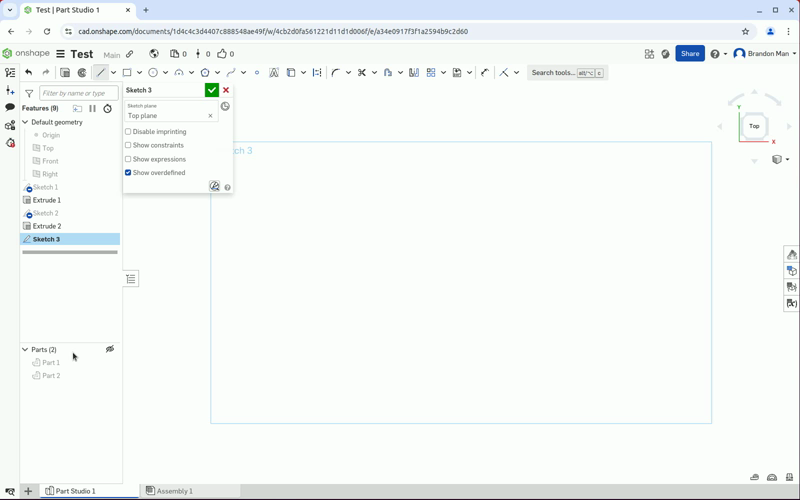
key_down(shift)
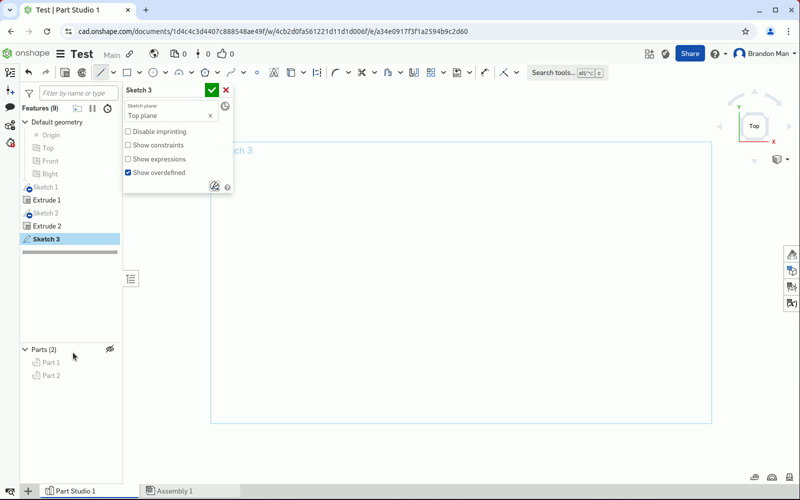
mouse_move(383, 318)
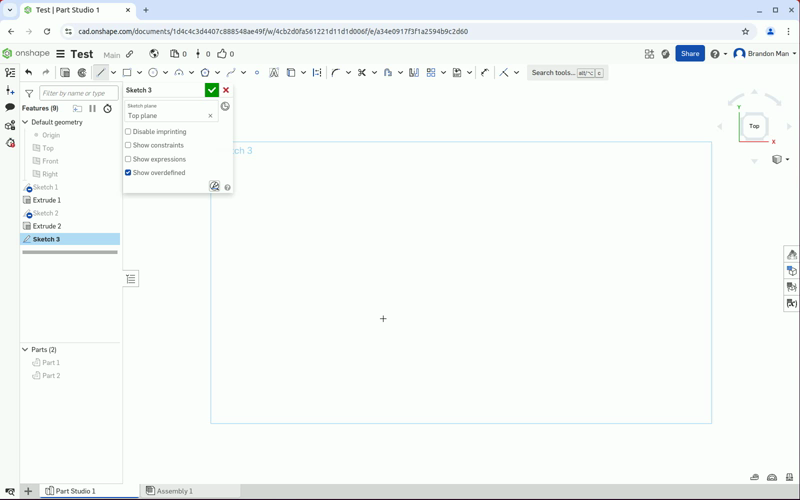
click(383, 318)
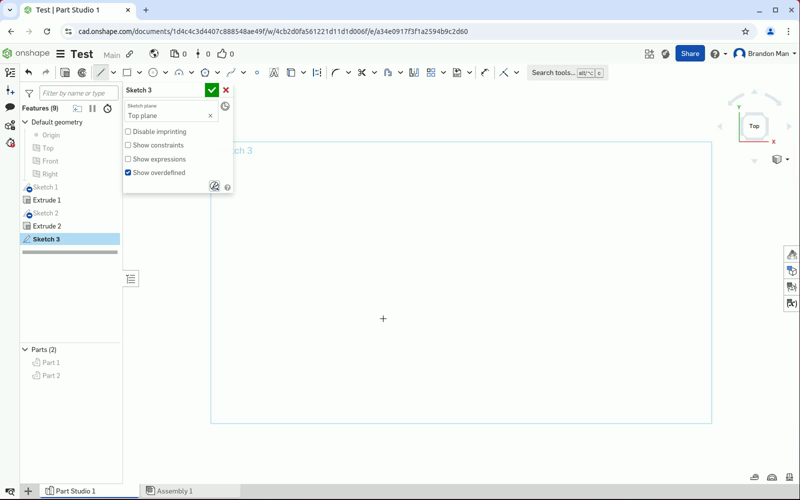
key_up(shift)
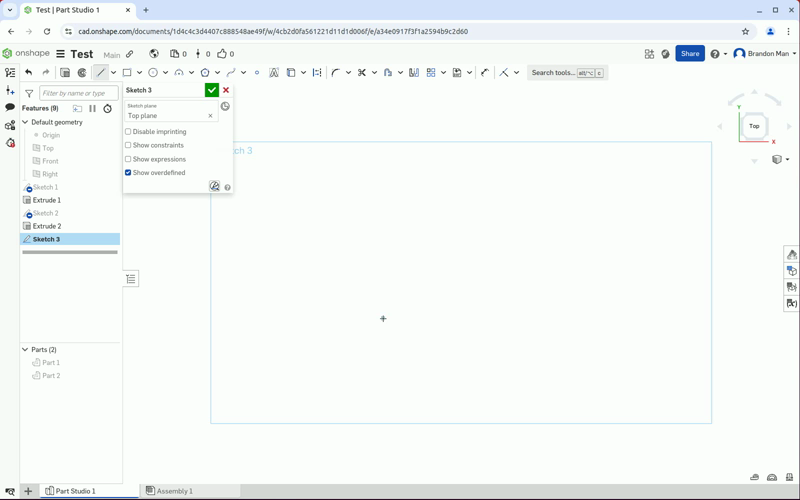
key_down(shift)
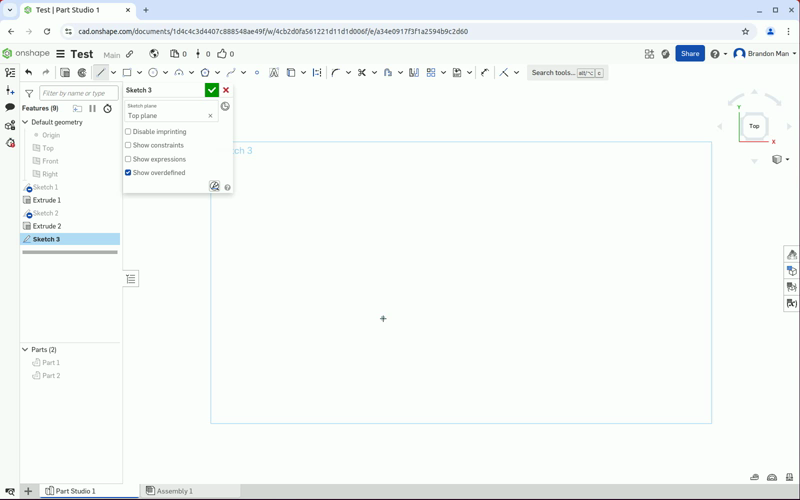
mouse_move(538, 318)
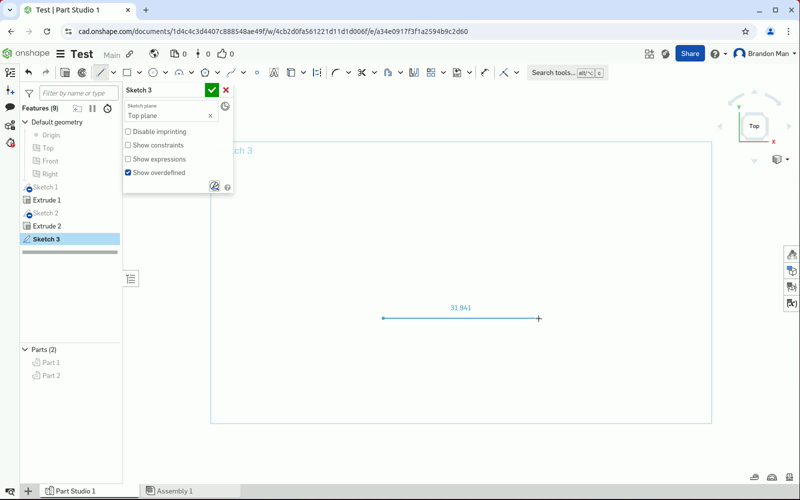
click(538, 318)
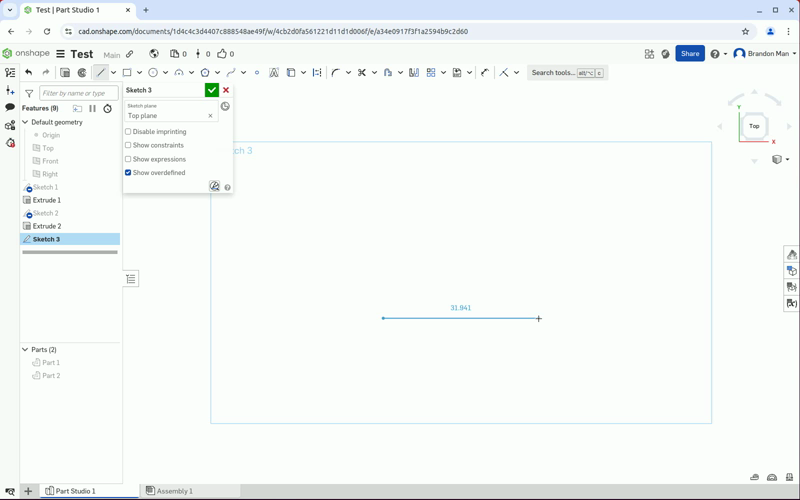
key_up(shift)
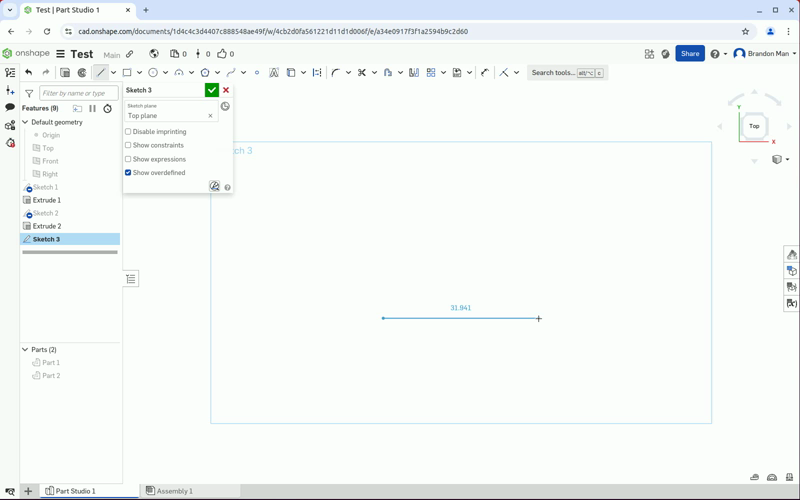
key_down(shift)
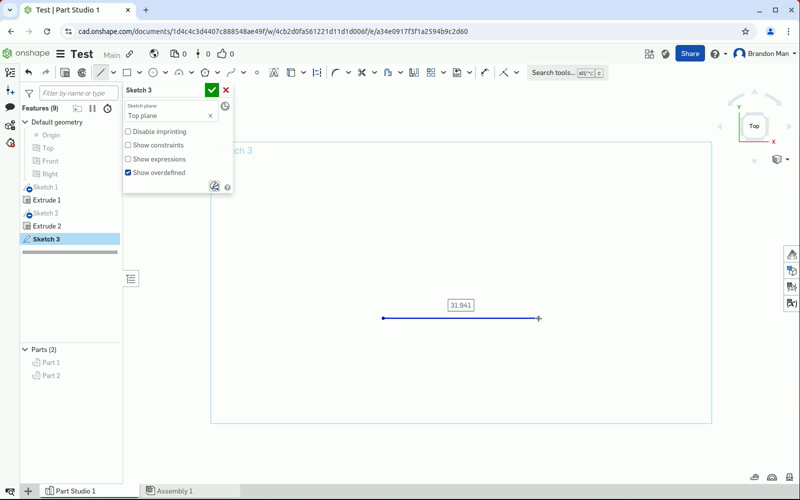
mouse_move(538, 174)
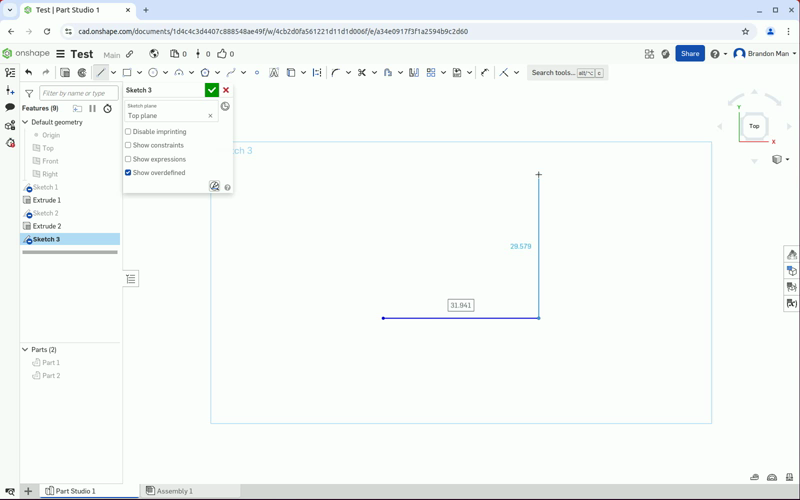
click(538, 174)
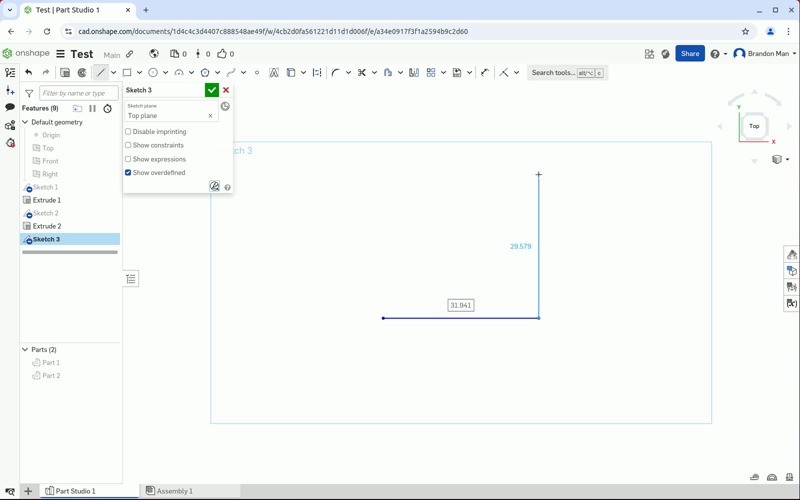
key_up(shift)
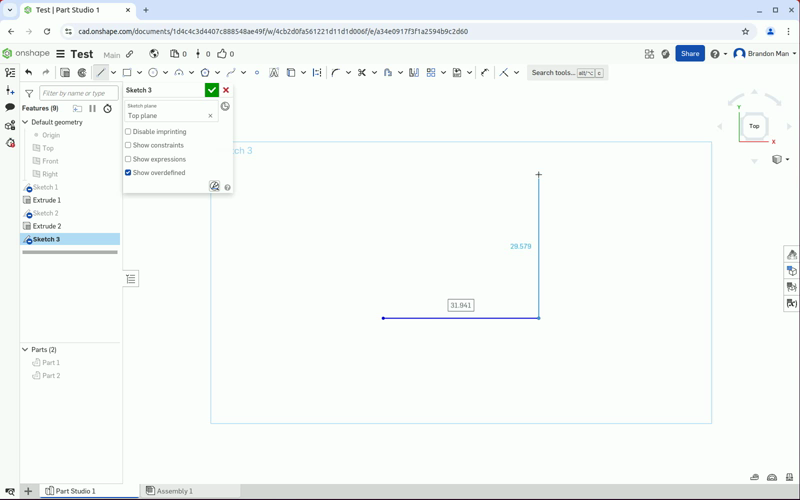
key_down(shift)
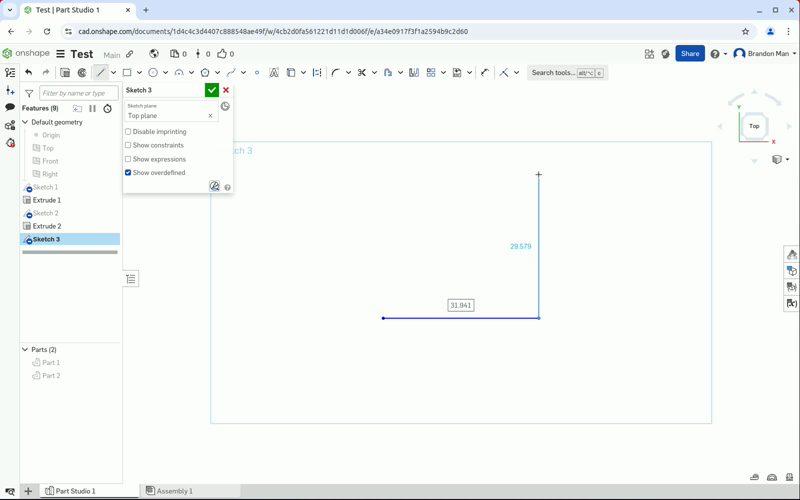
mouse_move(383, 174)
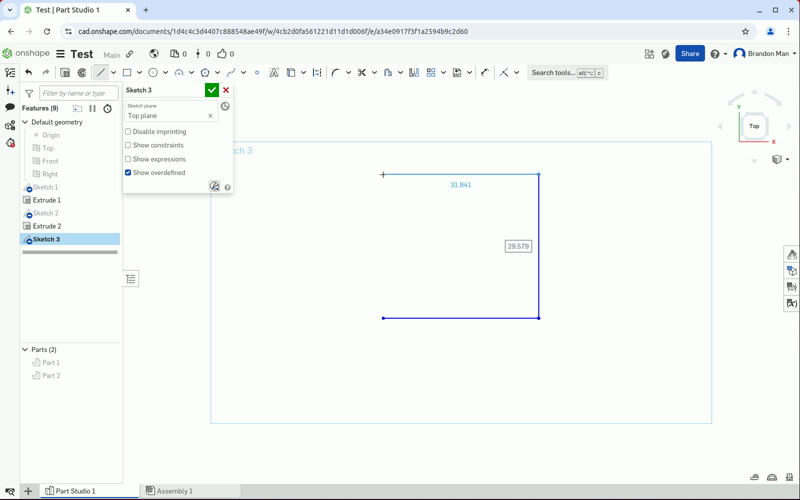
click(383, 174)
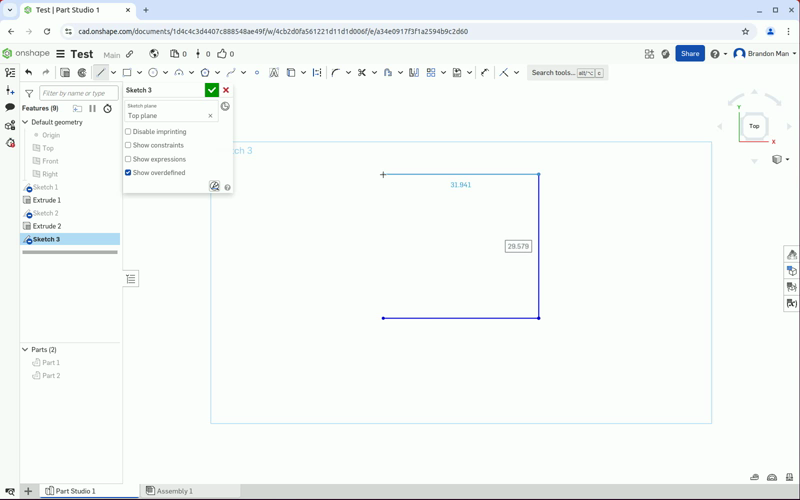
key_up(shift)
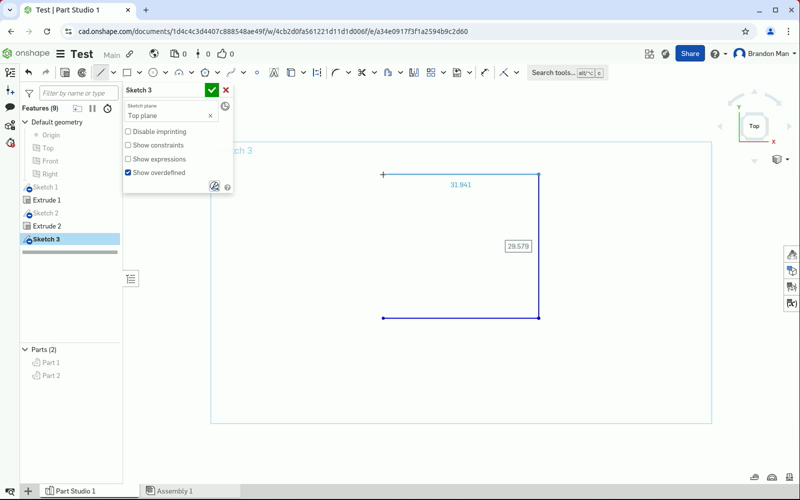
key_down(shift)
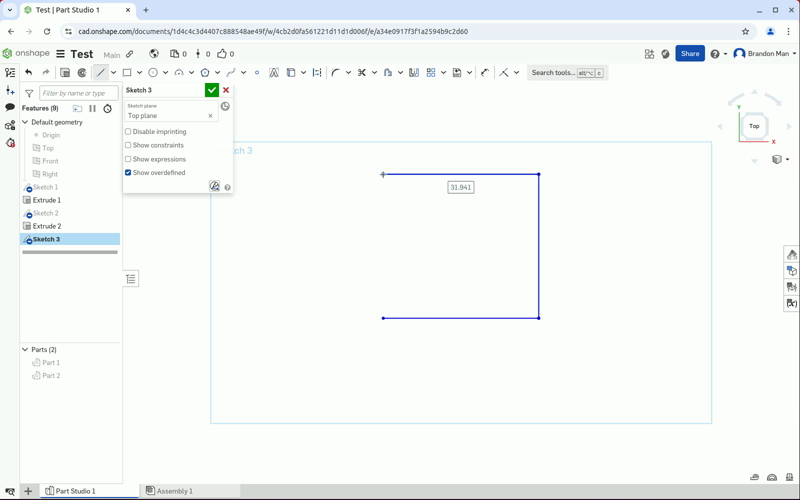
mouse_move(383, 318)
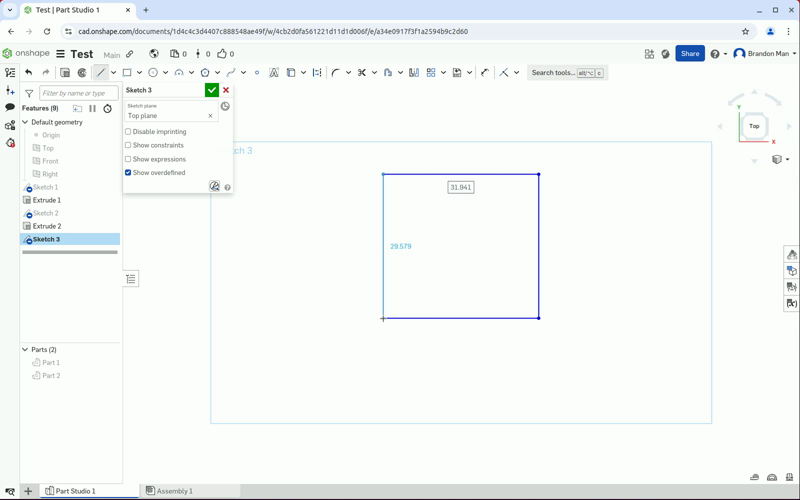
key_up(shift)
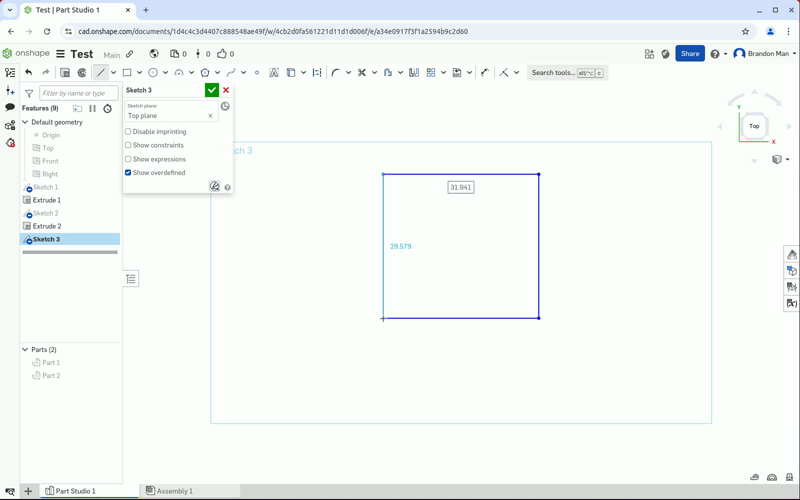
click(383, 318)
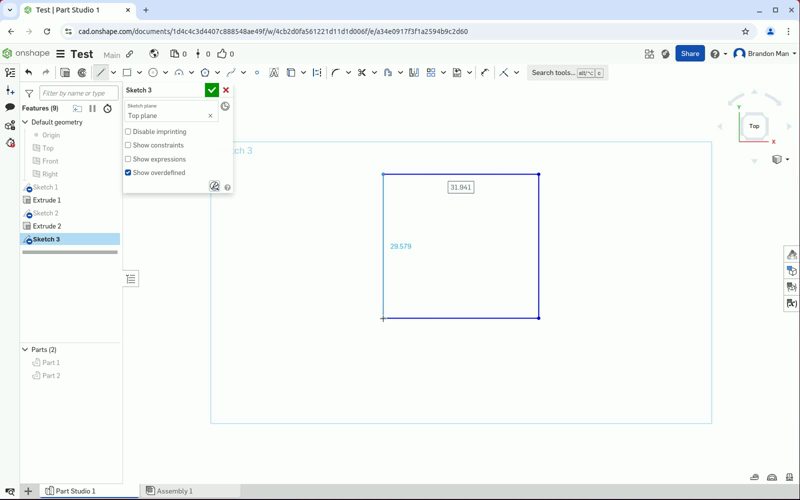
key(esc)
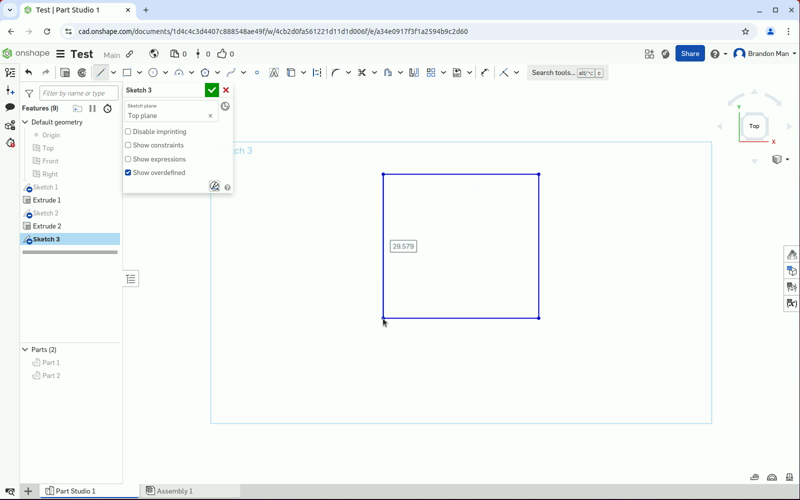
mouse_move(487, 252)
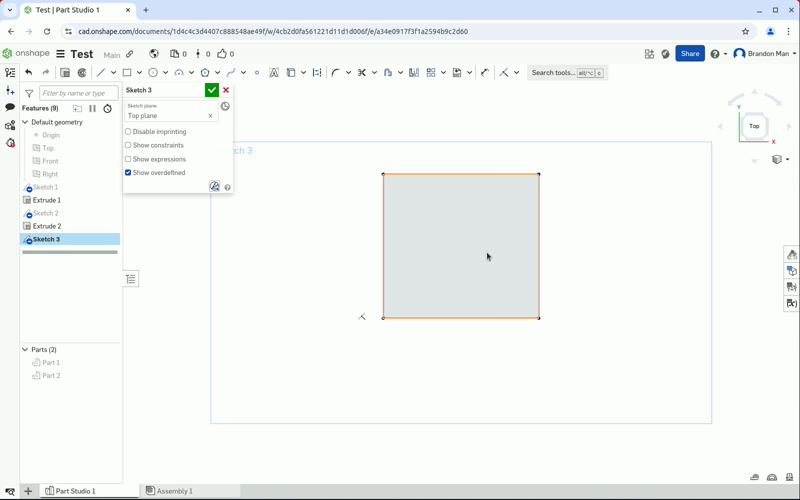
click(487, 252)
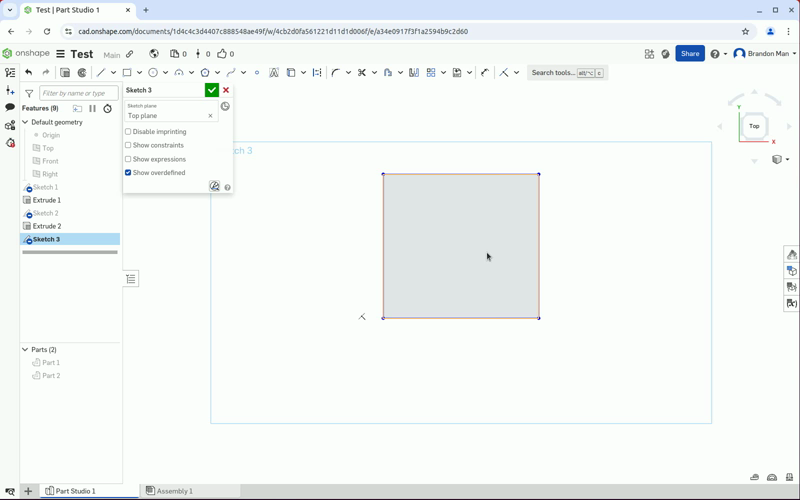
mouse_move(73, 352)
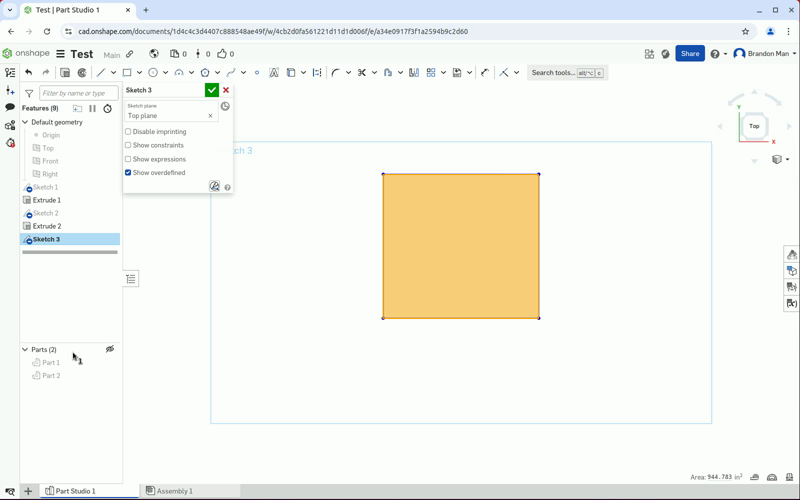
key(shift+y)
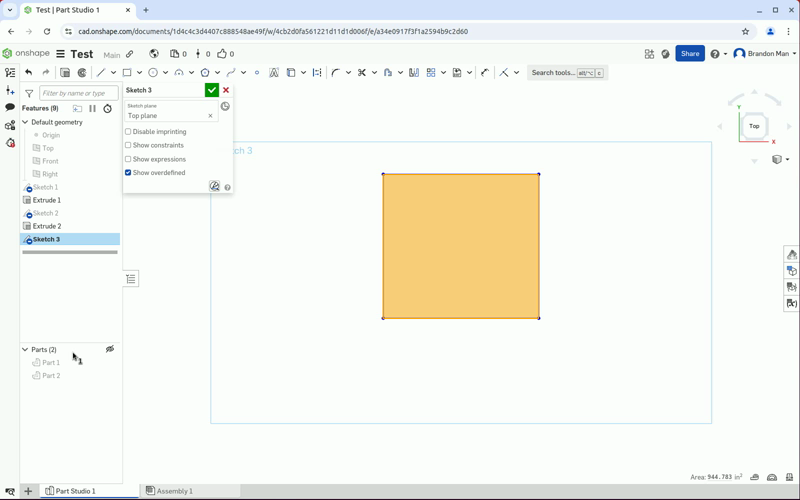
key(shift+e)
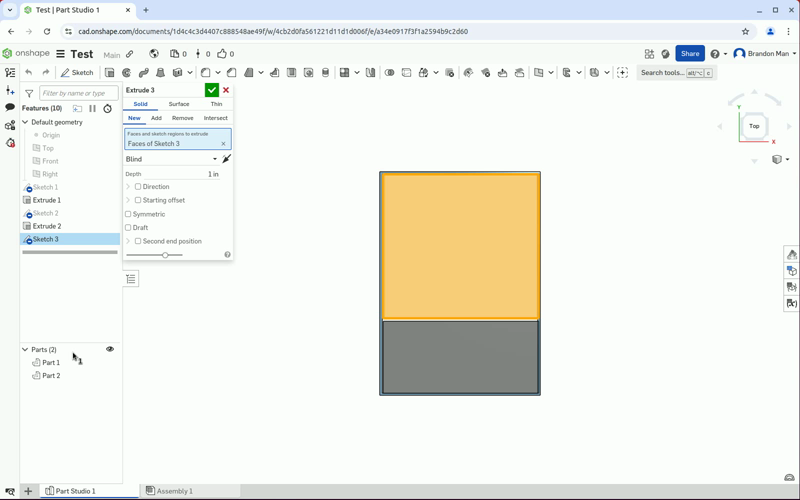
mouse_move(143, 106)
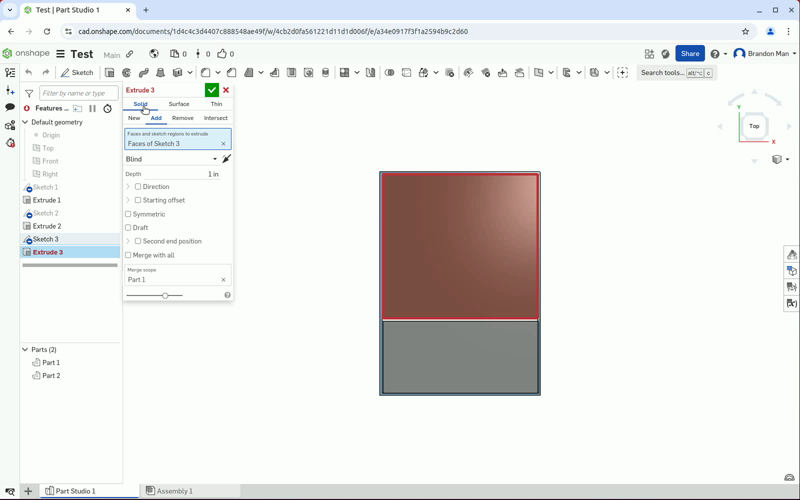
click(143, 106)
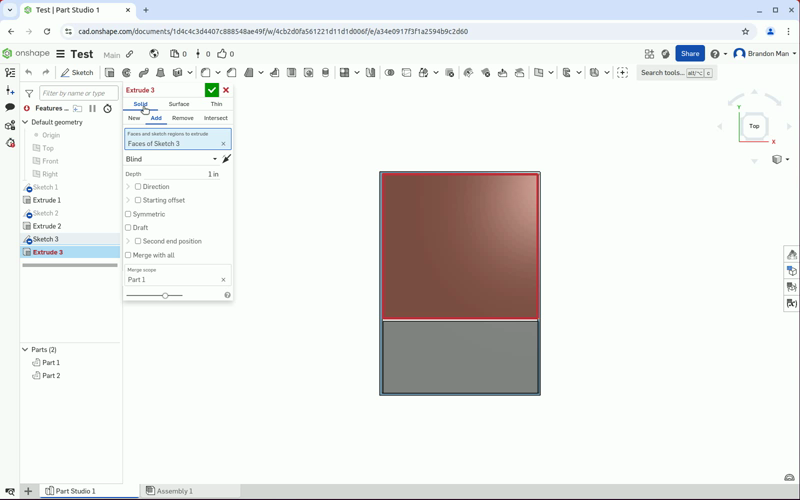
mouse_move(137, 120)
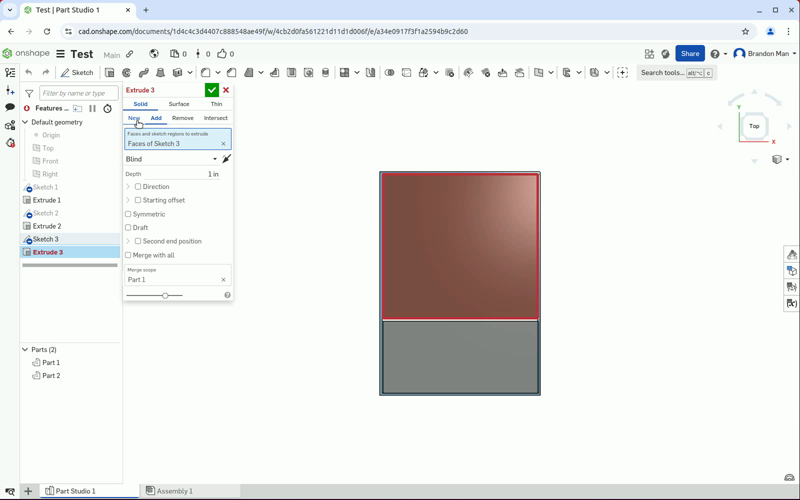
click(137, 120)
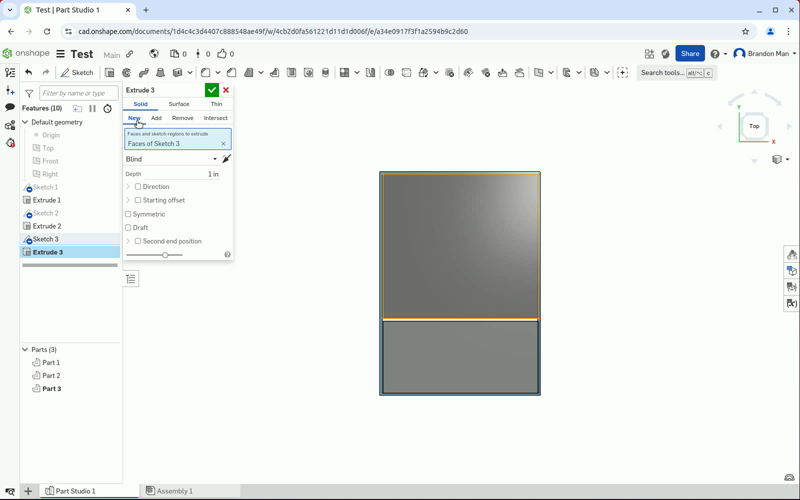
key(tab, 4)
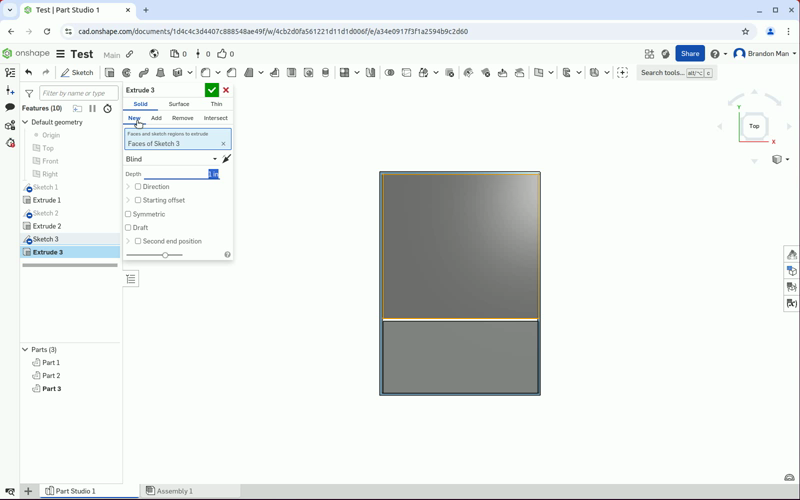
text(-4.814)
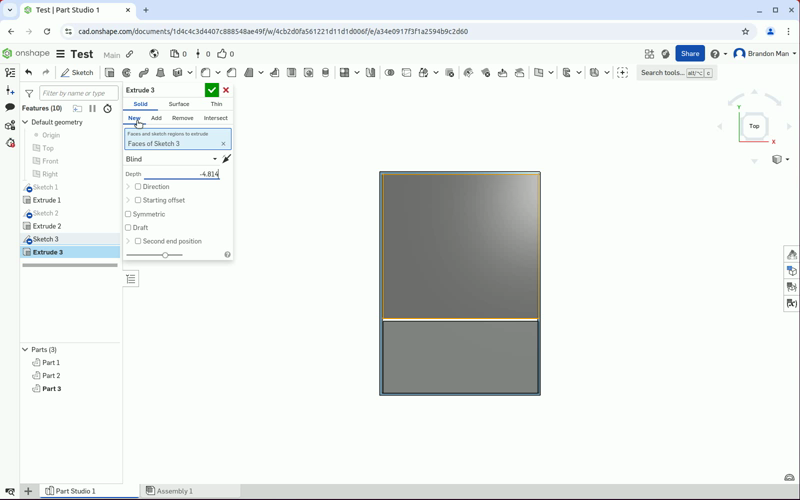
key(enter)
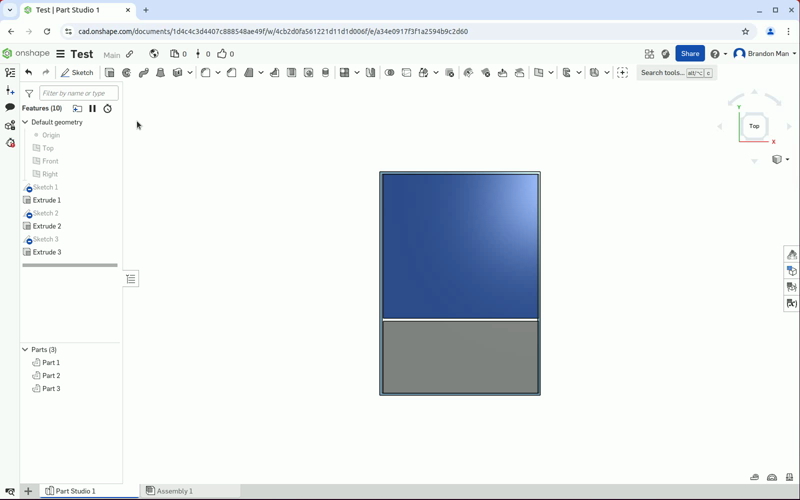
key(shift+h)
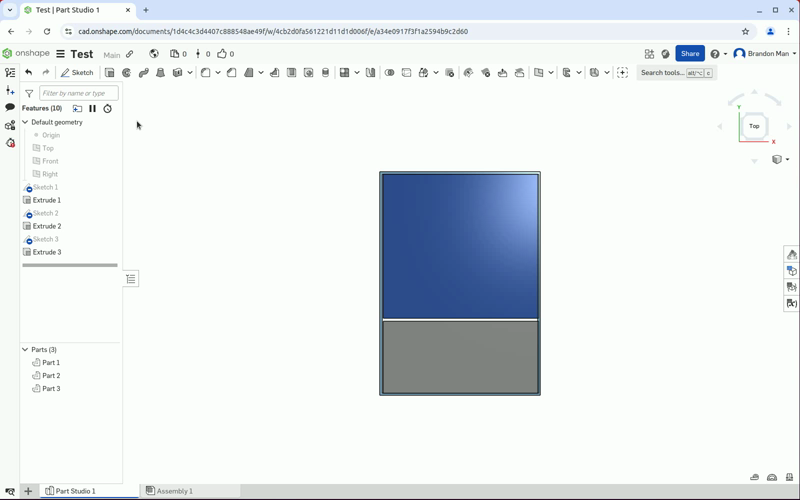
key(shift+h)
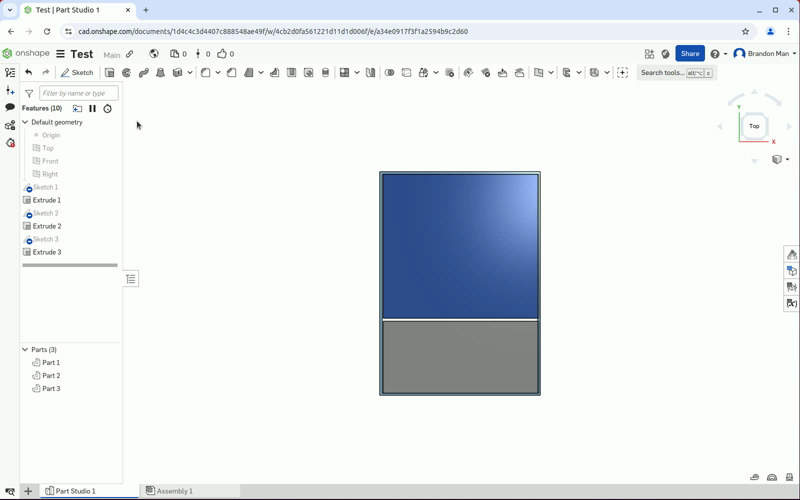
mouse_move(73, 189)
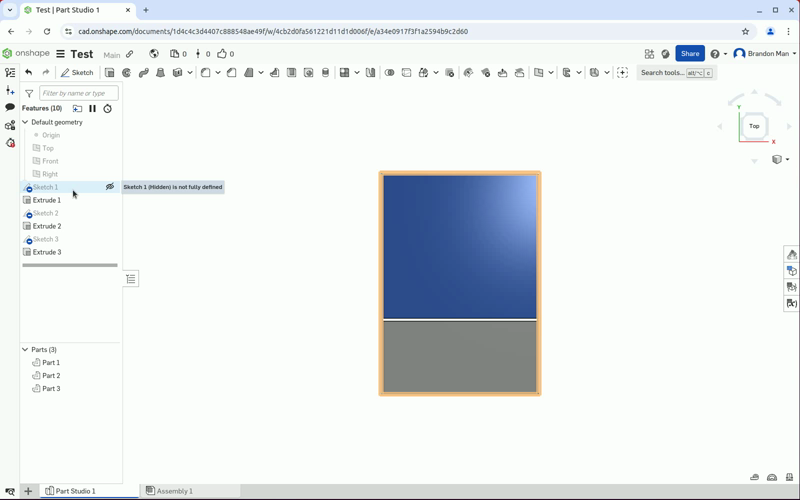
click(73, 189)
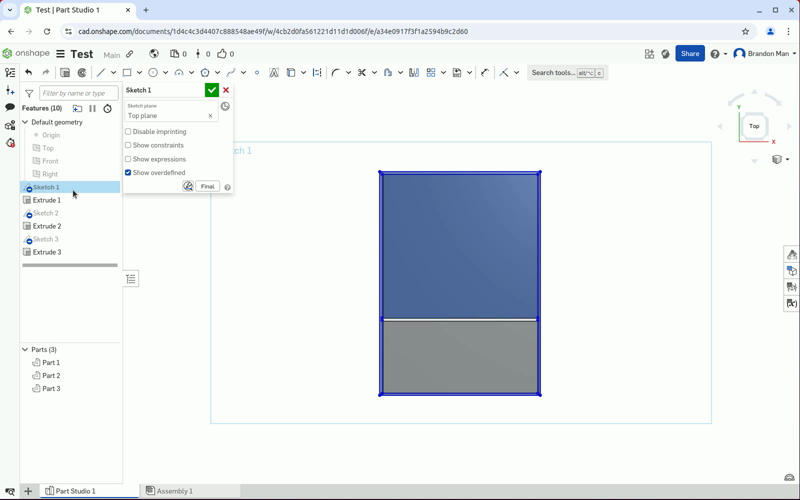
mouse_move(229, 92)
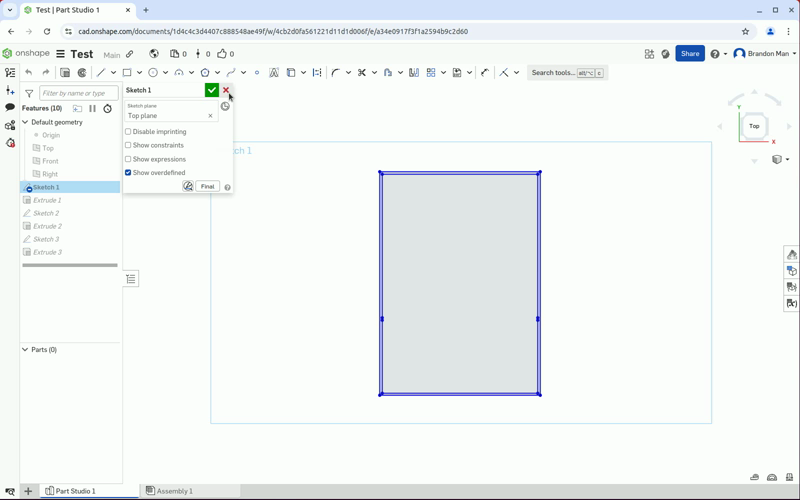
click(229, 92)
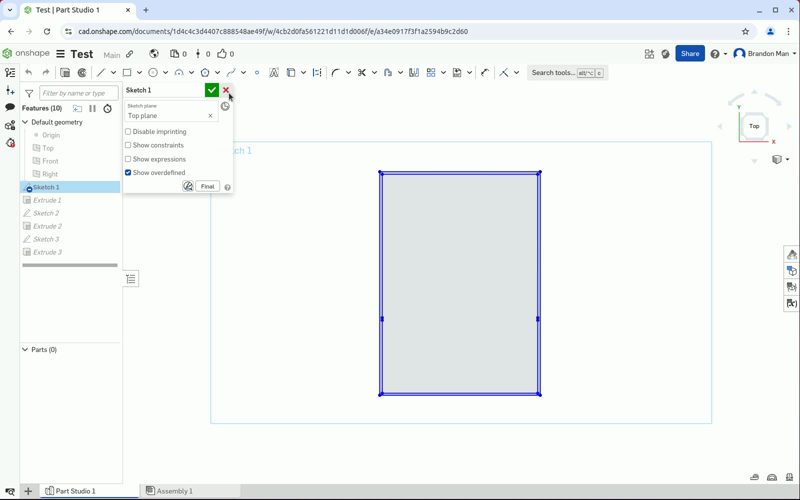
key(shift+s)
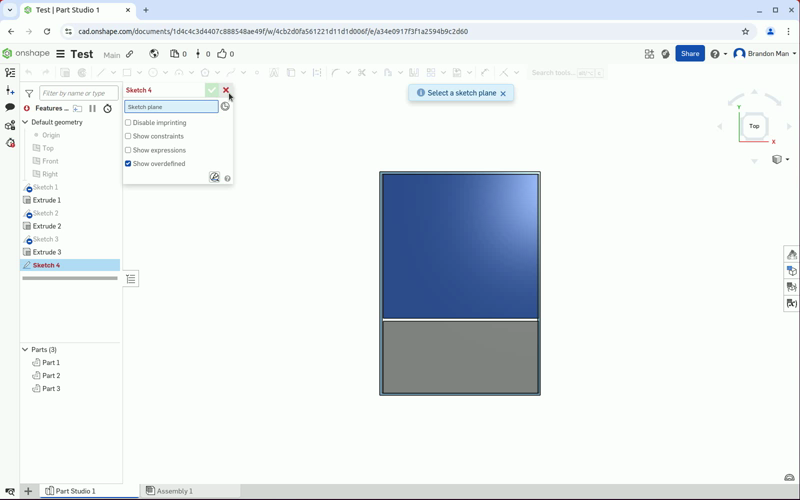
mouse_move(73, 150)
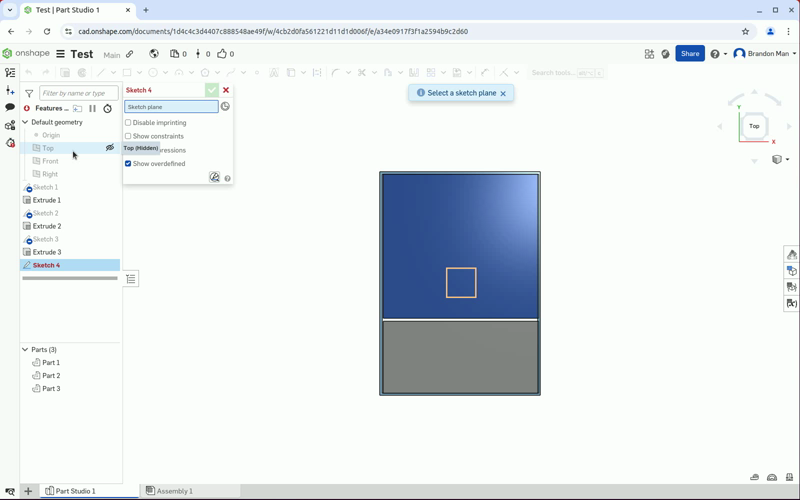
click(73, 150)
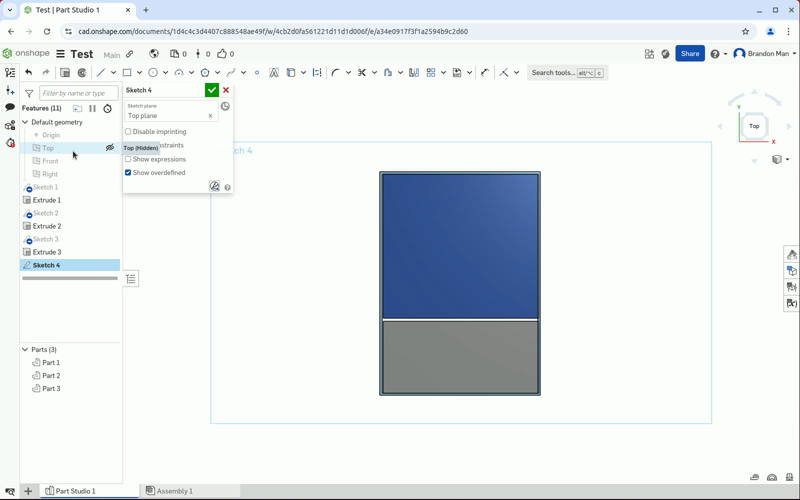
mouse_move(73, 352)
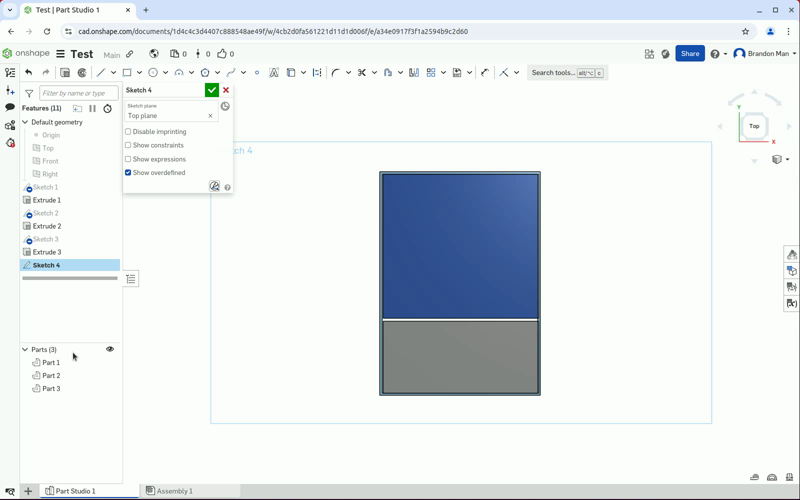
key(y)
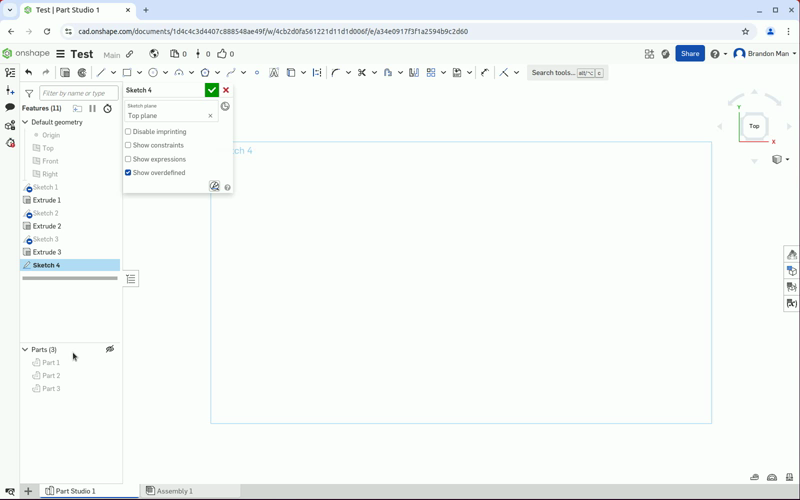
key(l)
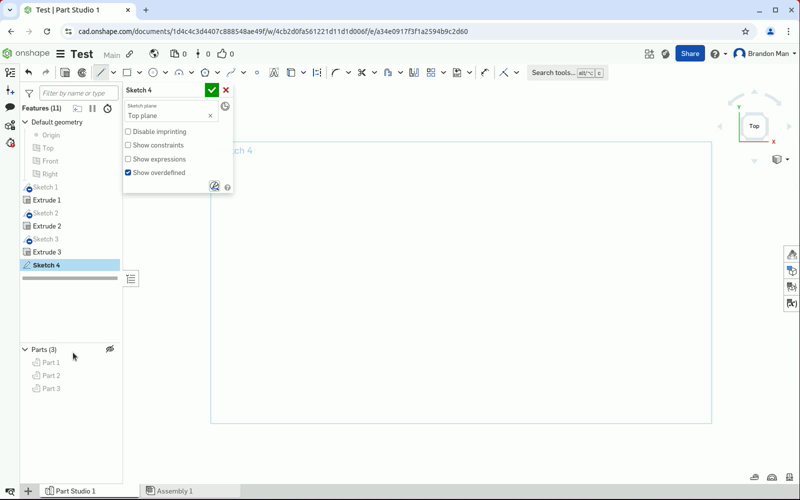
key_down(shift)
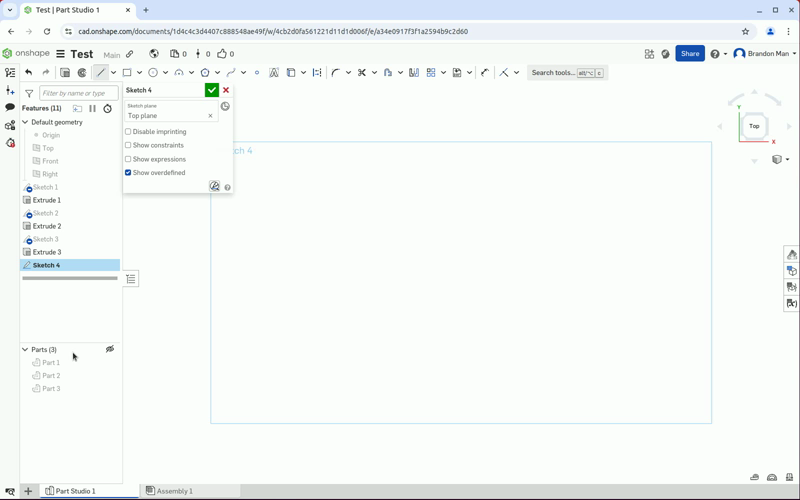
mouse_move(383, 320)
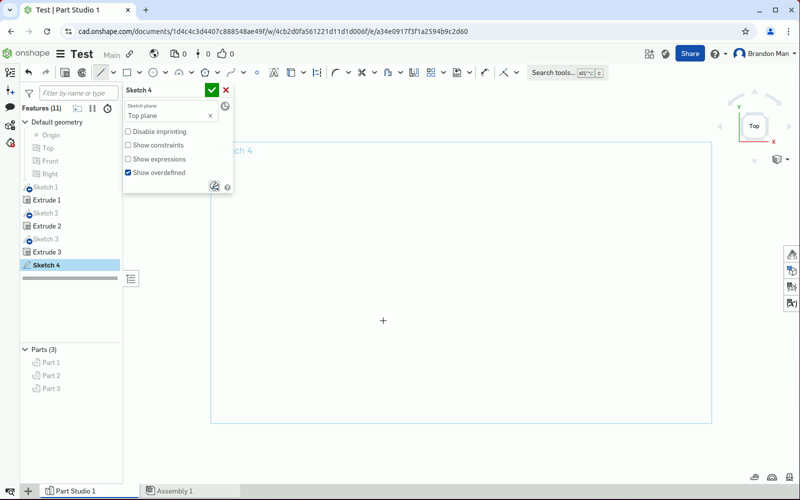
click(383, 320)
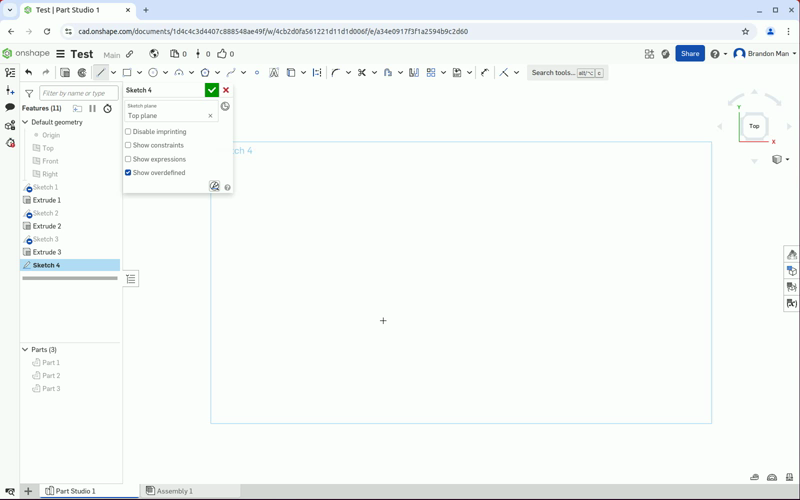
key_up(shift)
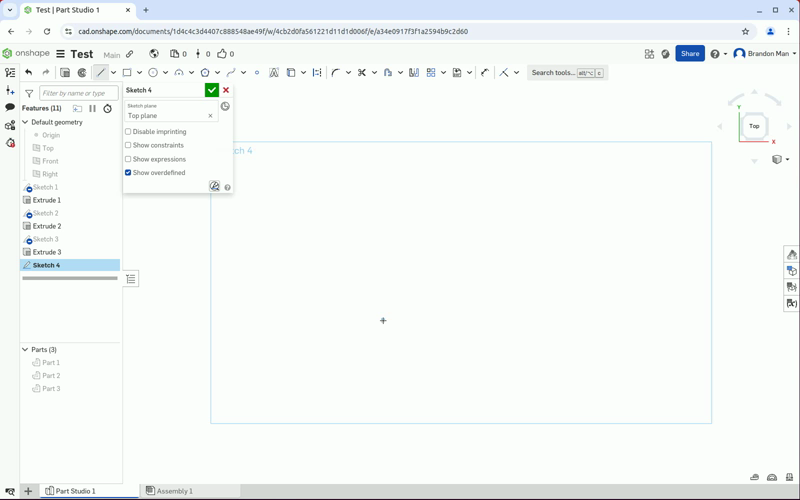
key_down(shift)
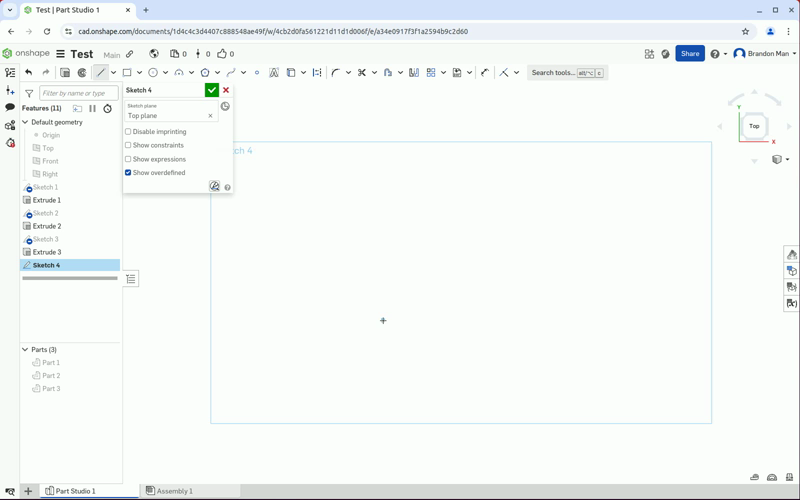
mouse_move(538, 320)
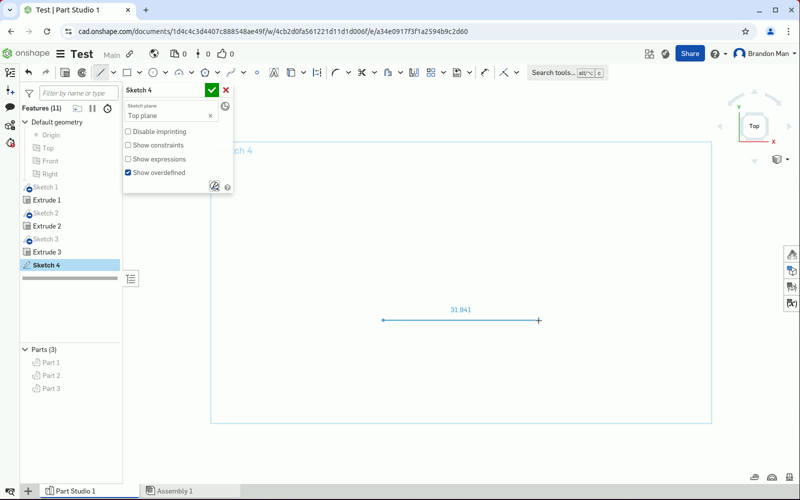
click(538, 320)
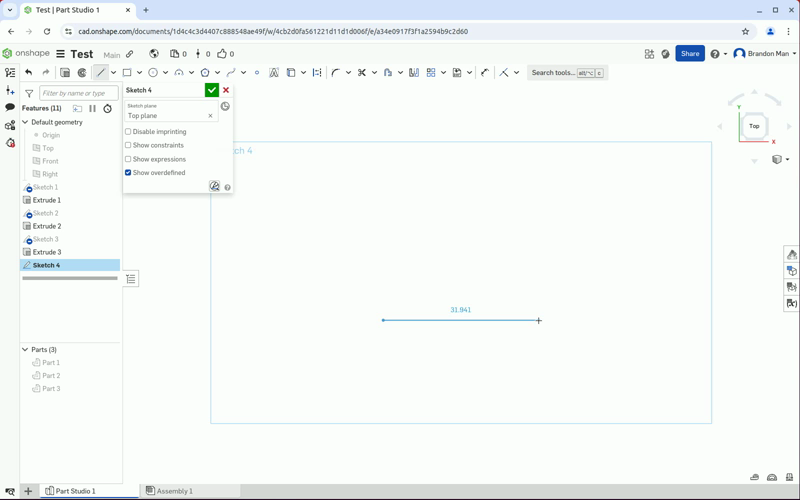
key_up(shift)
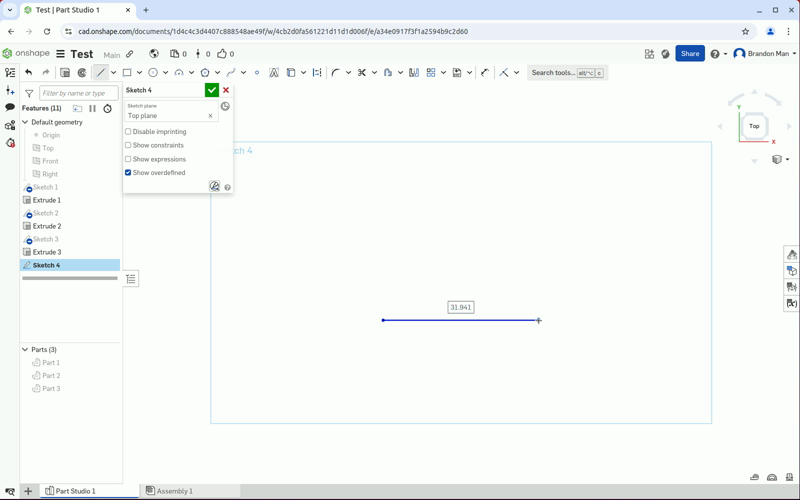
key_down(shift)
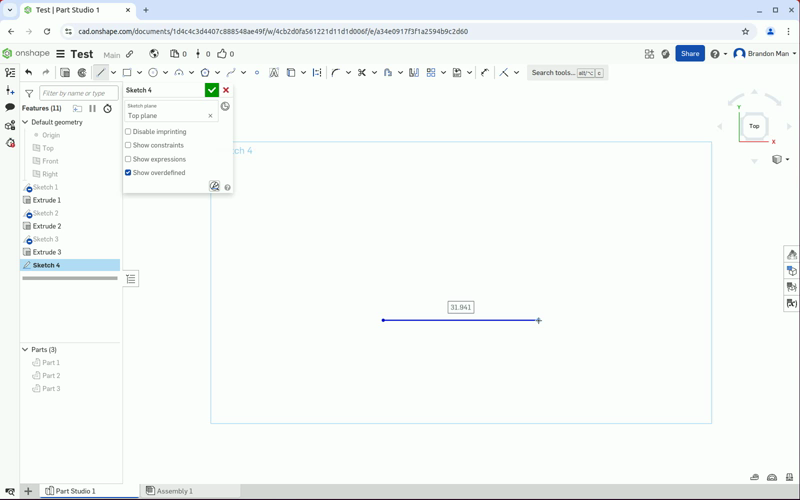
mouse_move(568, 320)
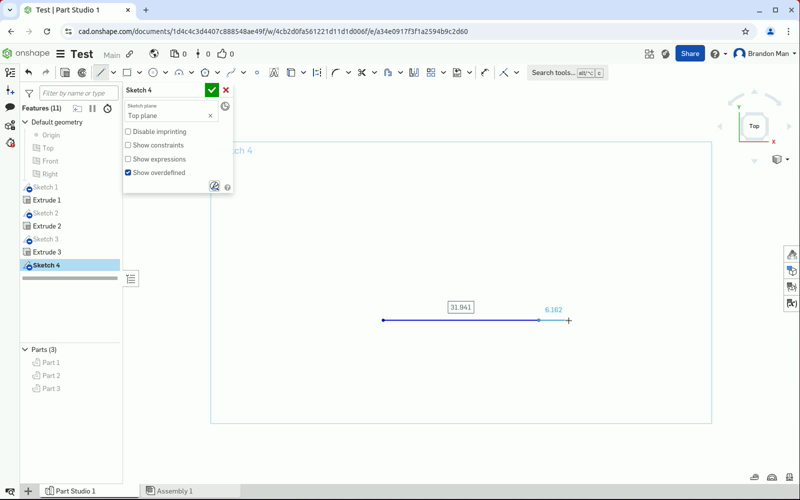
mouse_move(538, 317)
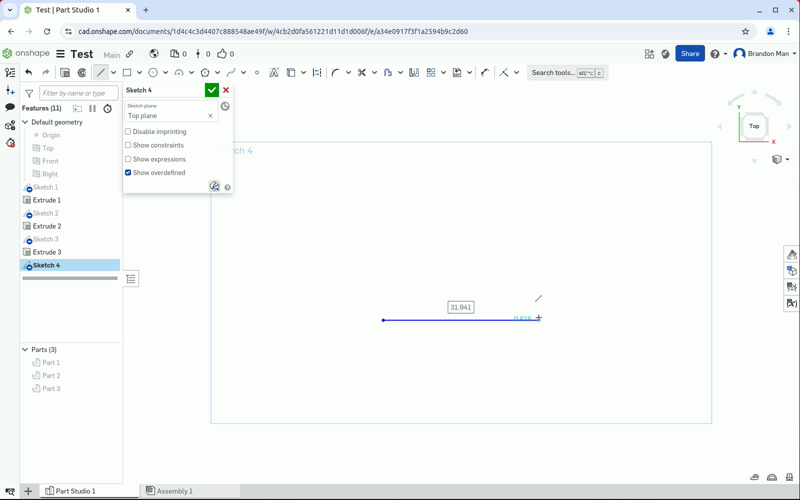
scroll(6)
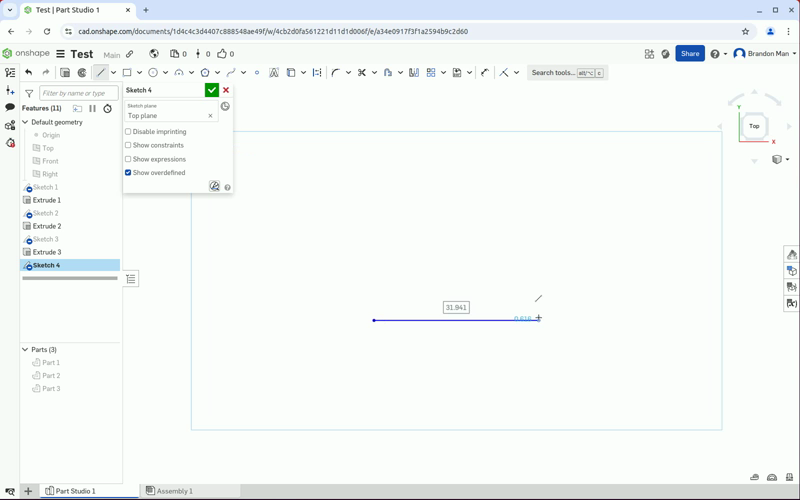
scroll(6)
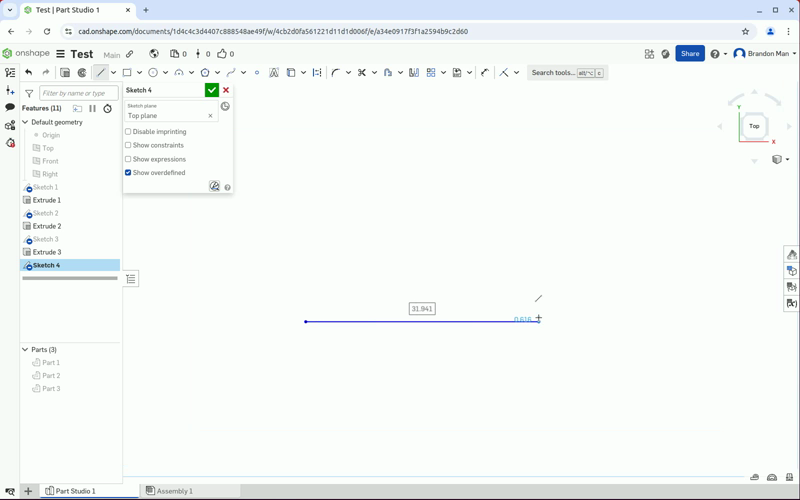
scroll(6)
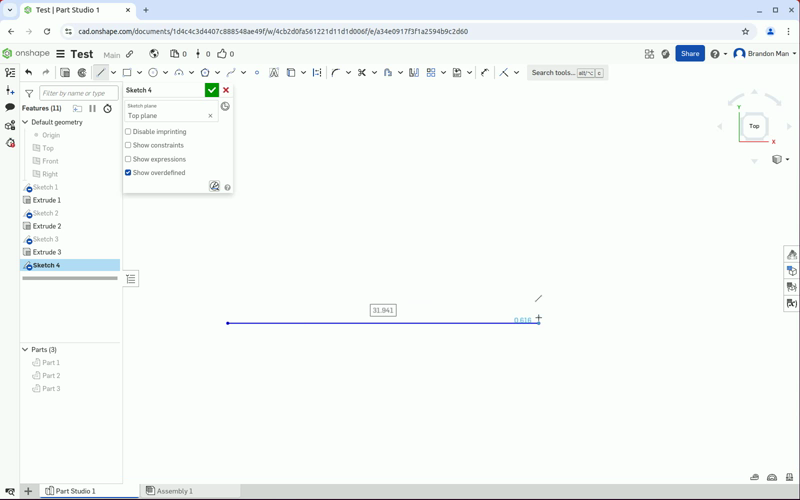
scroll(6)
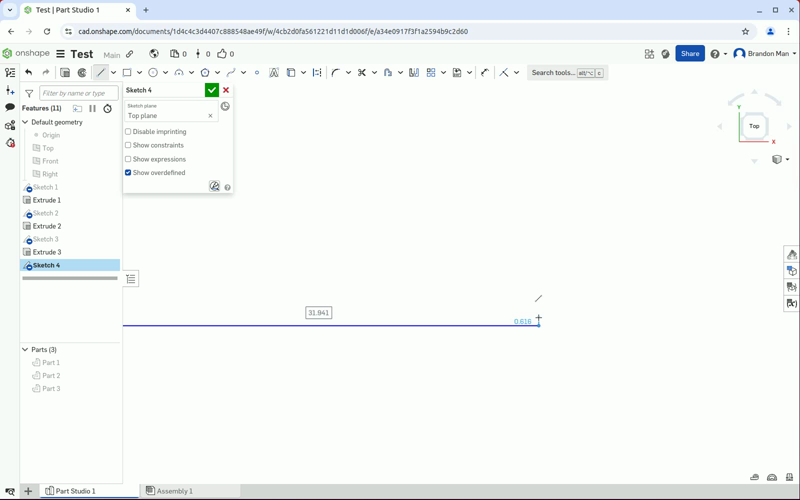
scroll(6)
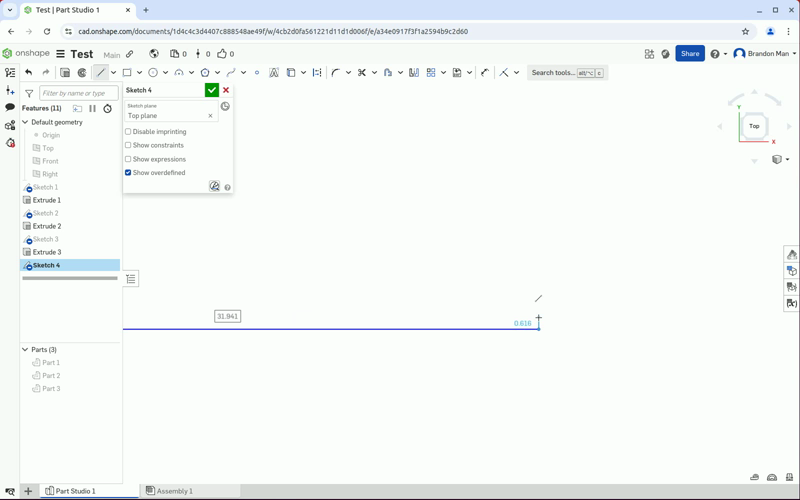
scroll(6)
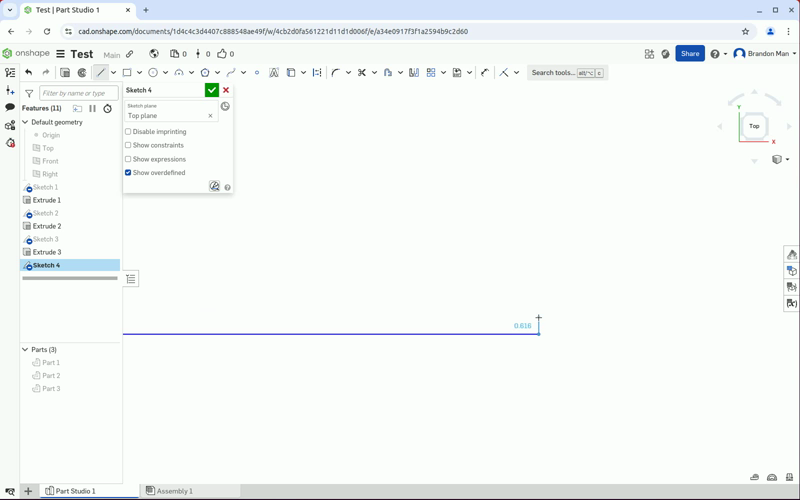
scroll(6)
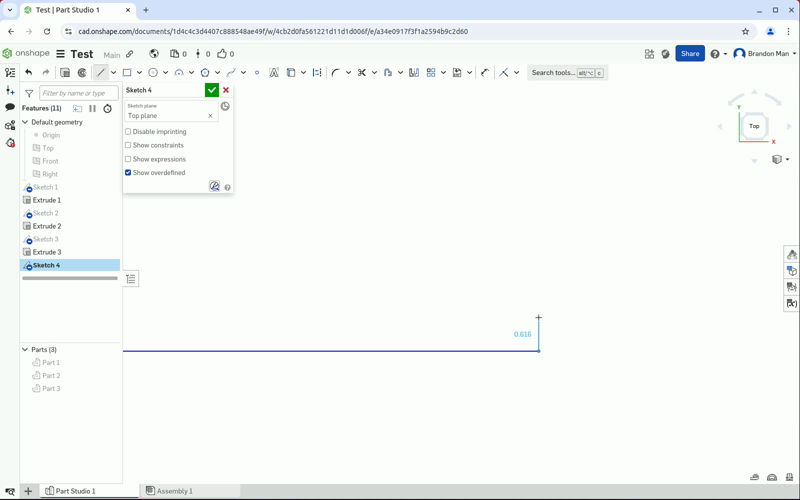
click(538, 317)
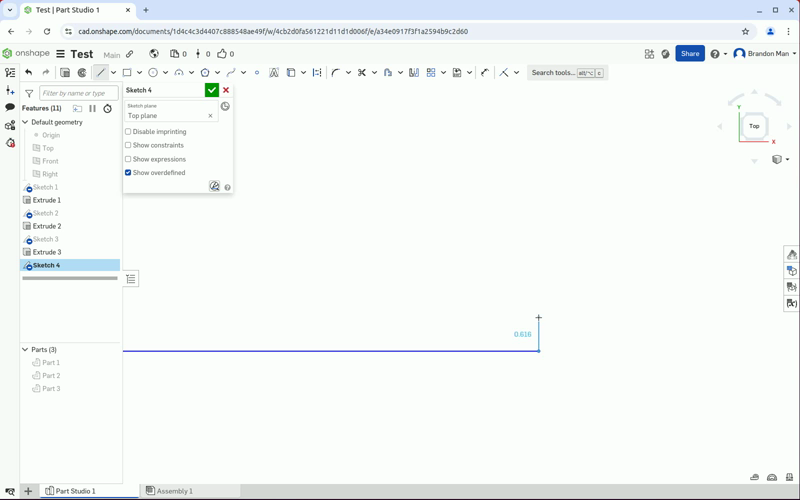
scroll(-6)
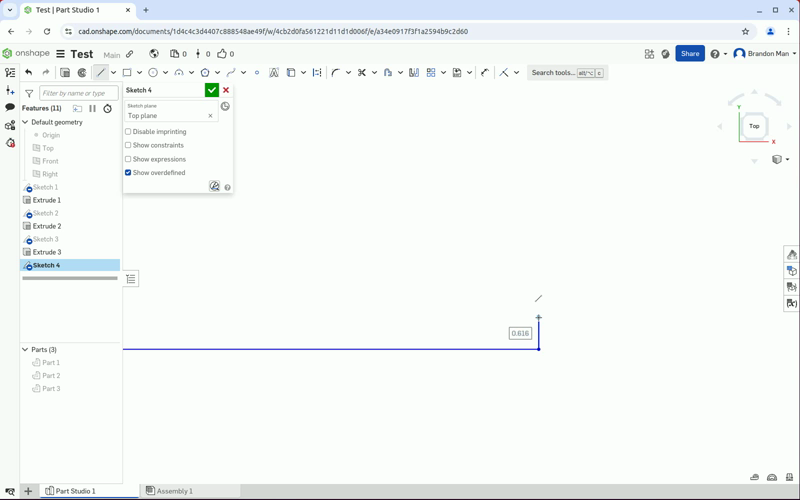
scroll(-6)
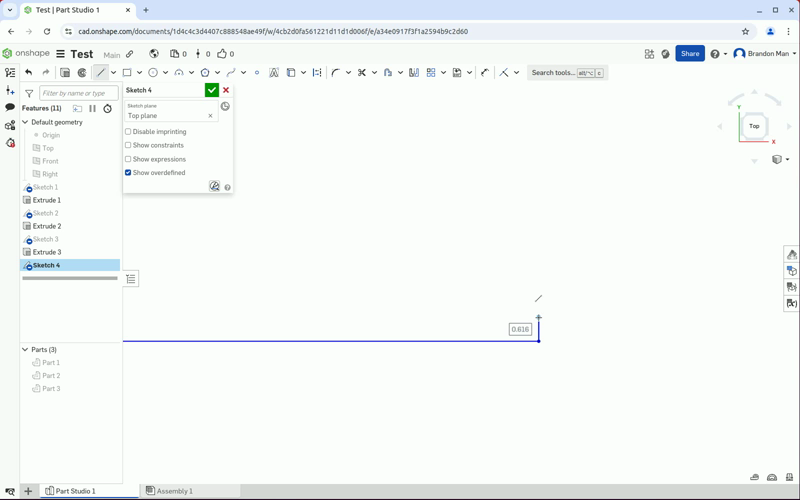
scroll(-6)
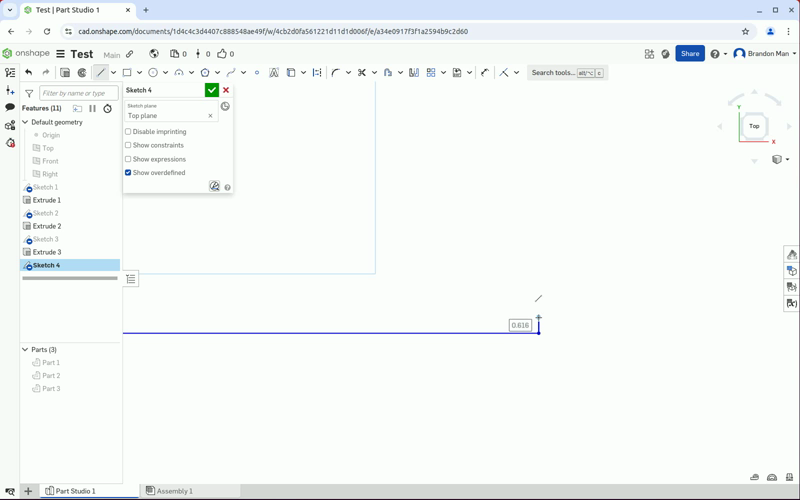
scroll(-6)
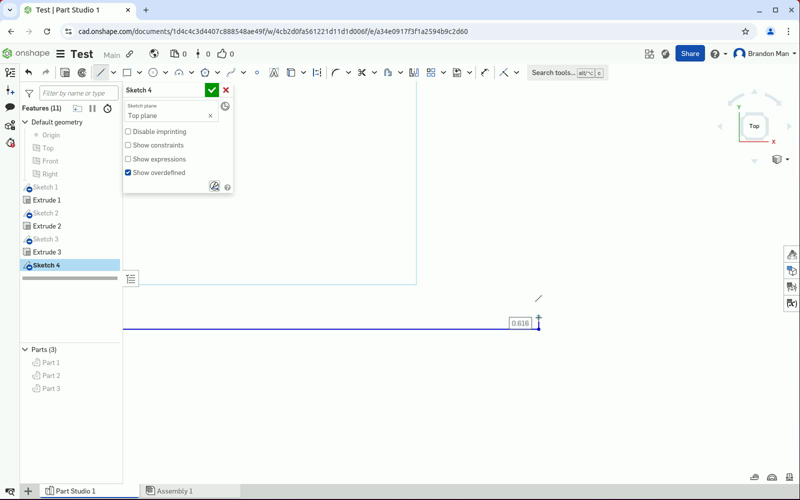
scroll(-6)
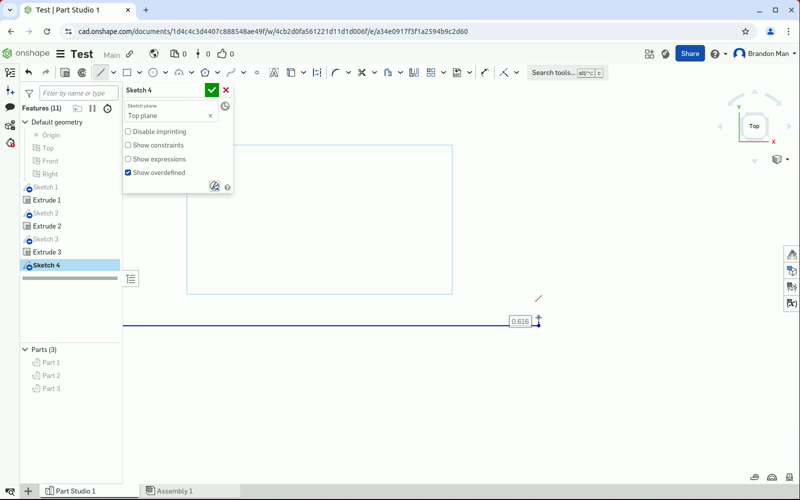
scroll(-6)
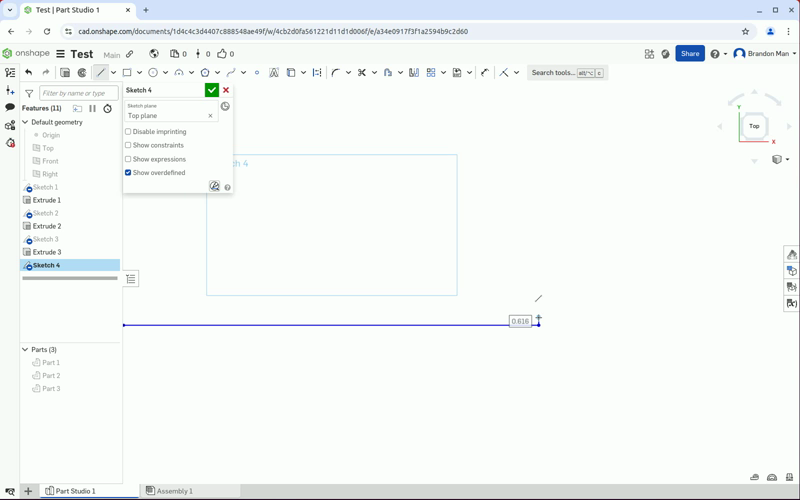
scroll(-6)
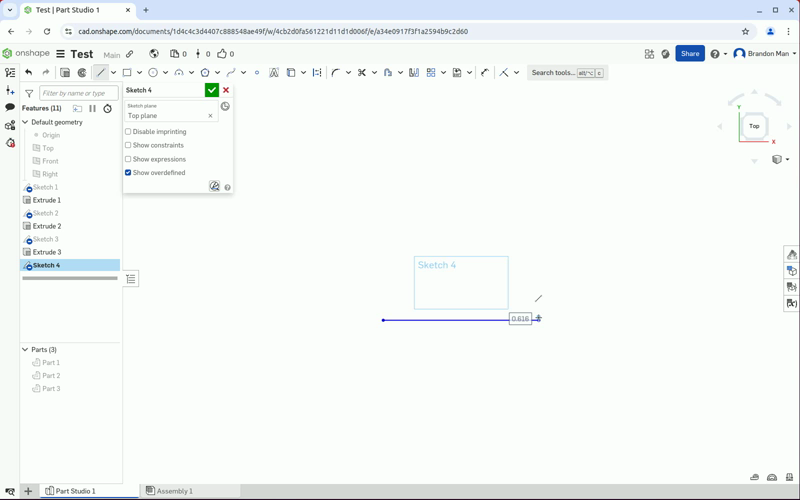
key_up(shift)
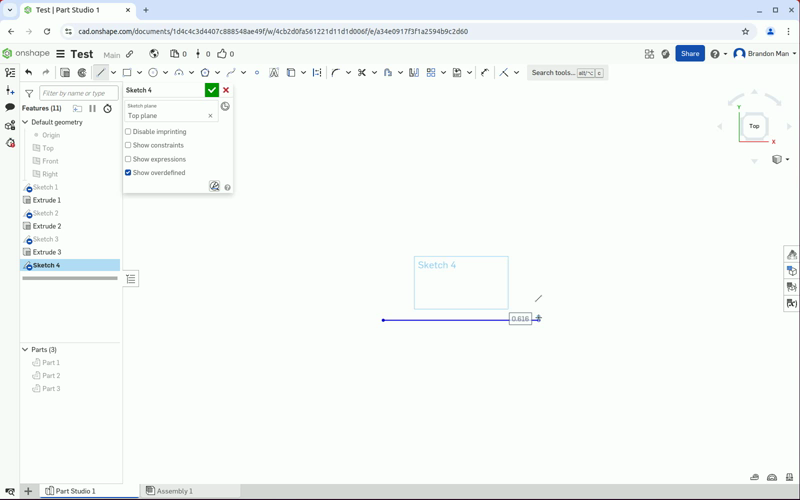
key_down(shift)
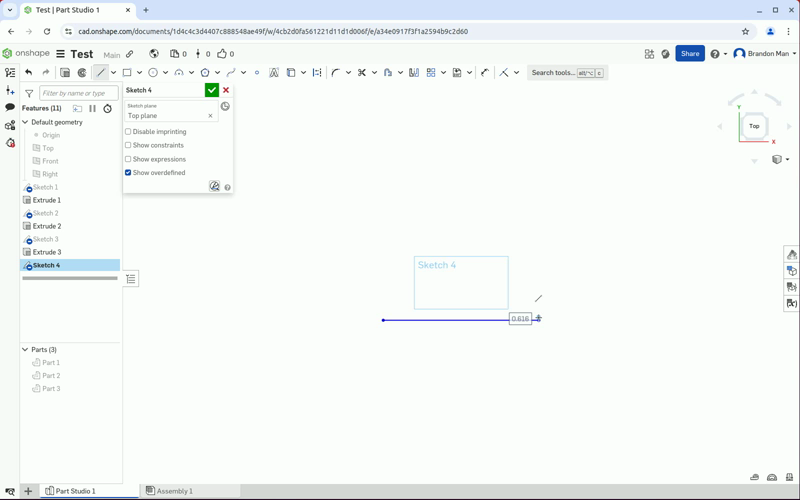
mouse_move(383, 317)
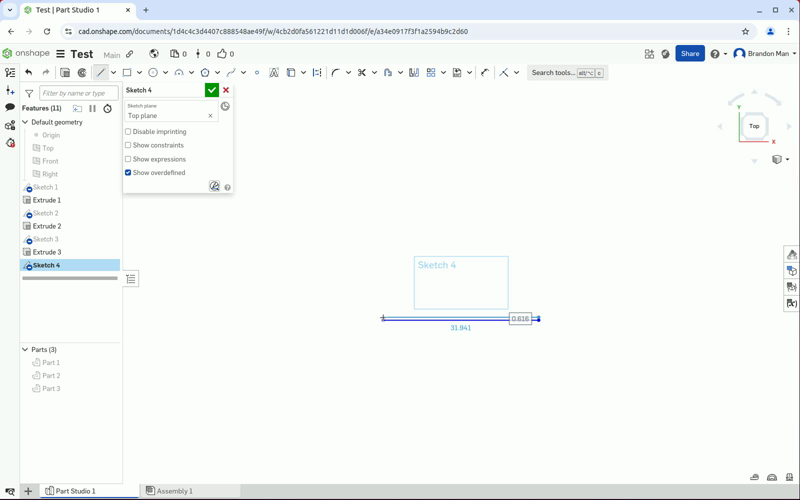
scroll(6)
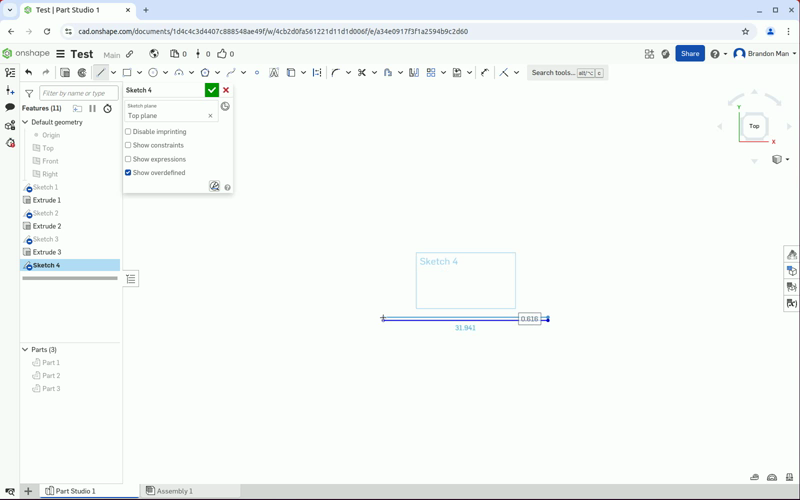
scroll(6)
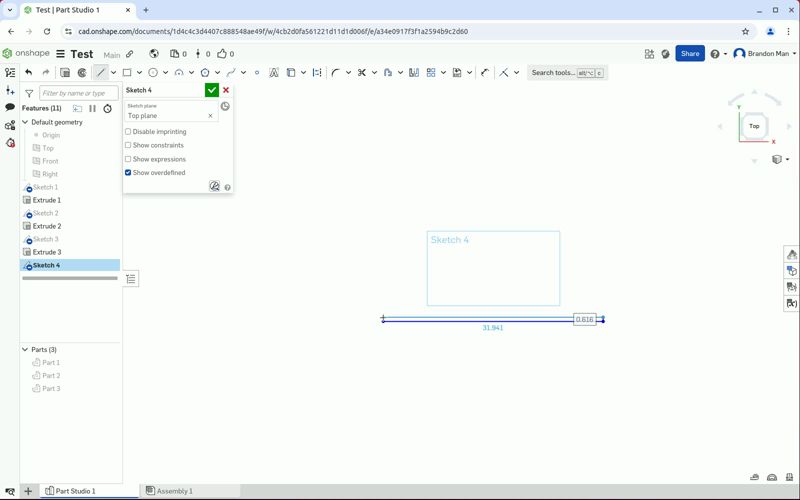
scroll(6)
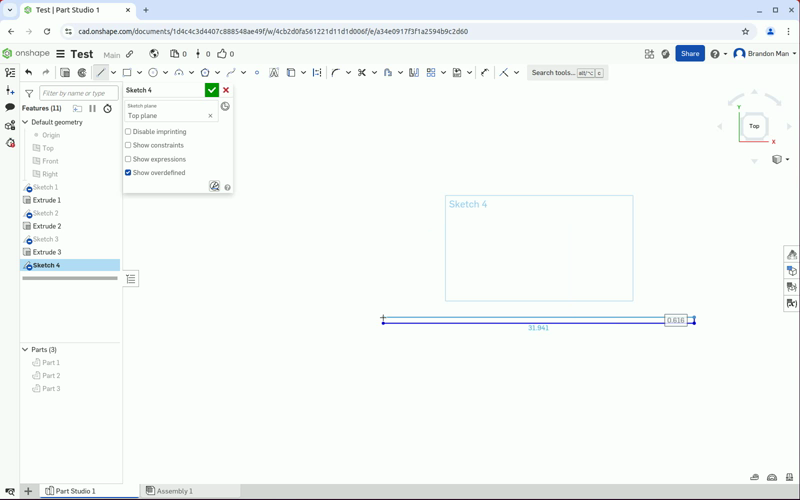
scroll(6)
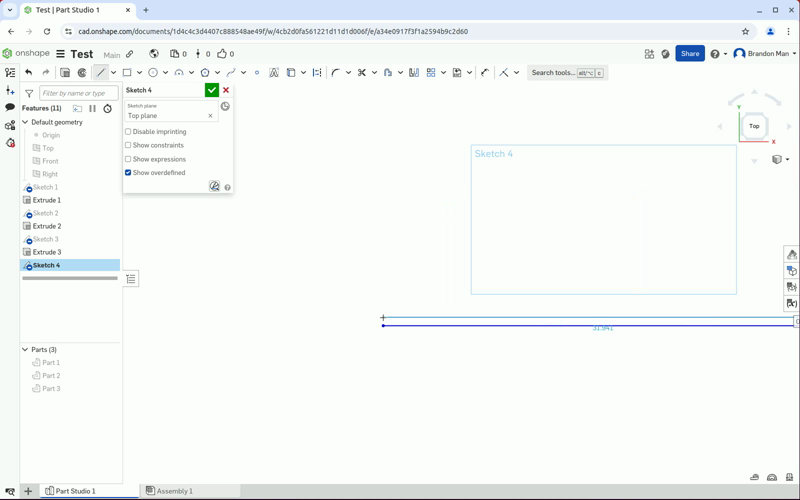
scroll(6)
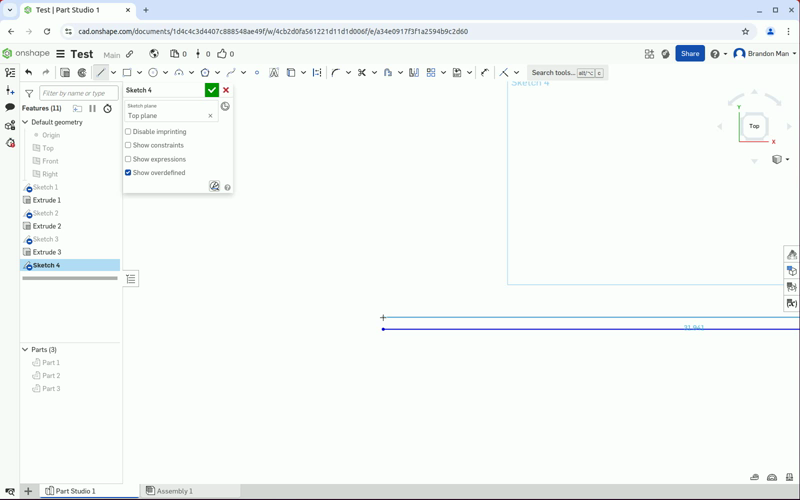
scroll(6)
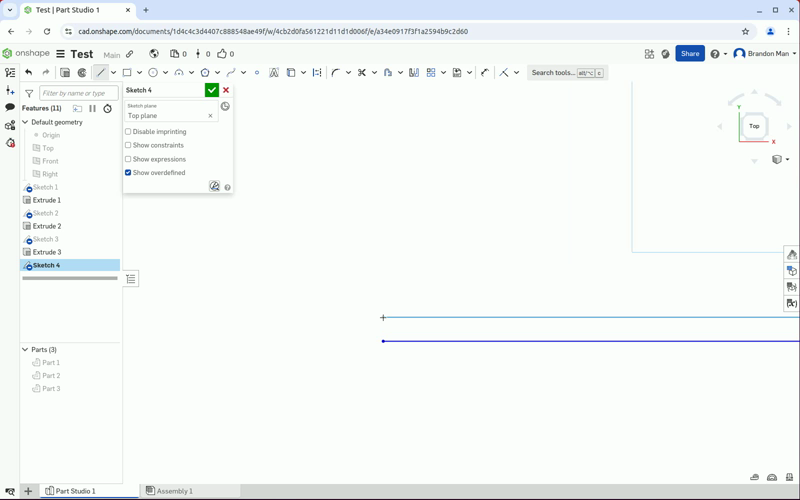
scroll(6)
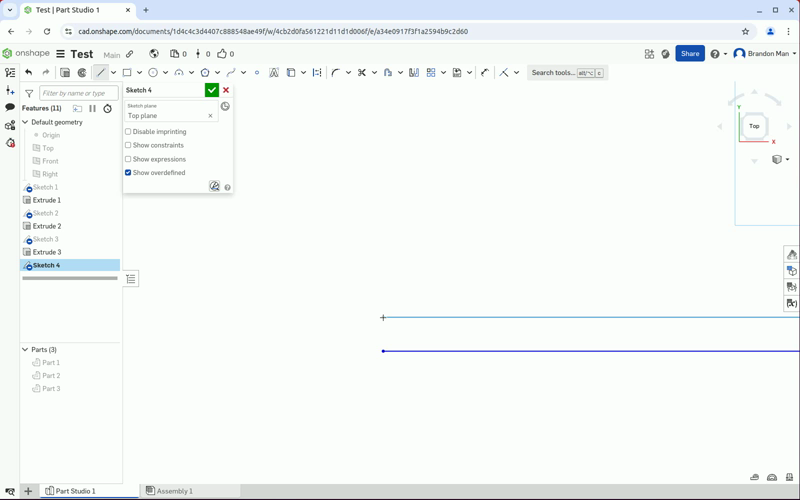
click(383, 317)
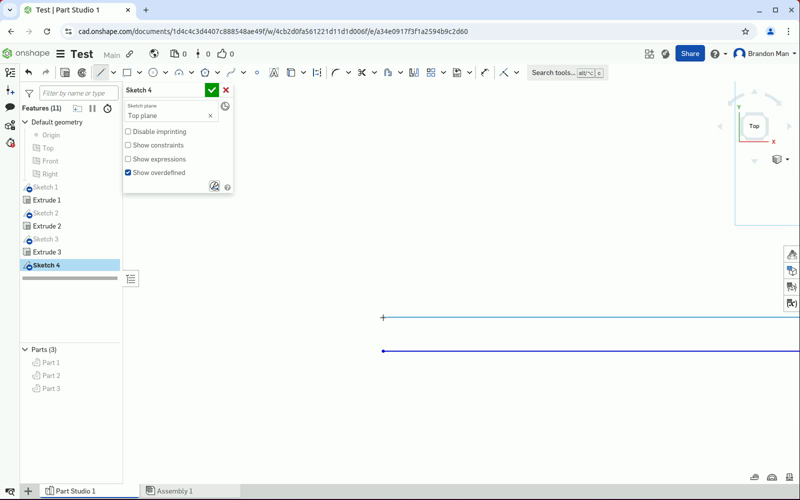
scroll(-6)
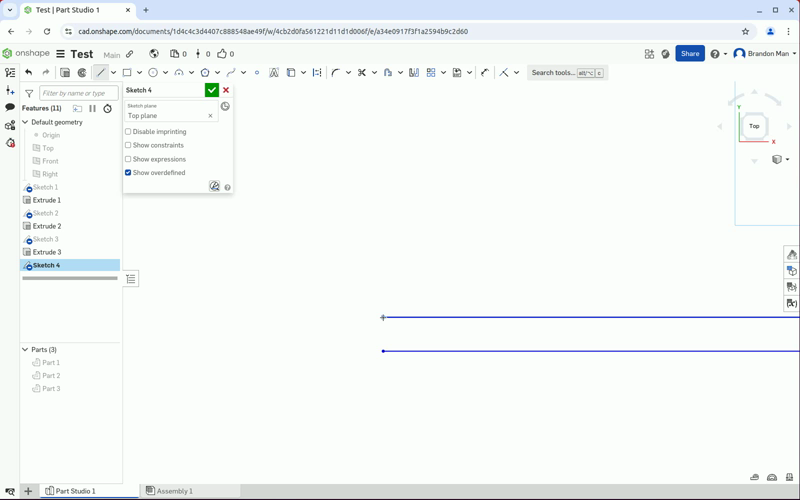
scroll(-6)
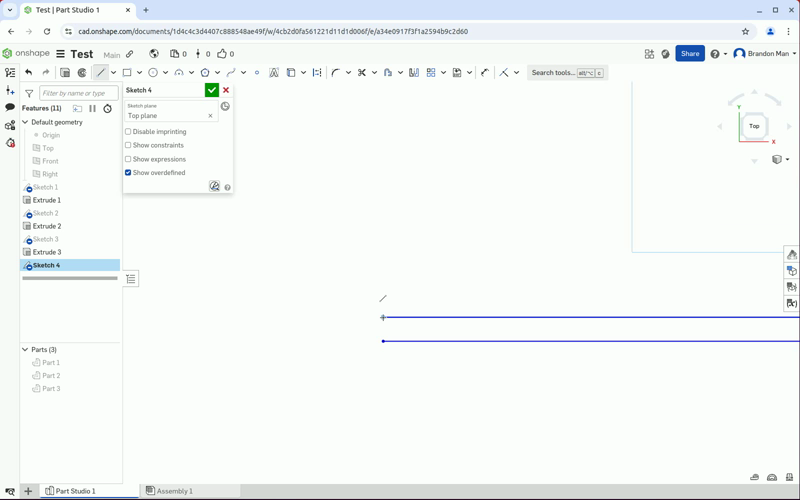
scroll(-6)
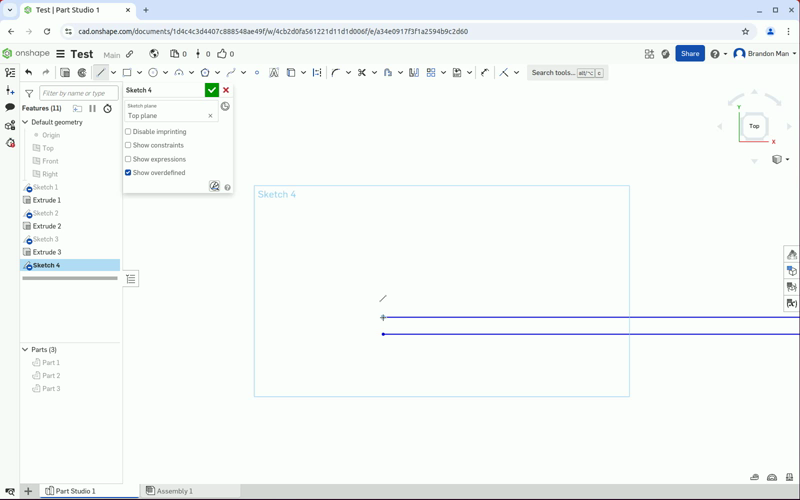
scroll(-6)
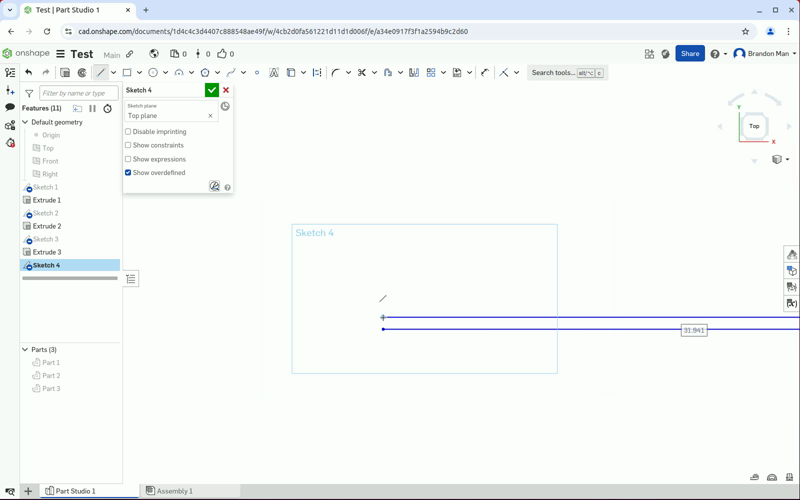
scroll(-6)
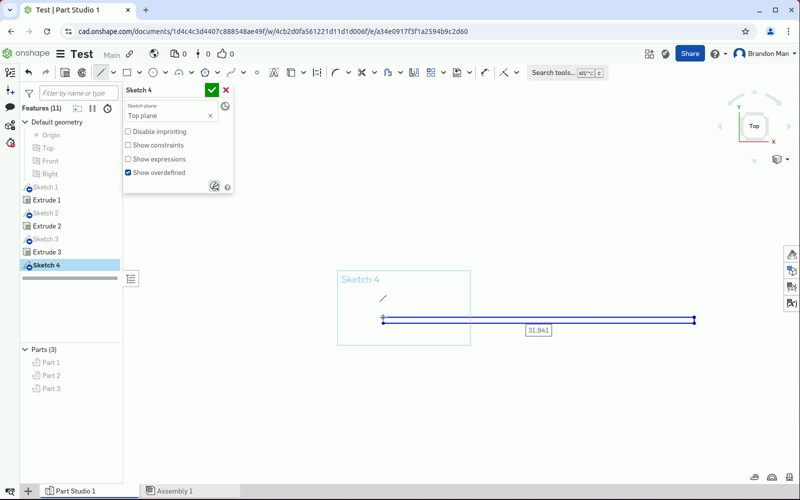
scroll(-6)
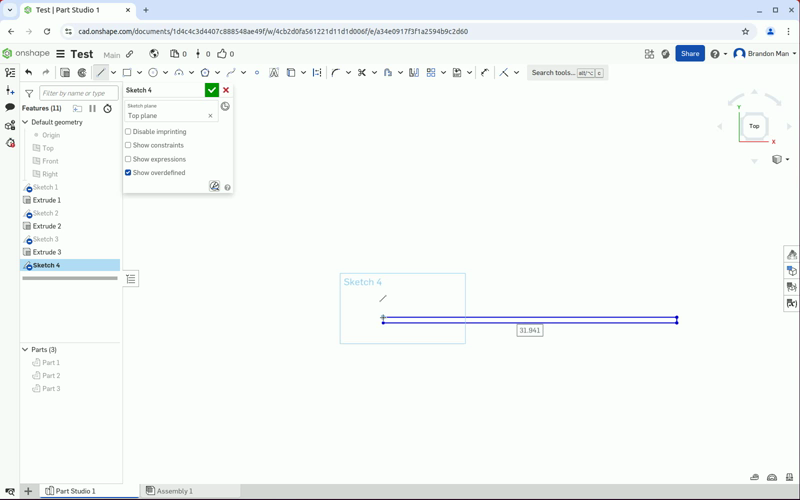
scroll(-6)
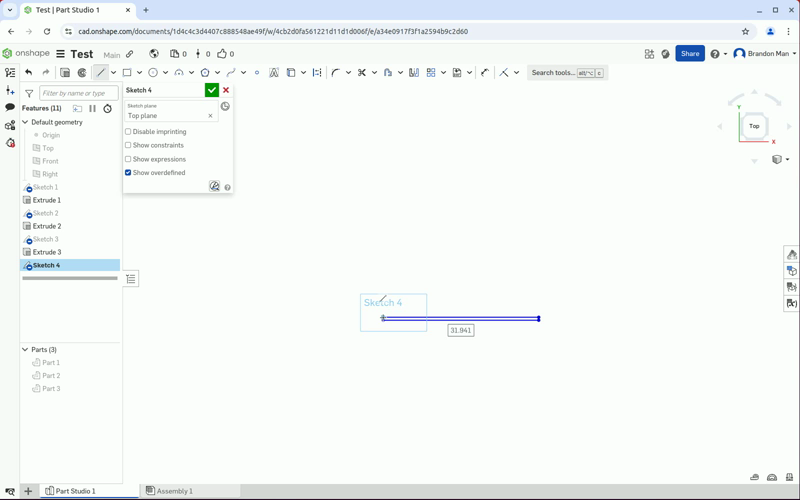
key_up(shift)
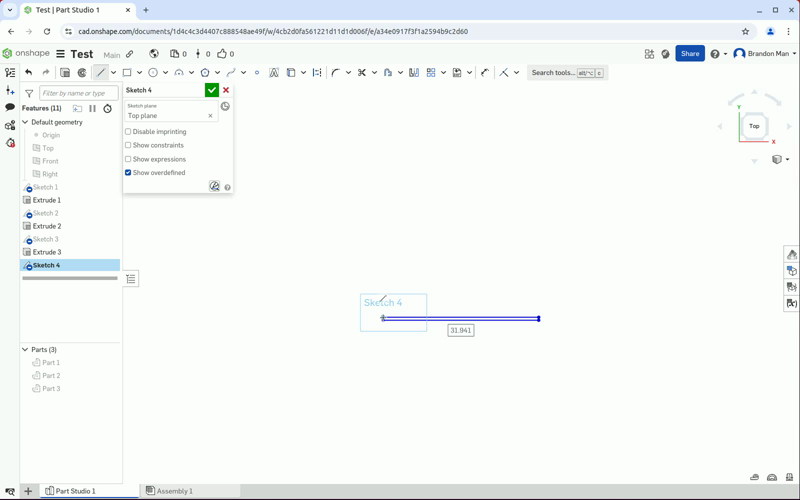
mouse_move(413, 317)
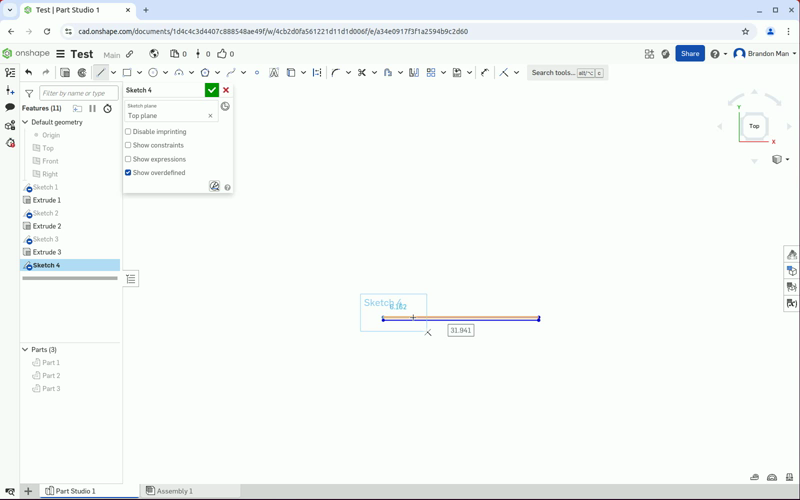
key_down(shift)
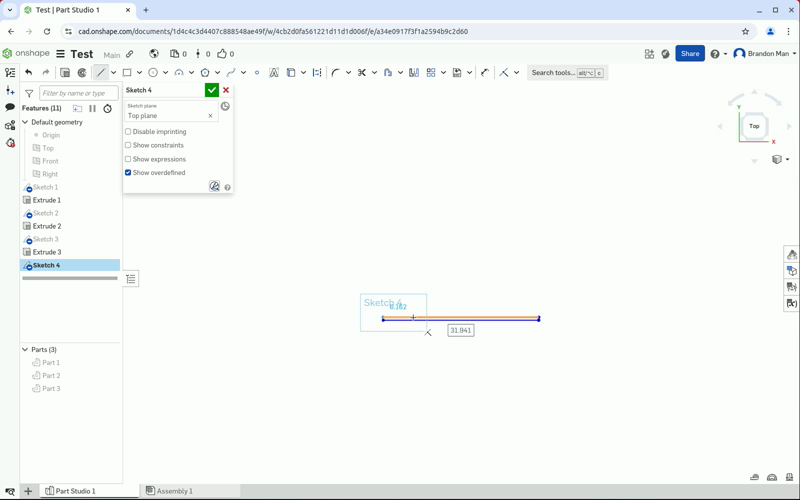
mouse_move(383, 320)
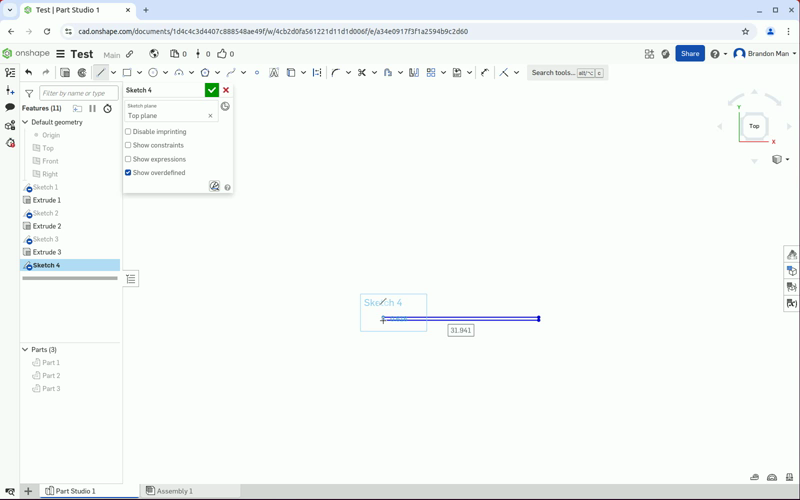
scroll(6)
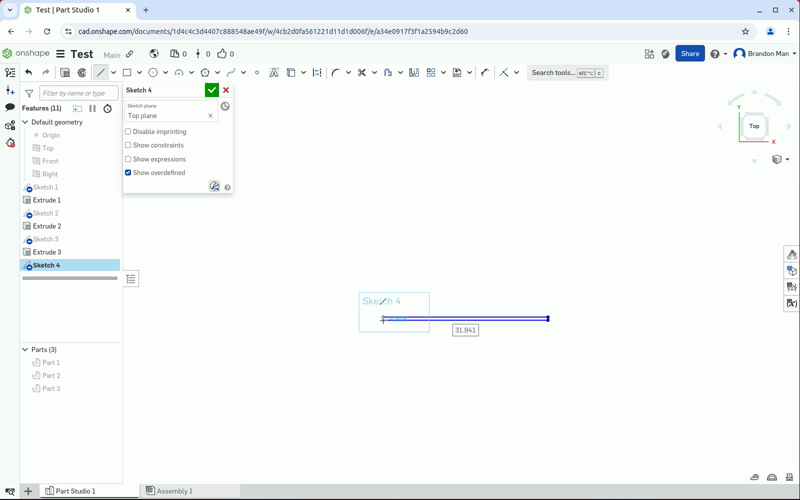
scroll(6)
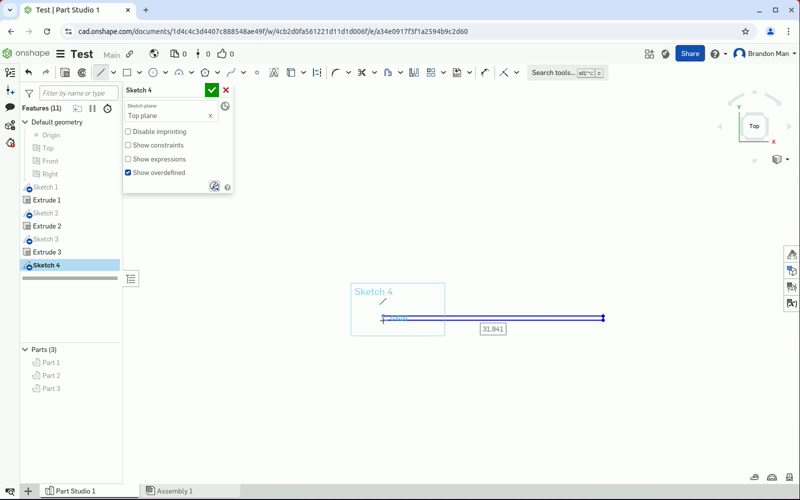
scroll(6)
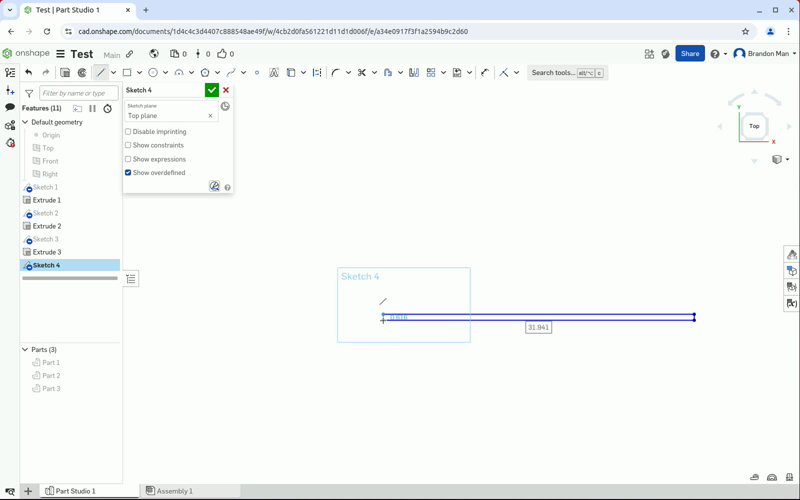
scroll(6)
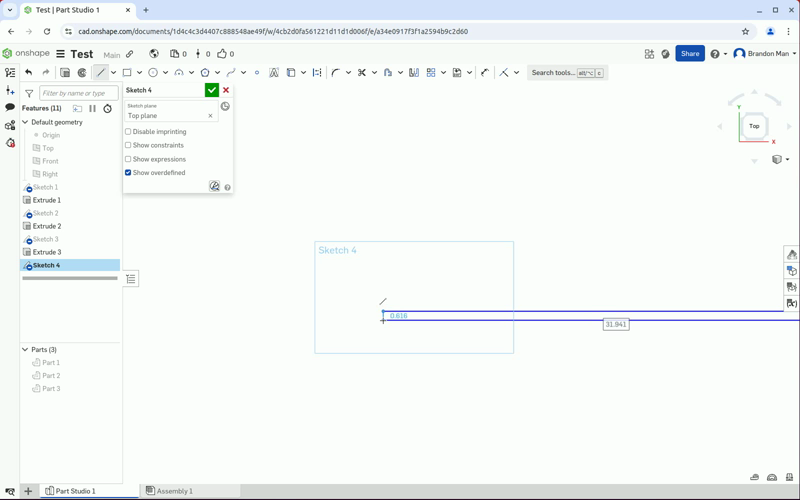
scroll(6)
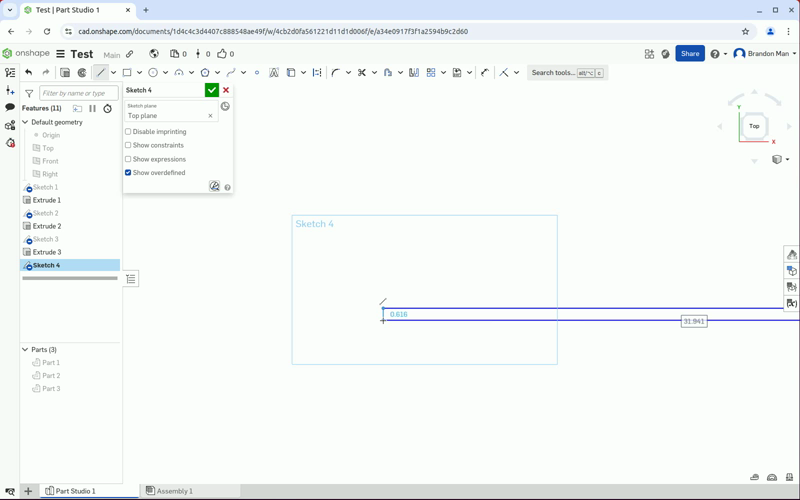
scroll(6)
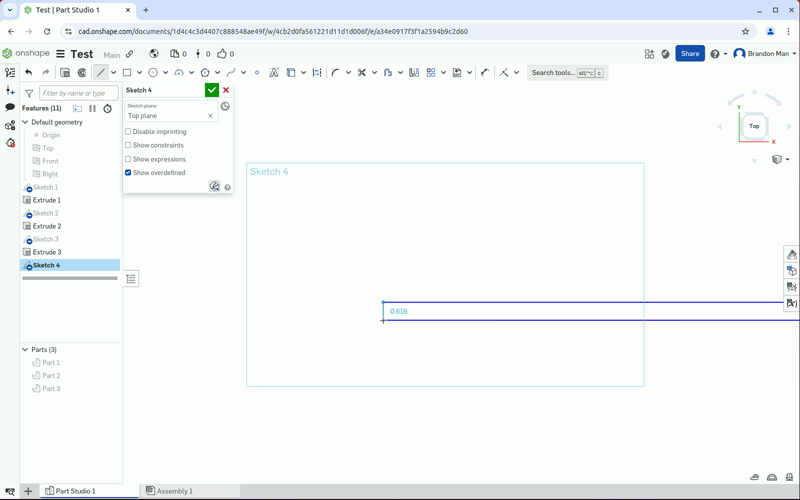
scroll(6)
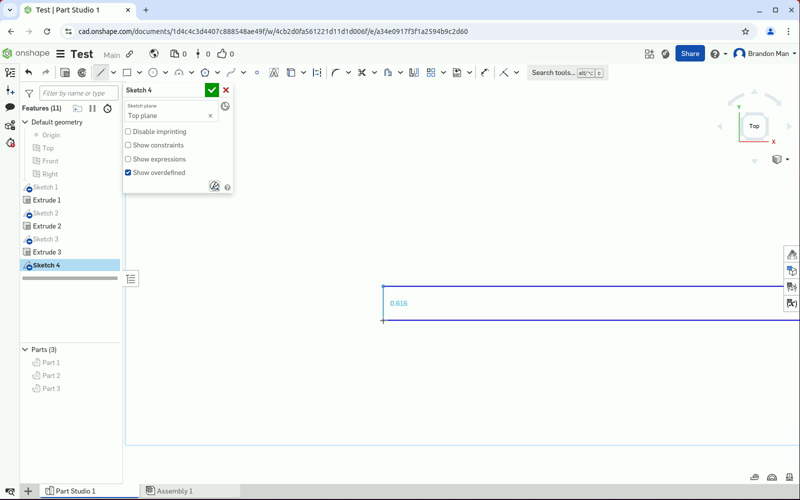
key_up(shift)
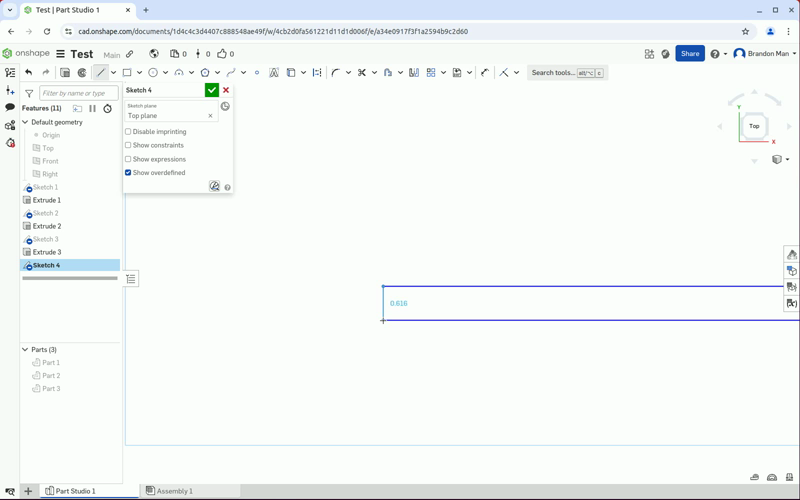
click(383, 320)
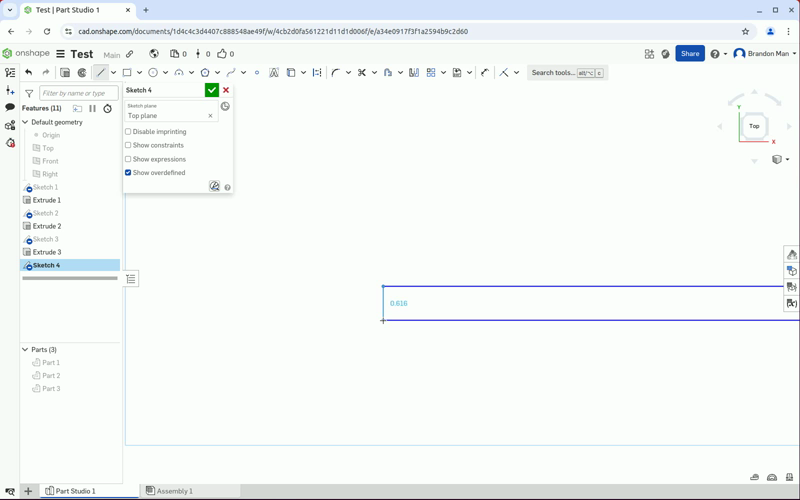
scroll(-6)
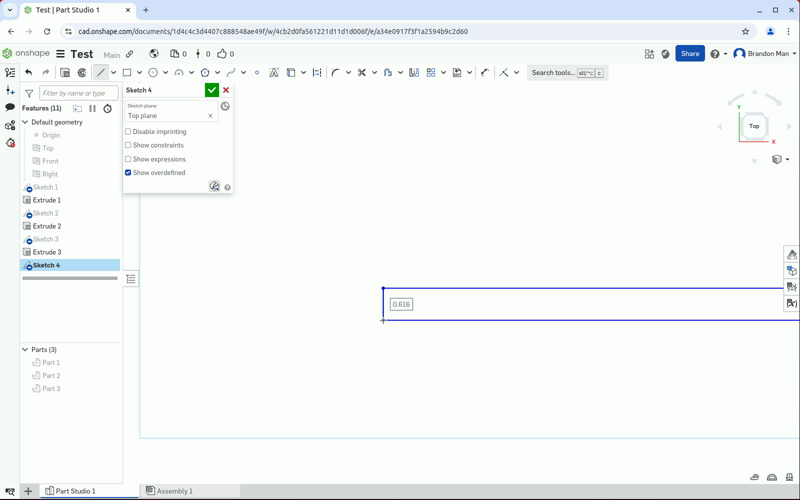
scroll(-6)
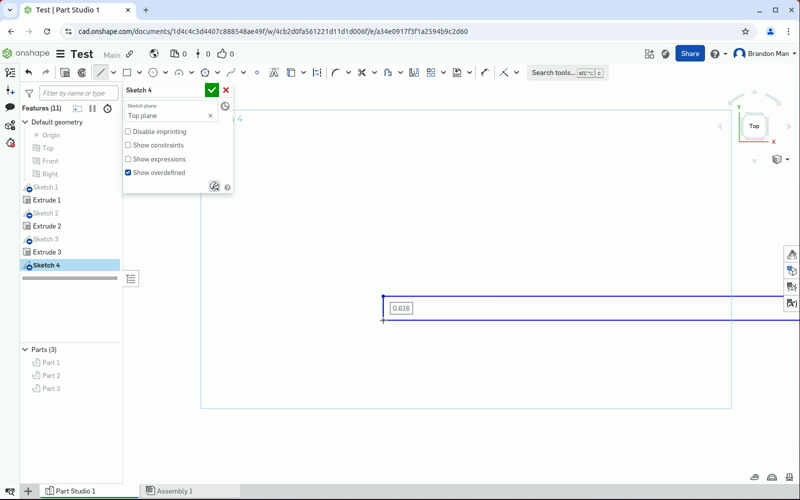
scroll(-6)
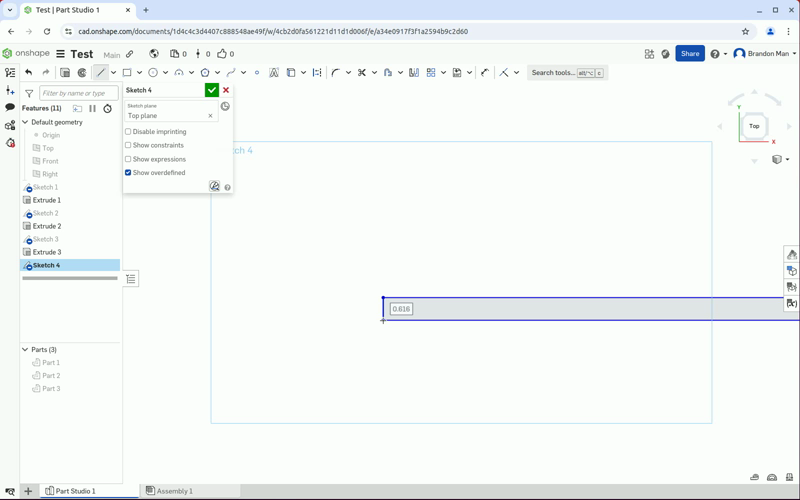
scroll(-6)
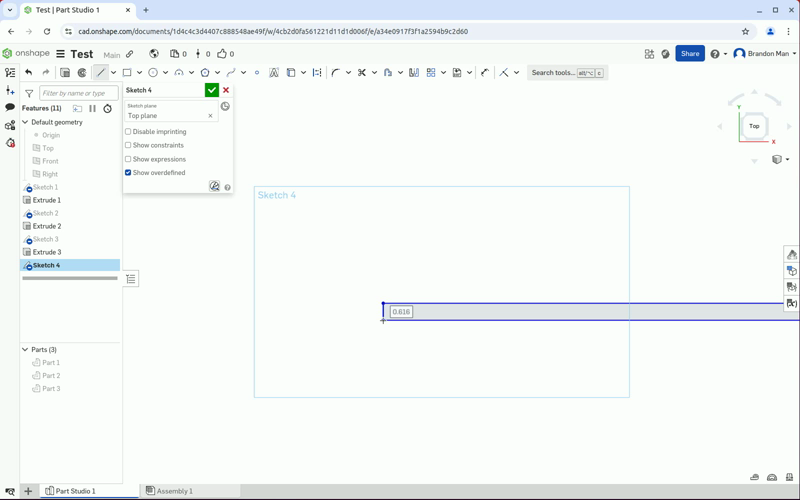
scroll(-6)
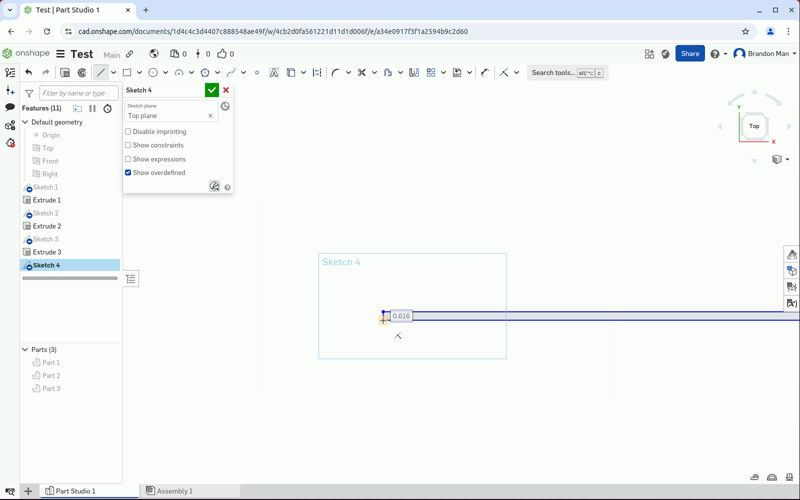
scroll(-6)
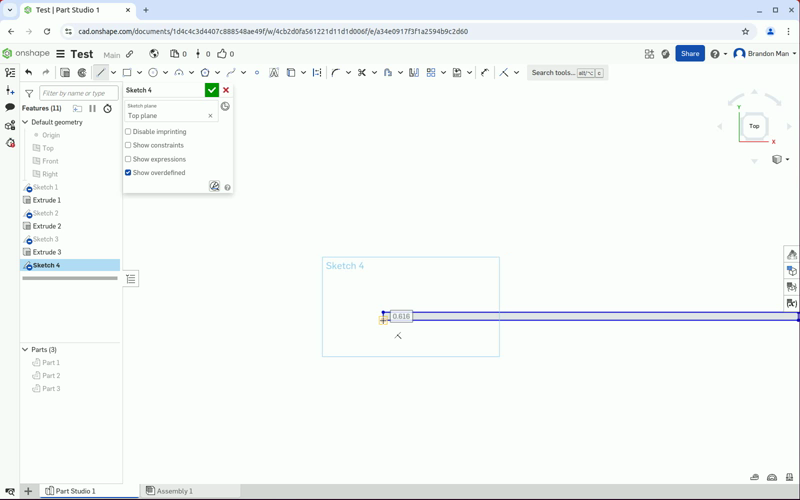
scroll(-6)
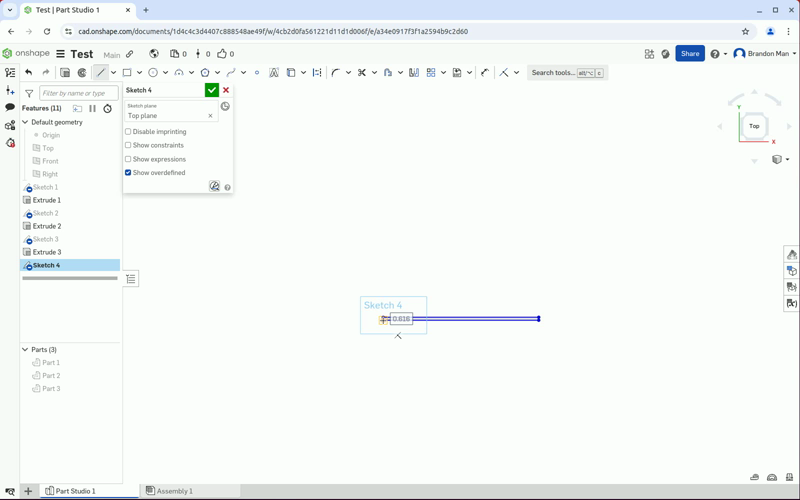
key(esc)
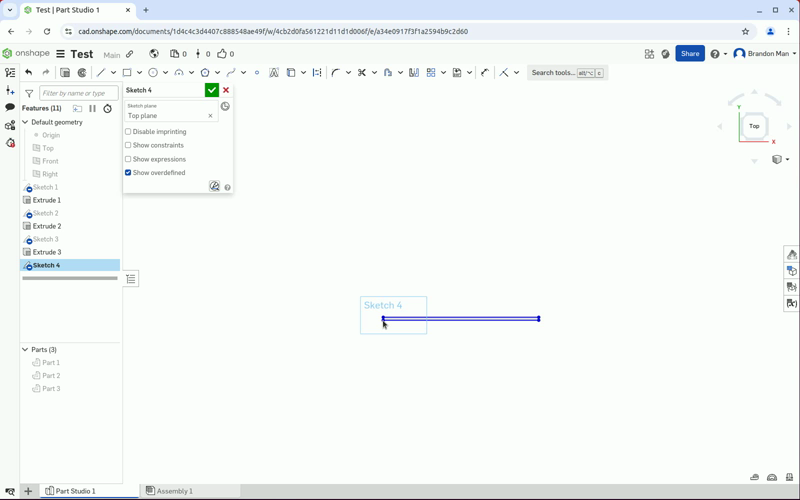
mouse_move(473, 317)
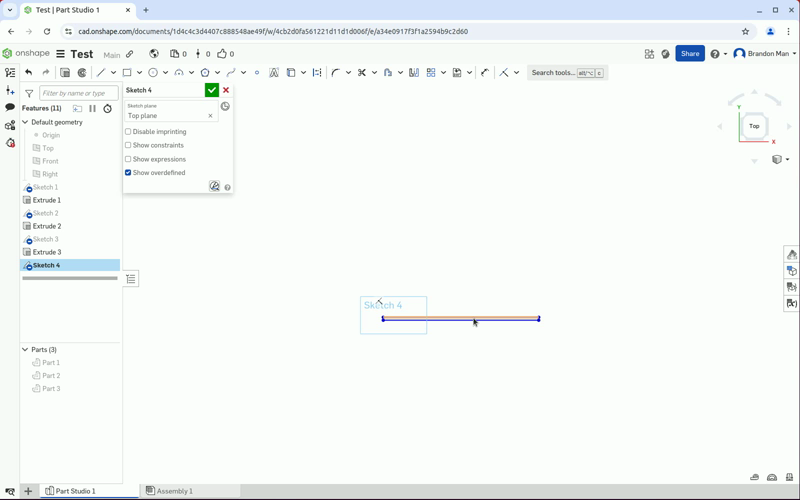
scroll(6)
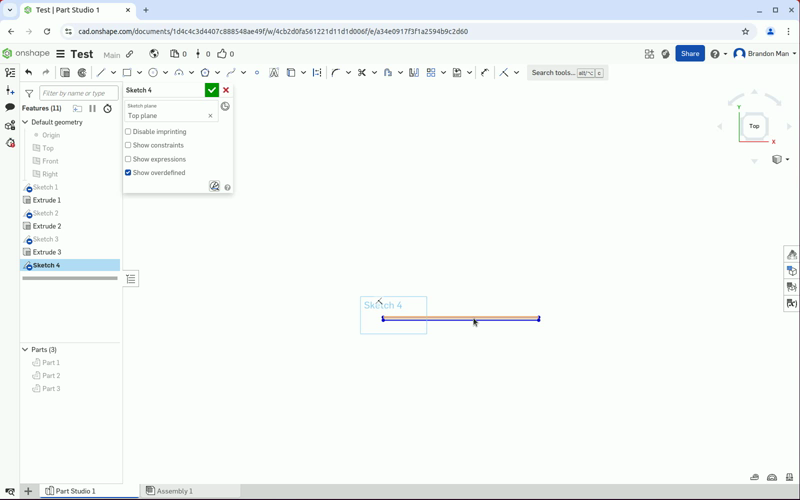
scroll(6)
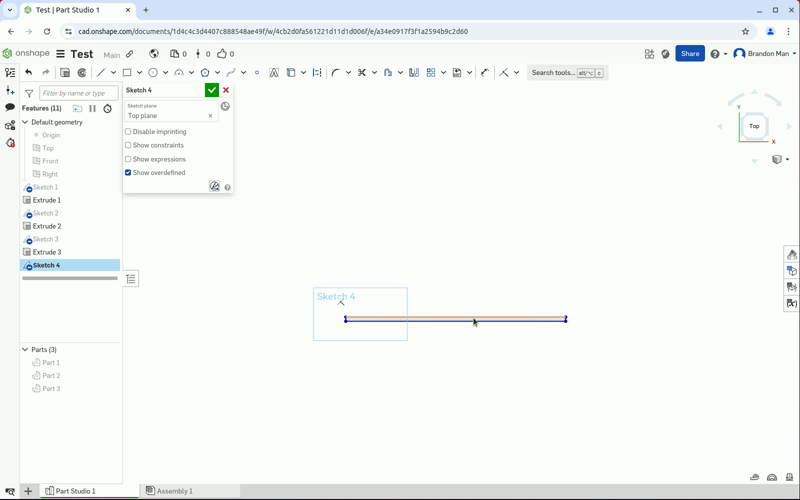
scroll(6)
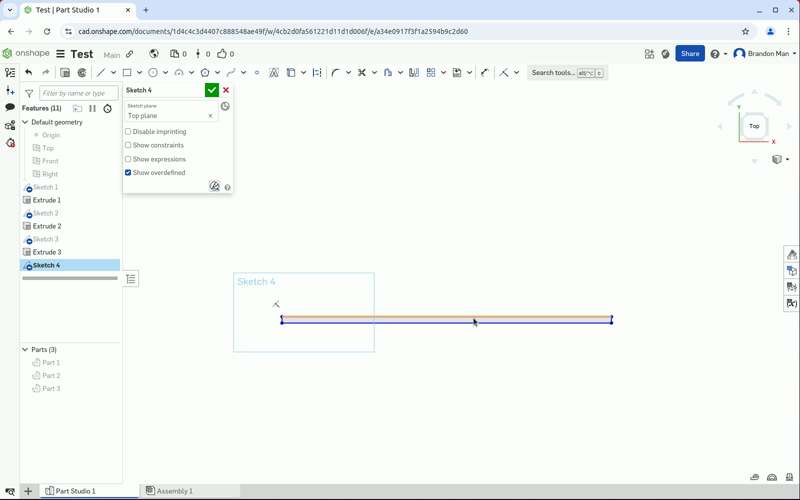
scroll(6)
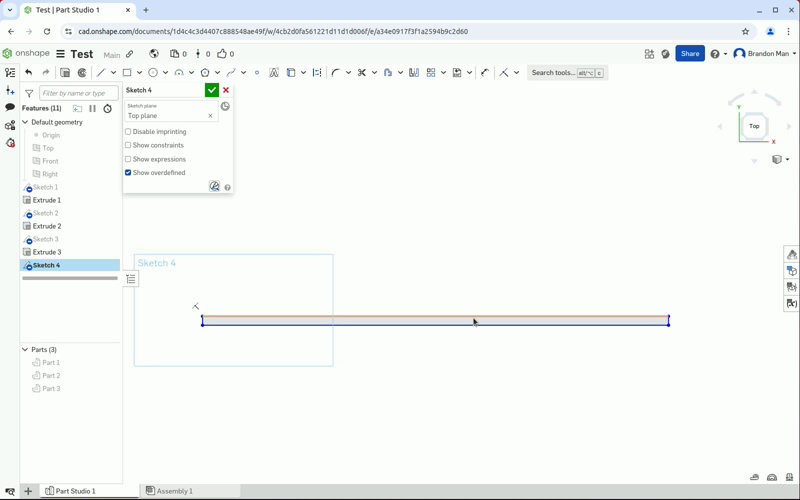
scroll(6)
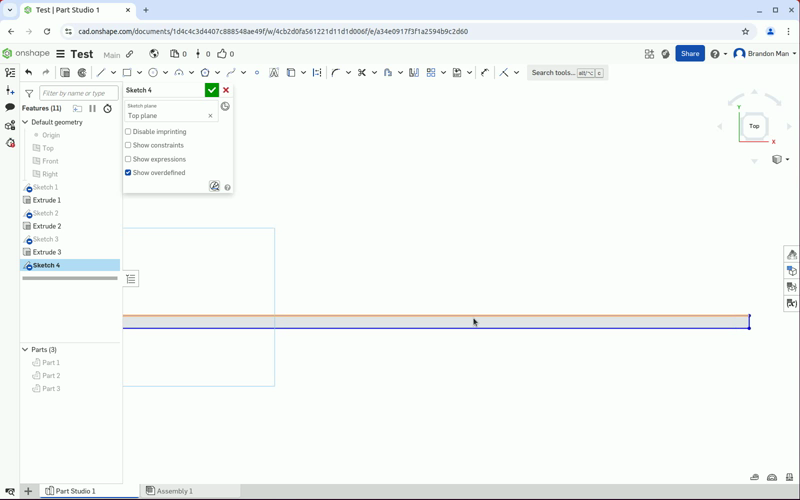
scroll(6)
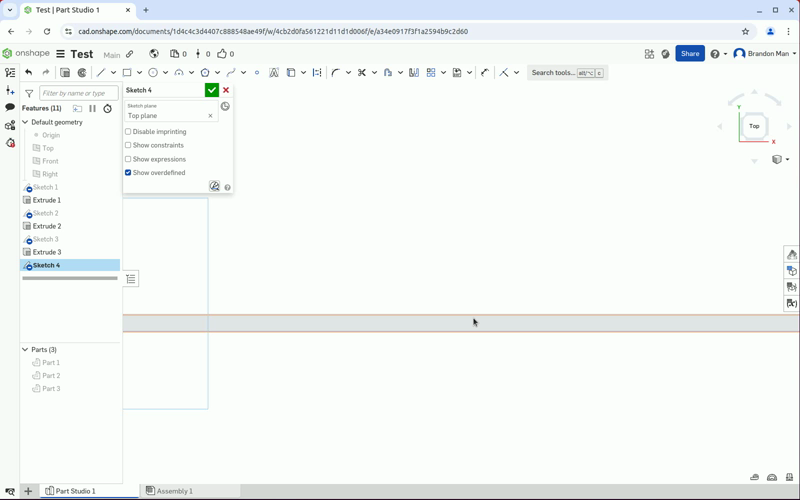
scroll(6)
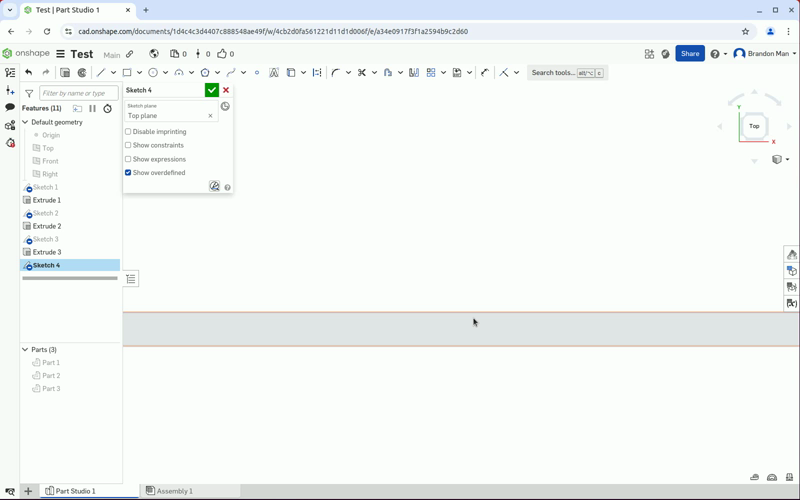
click(473, 317)
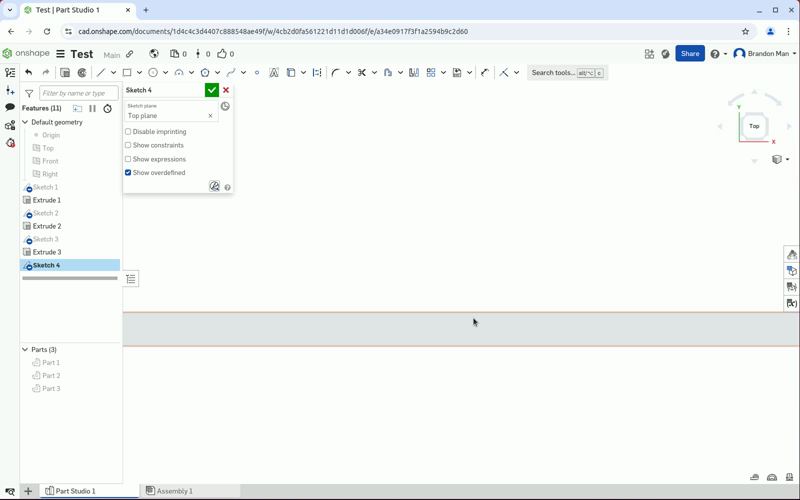
scroll(-6)
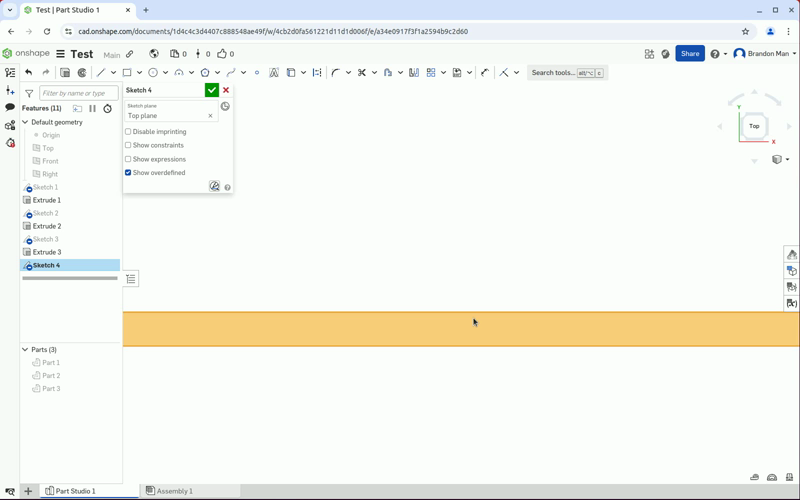
scroll(-6)
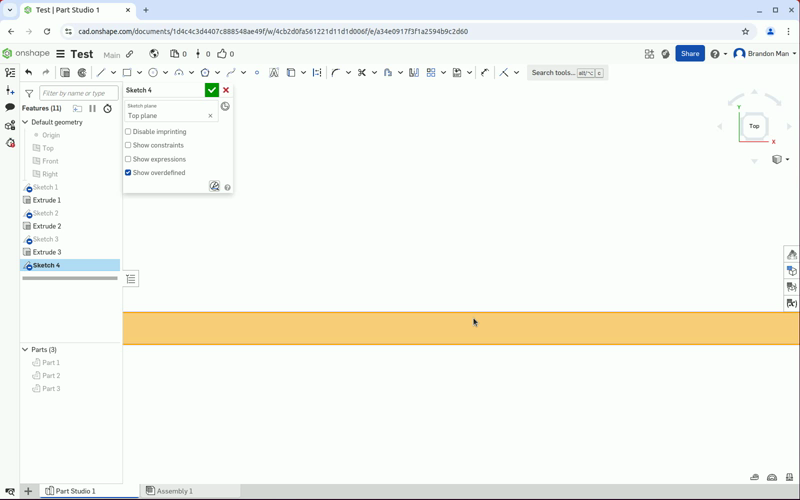
scroll(-6)
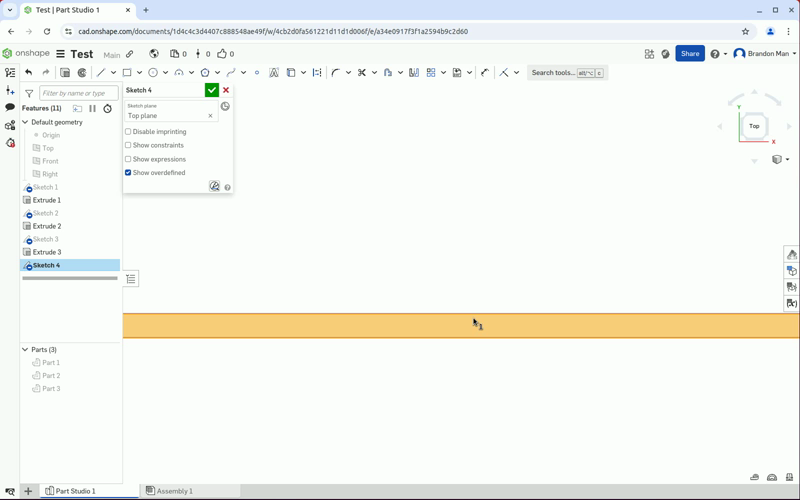
scroll(-6)
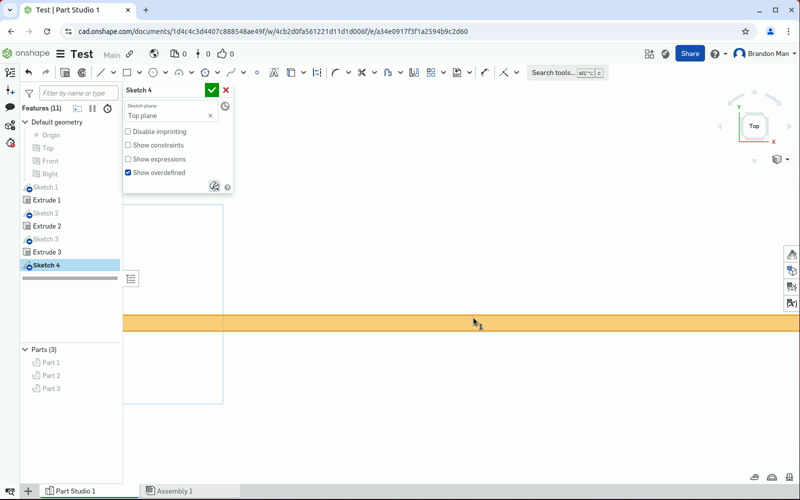
scroll(-6)
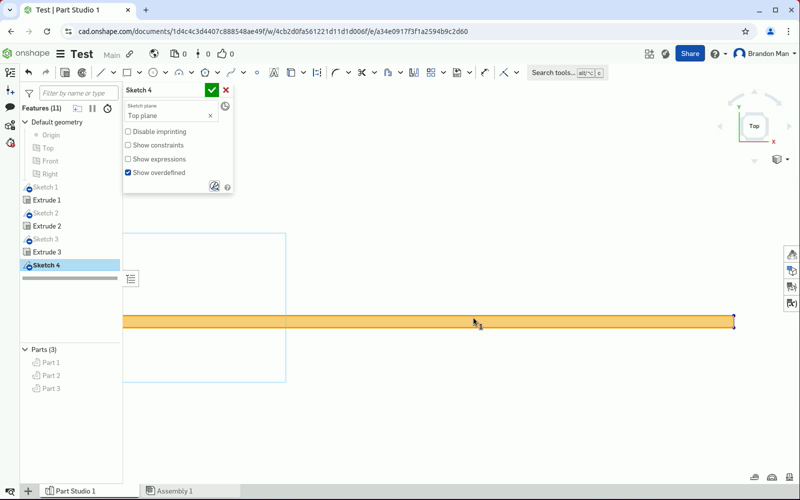
scroll(-6)
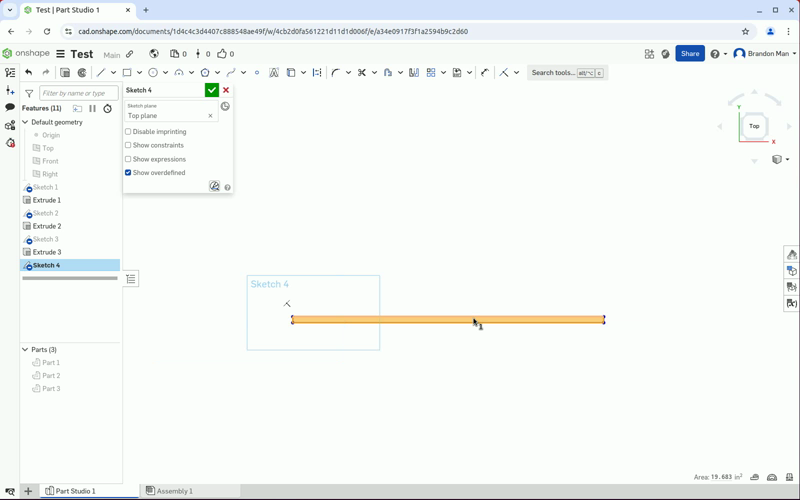
scroll(-6)
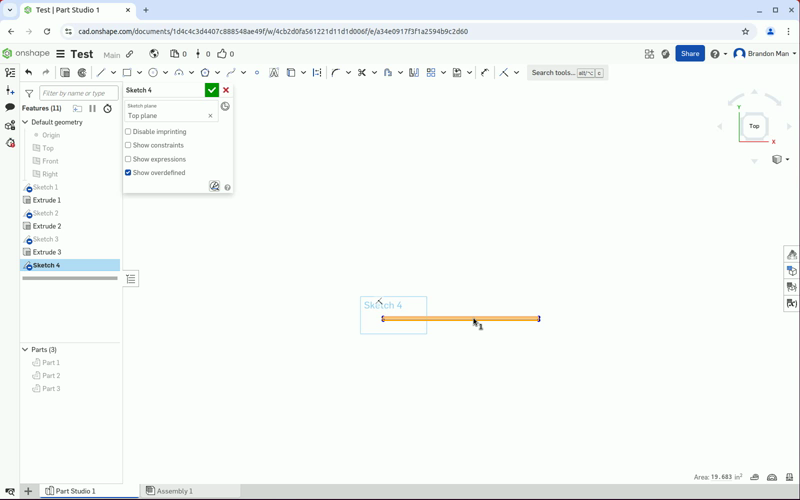
mouse_move(73, 352)
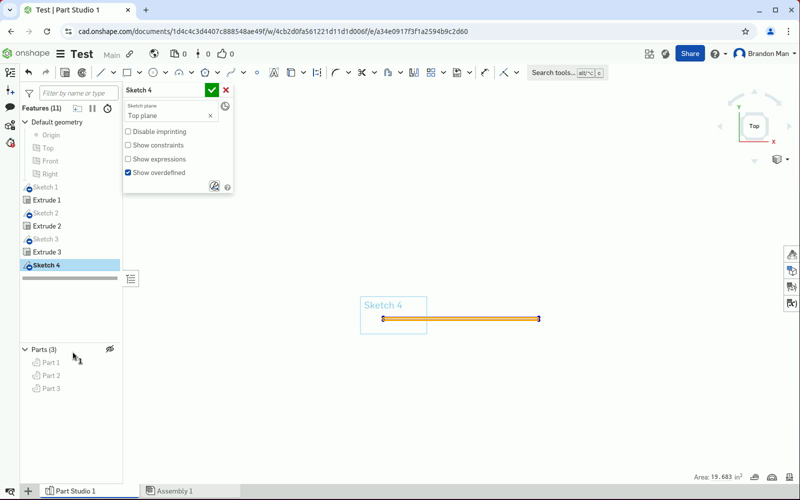
key(shift+y)
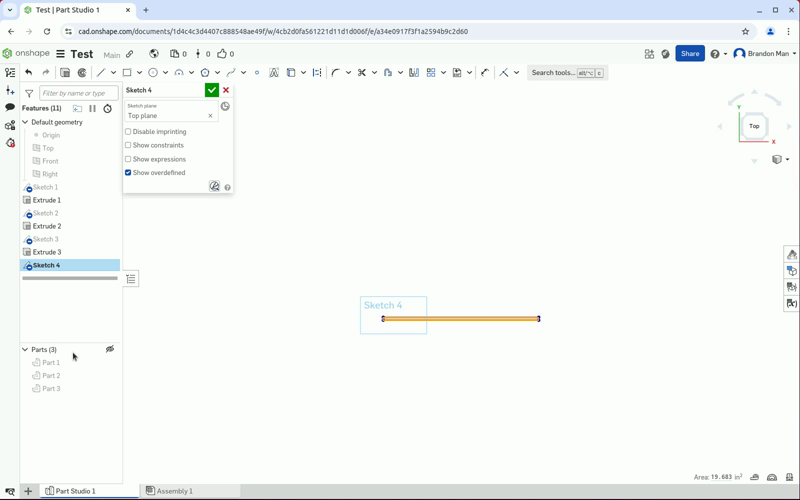
key(shift+e)
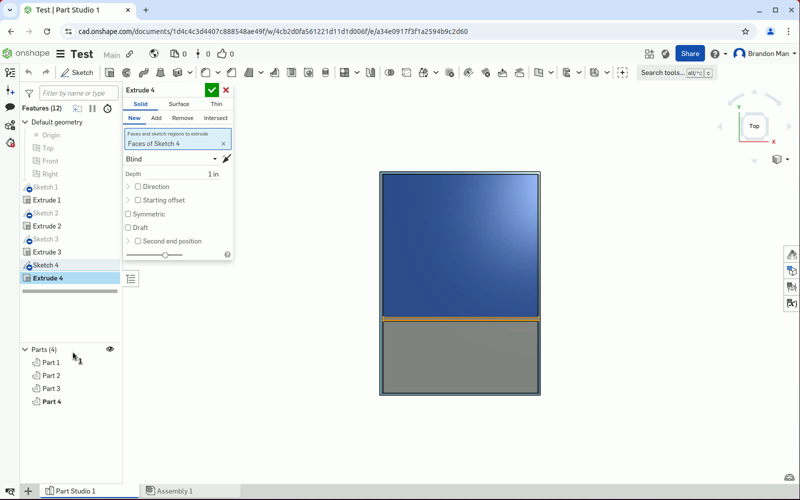
mouse_move(143, 106)
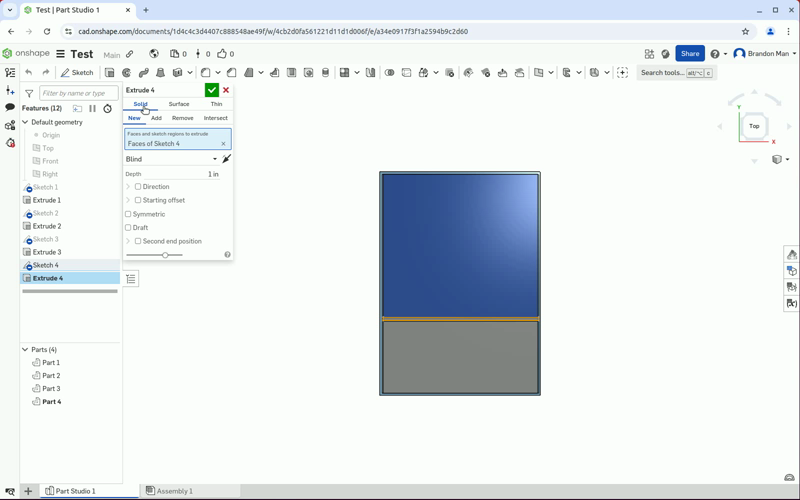
click(143, 106)
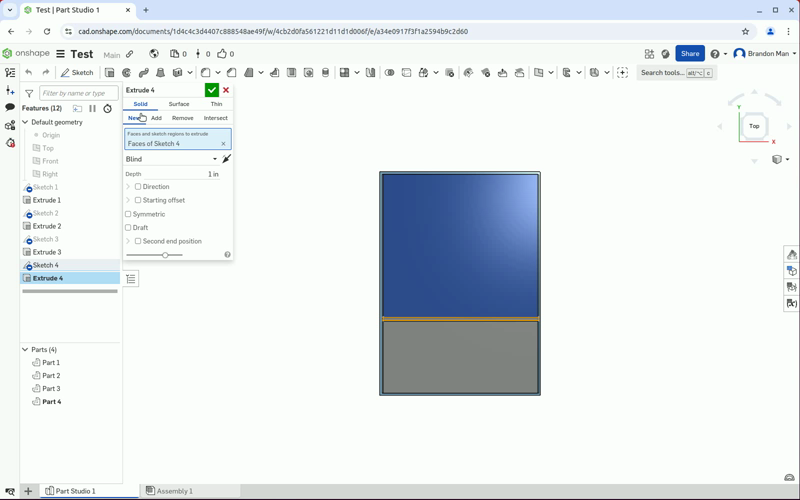
mouse_move(137, 120)
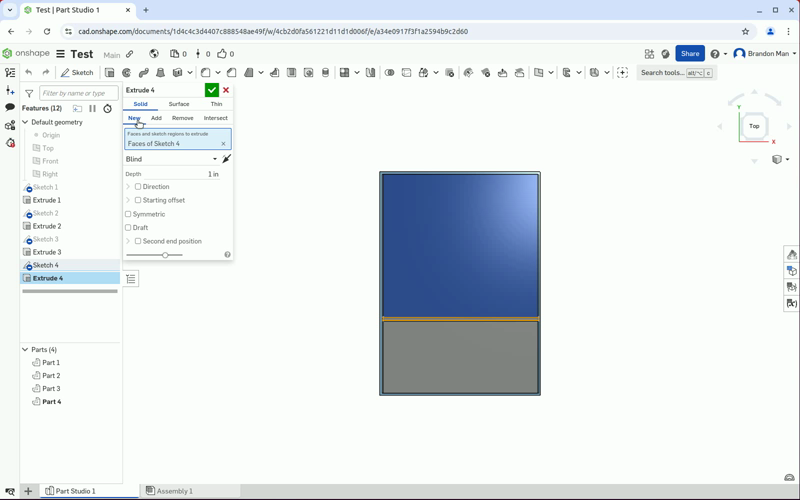
click(137, 120)
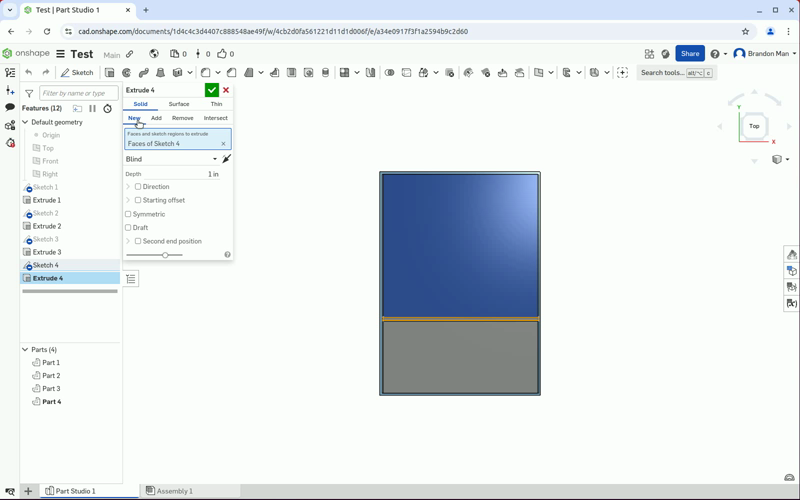
key(tab, 4)
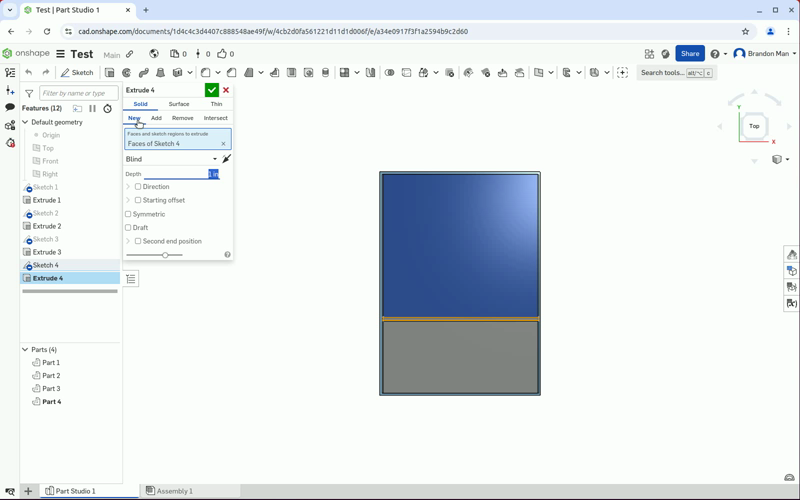
text(-4.814)
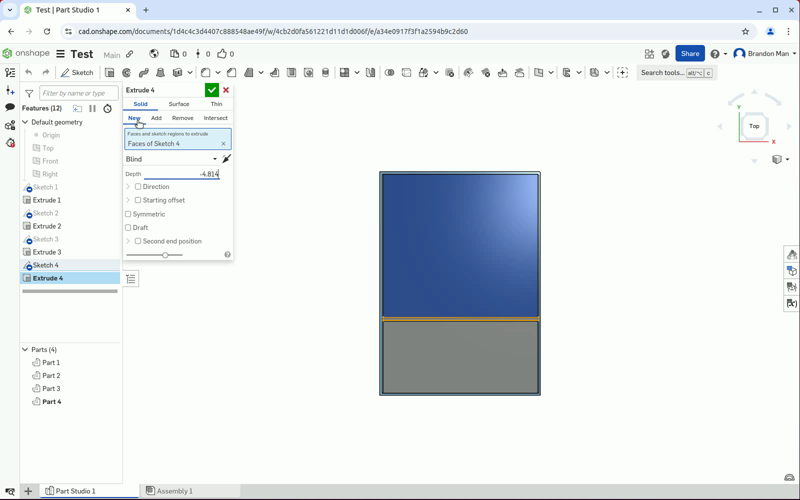
key(enter)
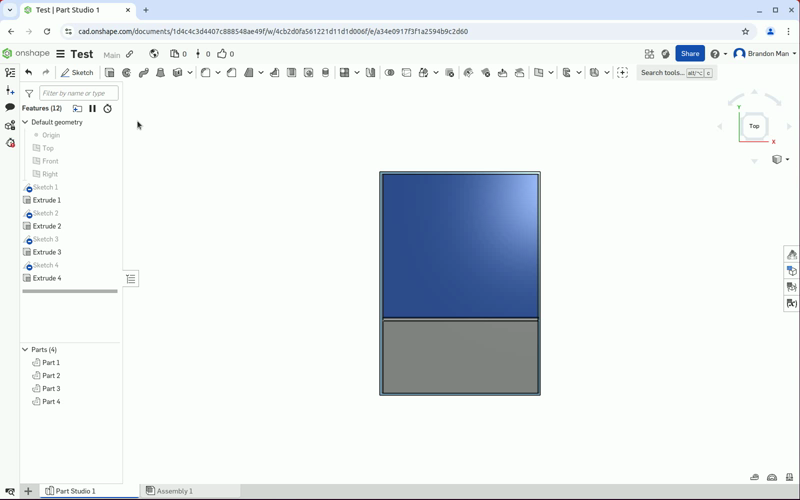
key(shift+h)
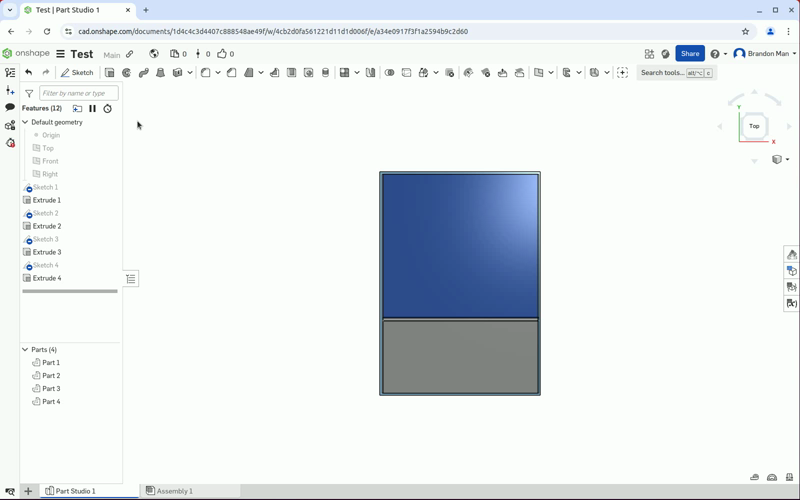
key(shift+h)
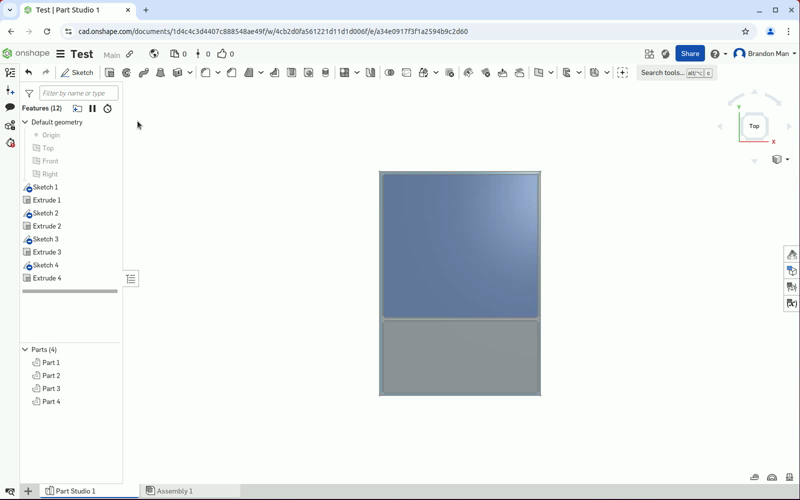
key(shift+7)
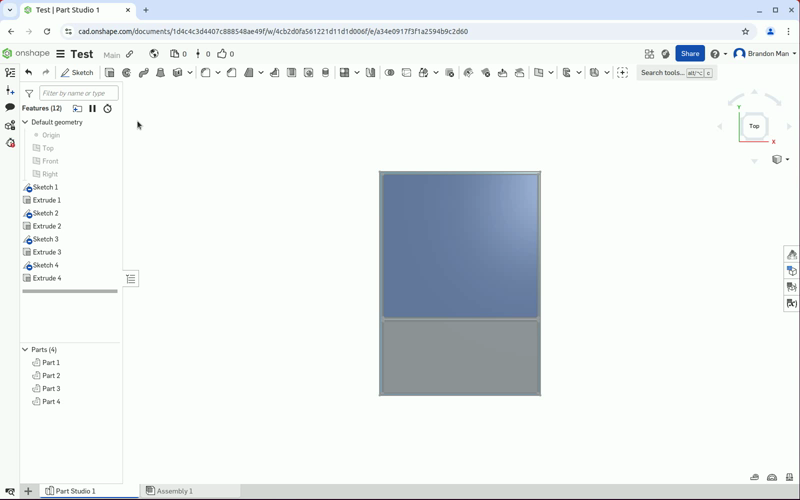
key(up, 3)
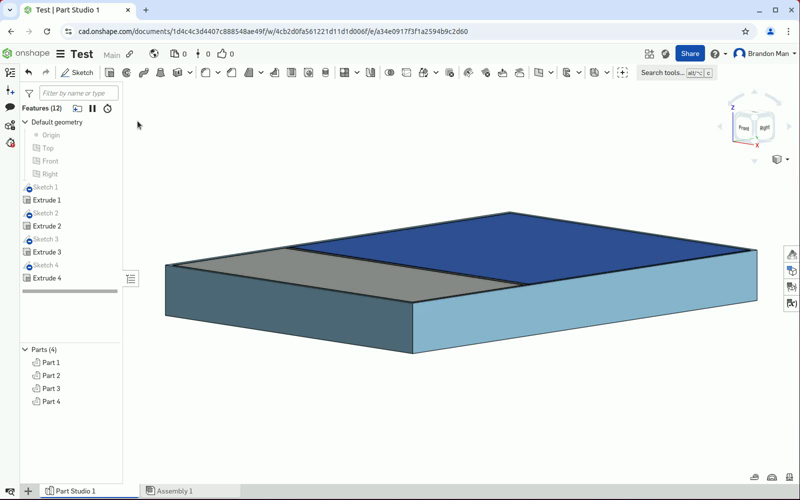
key(left, 3)
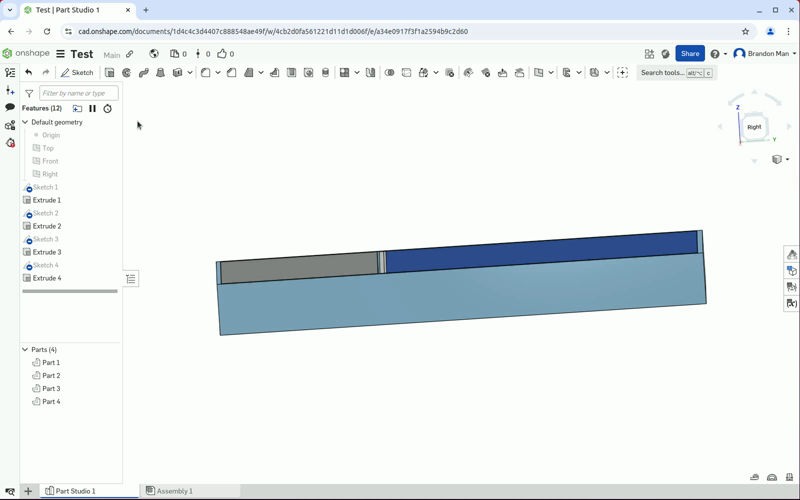
key(right, 3)
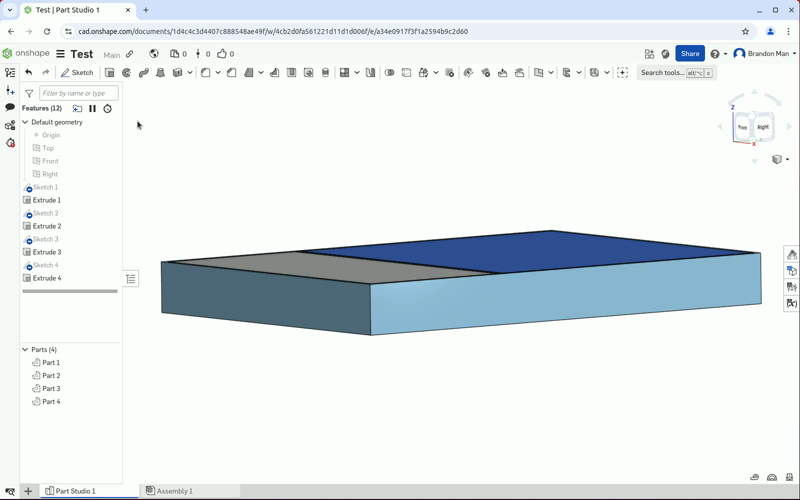
key(down, 3)
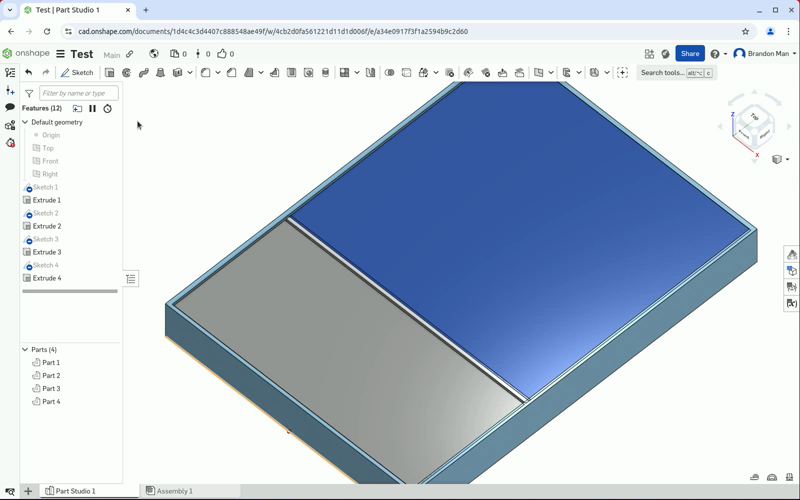
mouse_move(73, 189)
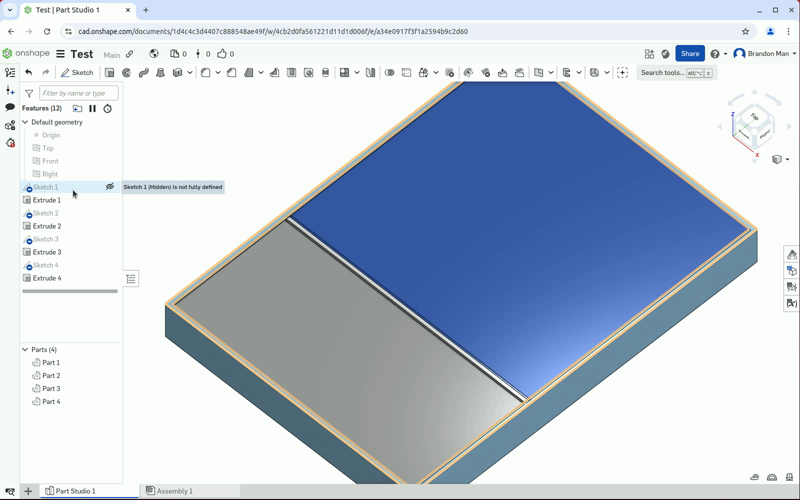
click(73, 189)